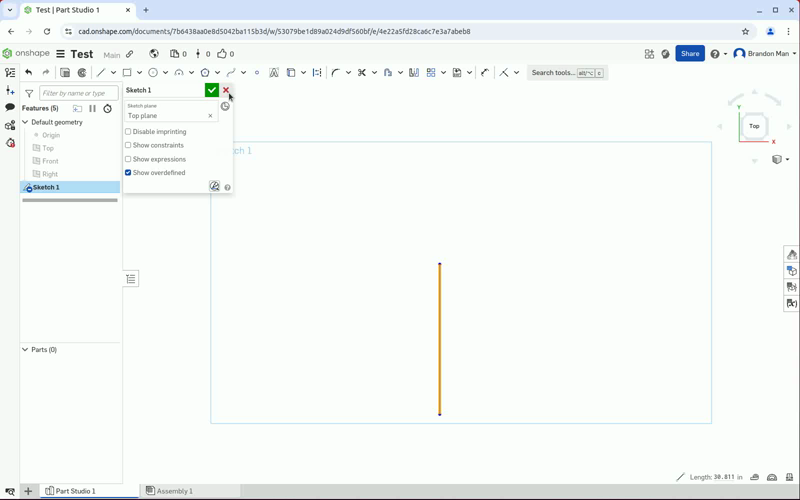
key(shift+h)
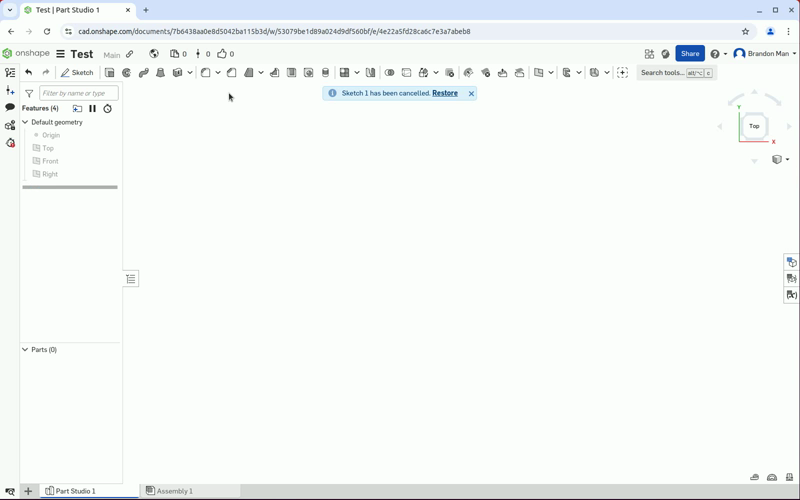
mouse_move(73, 352)
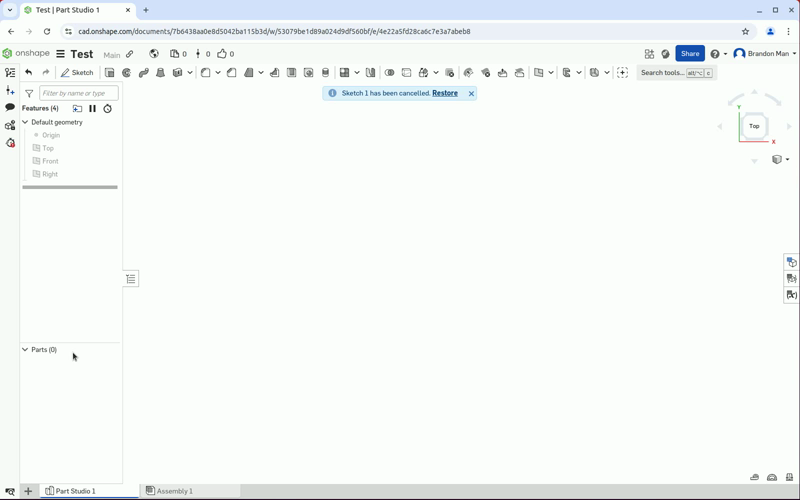
key(y)
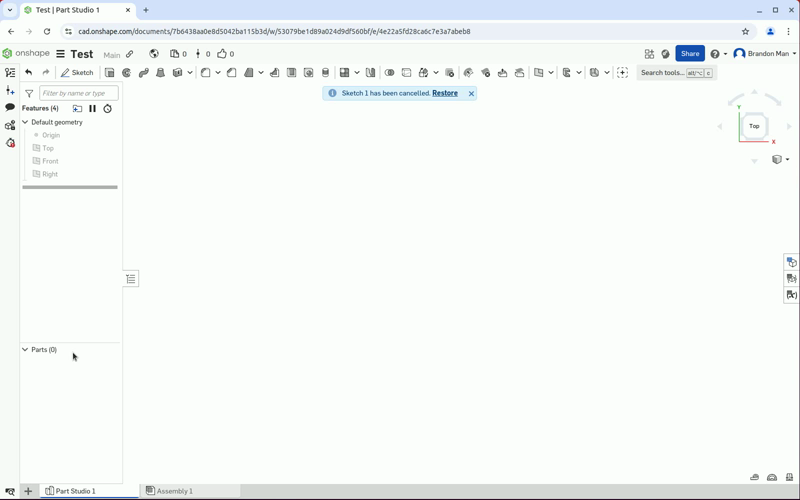
key(shift+p)
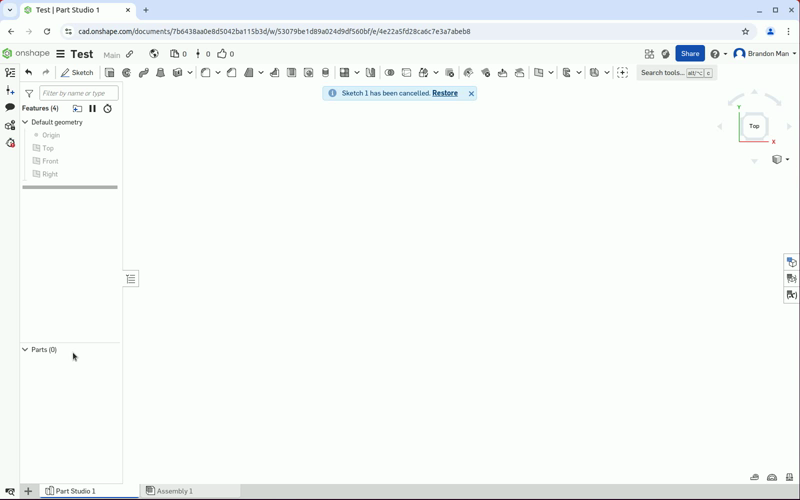
key(space)
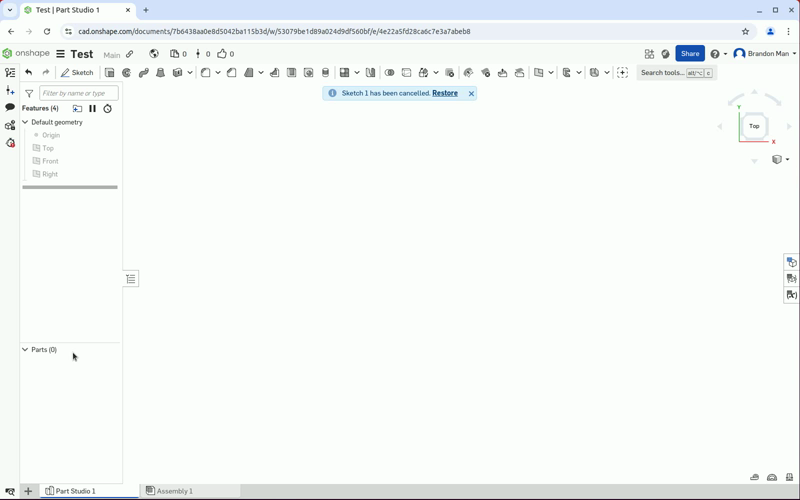
key_down(shift)
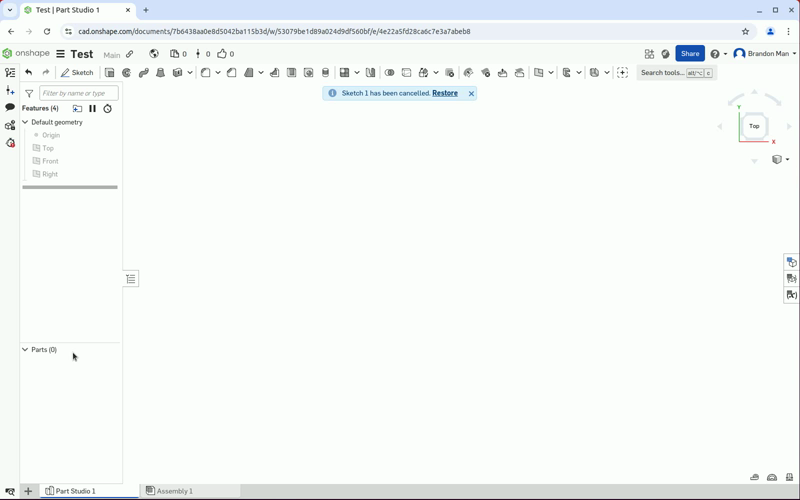
key(up)
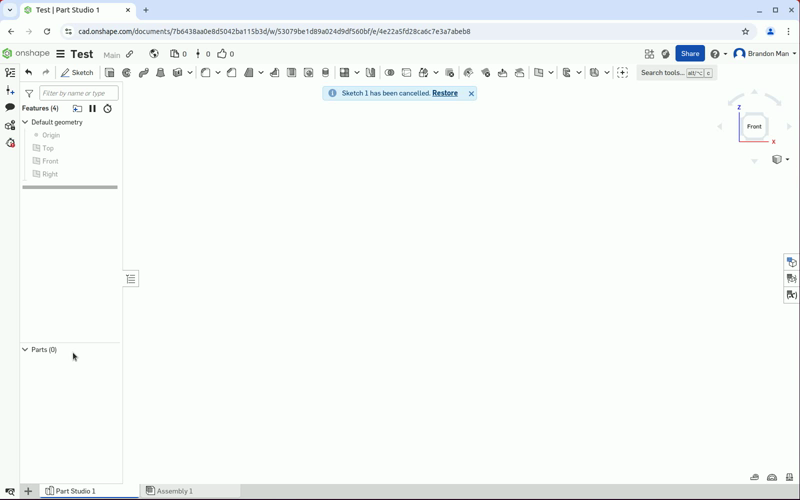
key_up(shift)
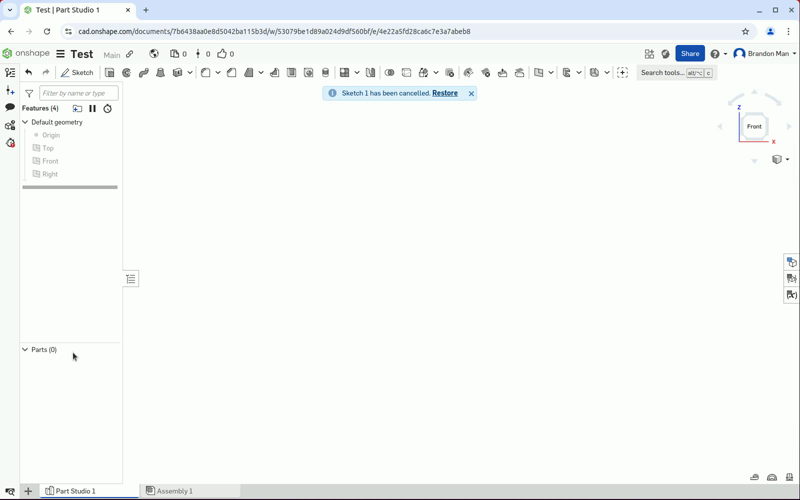
key(space)
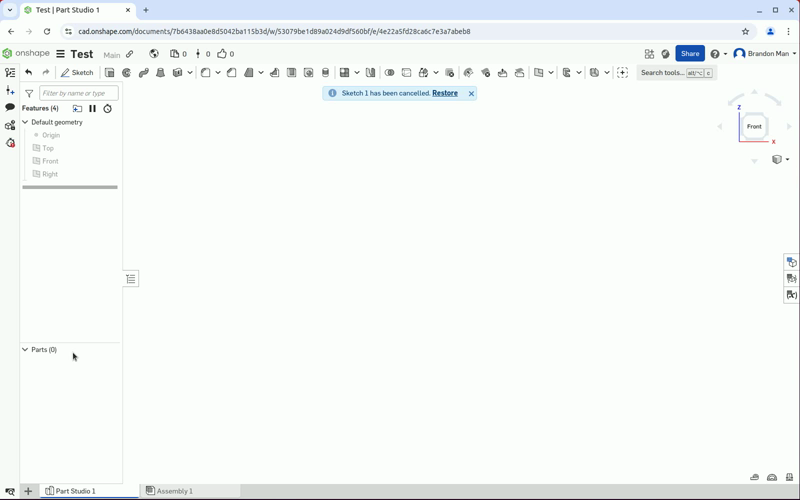
key_down(shift)
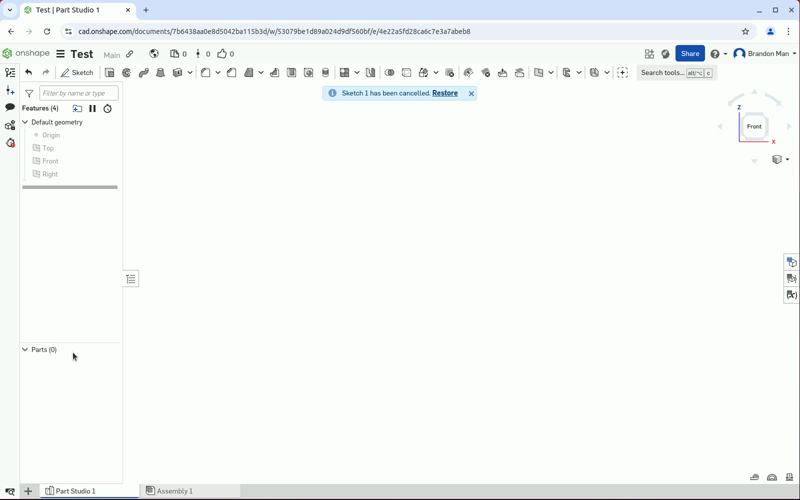
key(left)
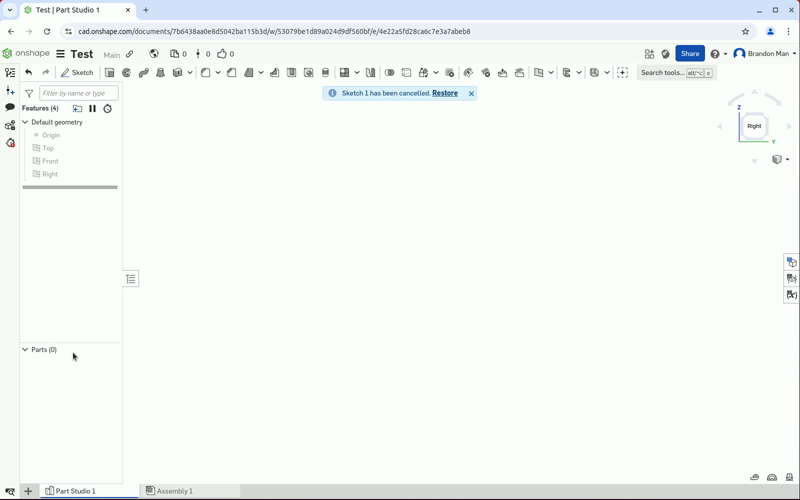
key_up(shift)
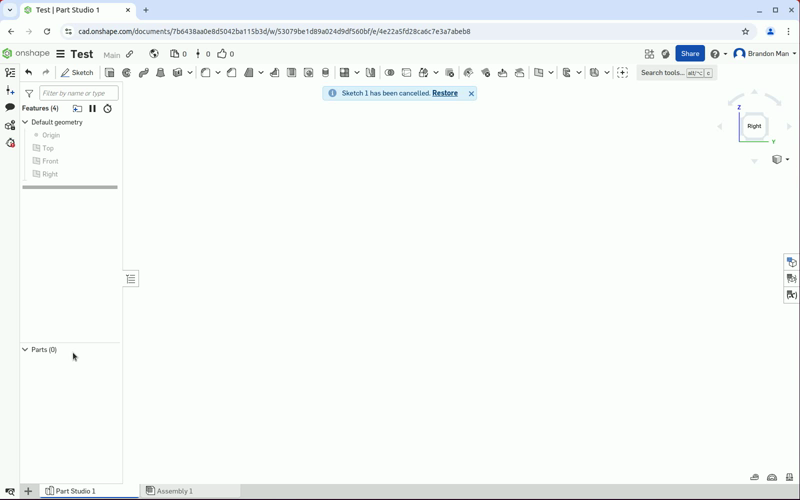
mouse_move(73, 352)
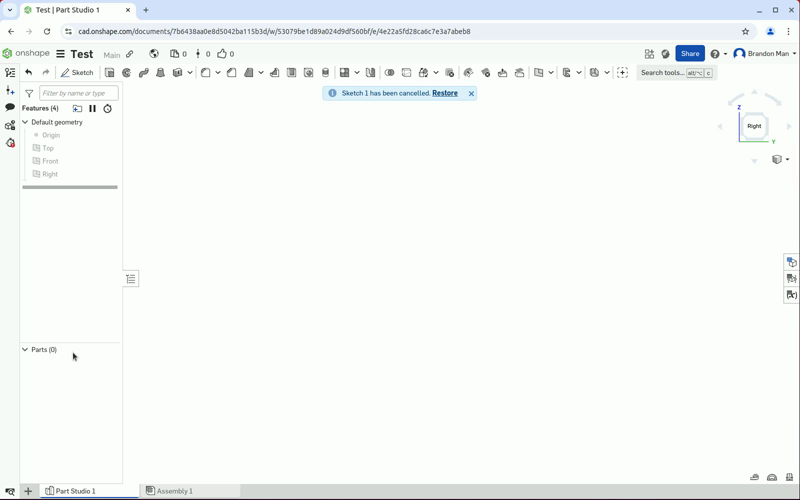
key(shift+y)
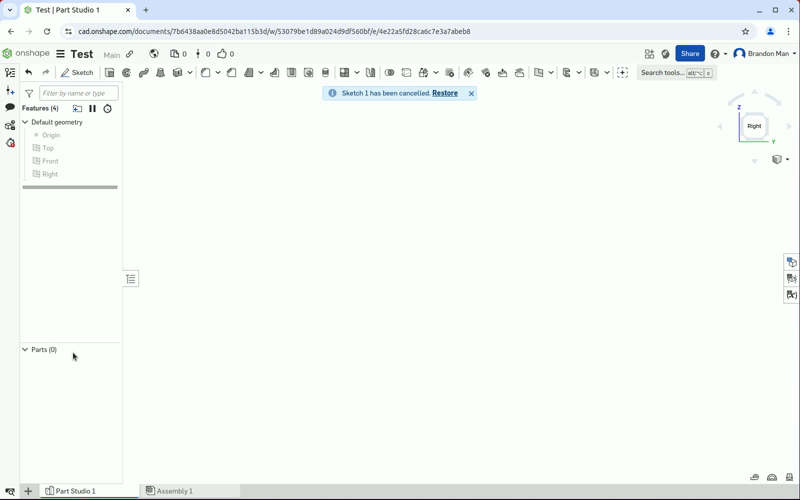
key(shift+s)
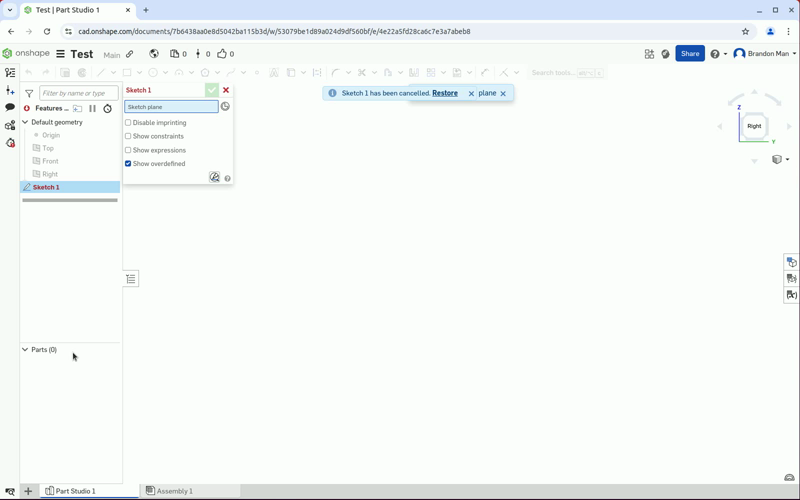
mouse_move(73, 176)
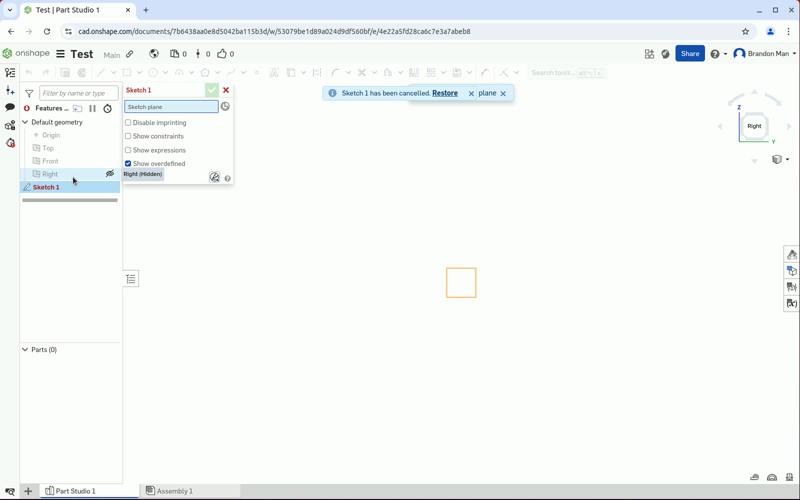
click(73, 176)
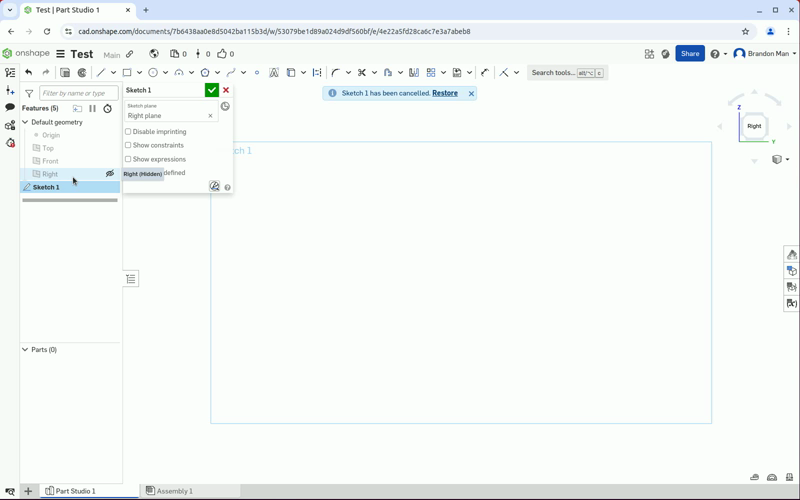
mouse_move(73, 352)
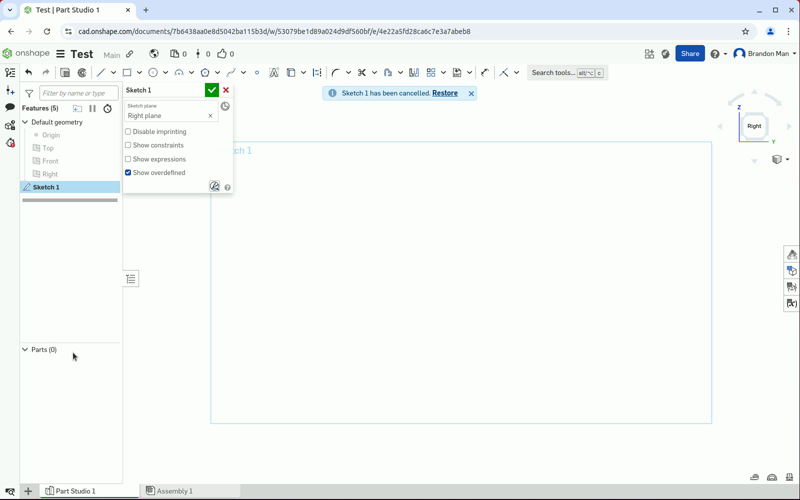
key(y)
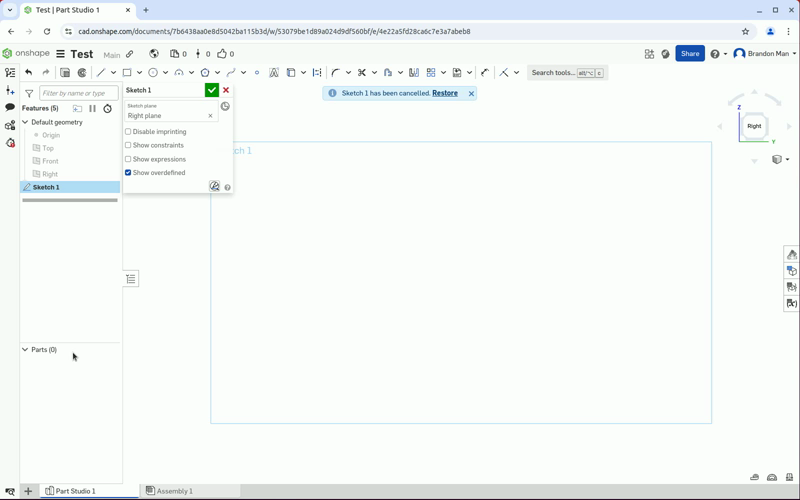
key(l)
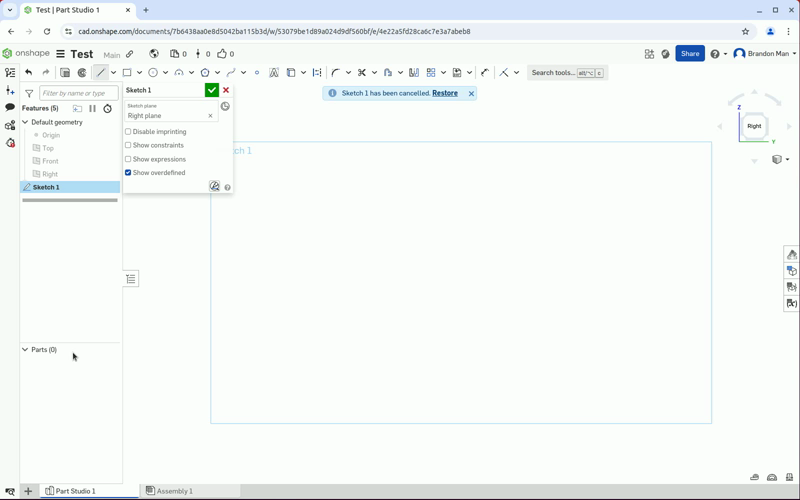
key_down(shift)
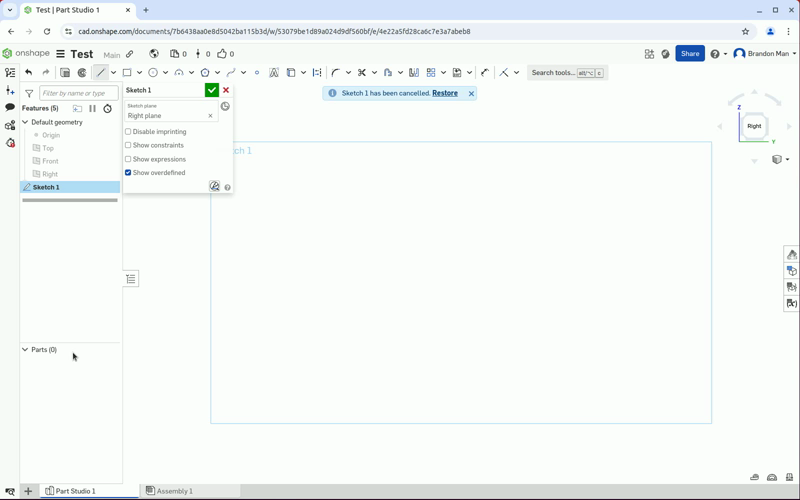
mouse_move(460, 282)
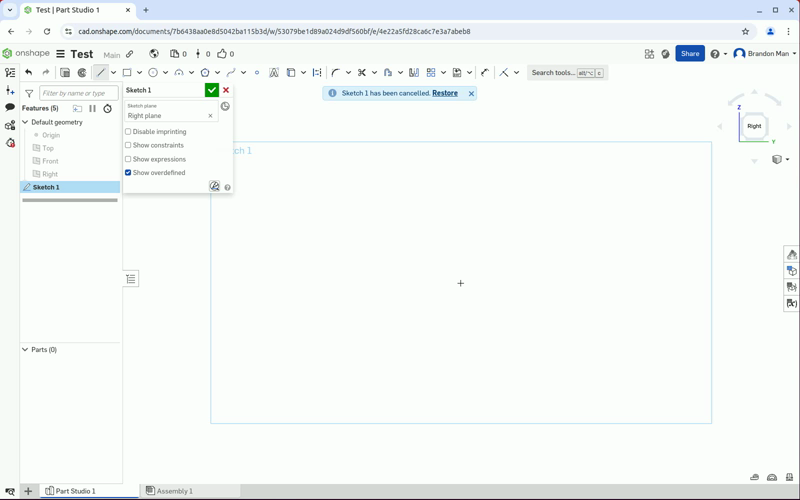
click(460, 282)
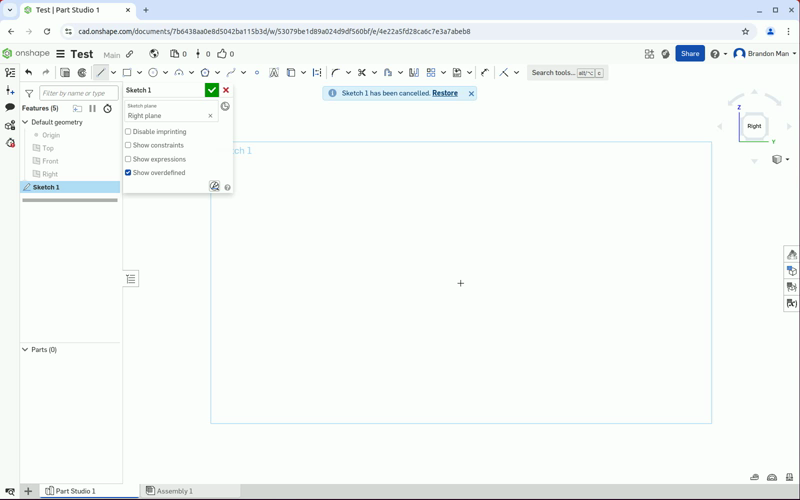
key_up(shift)
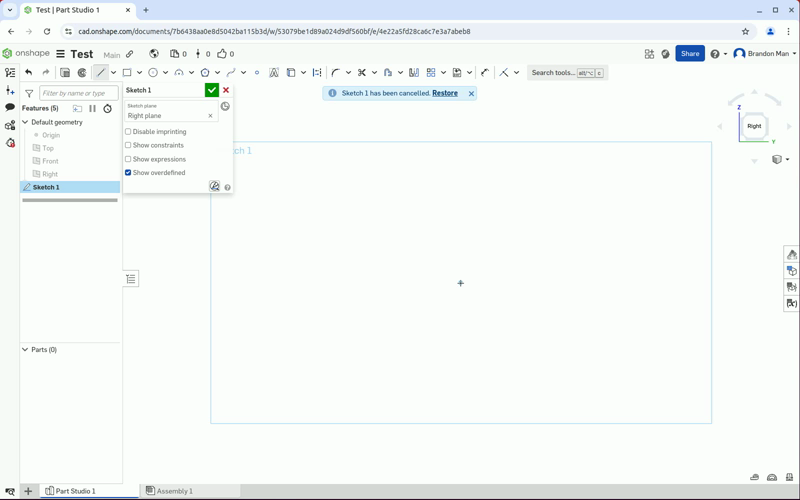
key_down(shift)
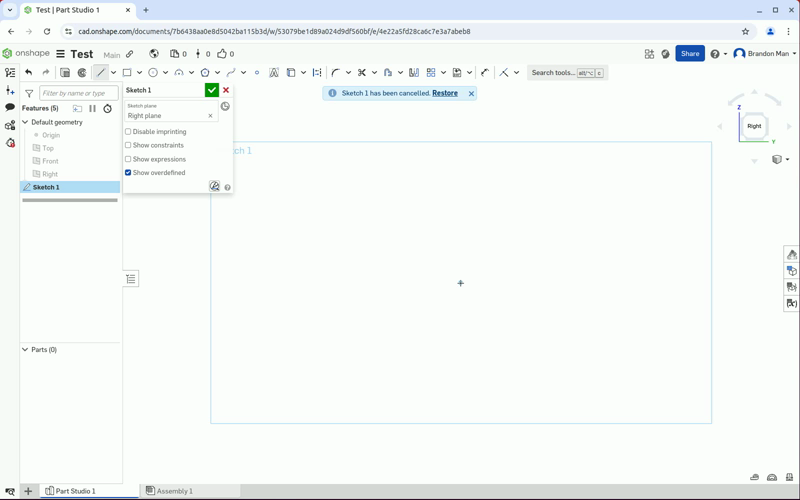
mouse_move(556, 282)
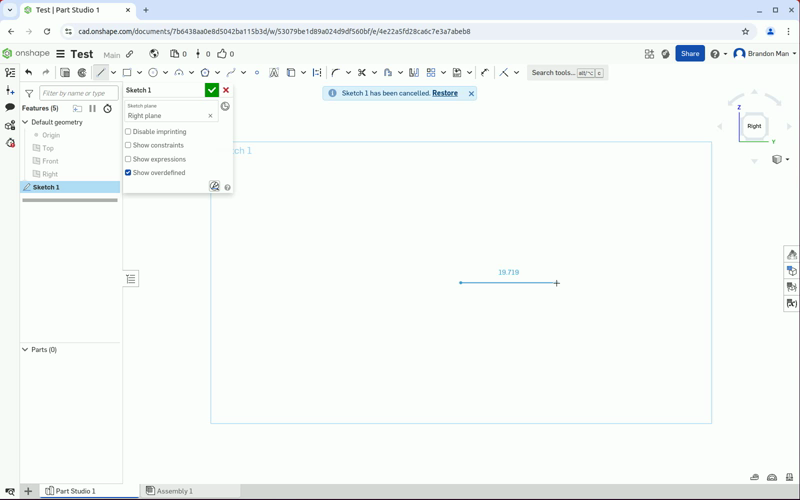
click(556, 282)
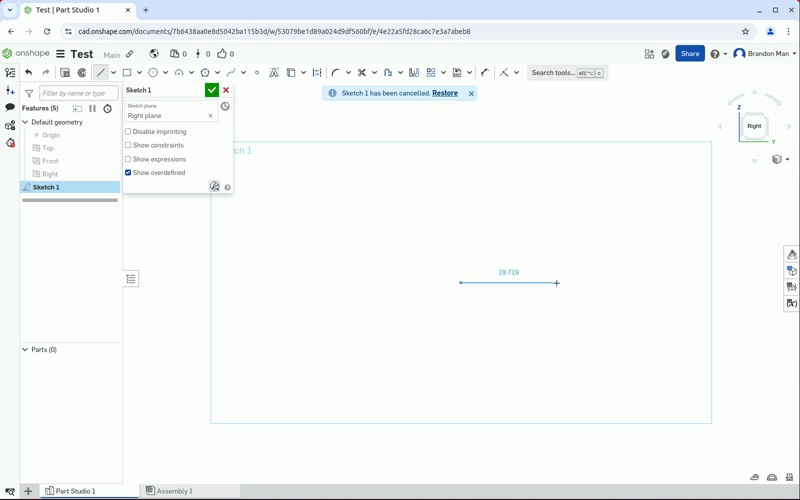
key_up(shift)
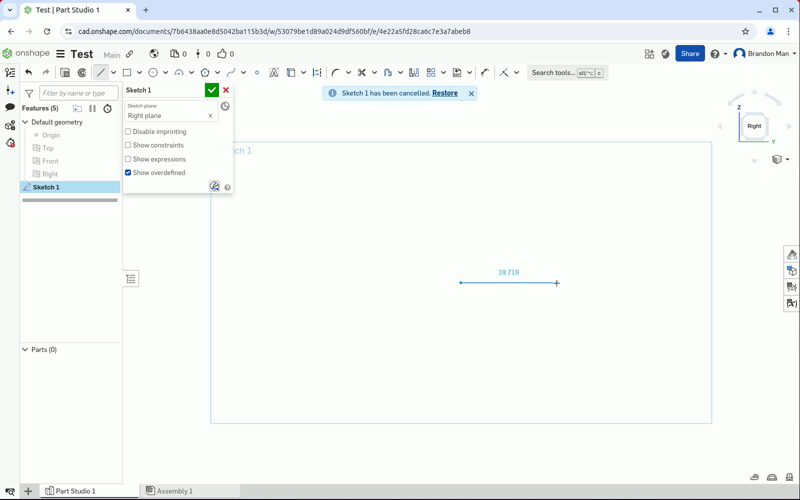
key_down(shift)
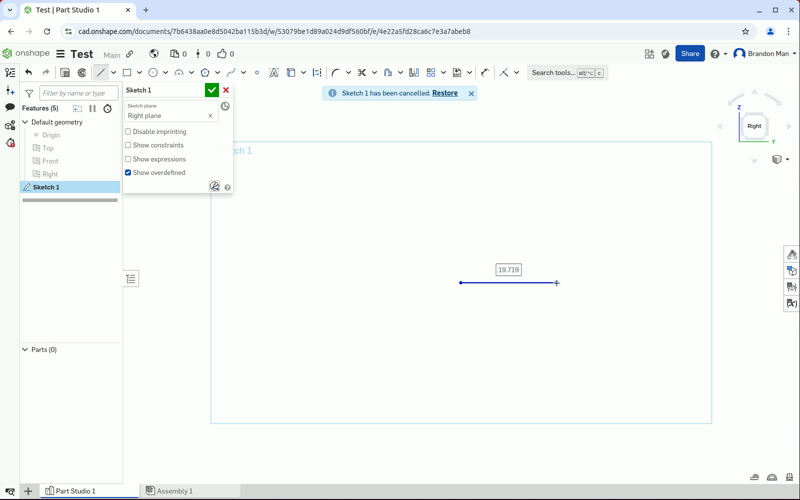
mouse_move(573, 188)
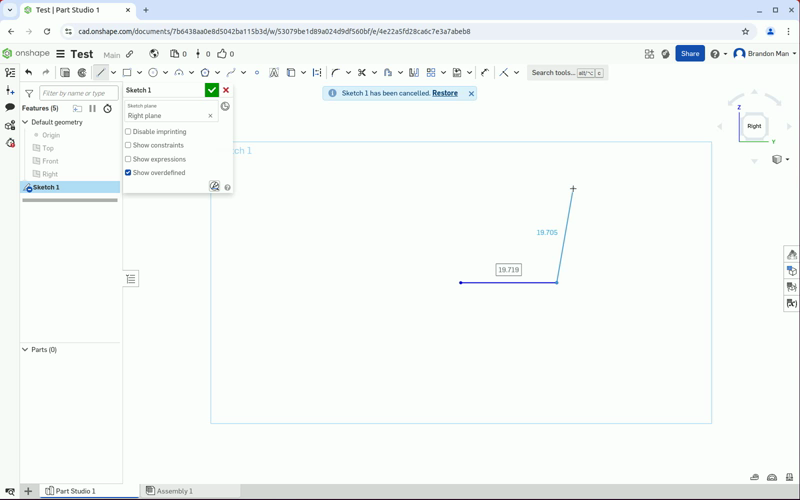
click(573, 188)
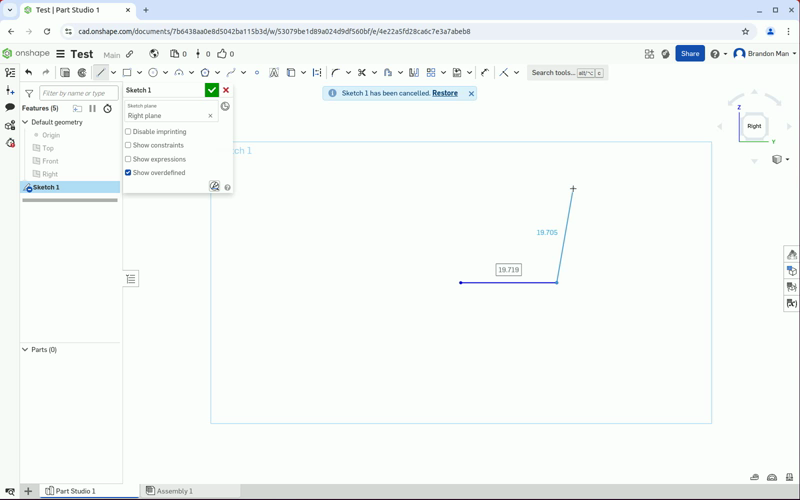
key_up(shift)
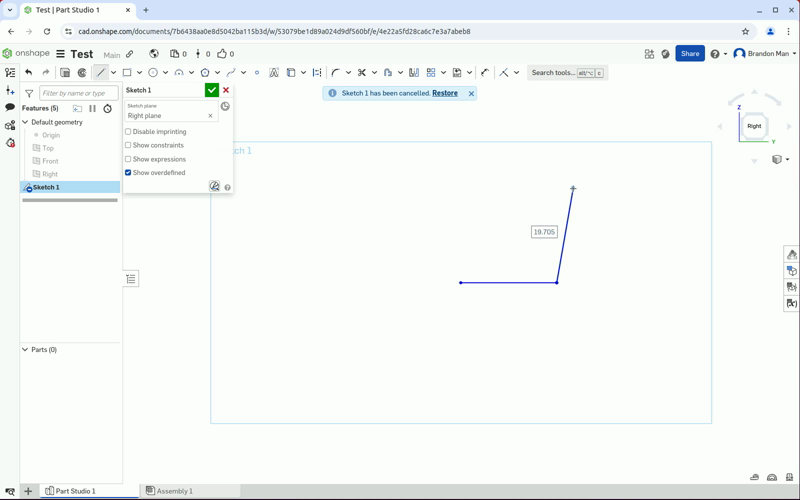
key_down(shift)
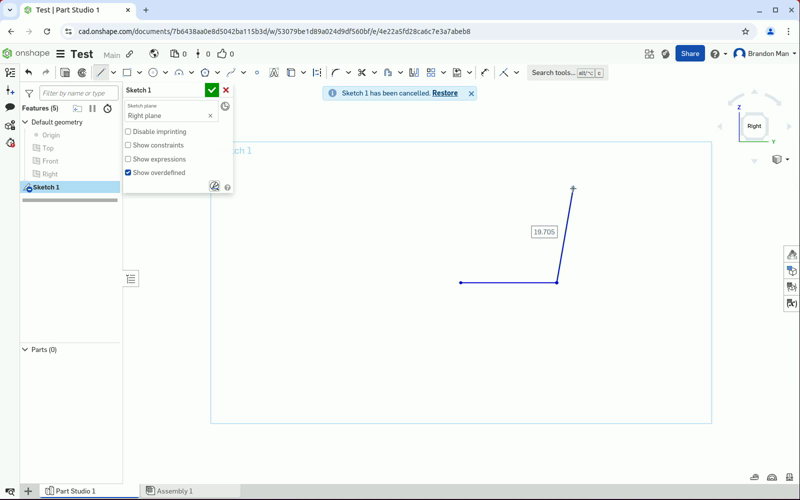
mouse_move(589, 188)
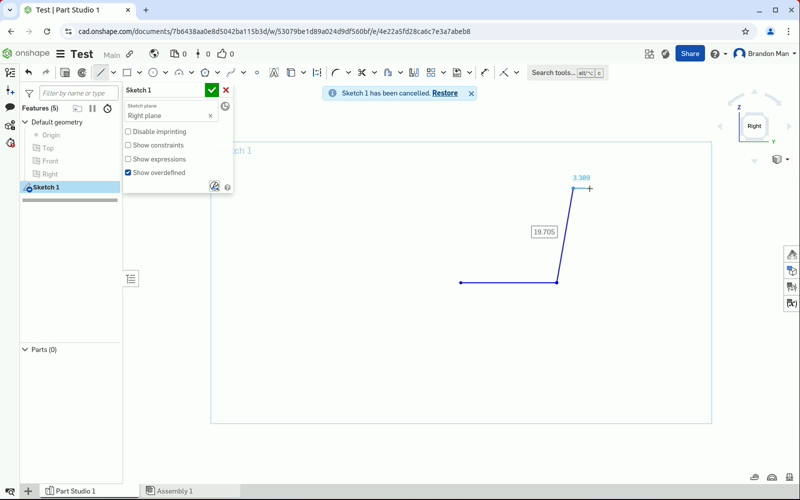
mouse_move(573, 171)
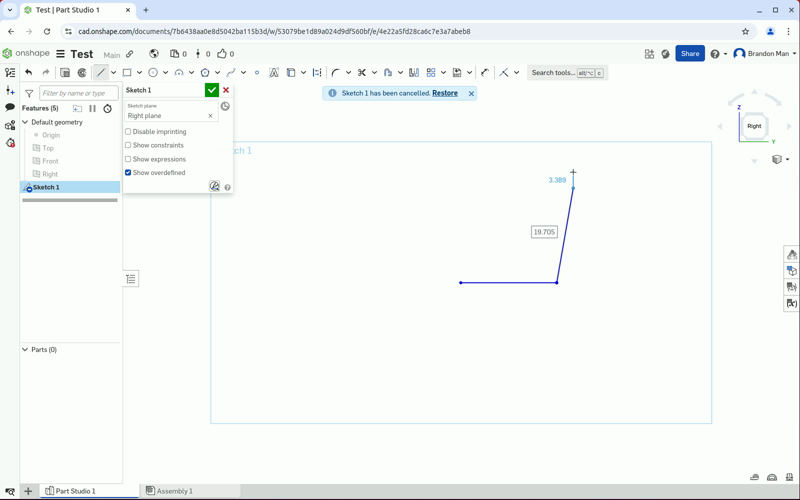
click(573, 171)
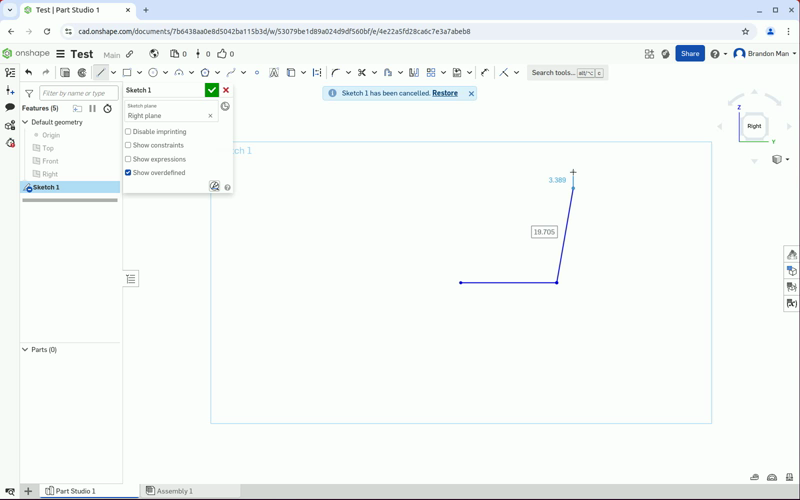
key_up(shift)
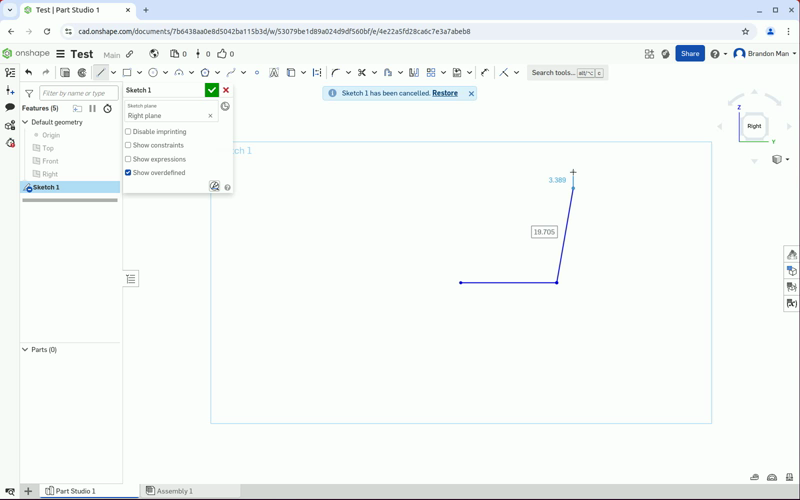
key_down(shift)
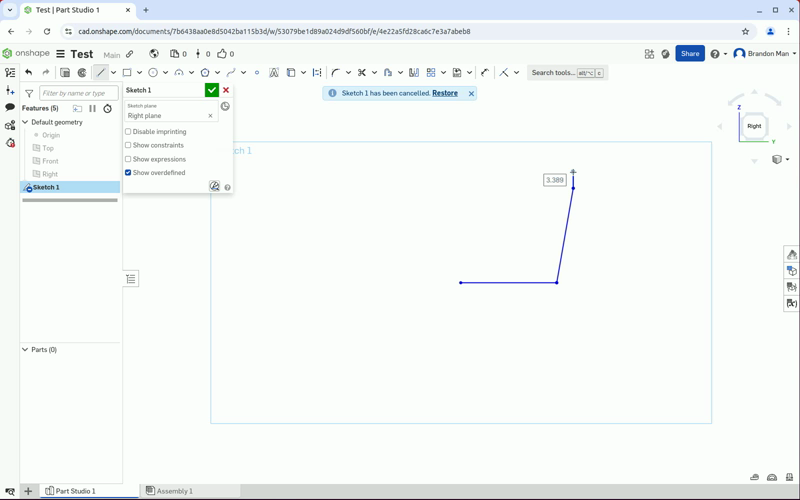
mouse_move(589, 171)
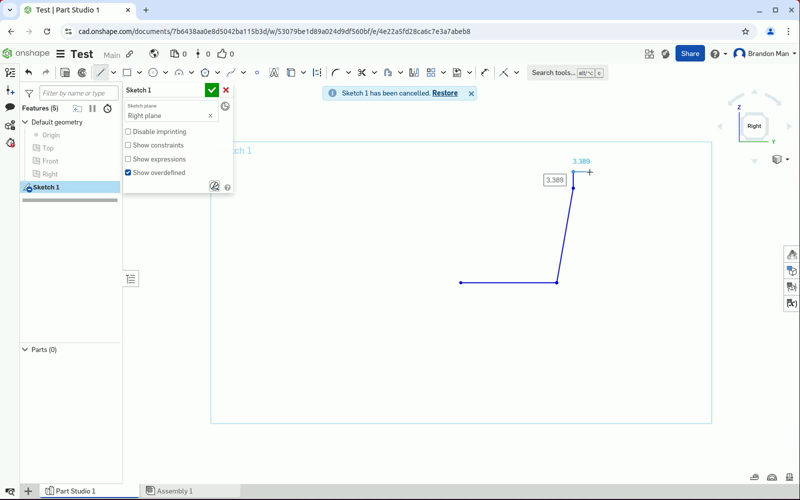
mouse_move(559, 171)
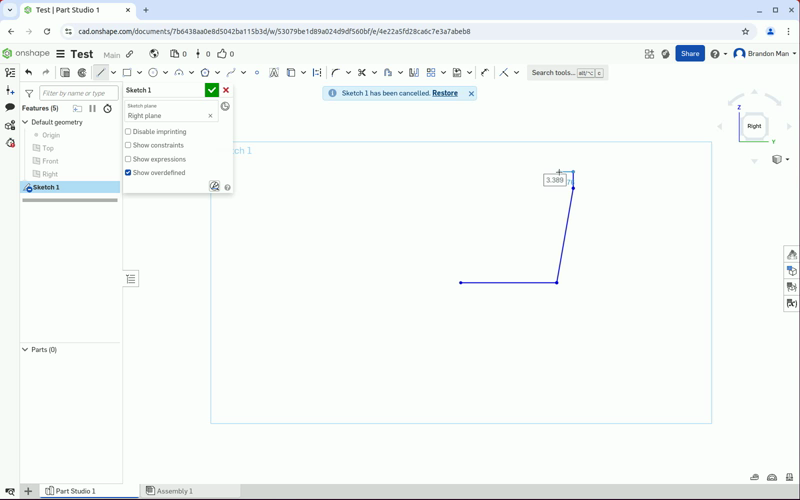
click(559, 171)
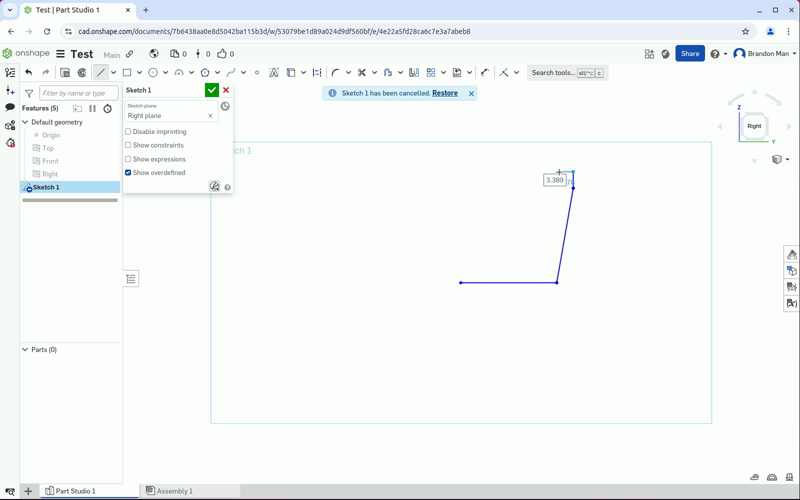
key_up(shift)
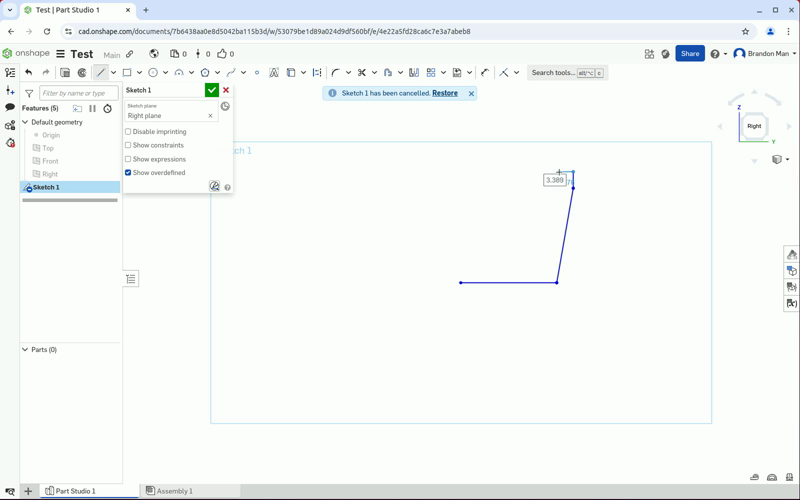
key_down(shift)
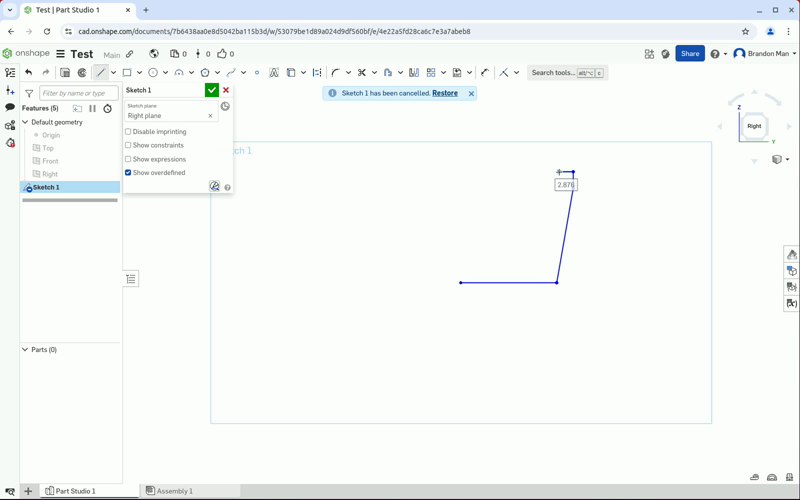
mouse_move(589, 171)
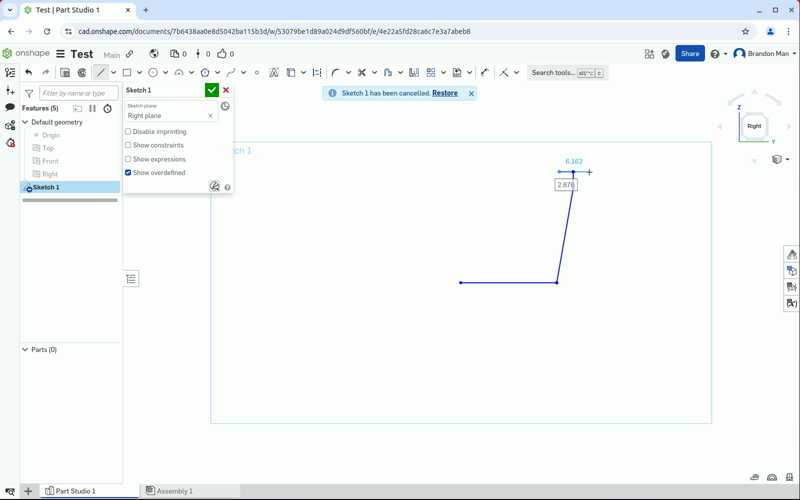
mouse_move(554, 198)
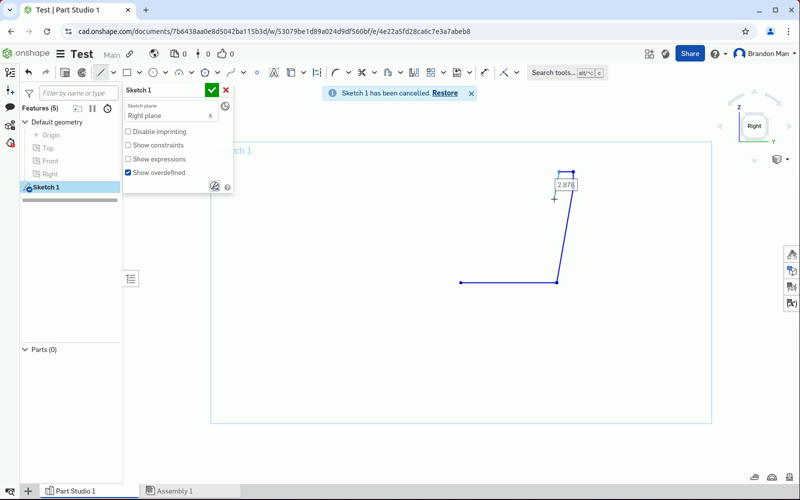
click(554, 198)
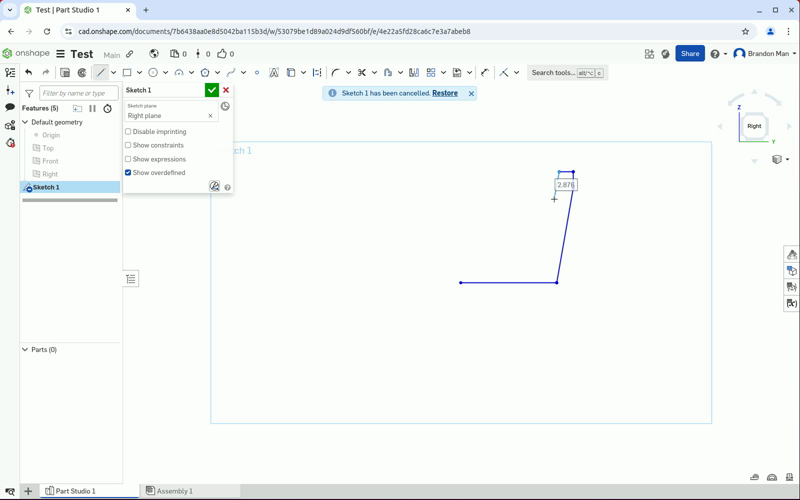
key_up(shift)
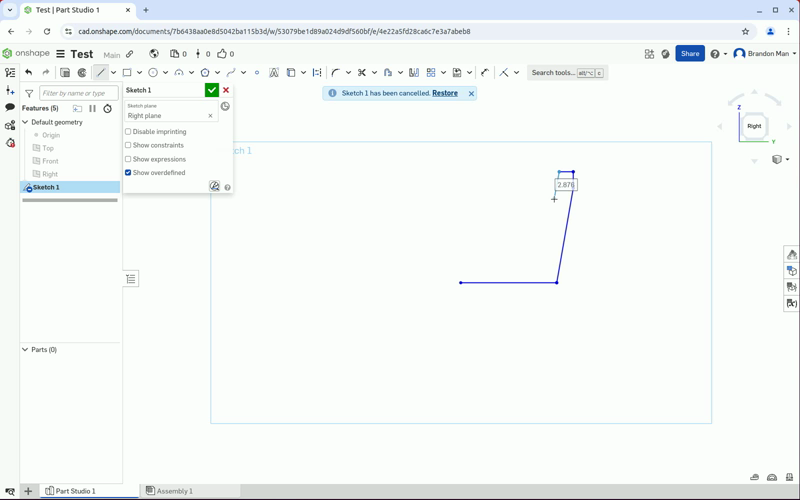
key_down(shift)
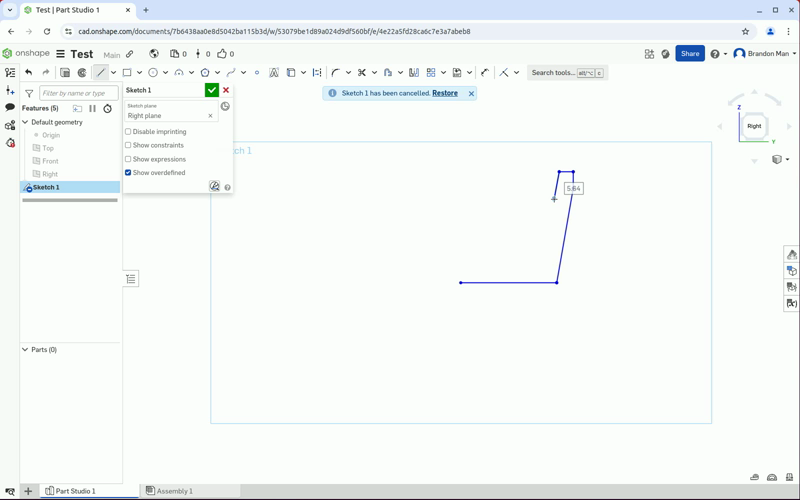
mouse_move(584, 198)
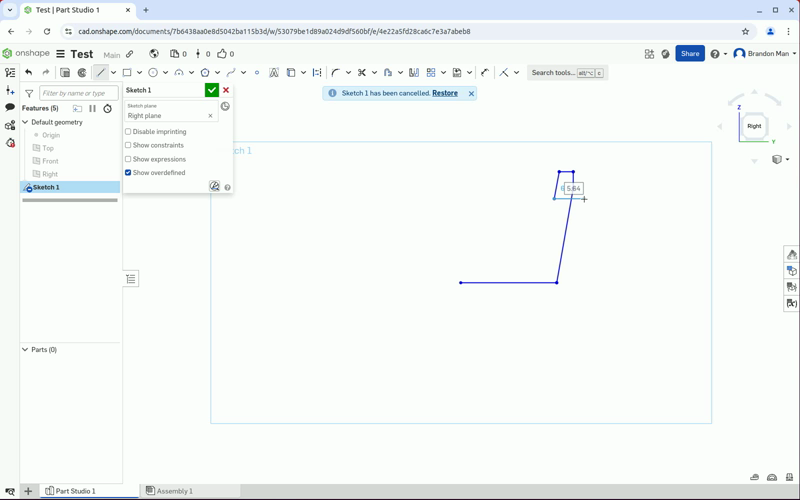
mouse_move(564, 198)
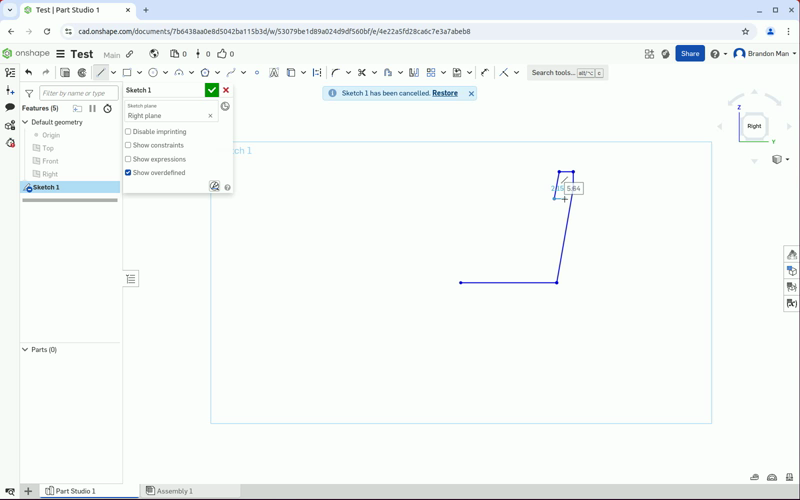
click(564, 198)
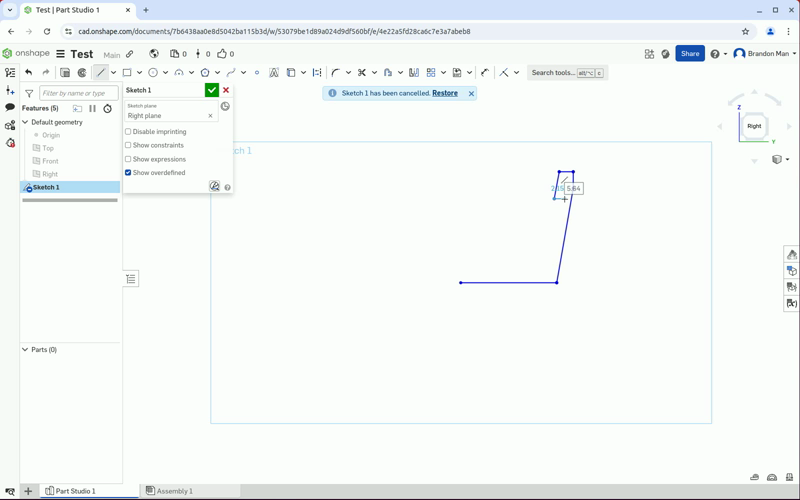
key_up(shift)
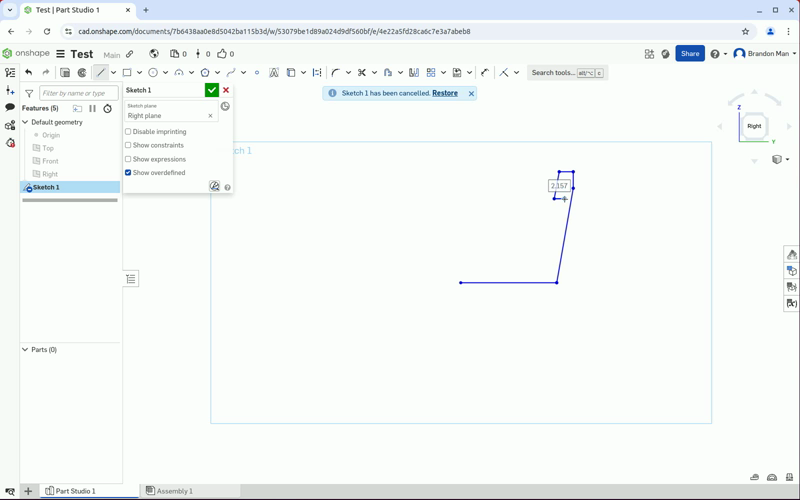
key_down(shift)
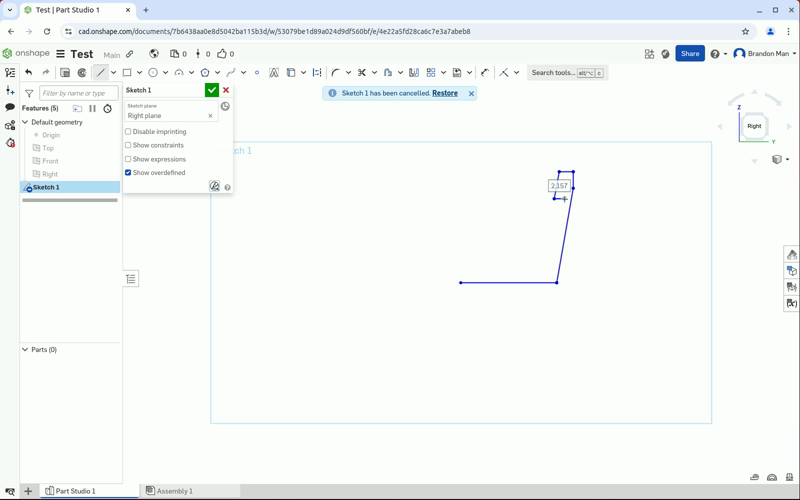
mouse_move(553, 260)
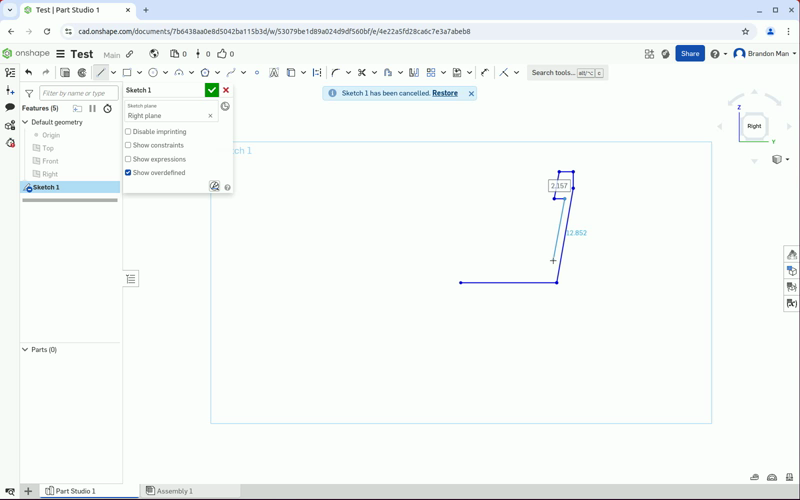
click(553, 260)
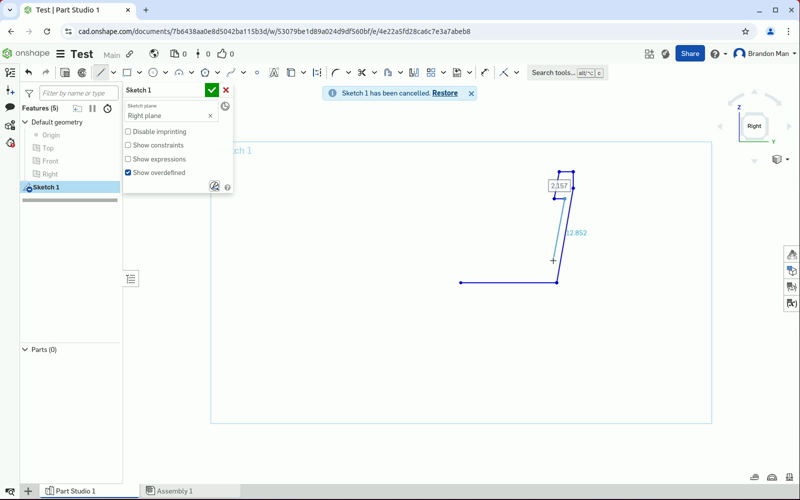
key_up(shift)
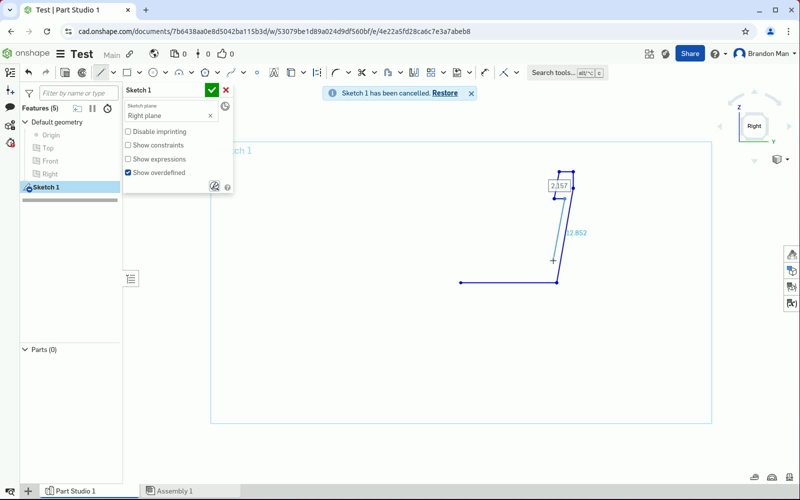
key_down(shift)
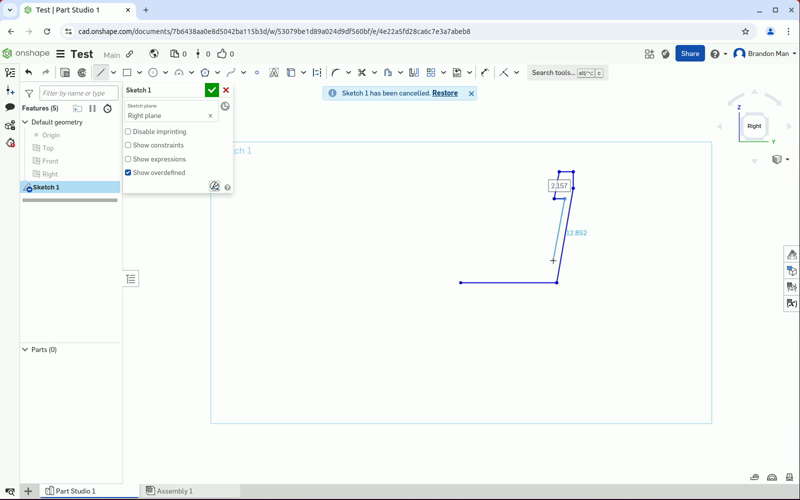
mouse_move(494, 239)
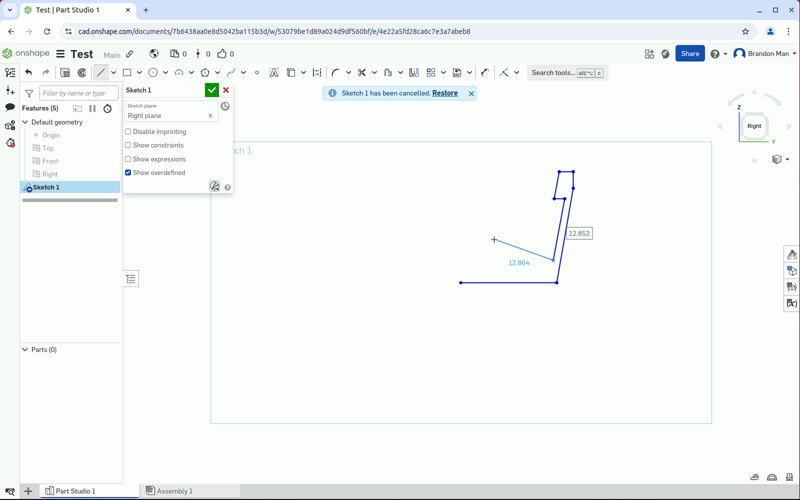
click(494, 239)
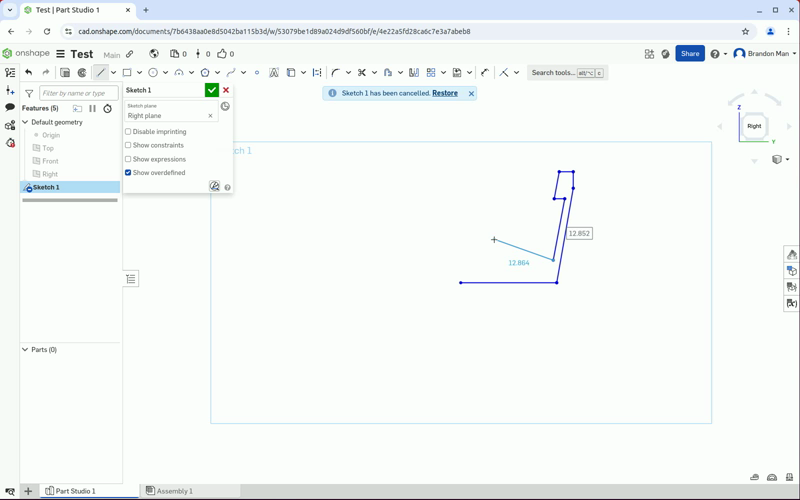
key_up(shift)
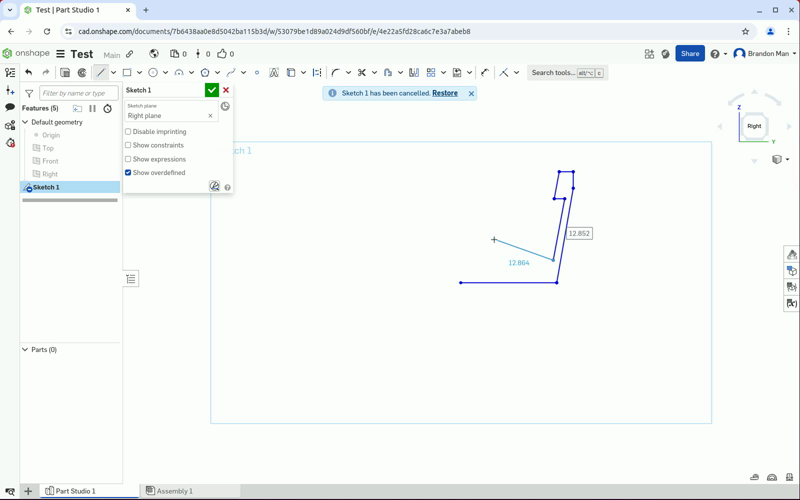
key(esc)
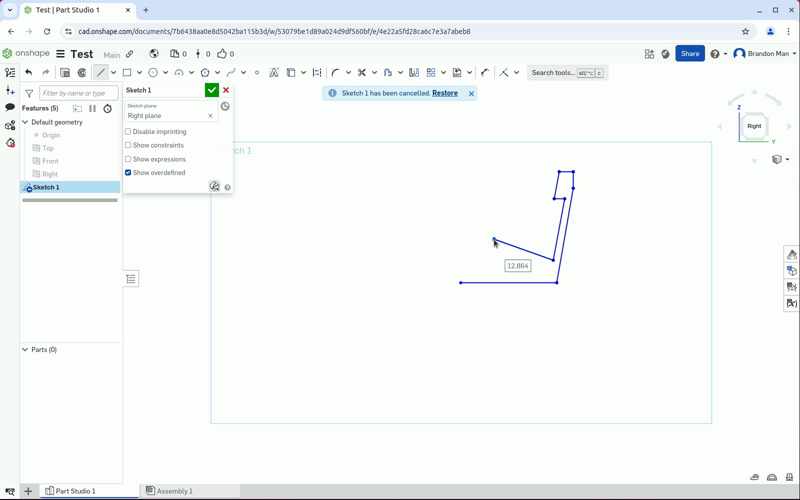
key(a)
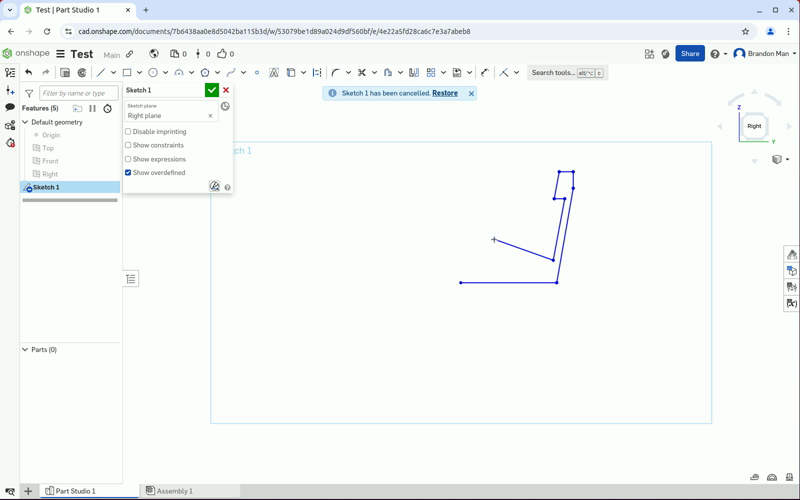
mouse_move(494, 239)
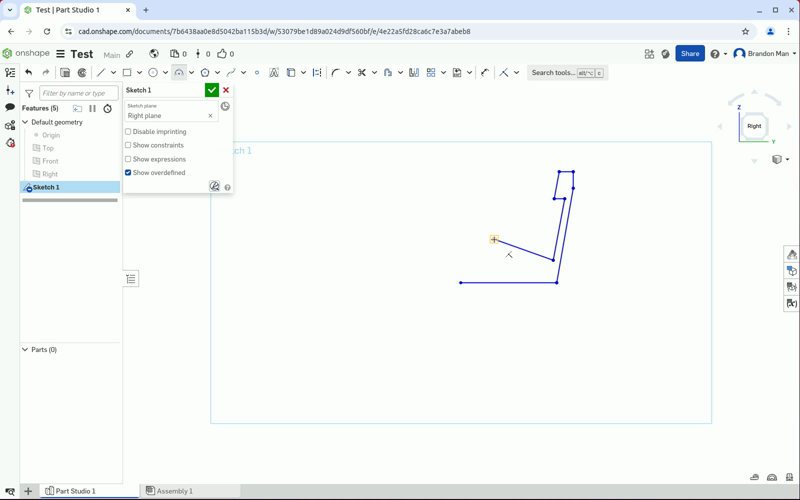
click(494, 239)
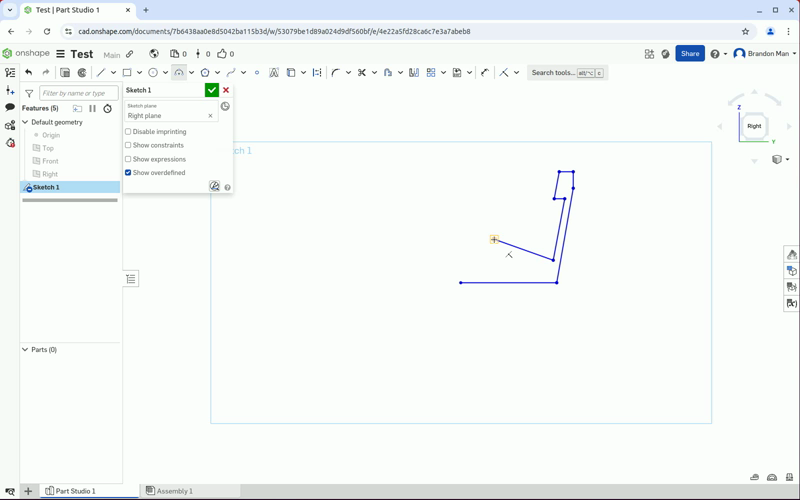
key_down(shift)
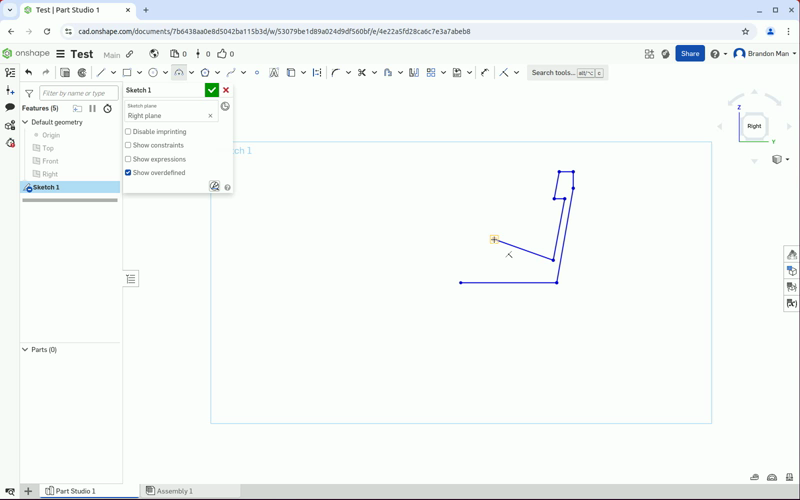
mouse_move(467, 271)
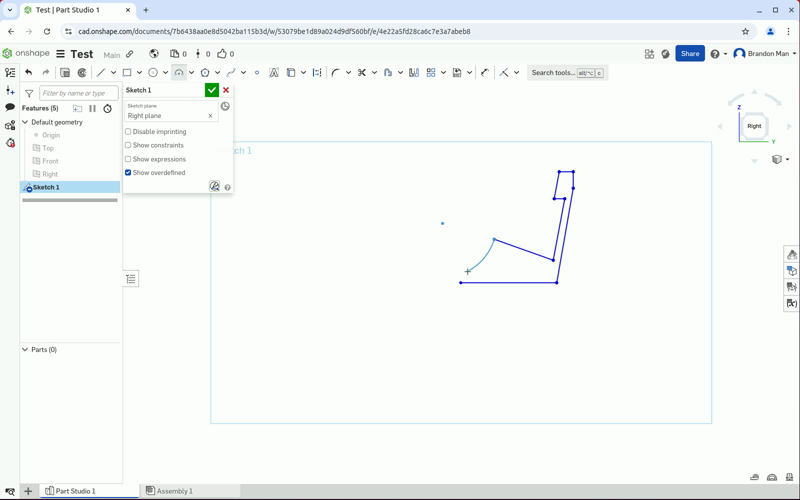
click(467, 271)
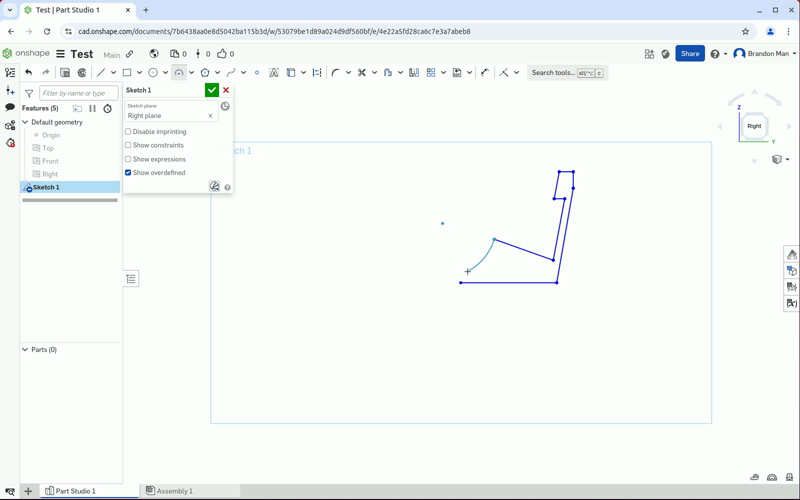
mouse_move(469, 245)
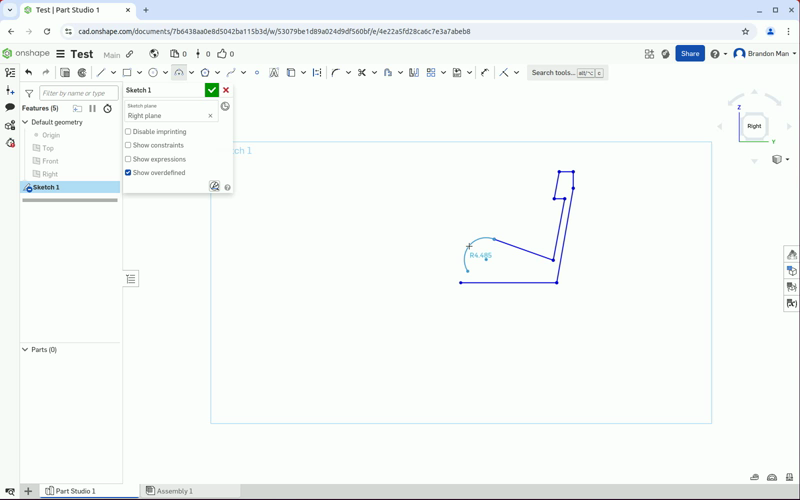
click(469, 245)
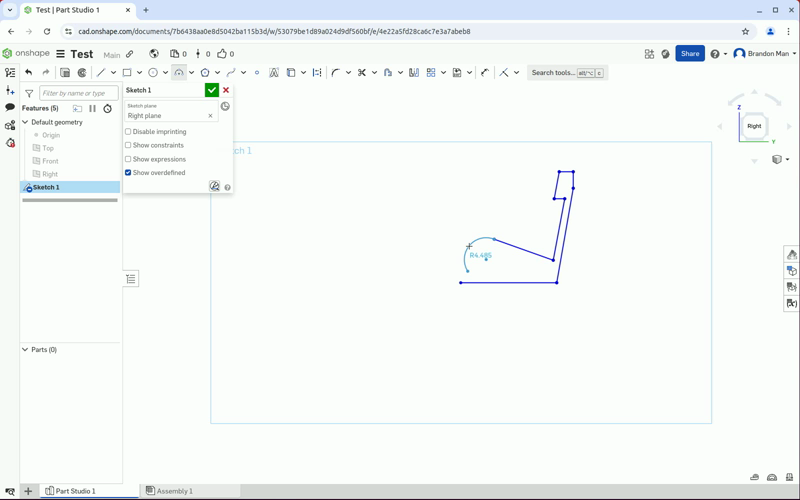
key_up(shift)
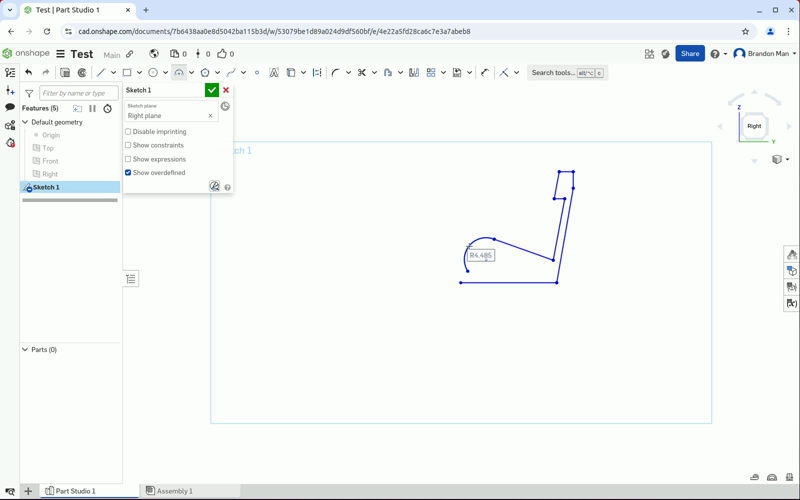
key(esc)
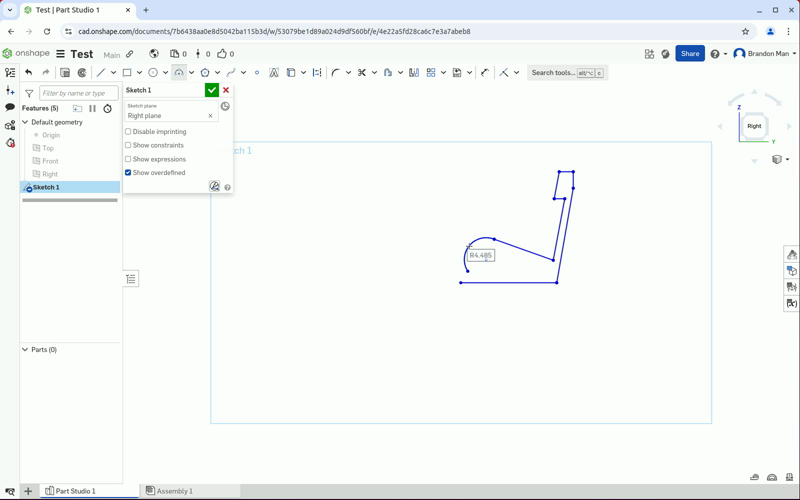
key(l)
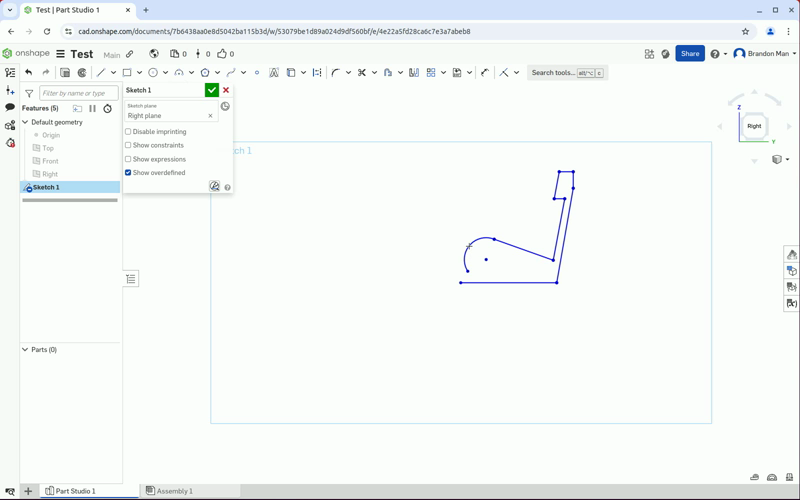
mouse_move(467, 271)
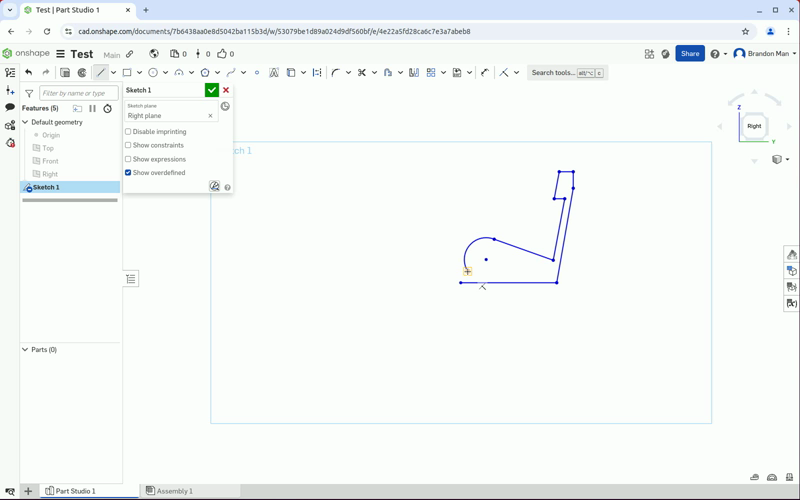
click(467, 271)
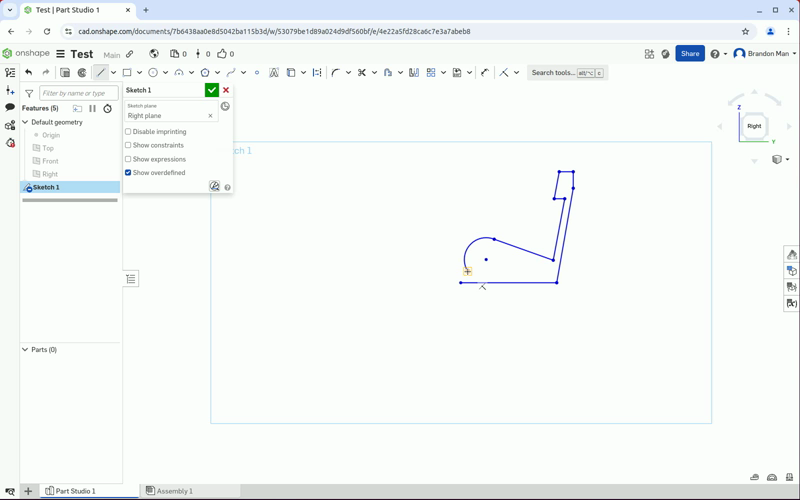
mouse_move(498, 271)
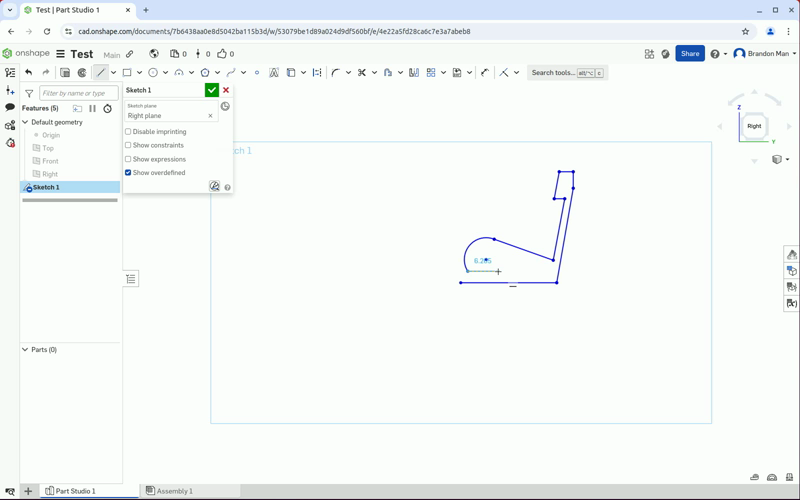
key_down(shift)
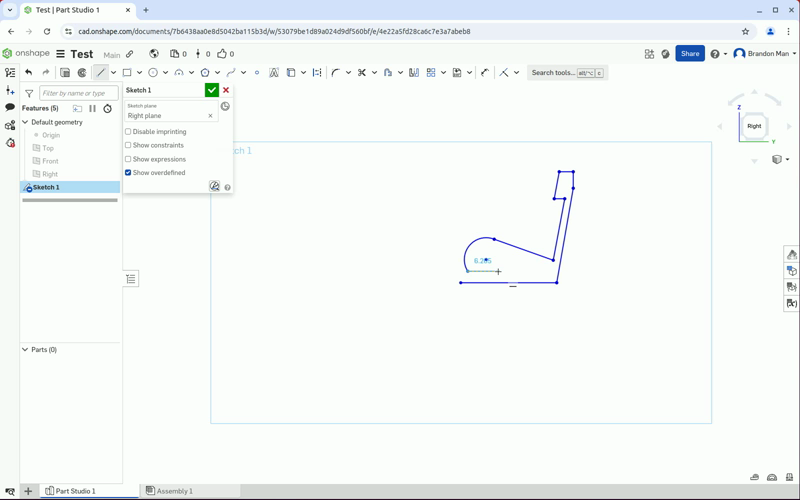
mouse_move(460, 282)
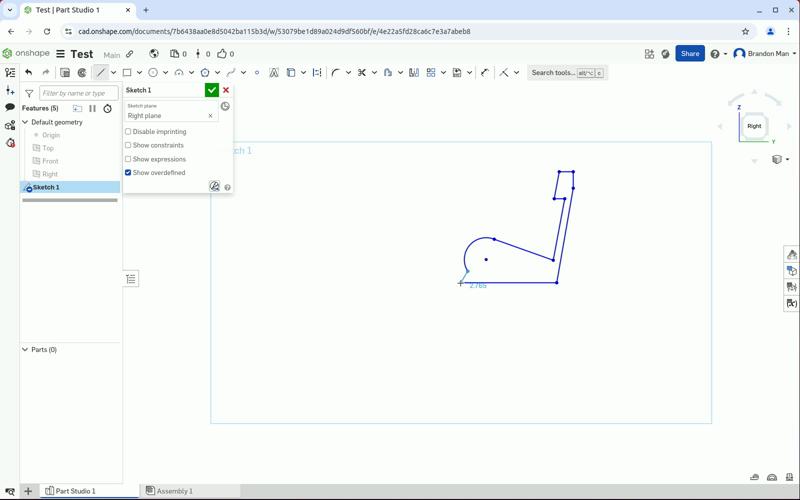
key_up(shift)
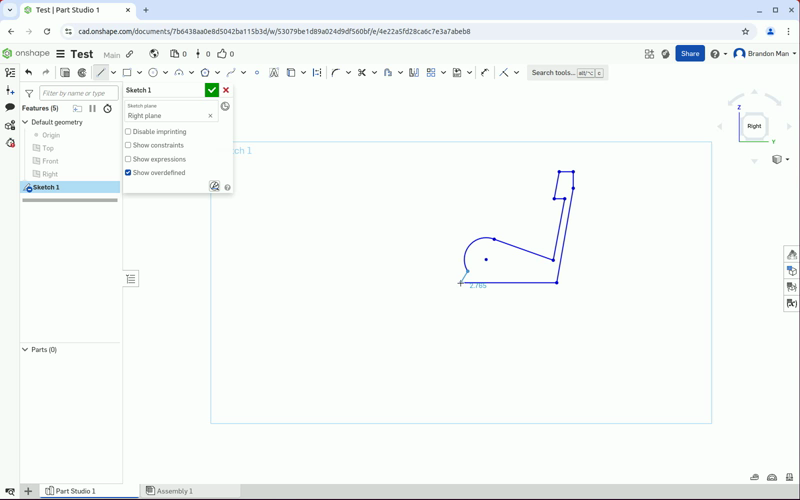
click(460, 282)
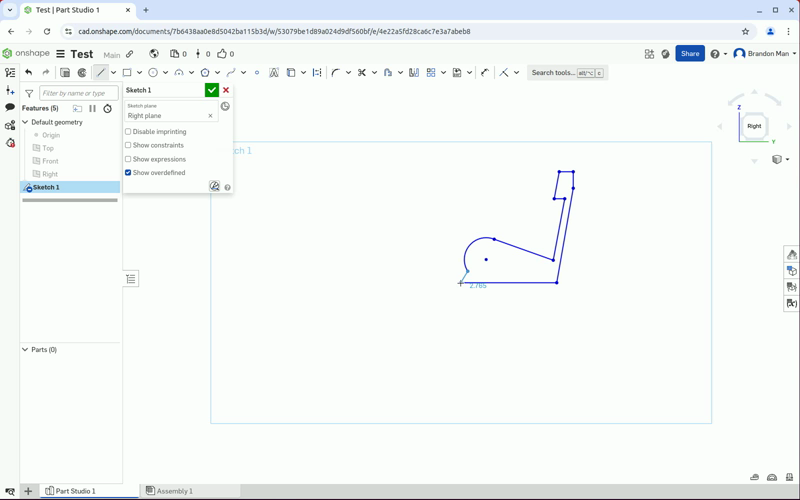
key(esc)
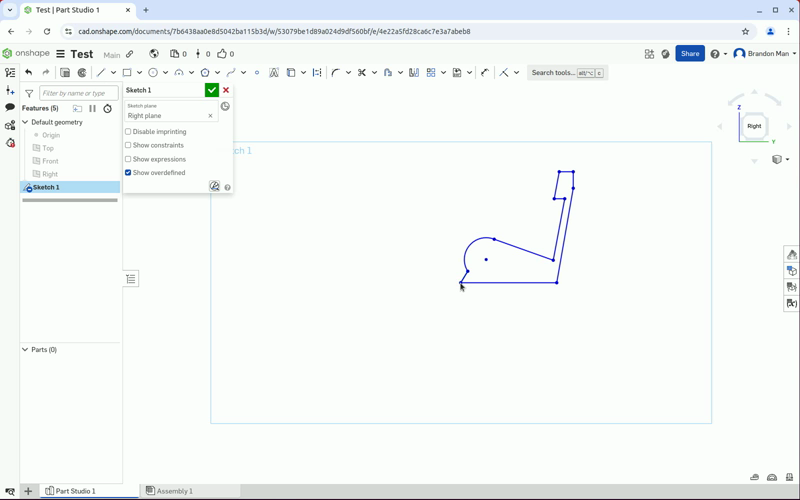
mouse_move(516, 266)
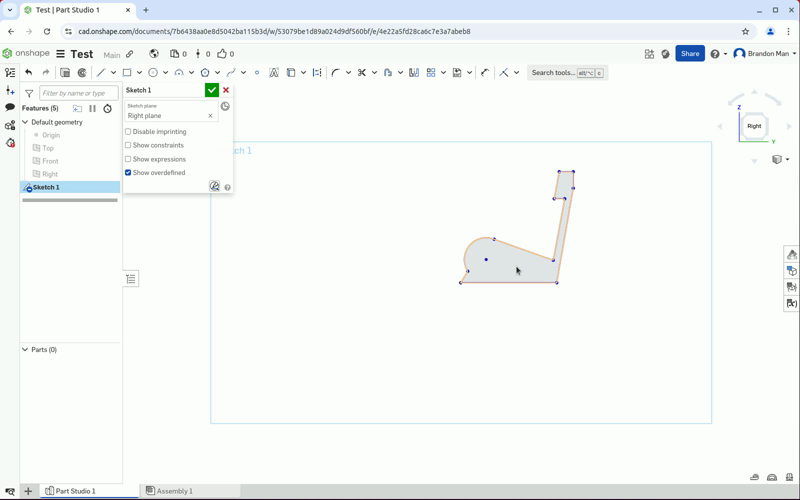
click(516, 266)
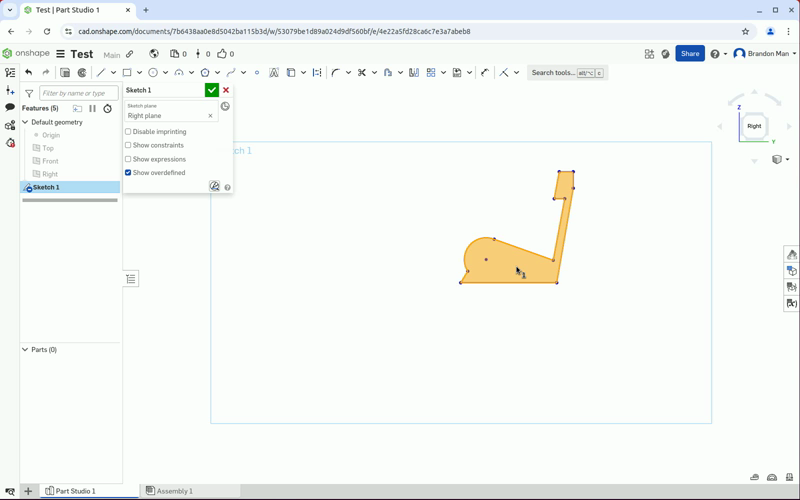
mouse_move(73, 352)
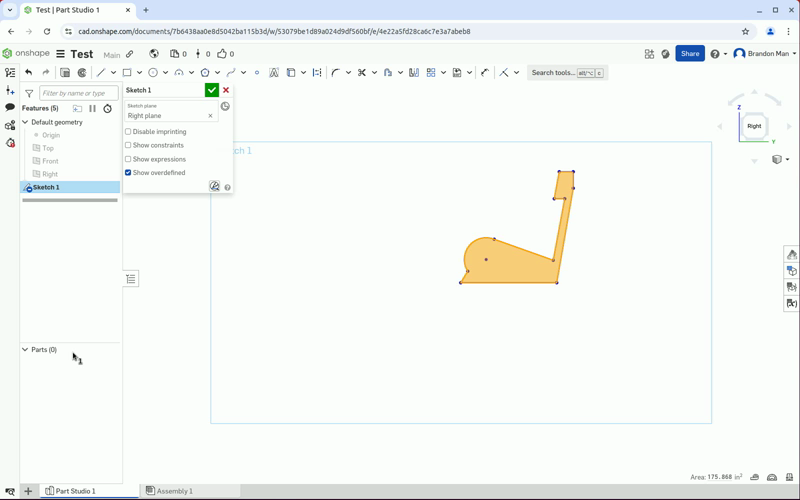
key(shift+y)
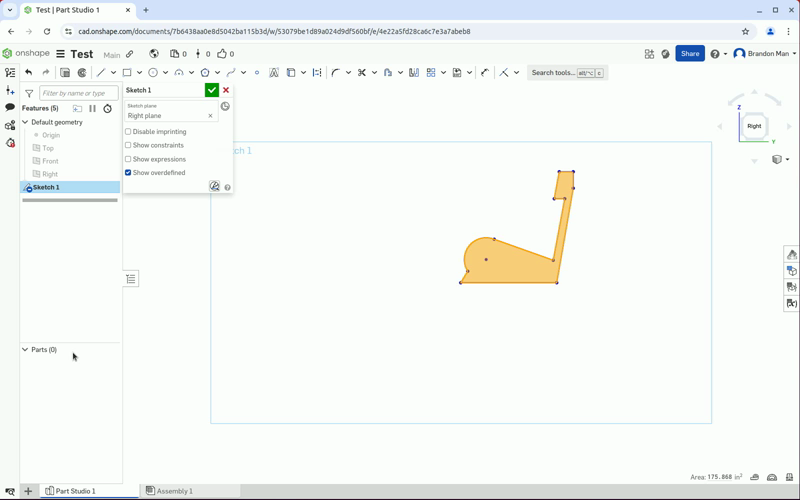
key(shift+e)
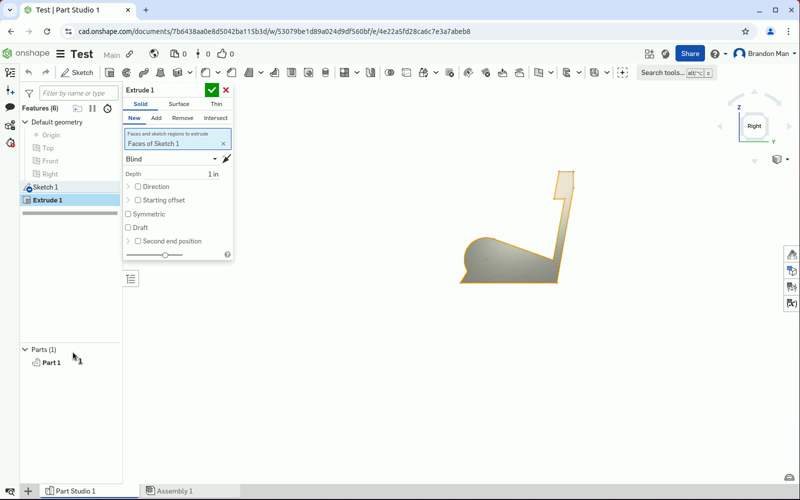
mouse_move(143, 106)
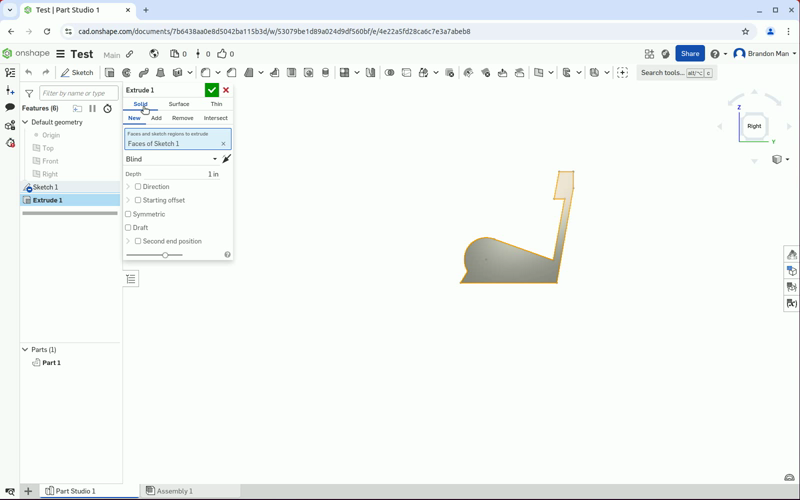
click(143, 106)
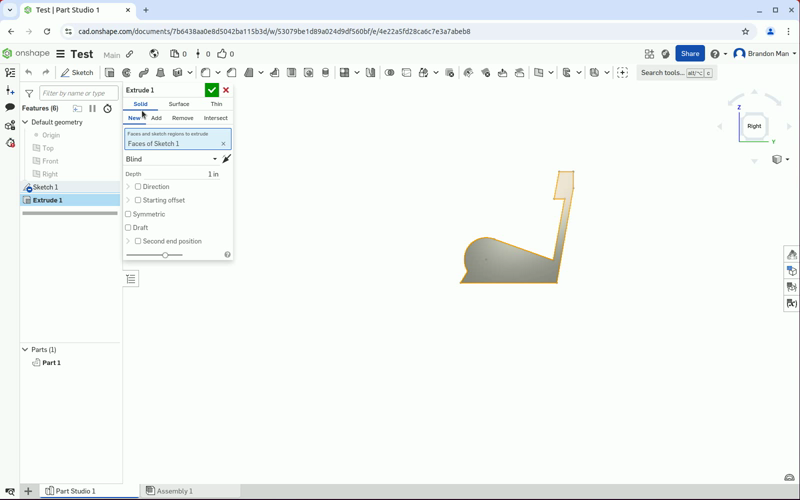
mouse_move(137, 120)
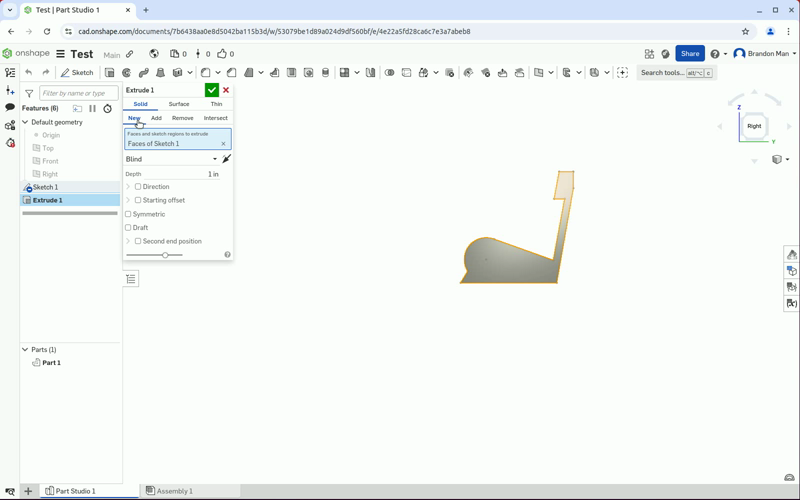
click(137, 120)
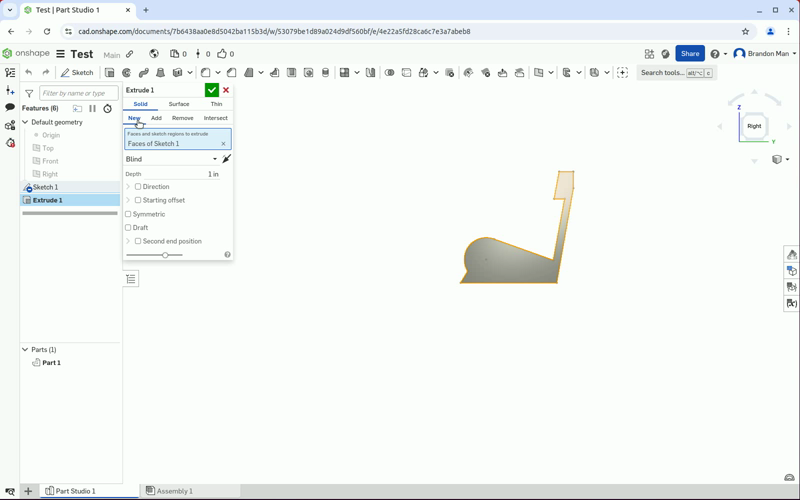
key(tab, 4)
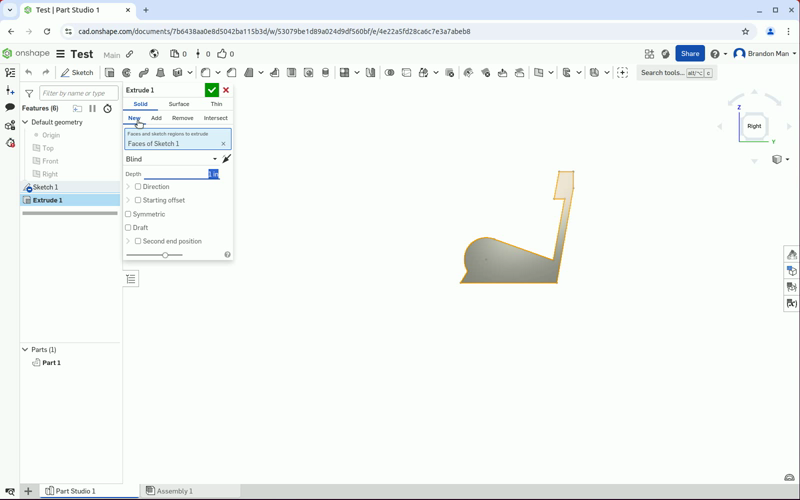
text(1.926)
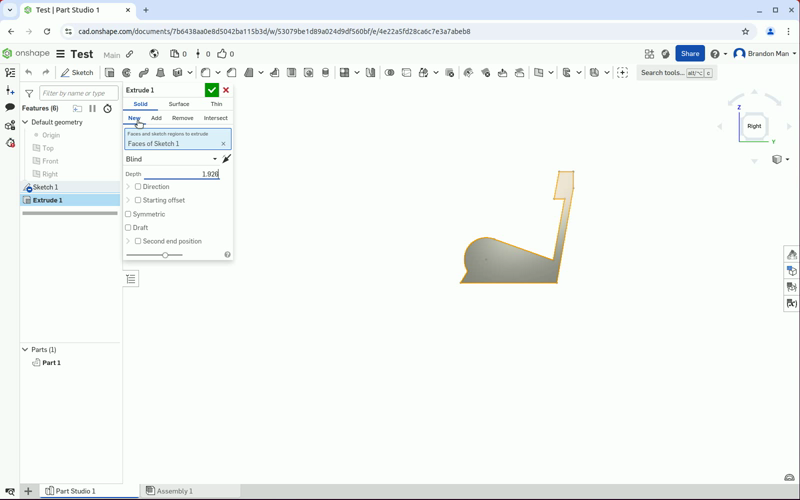
key(tab, 3)
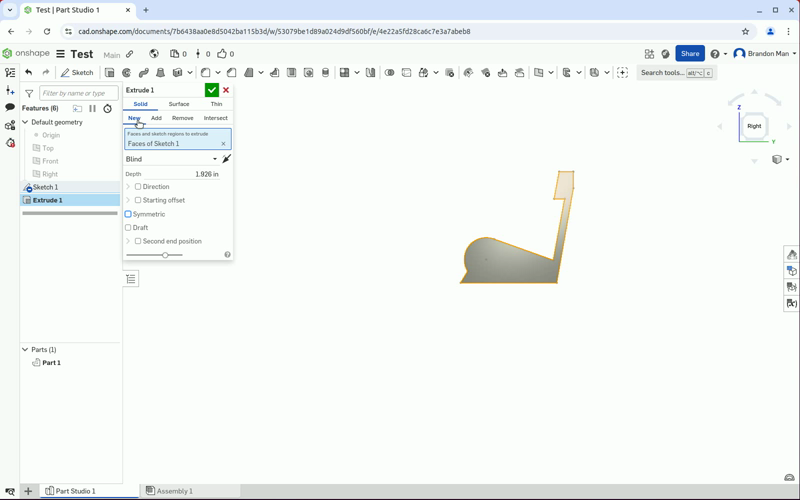
key(space)
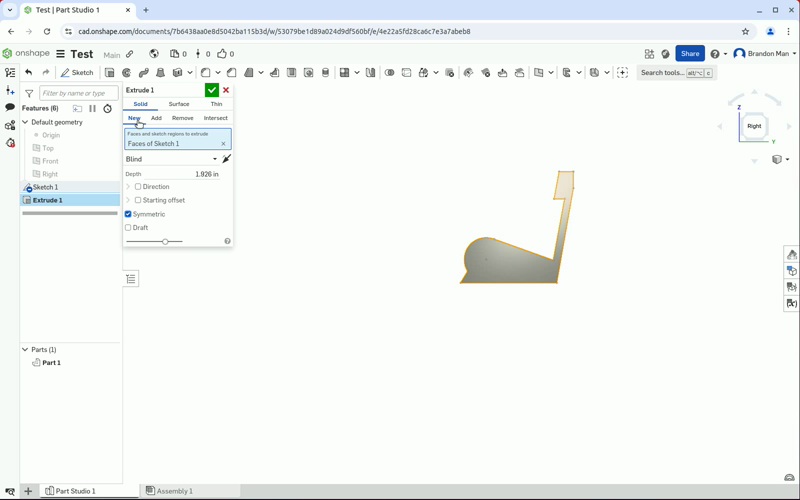
key(enter)
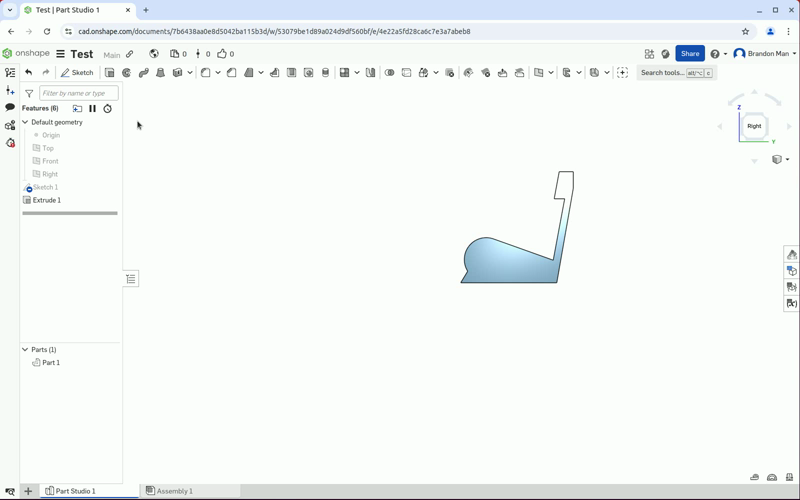
key(shift+h)
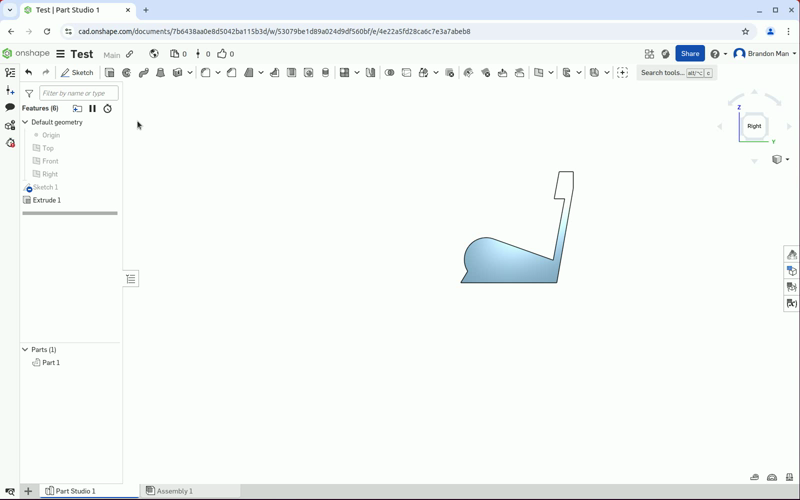
key(shift+h)
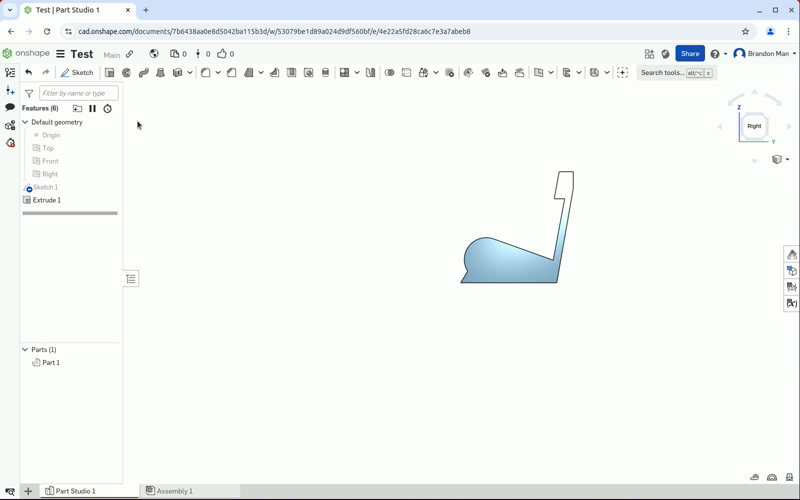
mouse_move(73, 189)
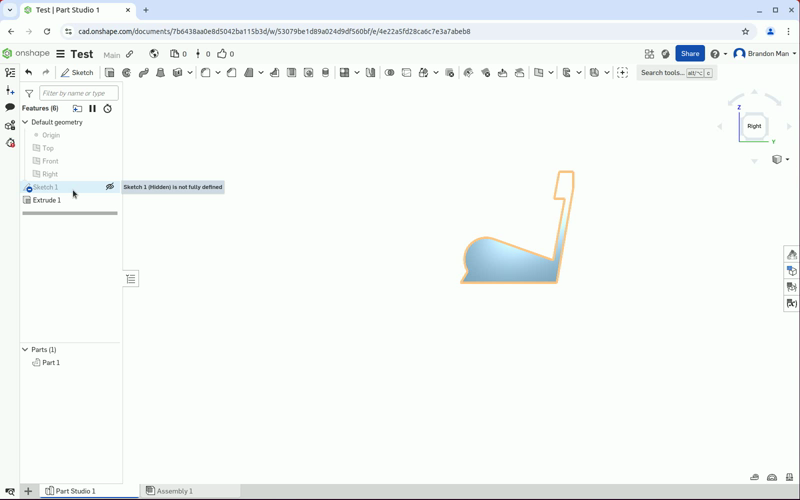
click(73, 189)
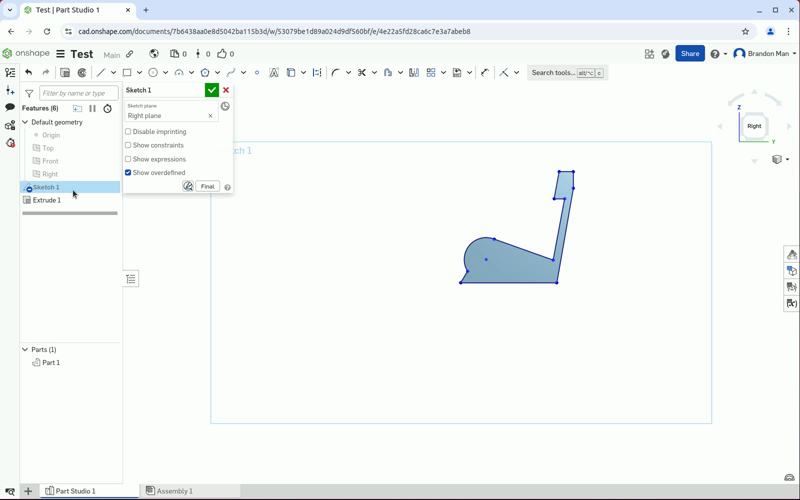
mouse_move(229, 92)
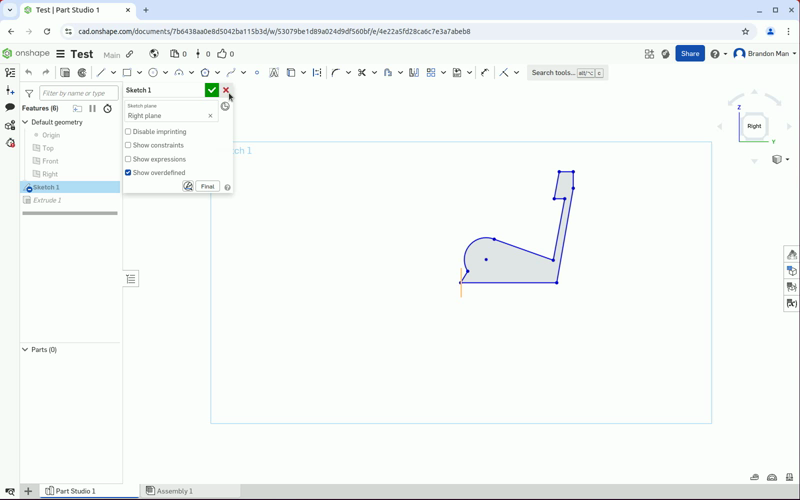
click(229, 92)
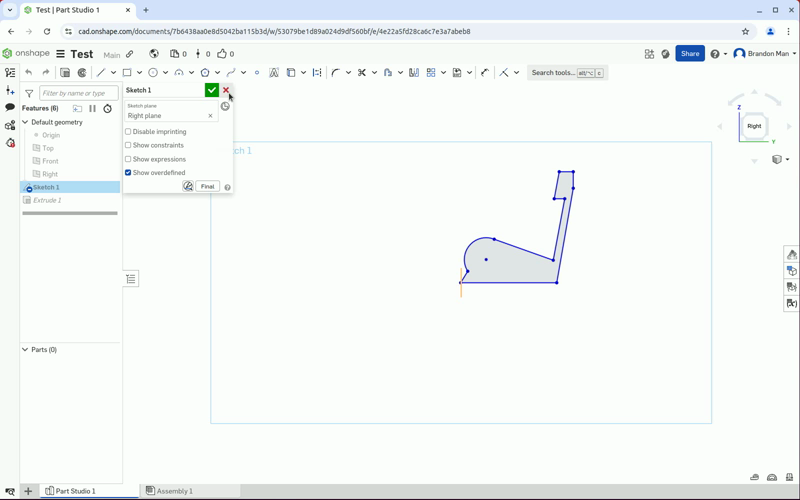
key(shift+s)
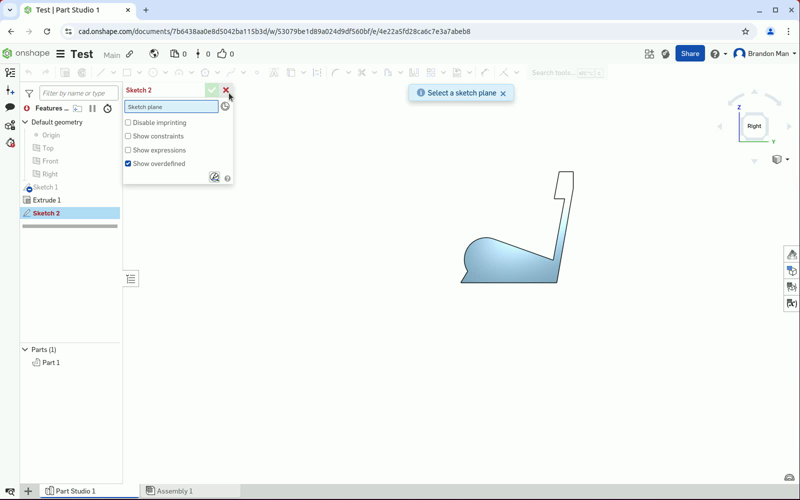
mouse_move(73, 176)
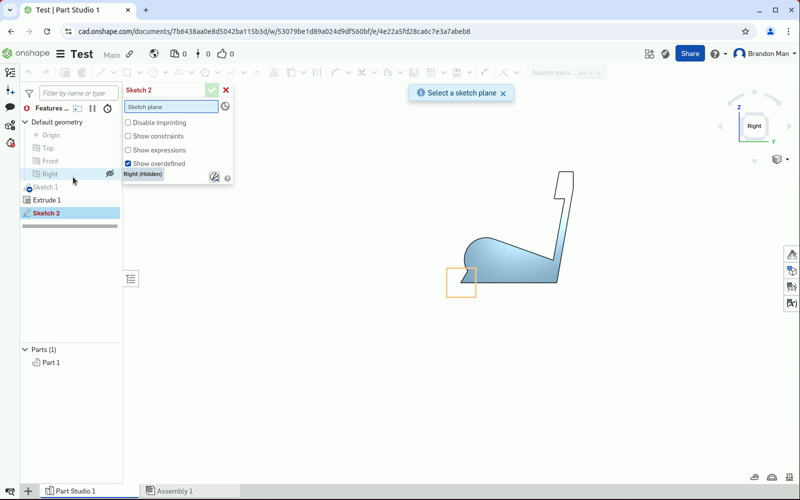
click(73, 176)
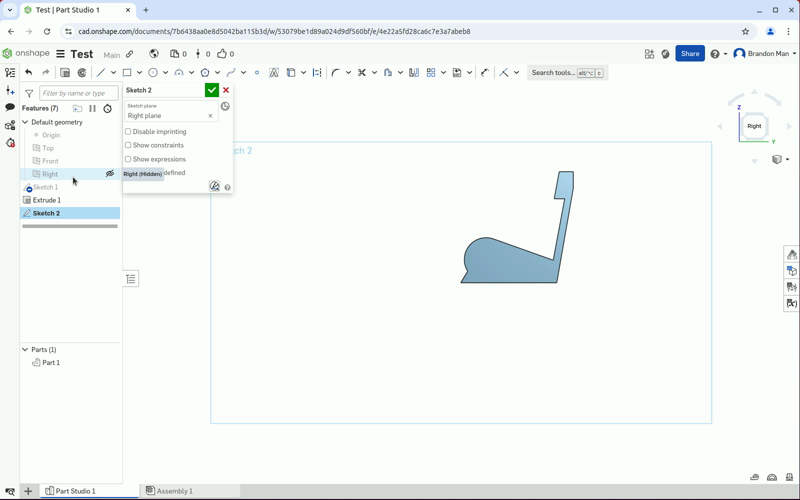
mouse_move(73, 352)
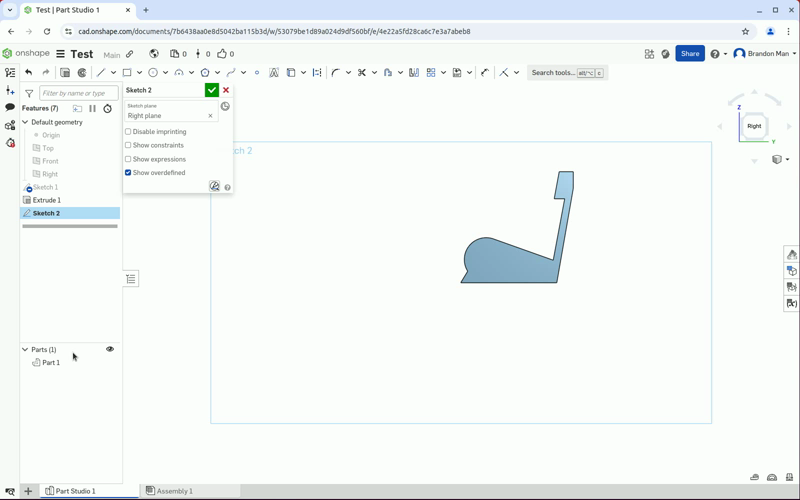
key(y)
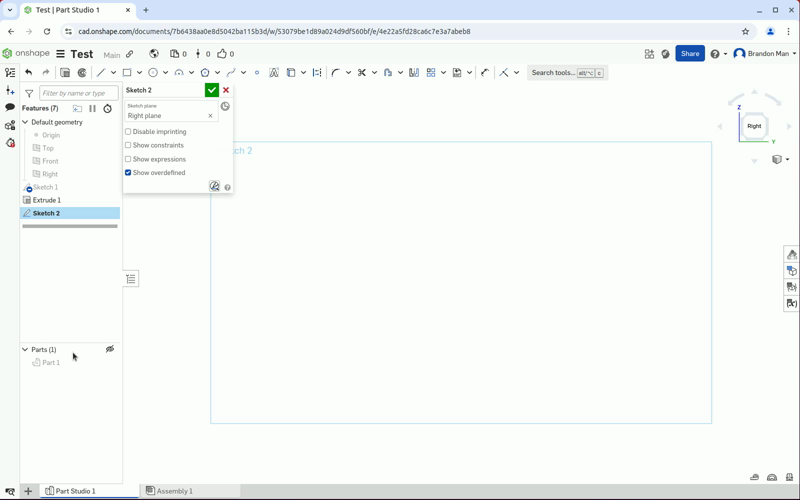
key(l)
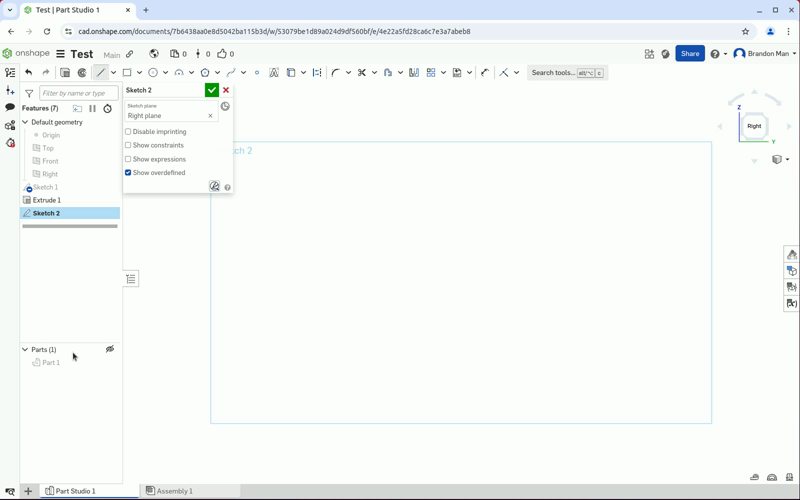
key_down(shift)
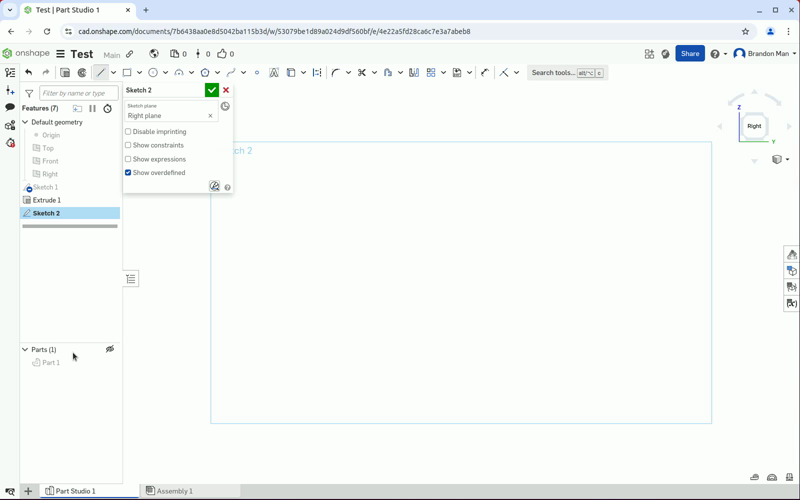
mouse_move(480, 272)
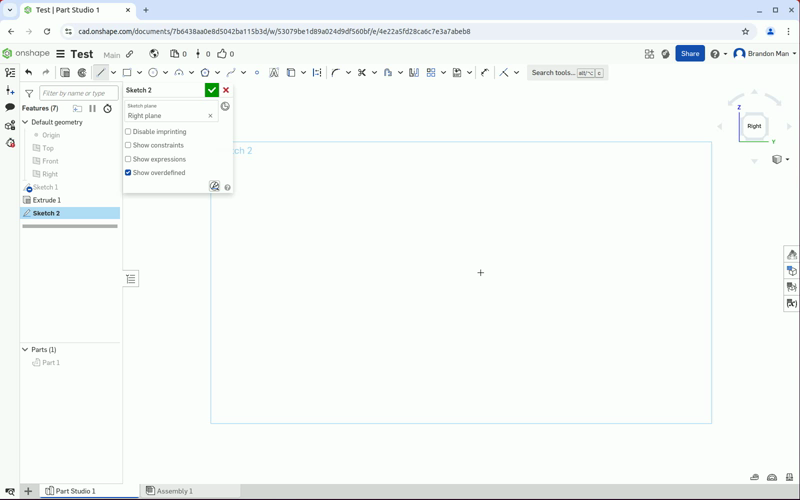
click(480, 272)
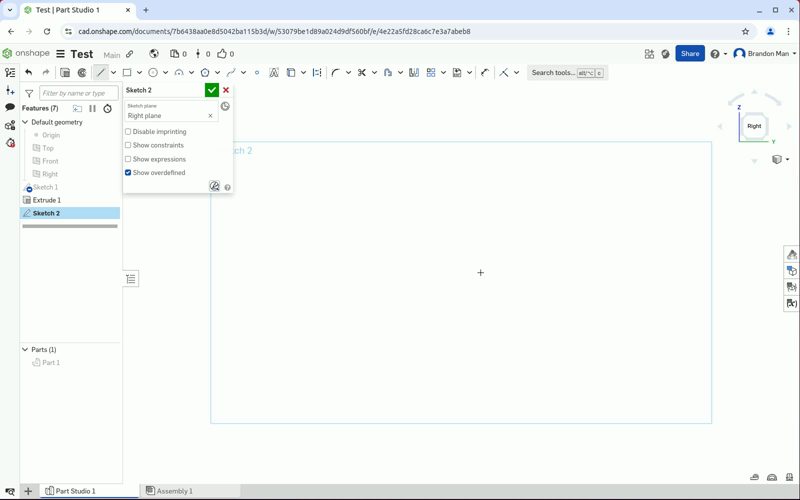
key_up(shift)
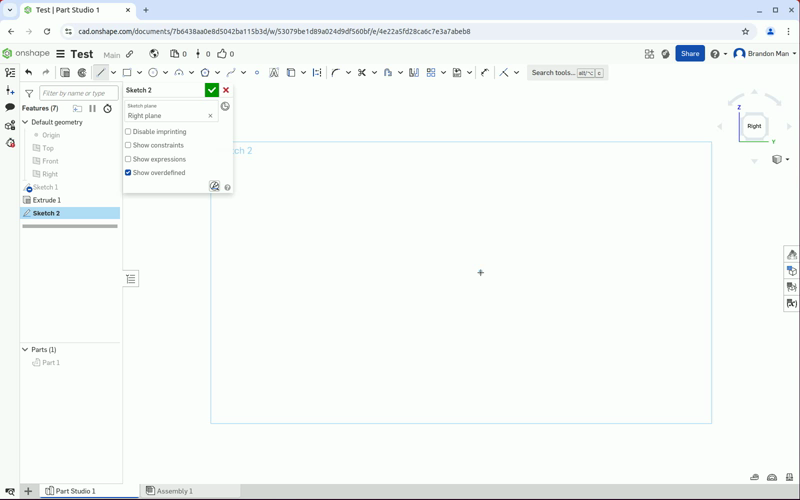
key_down(shift)
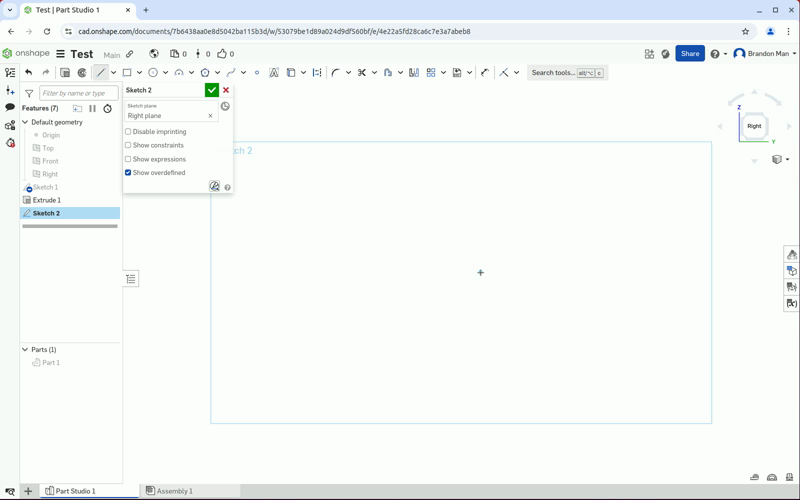
mouse_move(561, 272)
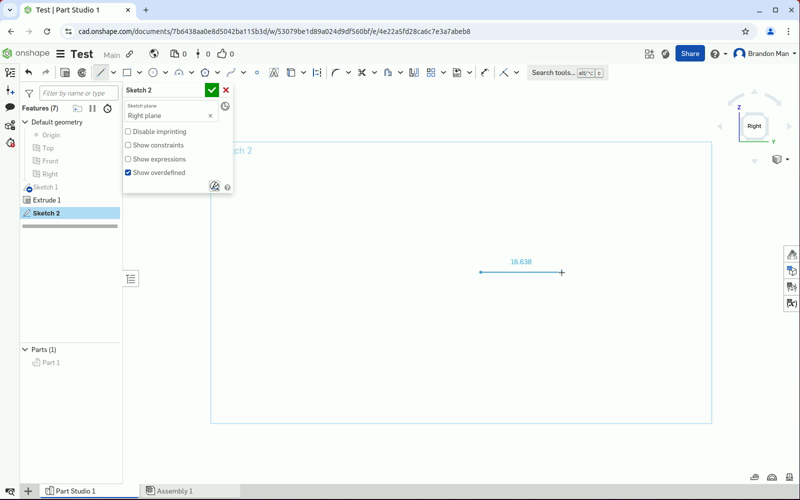
click(561, 272)
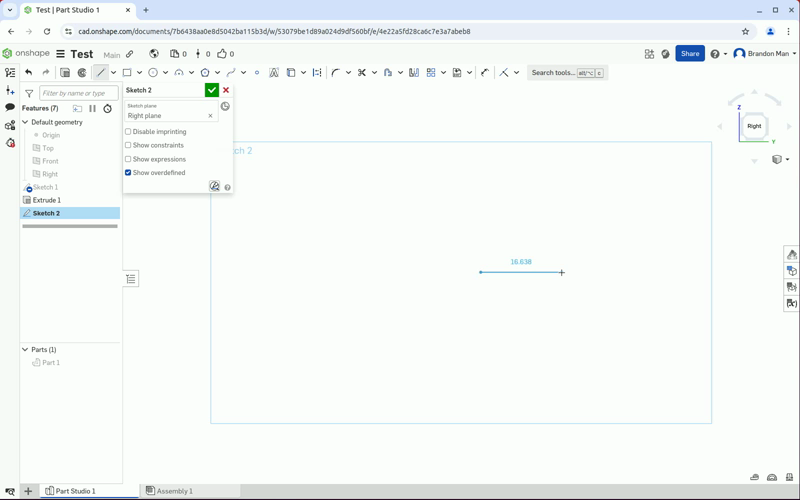
key_up(shift)
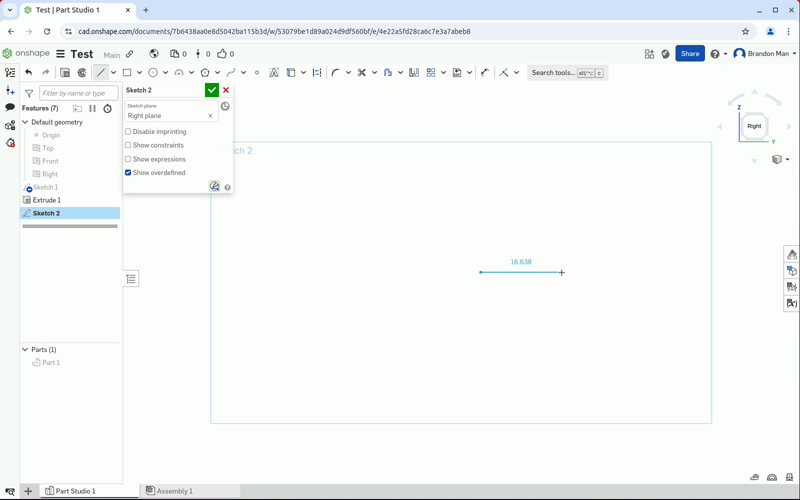
key_down(shift)
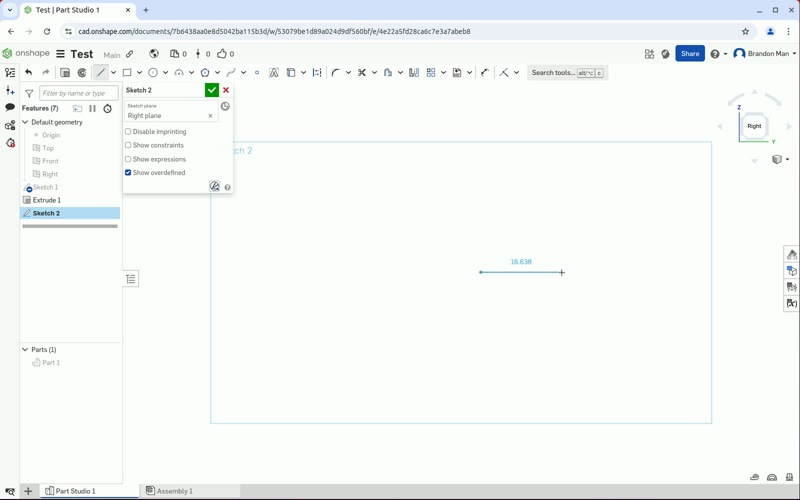
mouse_move(589, 272)
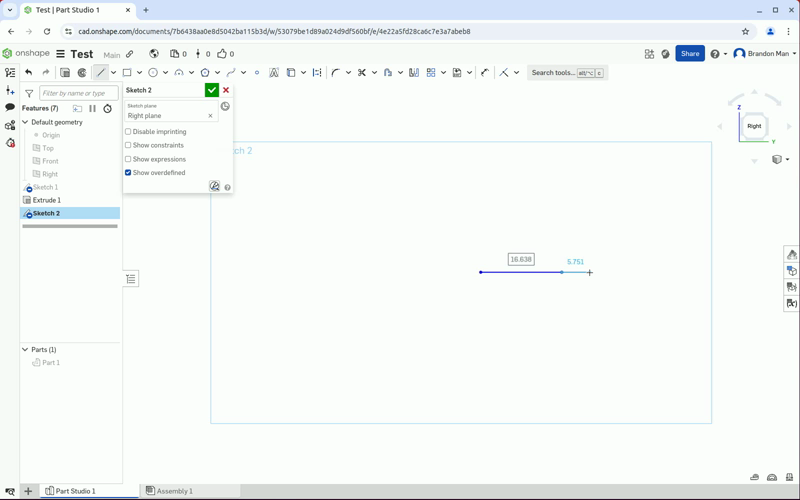
mouse_move(561, 262)
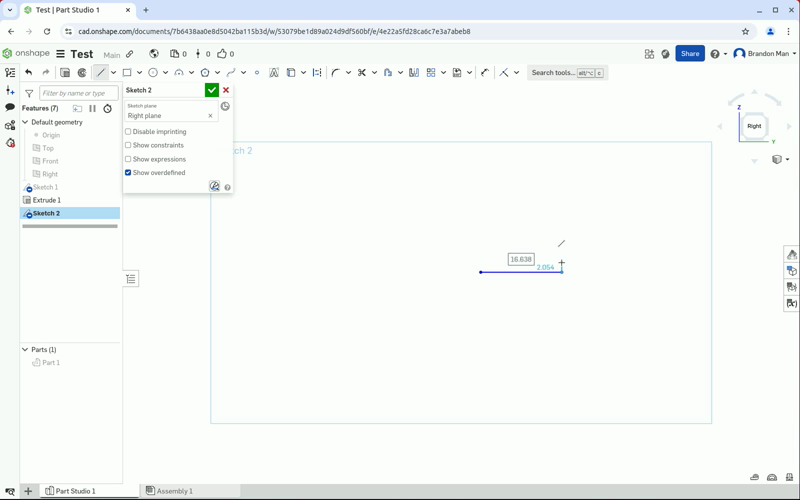
click(561, 262)
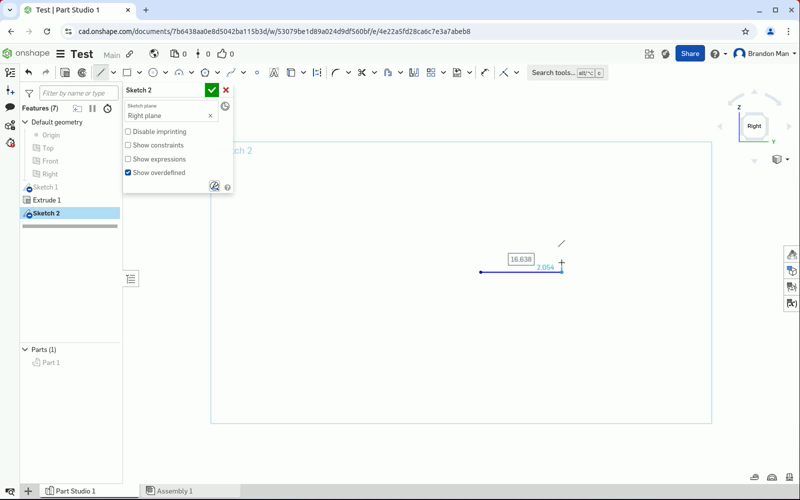
key_up(shift)
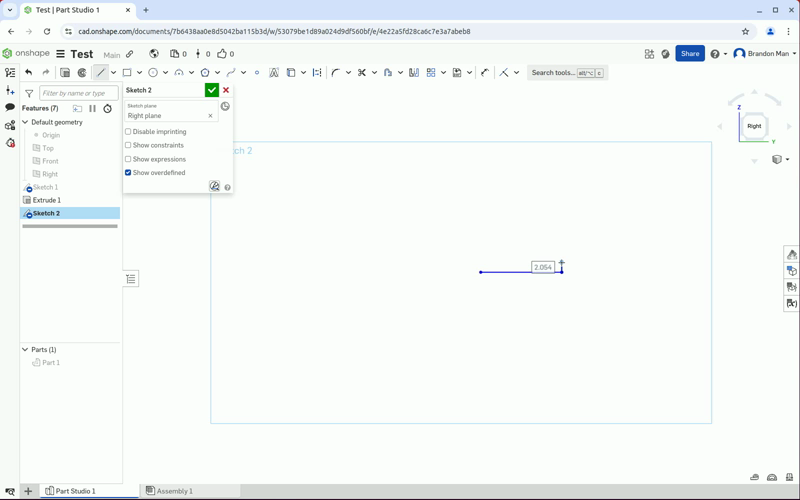
key_down(shift)
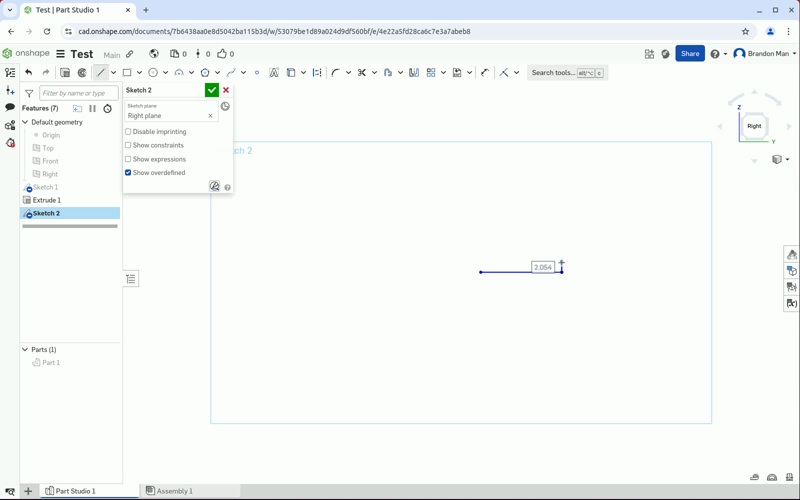
mouse_move(480, 262)
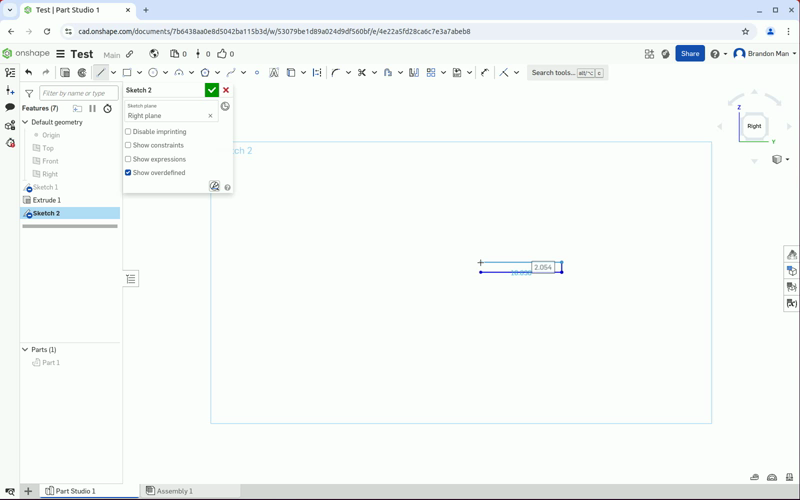
click(480, 262)
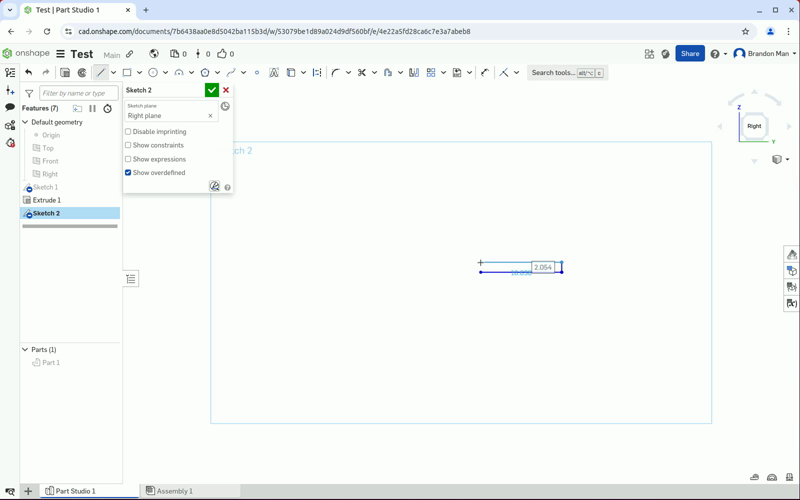
key_up(shift)
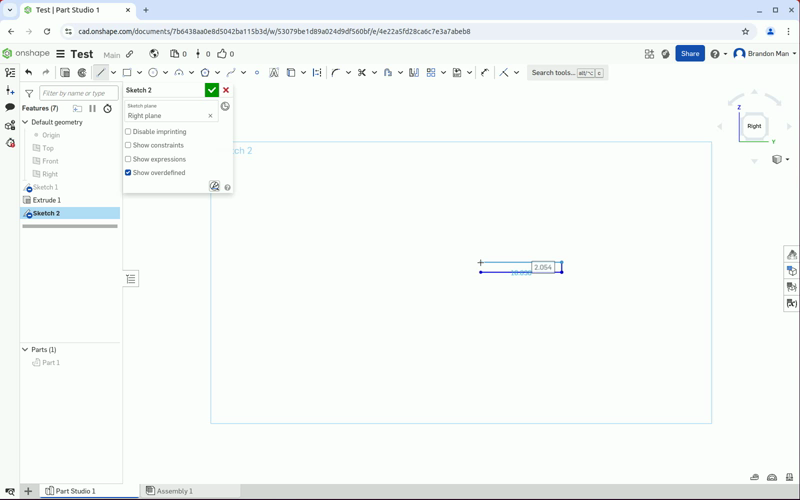
mouse_move(510, 262)
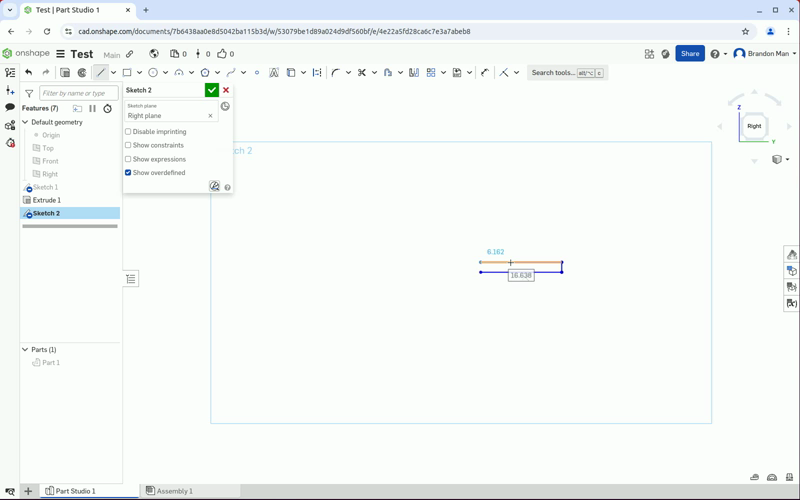
key_down(shift)
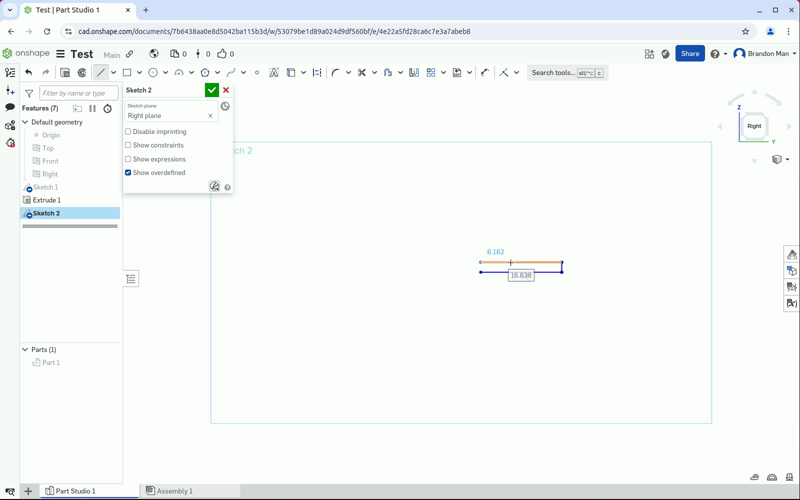
mouse_move(480, 272)
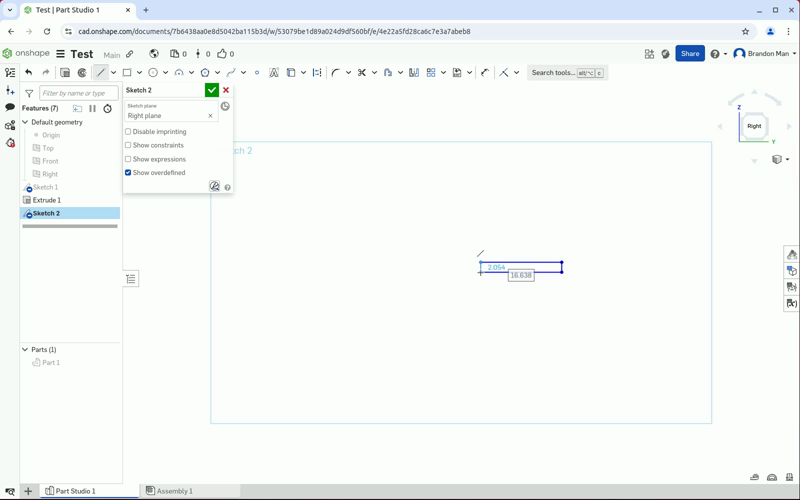
key_up(shift)
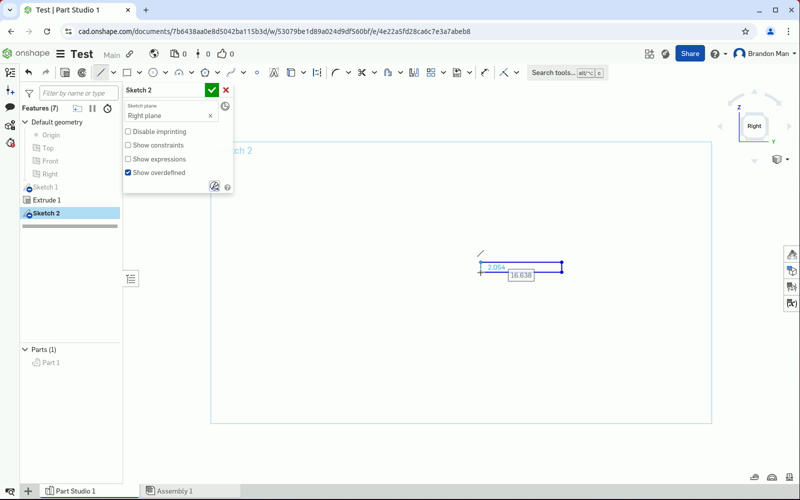
click(480, 272)
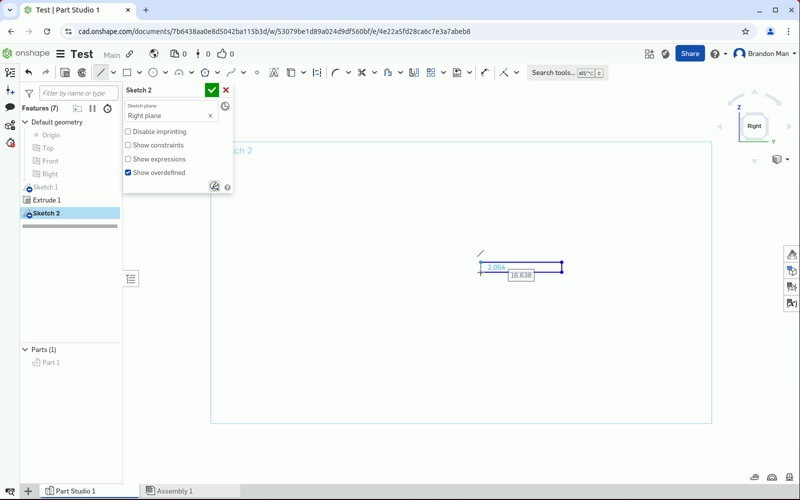
key(esc)
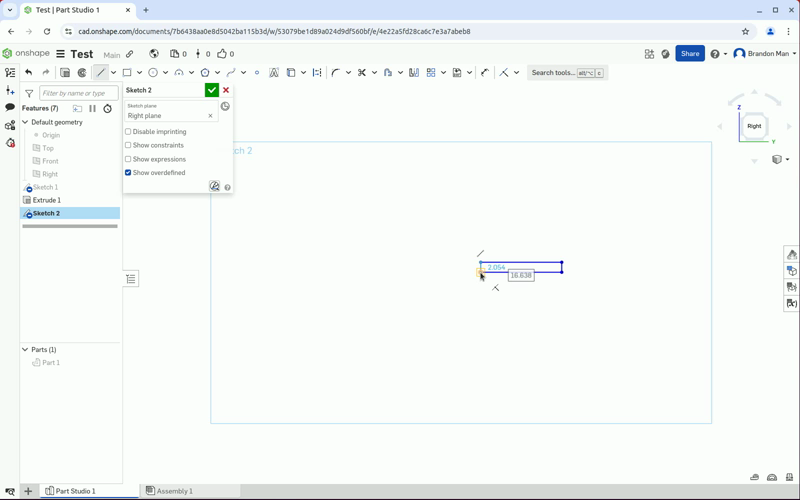
mouse_move(497, 269)
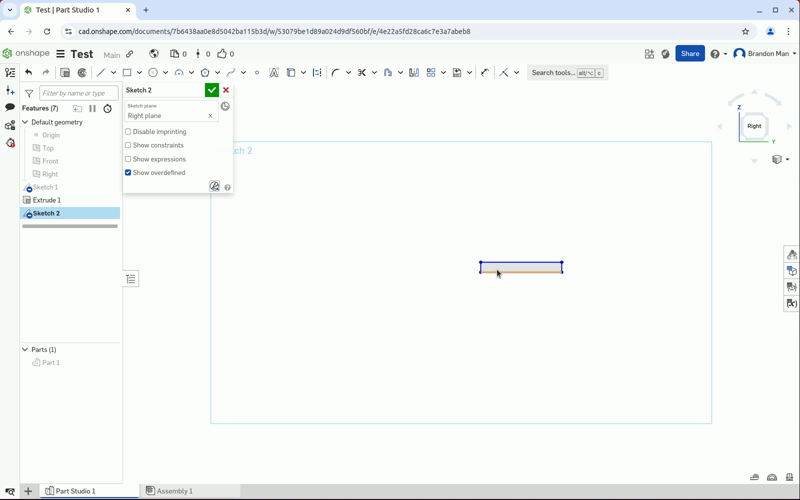
scroll(6)
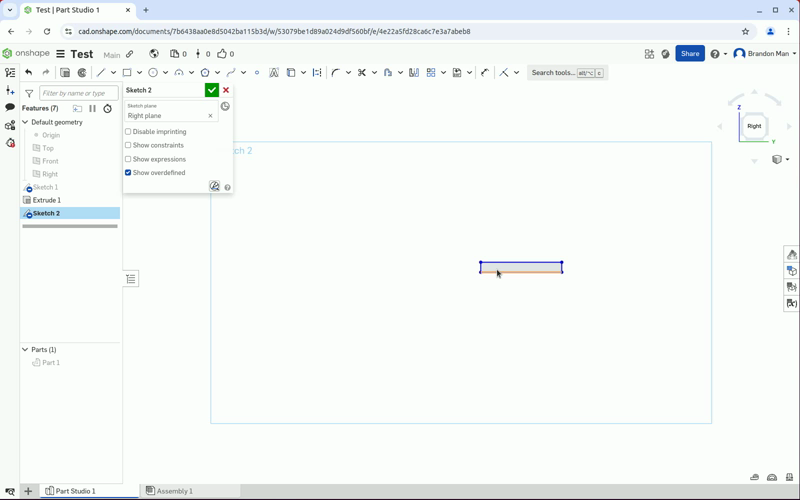
scroll(6)
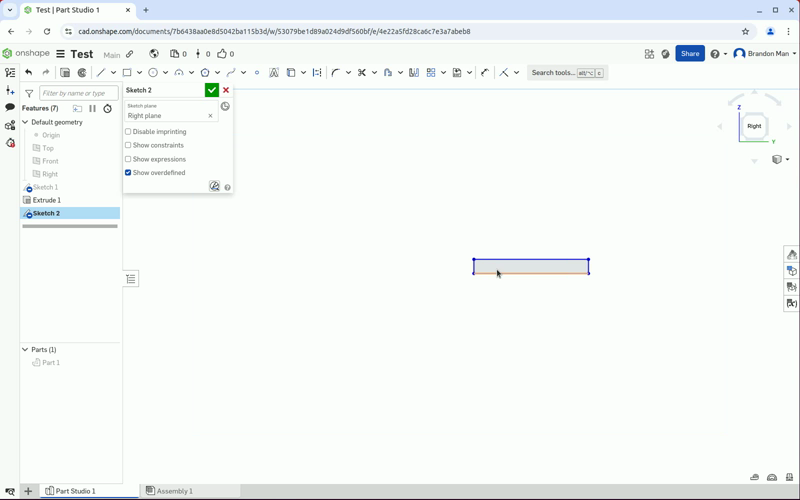
scroll(6)
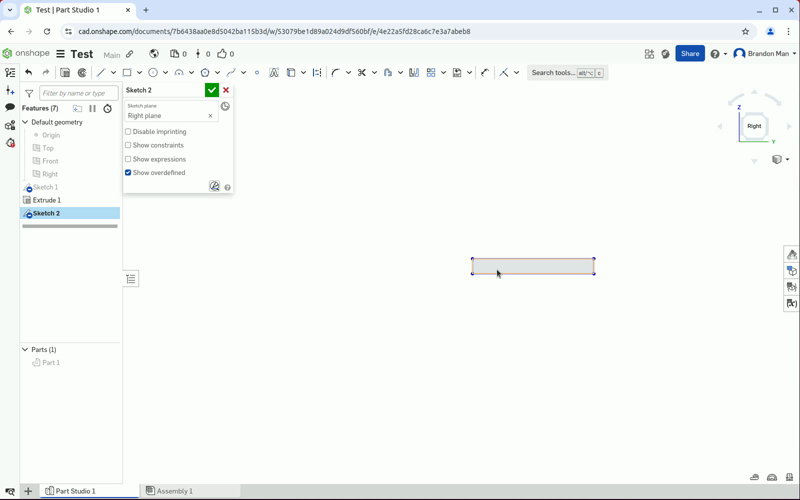
scroll(6)
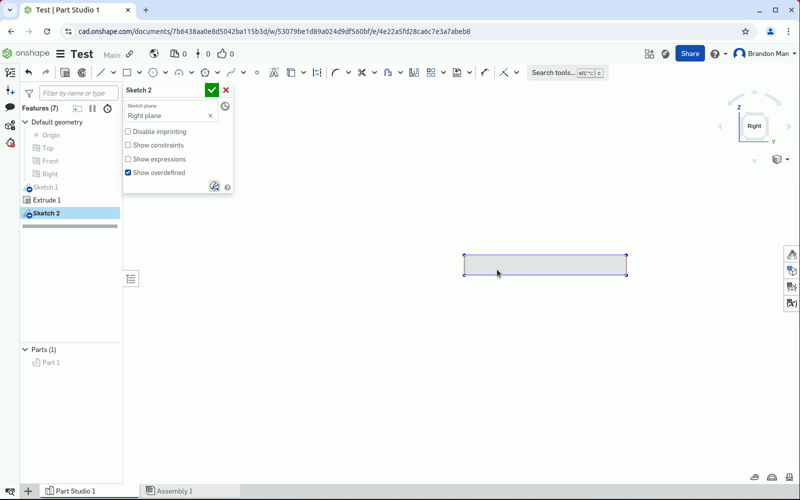
scroll(6)
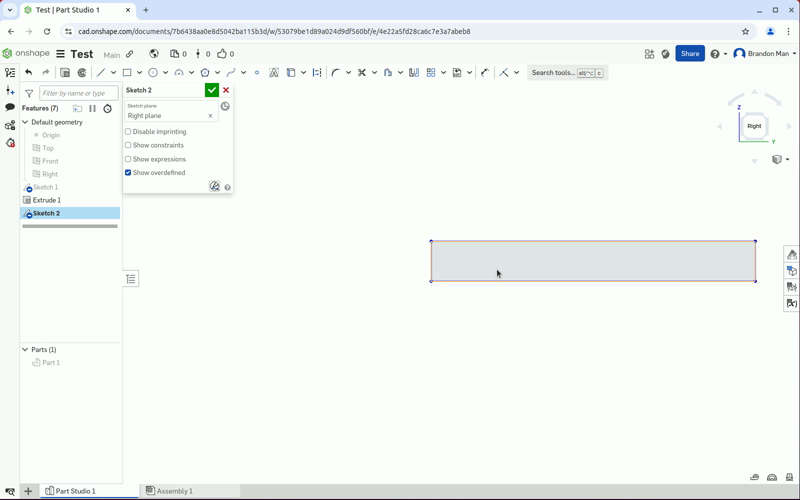
scroll(6)
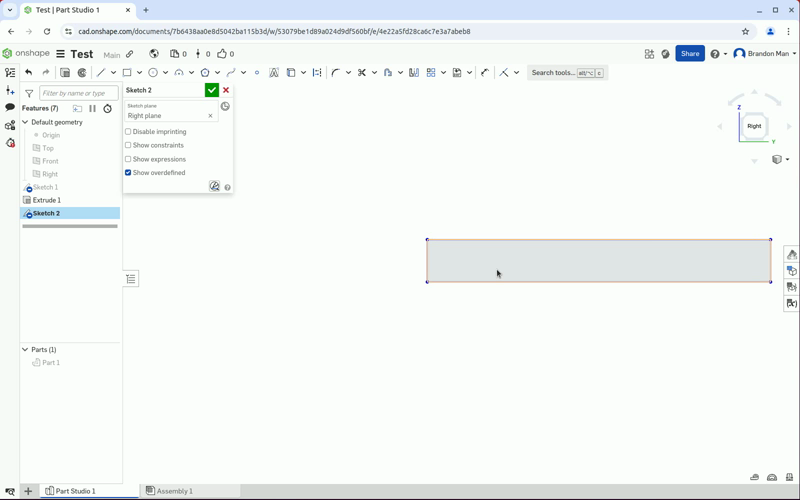
scroll(6)
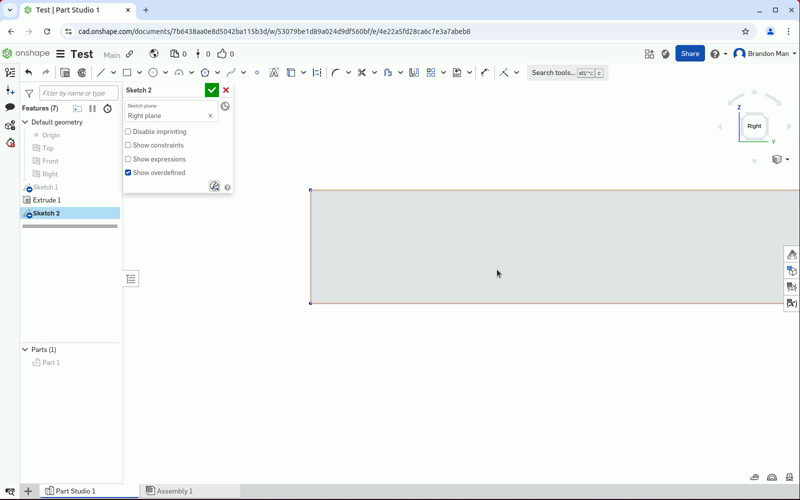
click(497, 269)
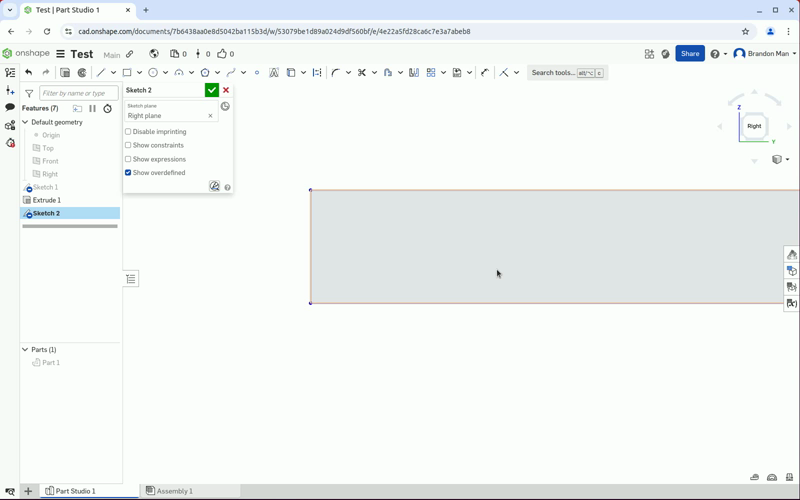
scroll(-6)
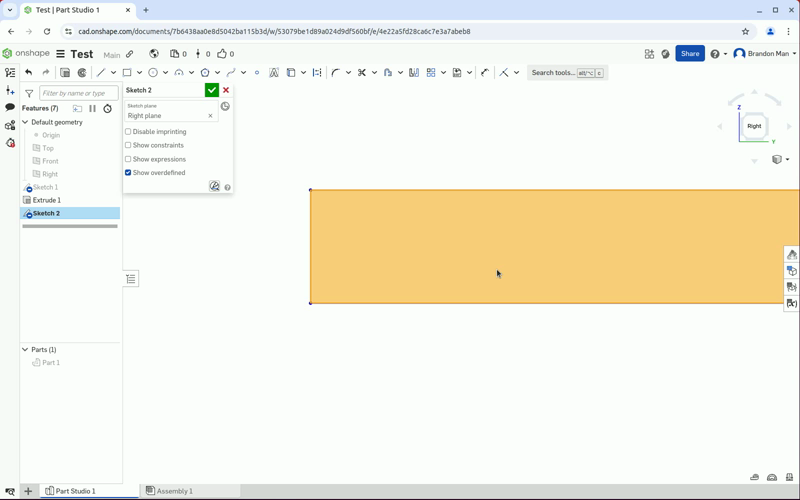
scroll(-6)
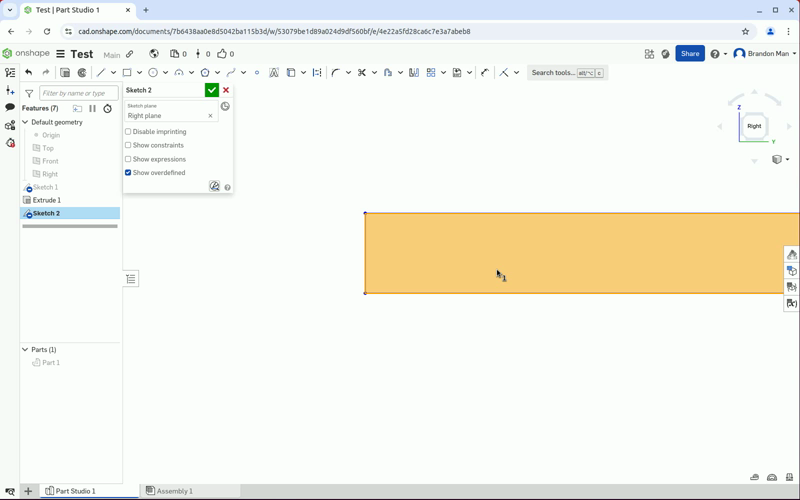
scroll(-6)
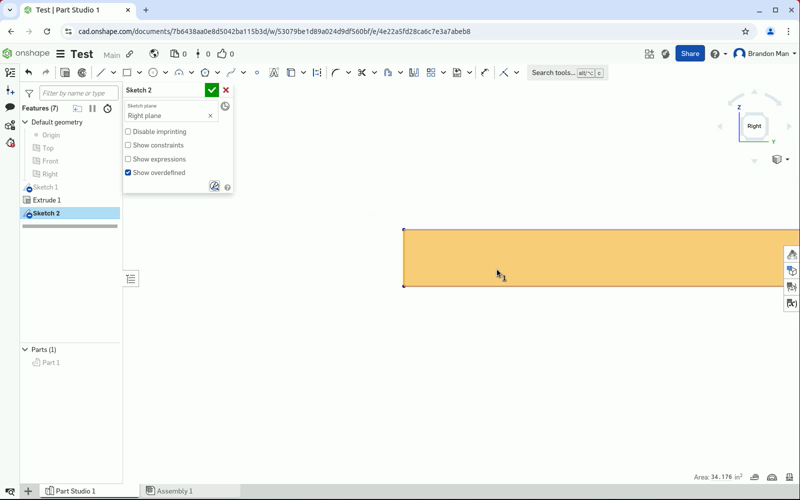
scroll(-6)
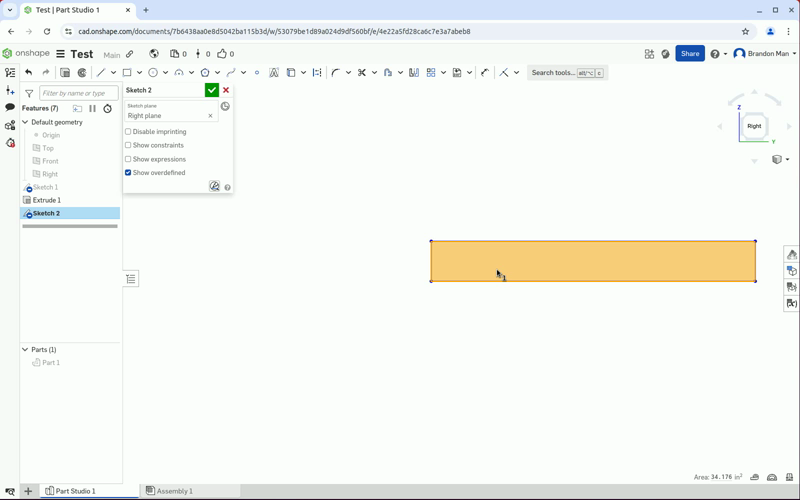
scroll(-6)
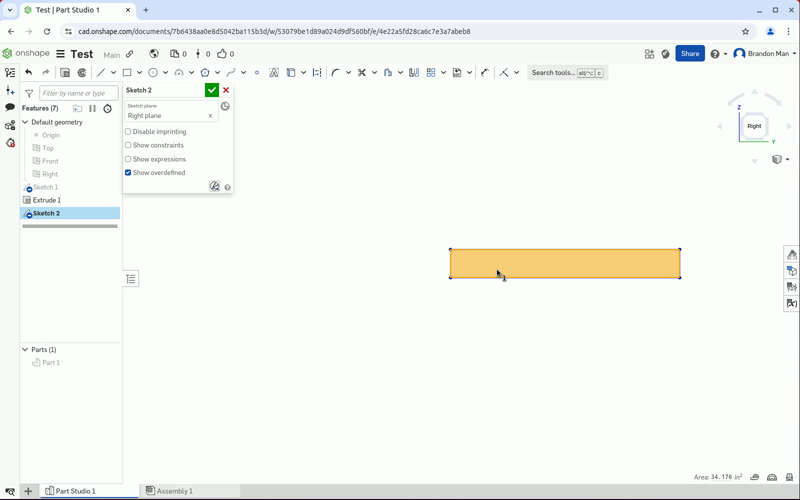
scroll(-6)
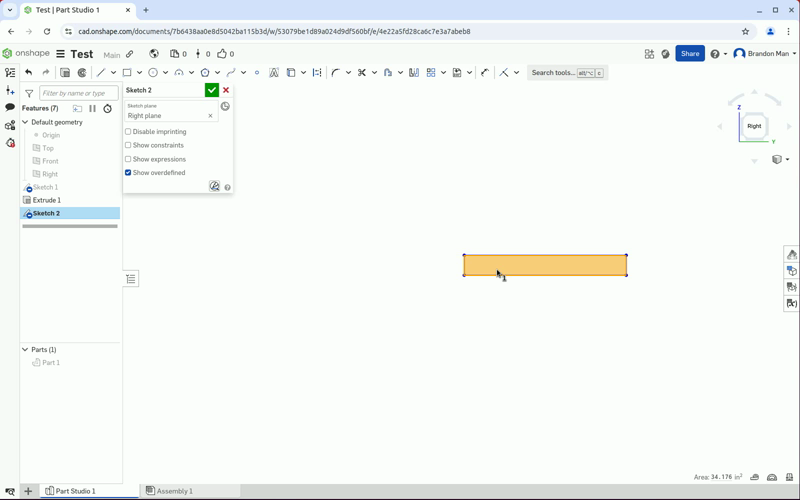
scroll(-6)
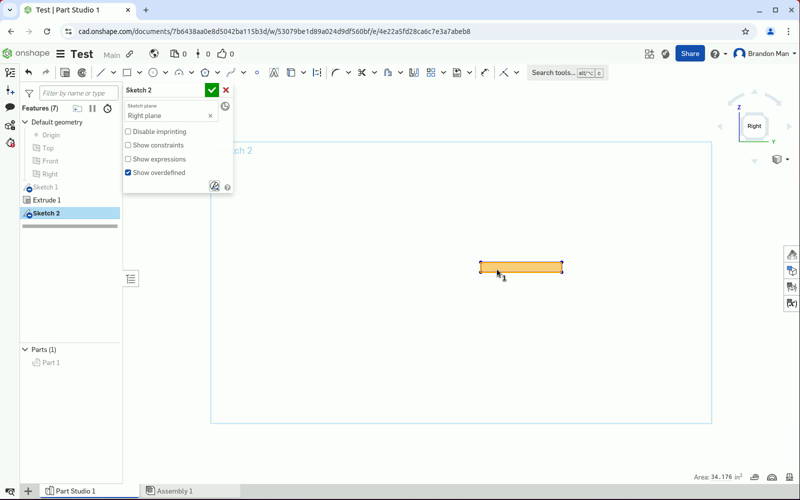
mouse_move(73, 352)
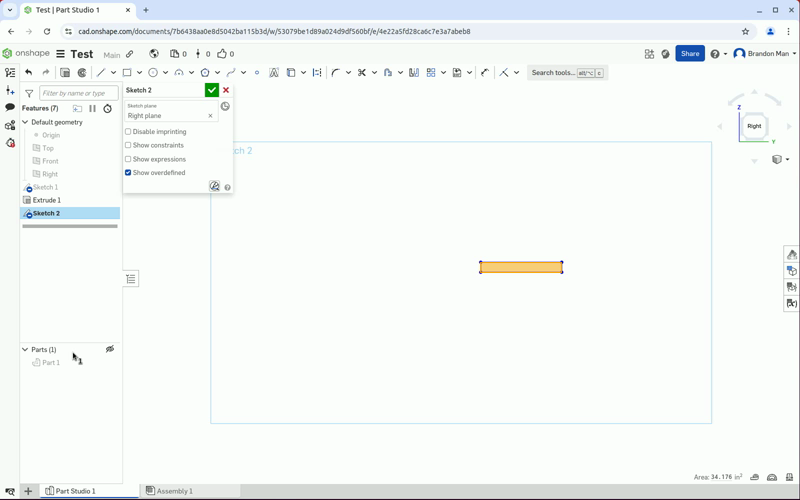
key(shift+y)
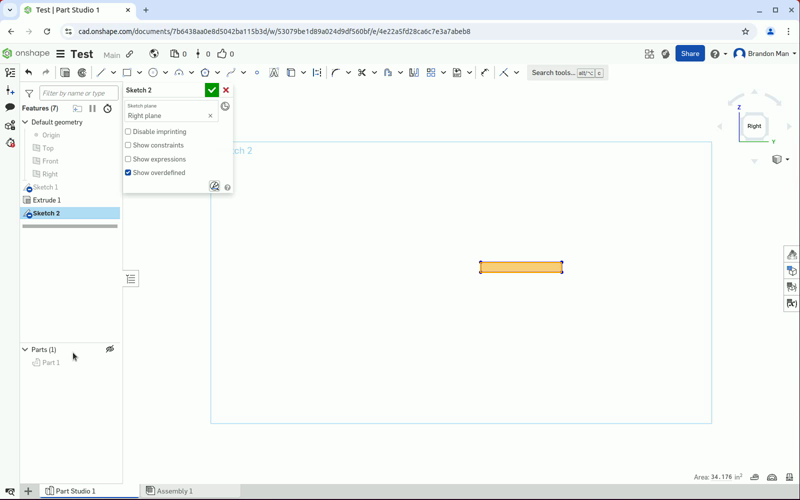
key(shift+e)
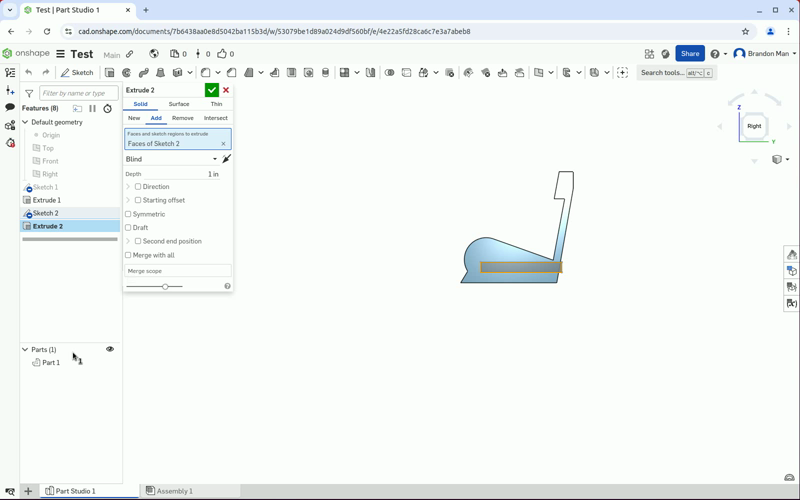
mouse_move(143, 106)
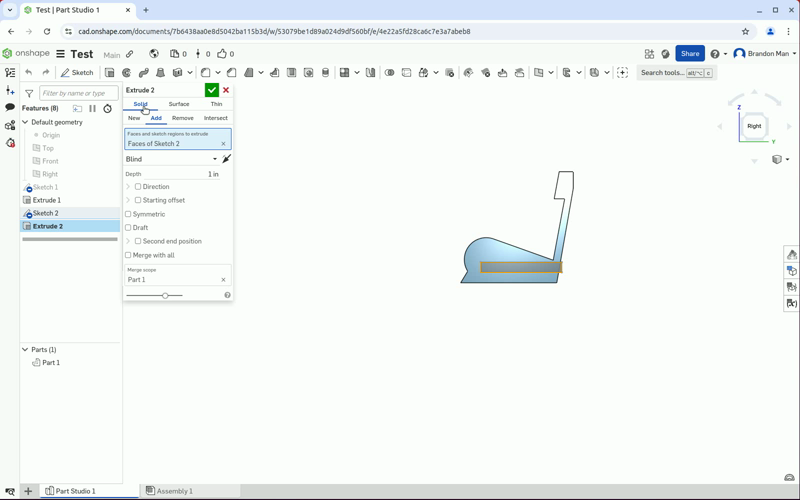
click(143, 106)
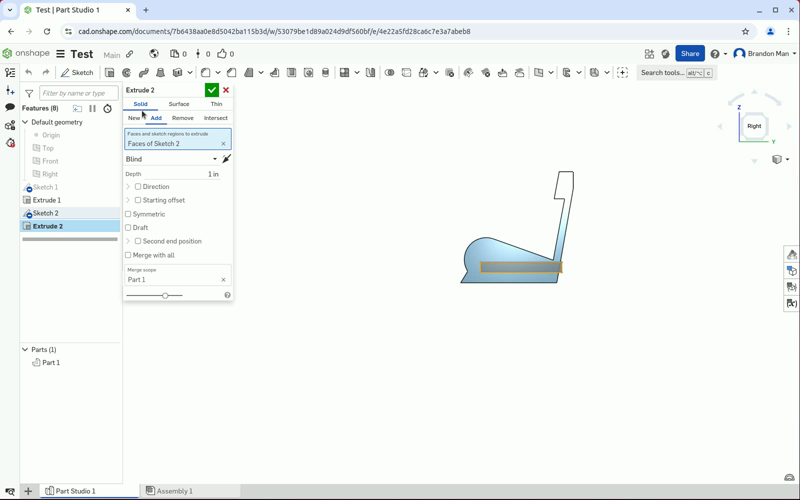
mouse_move(137, 120)
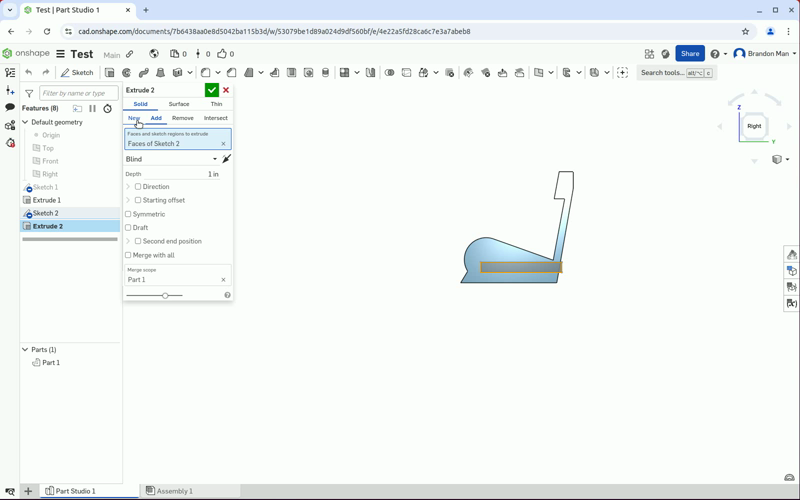
click(137, 120)
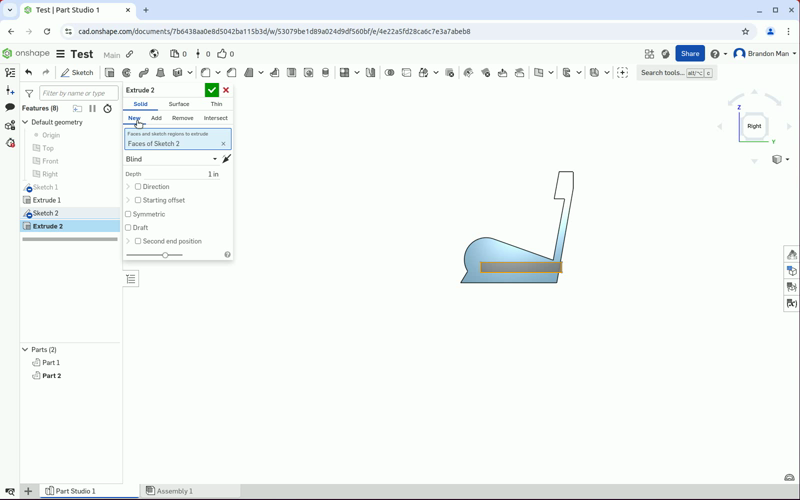
key(tab, 4)
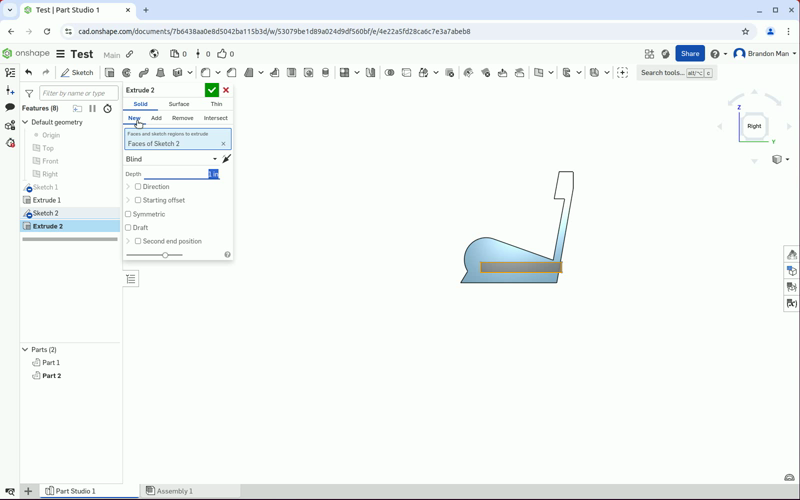
text(7.222)
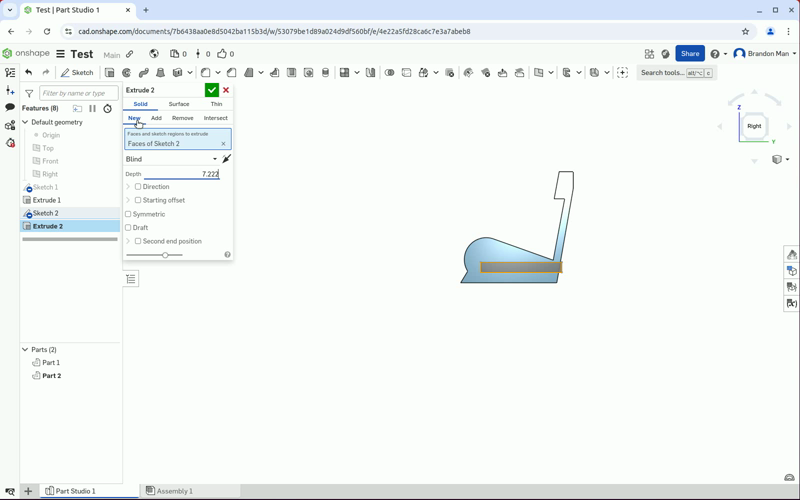
key(tab, 3)
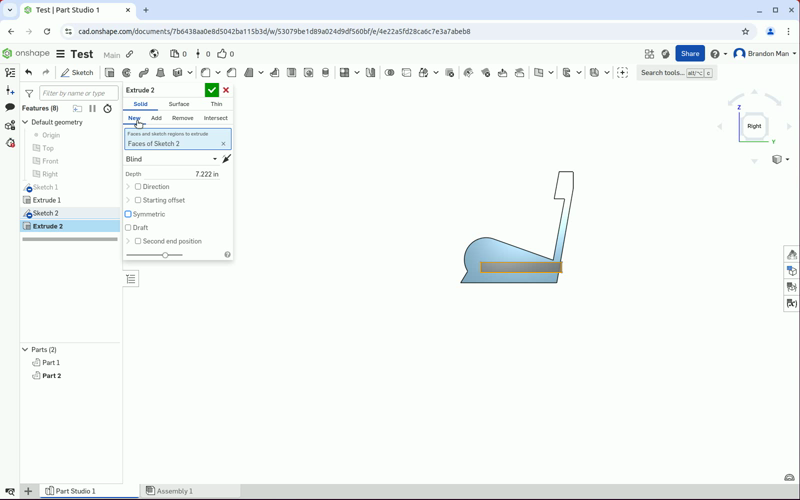
key(space)
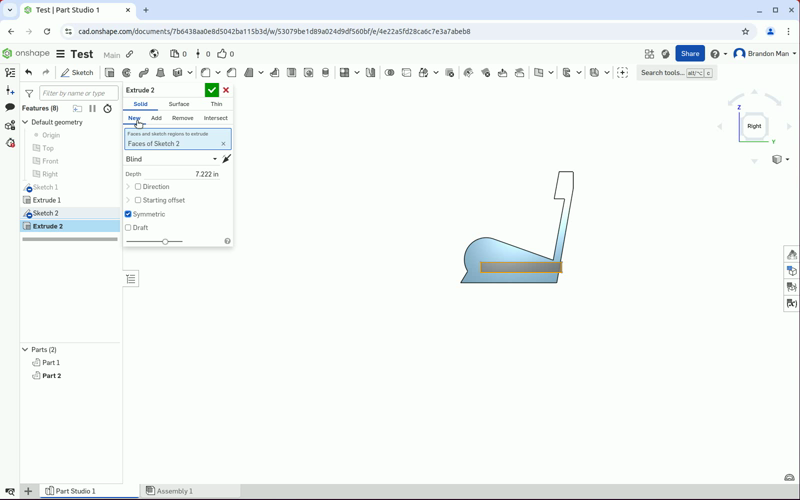
key(enter)
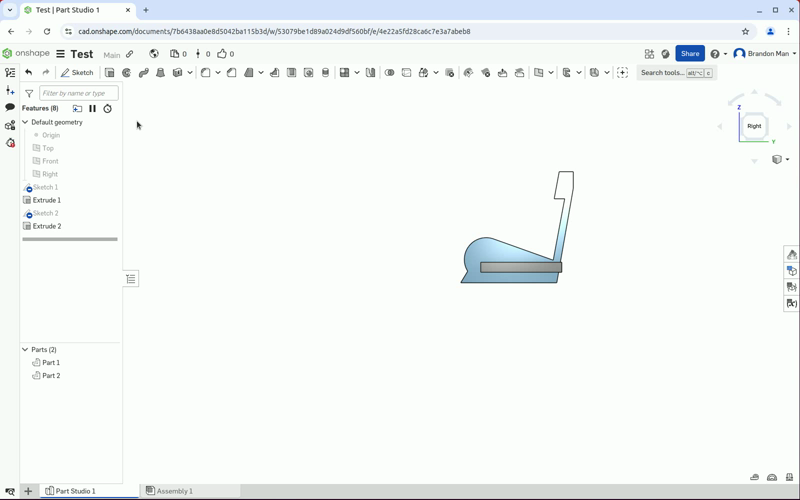
key(shift+h)
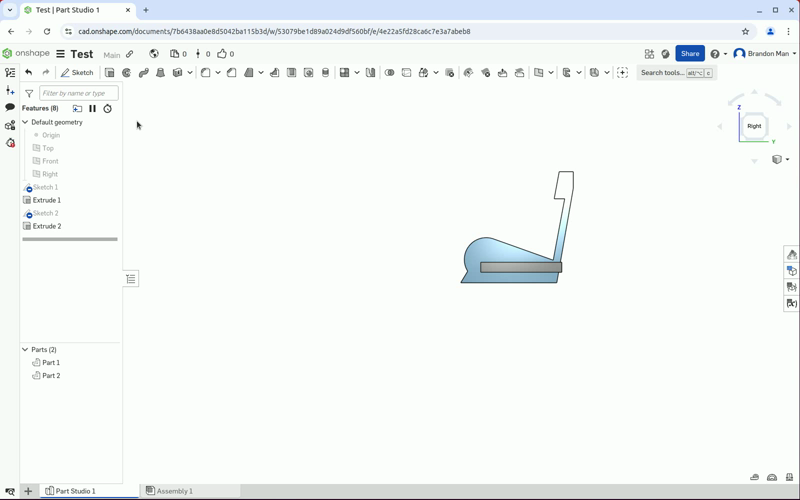
key(shift+h)
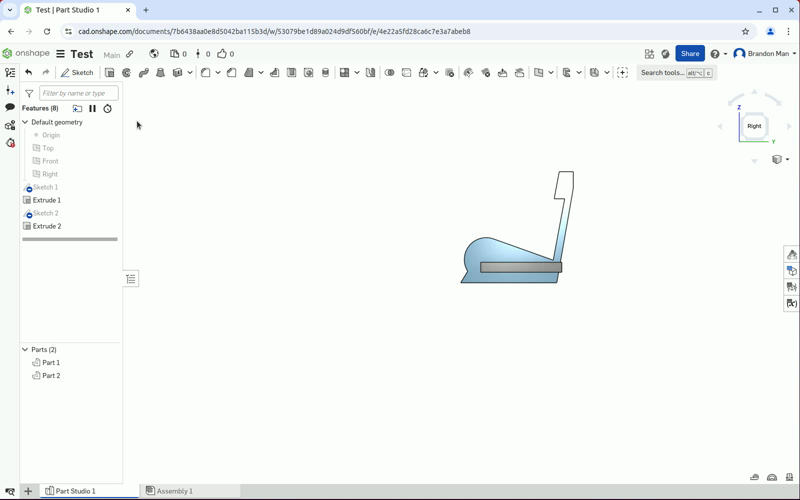
mouse_move(73, 189)
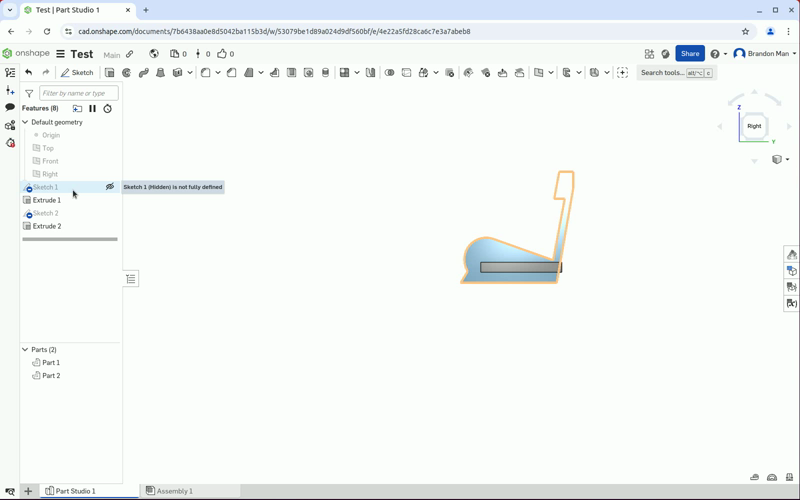
click(73, 189)
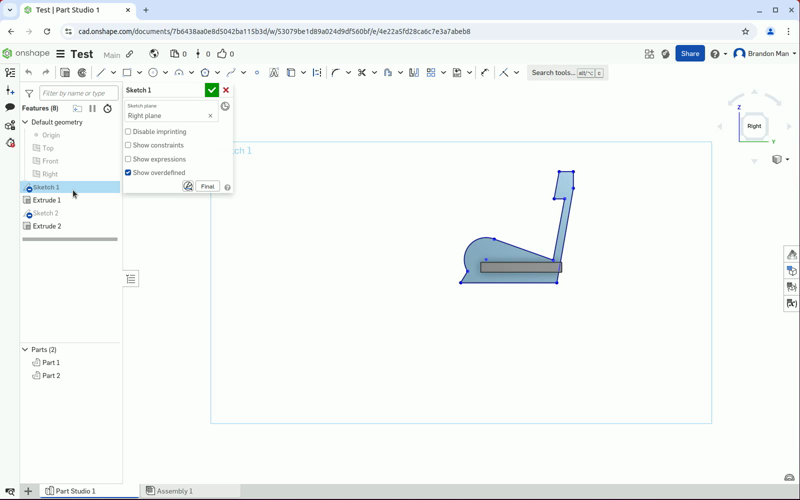
mouse_move(229, 92)
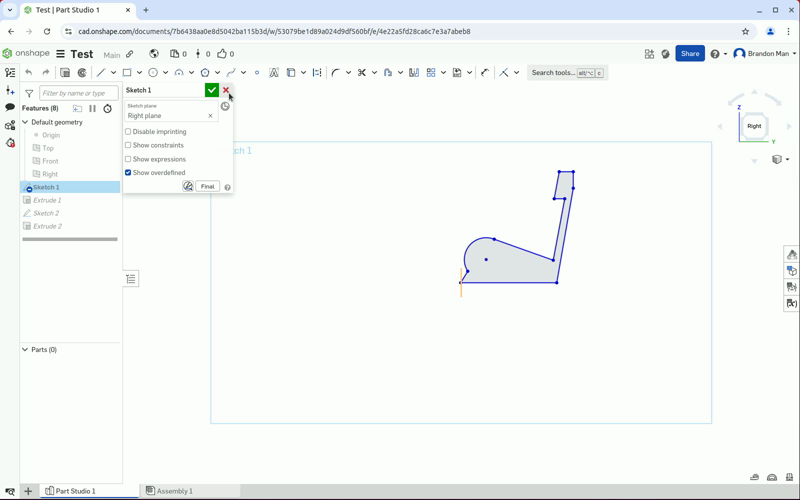
click(229, 92)
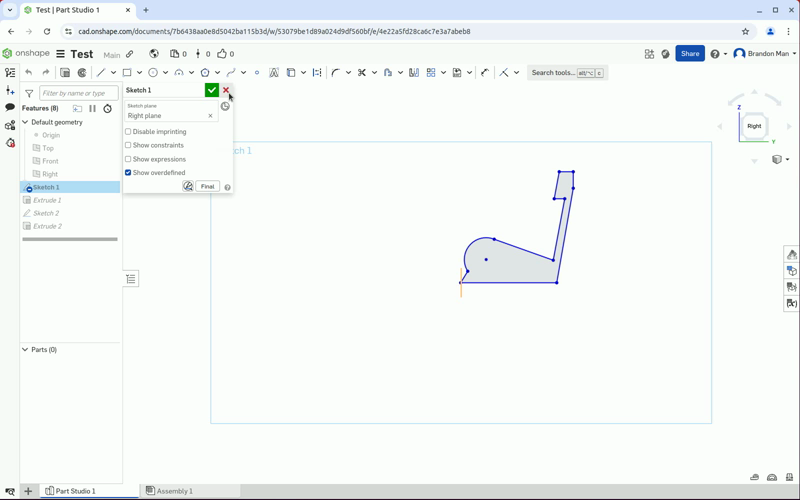
key(shift+s)
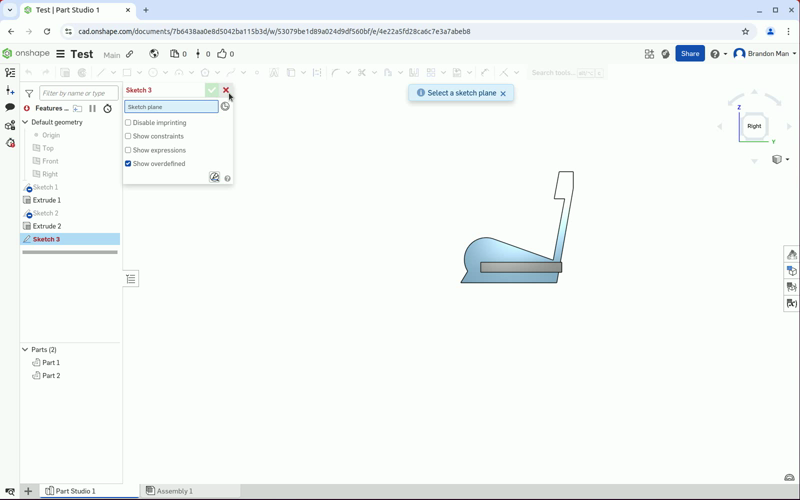
mouse_move(73, 176)
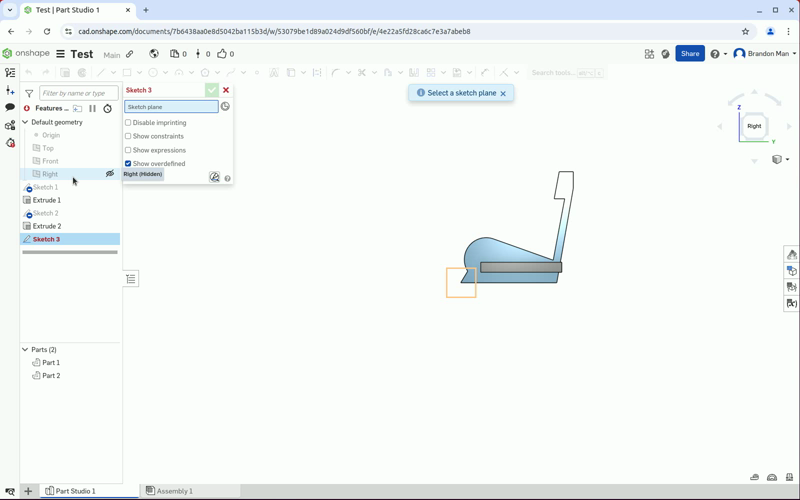
click(73, 176)
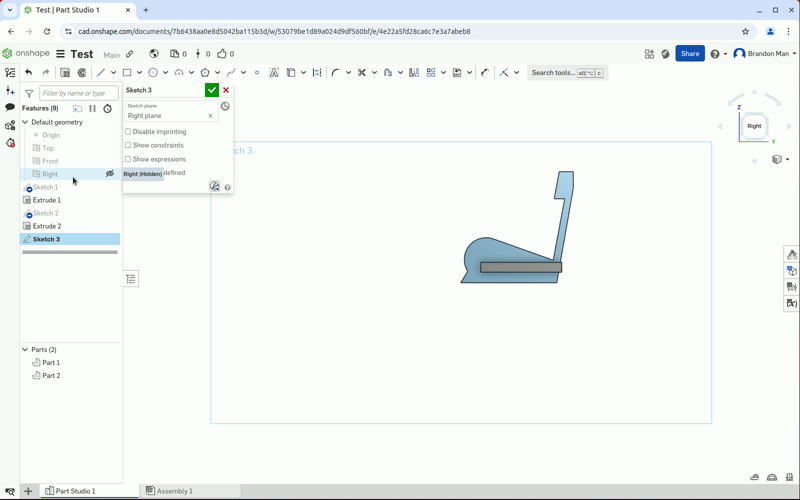
mouse_move(73, 352)
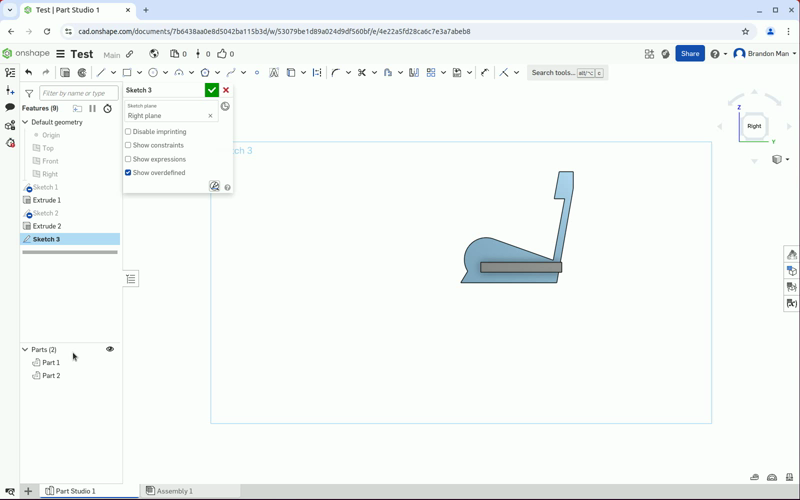
key(y)
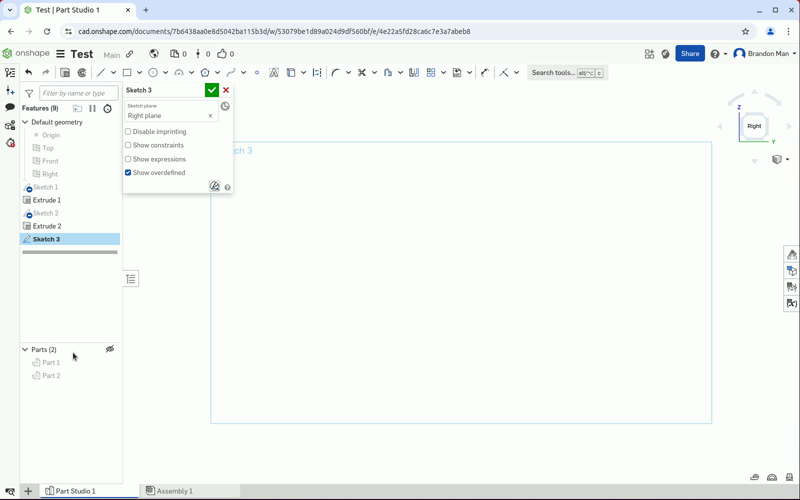
key(l)
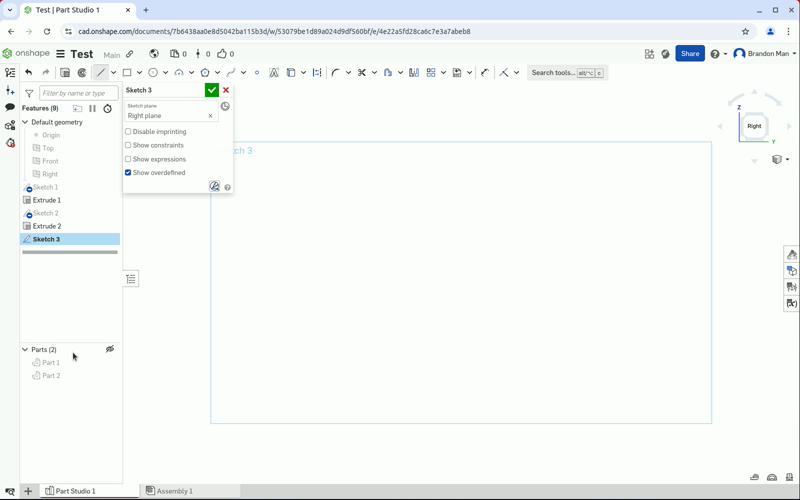
key_down(shift)
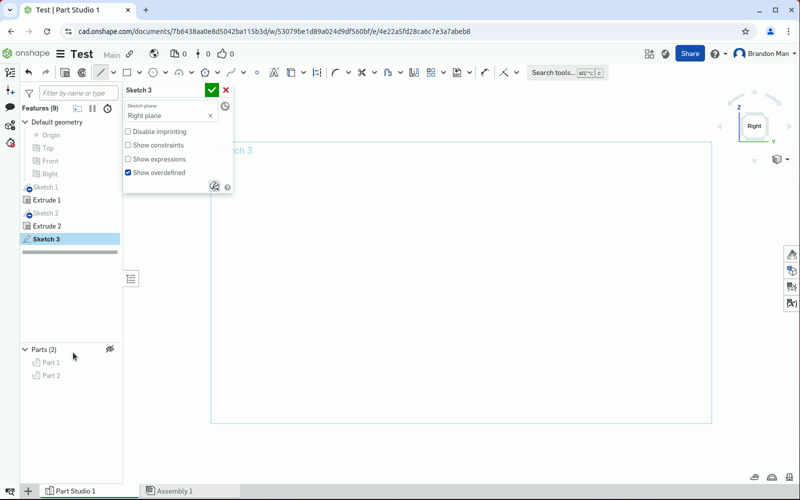
mouse_move(464, 282)
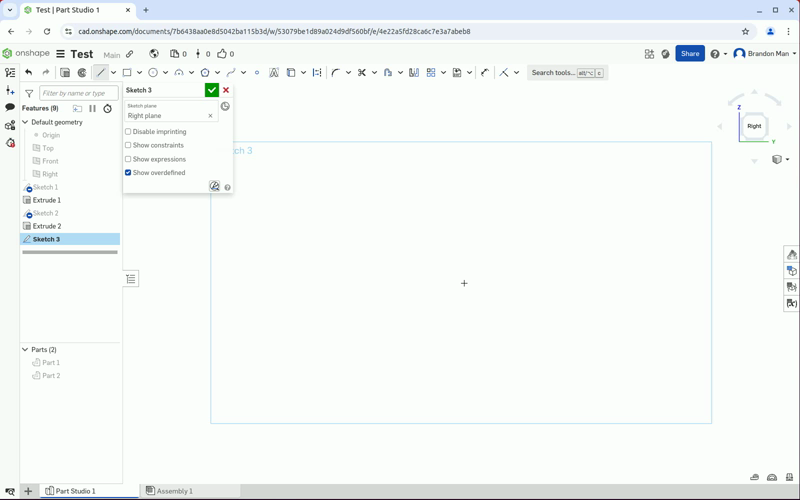
click(464, 282)
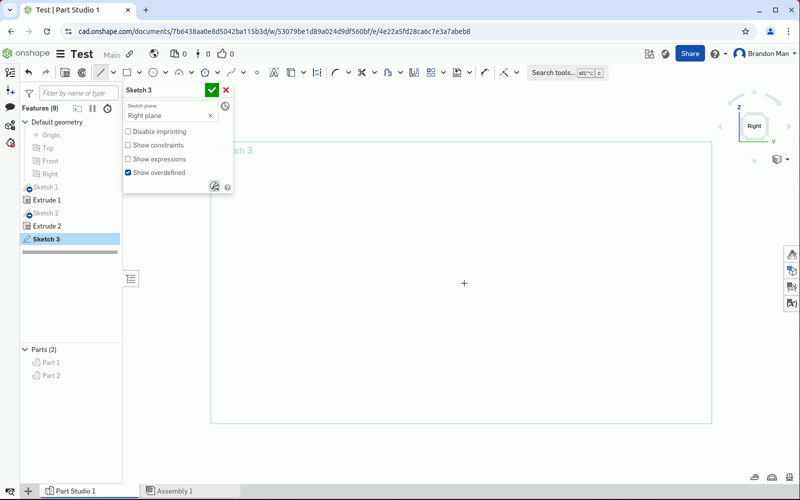
key_up(shift)
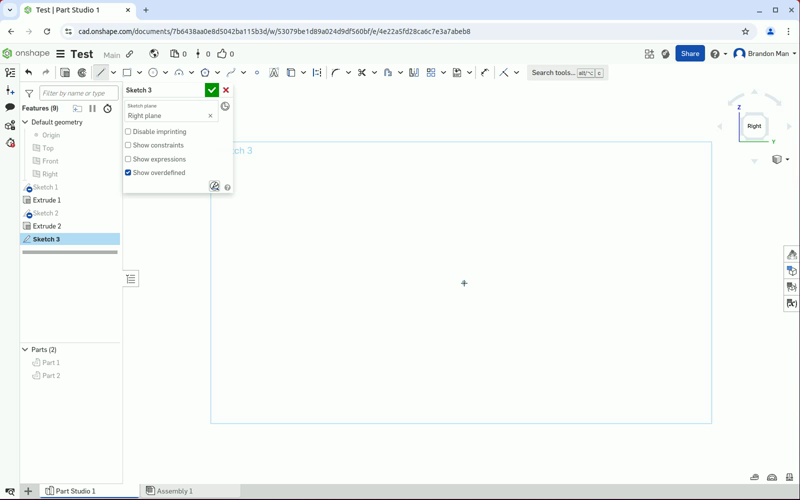
key_down(shift)
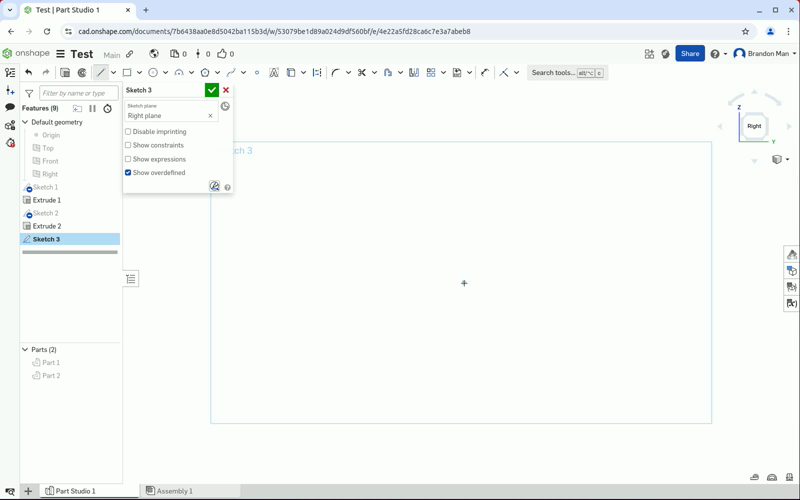
mouse_move(494, 282)
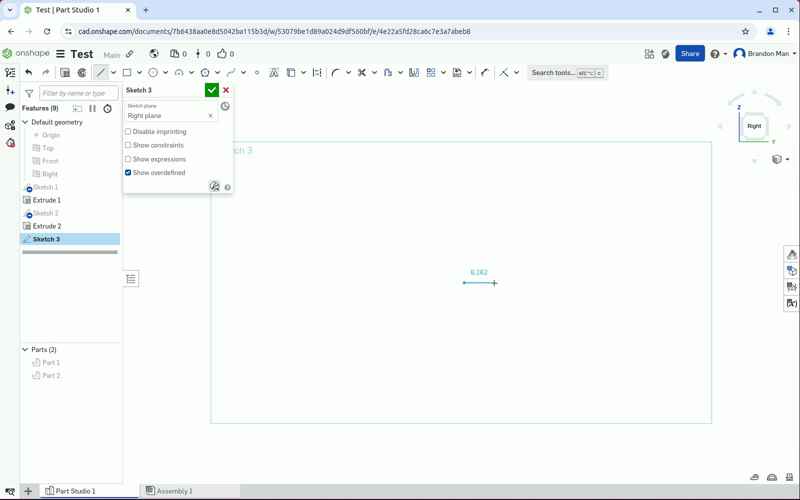
mouse_move(473, 282)
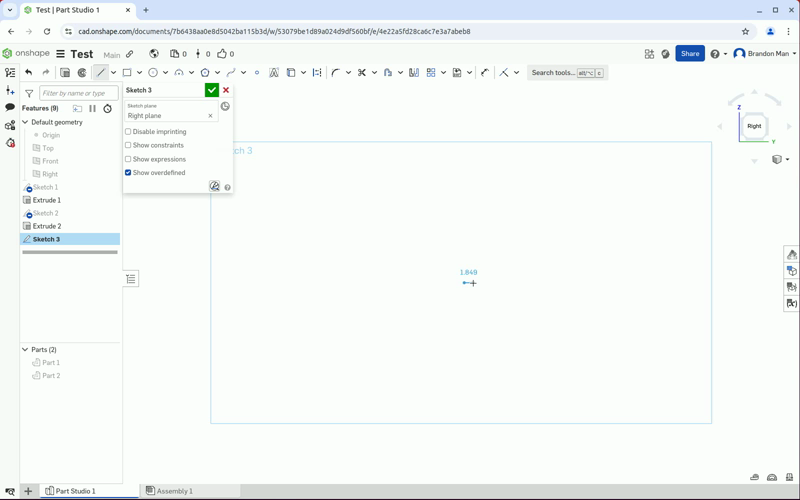
click(473, 282)
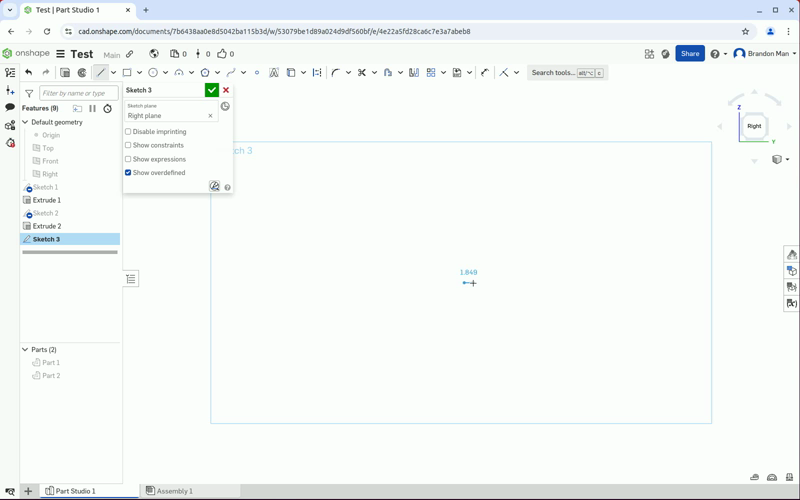
key_up(shift)
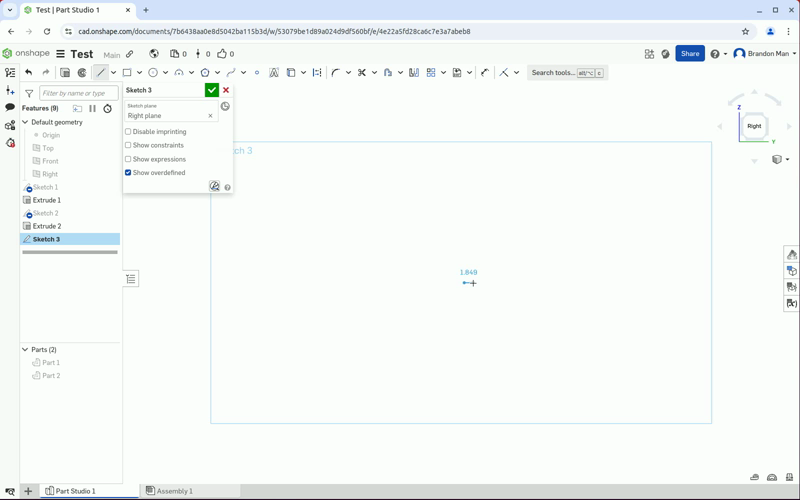
key_down(shift)
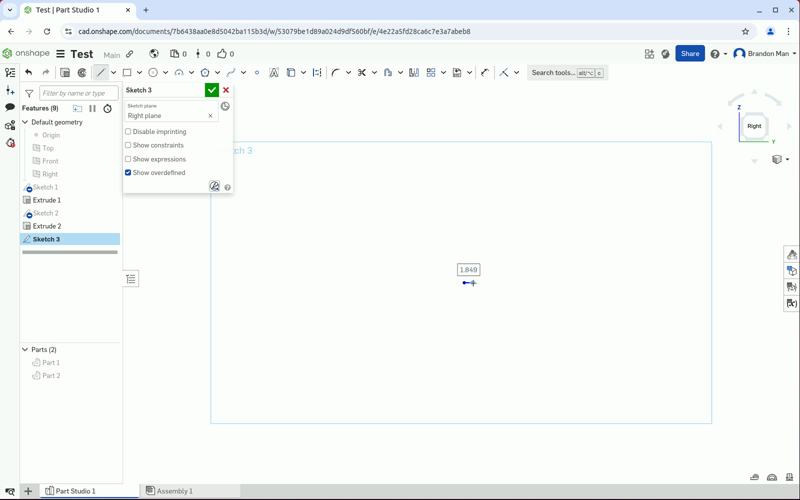
mouse_move(503, 282)
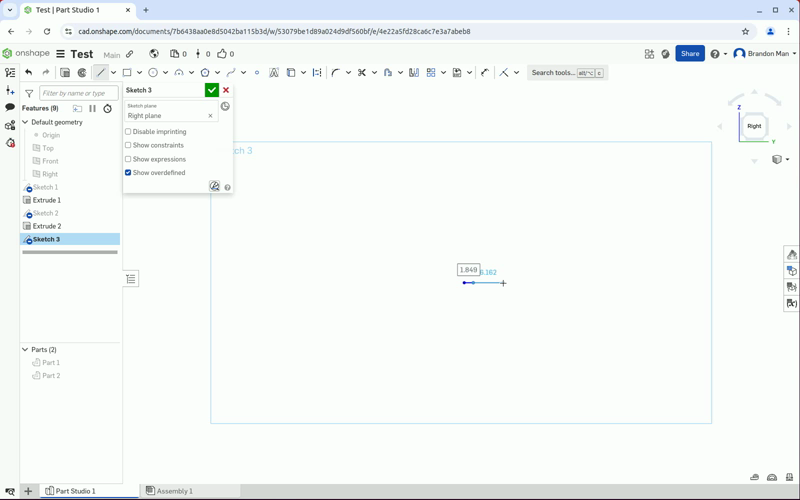
mouse_move(473, 279)
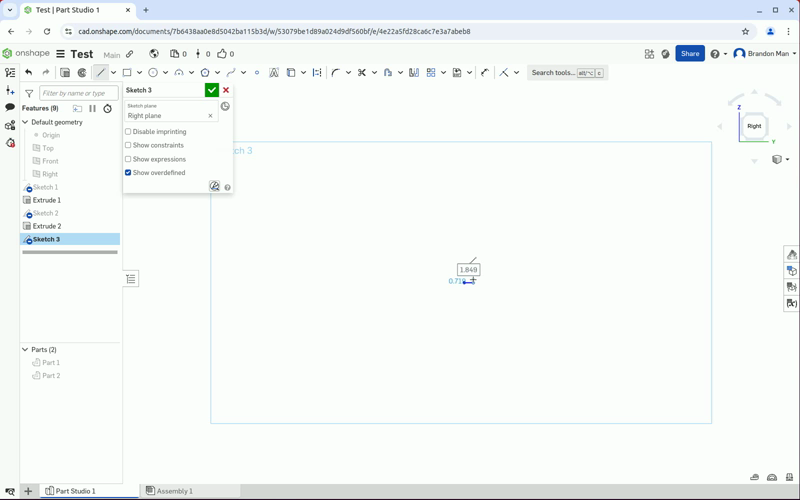
scroll(6)
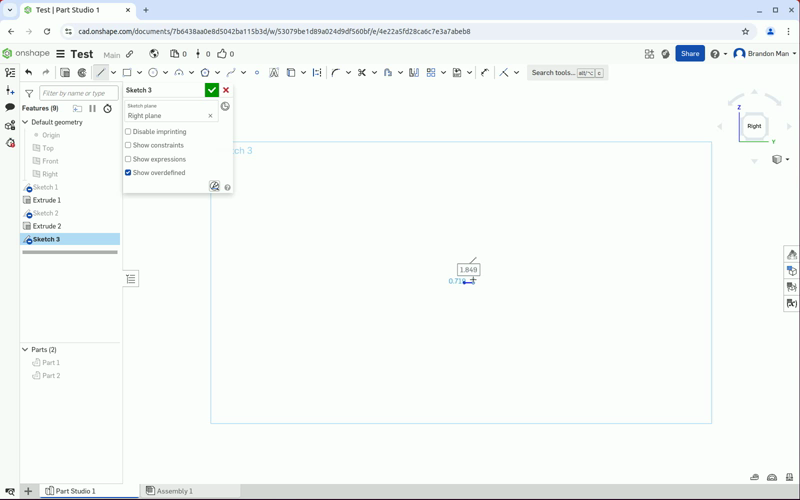
scroll(6)
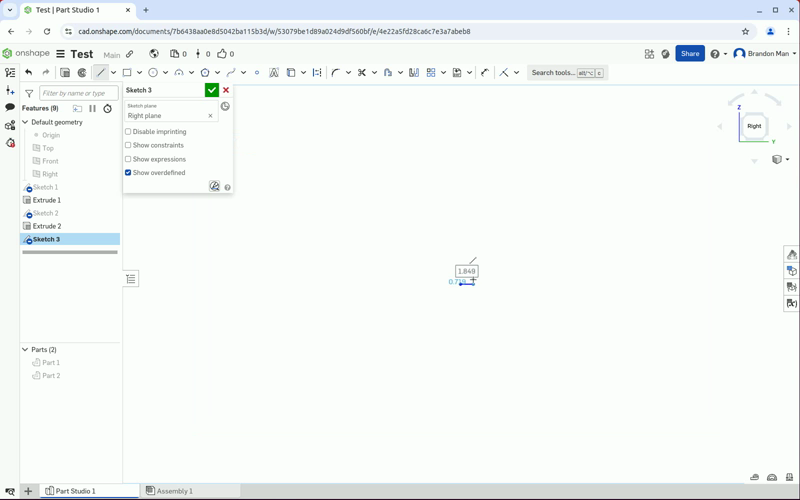
scroll(6)
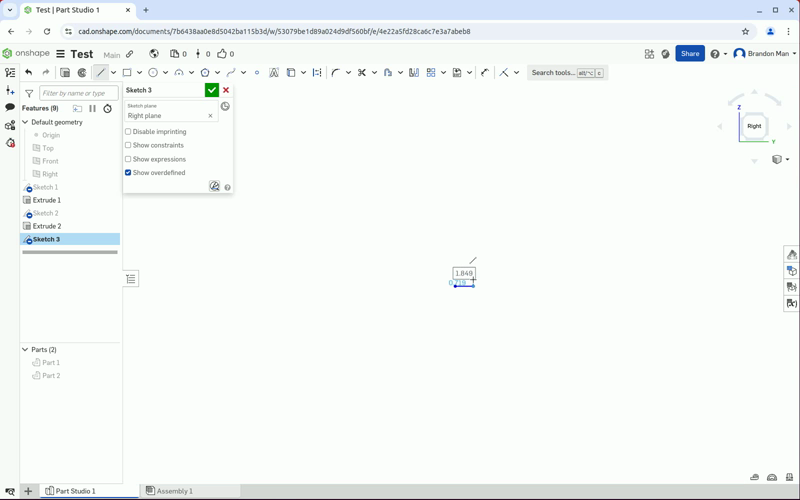
scroll(6)
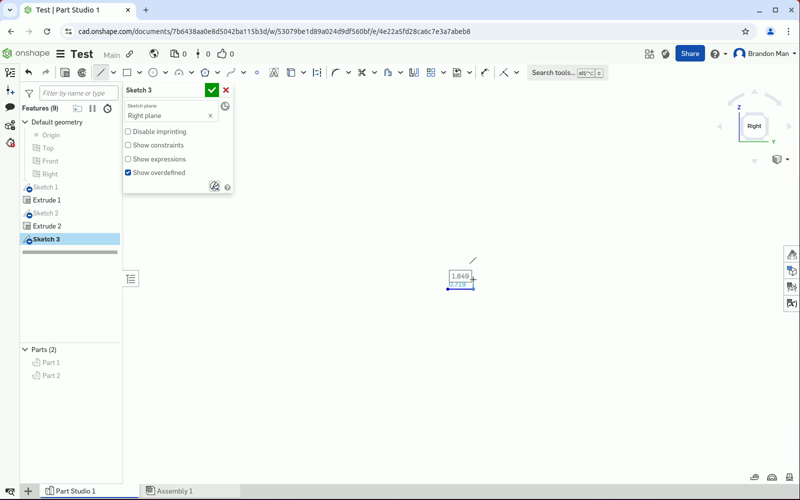
scroll(6)
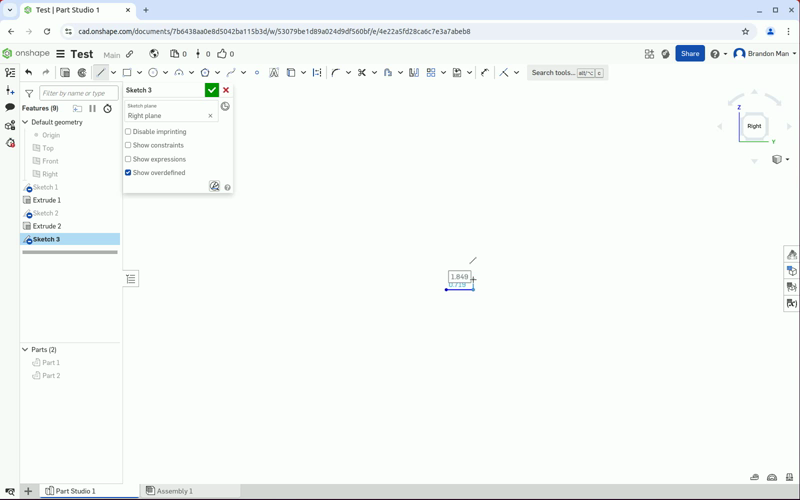
scroll(6)
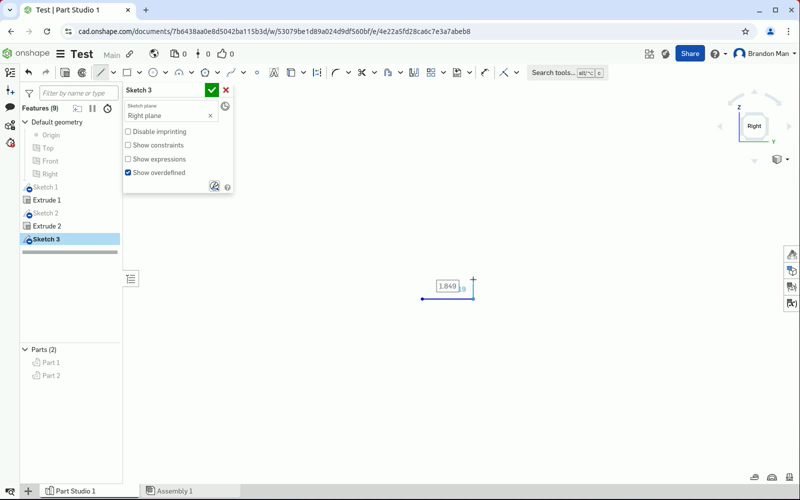
scroll(6)
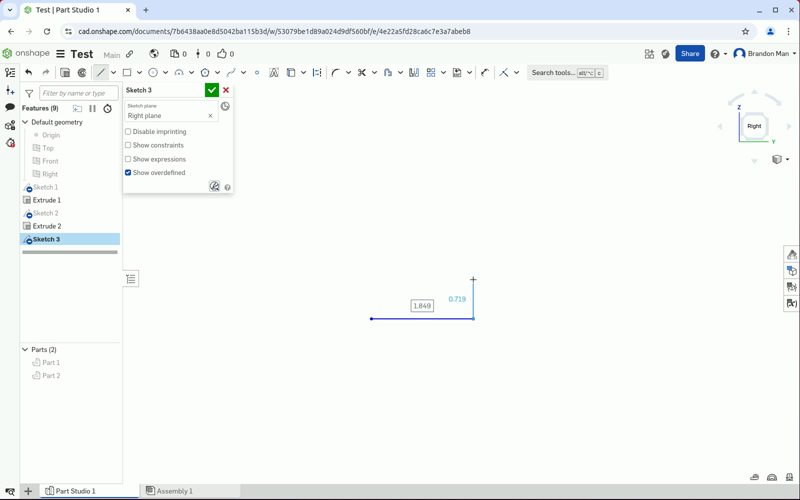
click(473, 279)
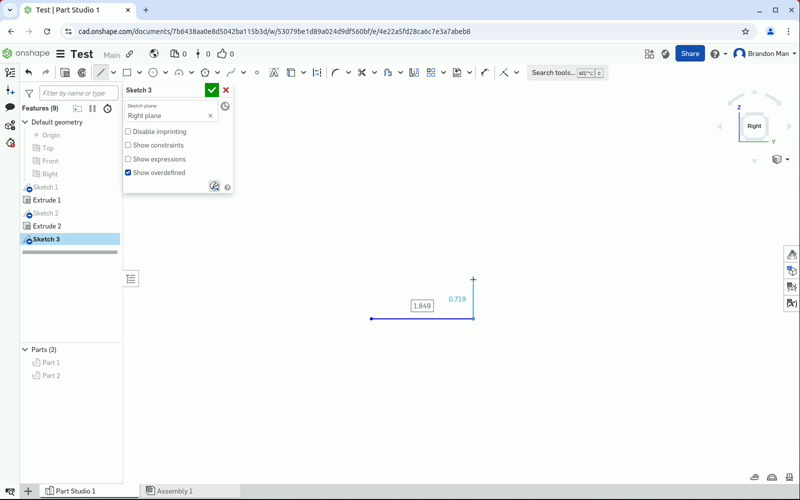
scroll(-6)
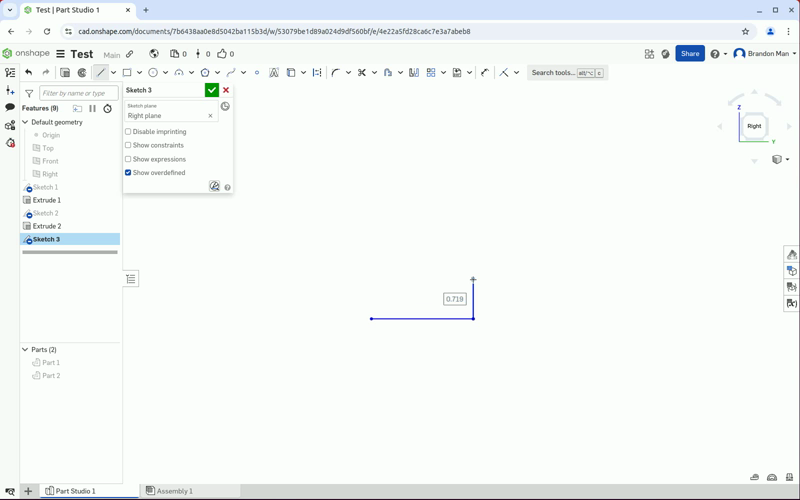
scroll(-6)
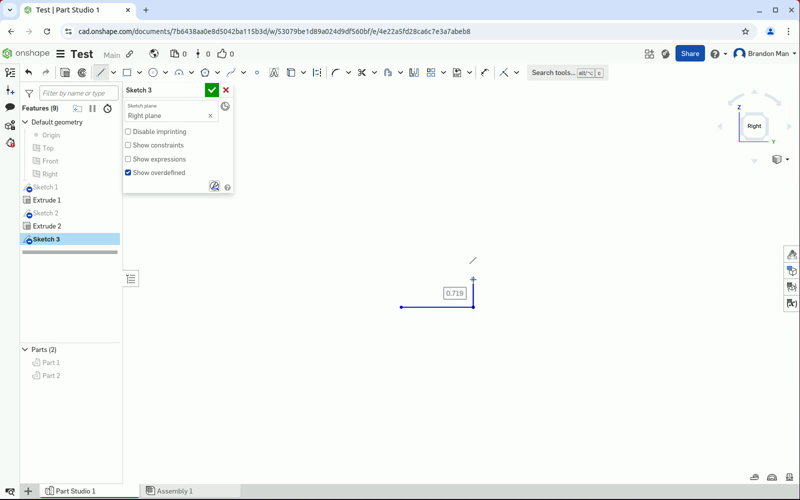
scroll(-6)
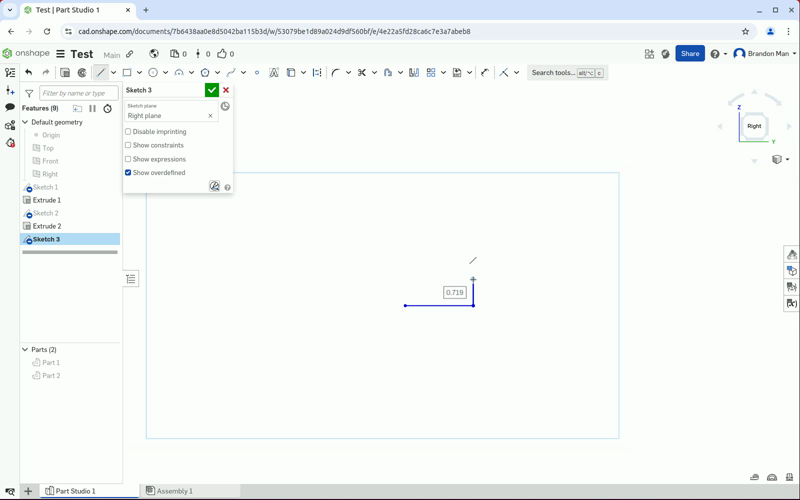
scroll(-6)
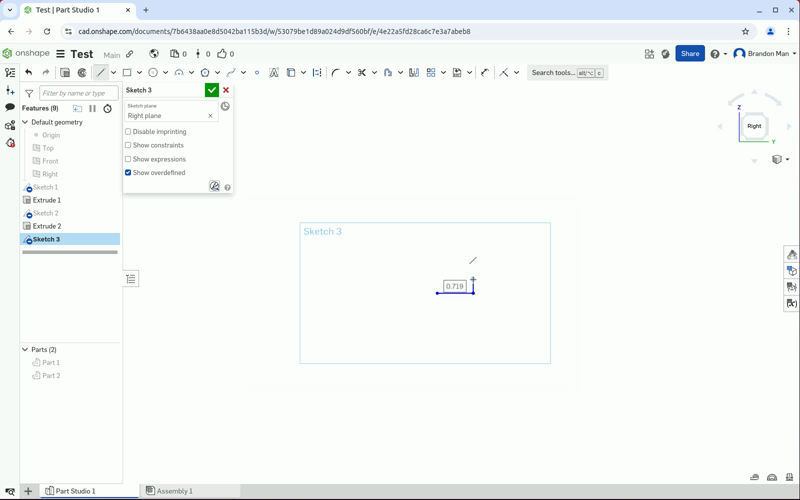
scroll(-6)
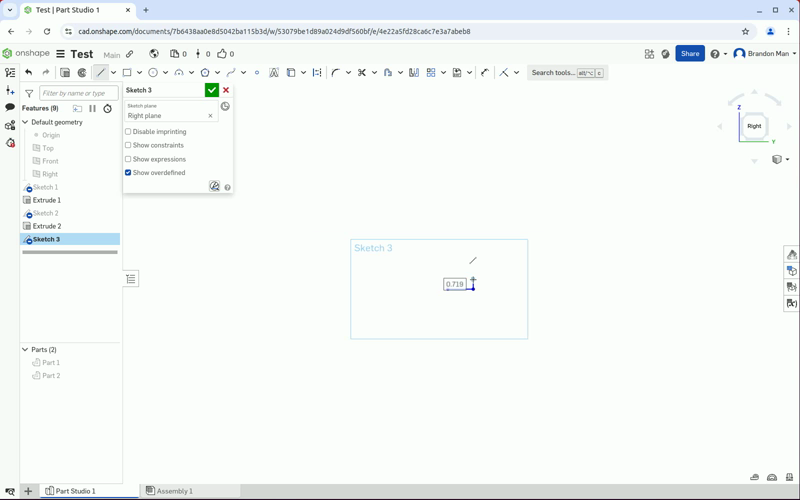
scroll(-6)
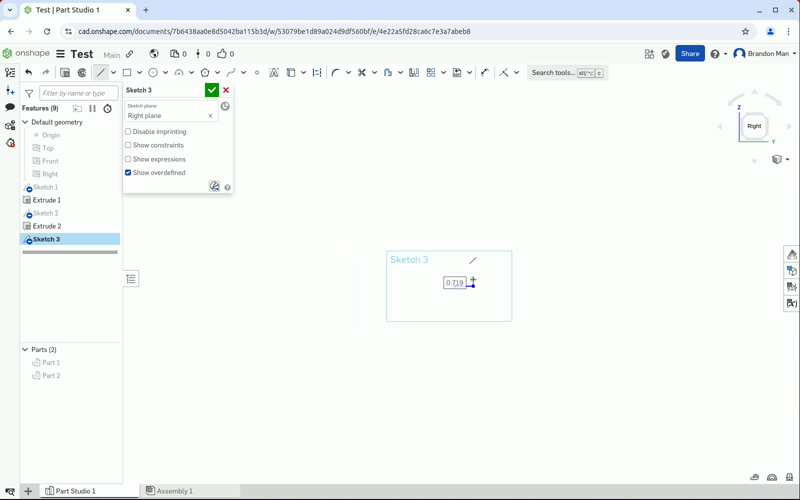
scroll(-6)
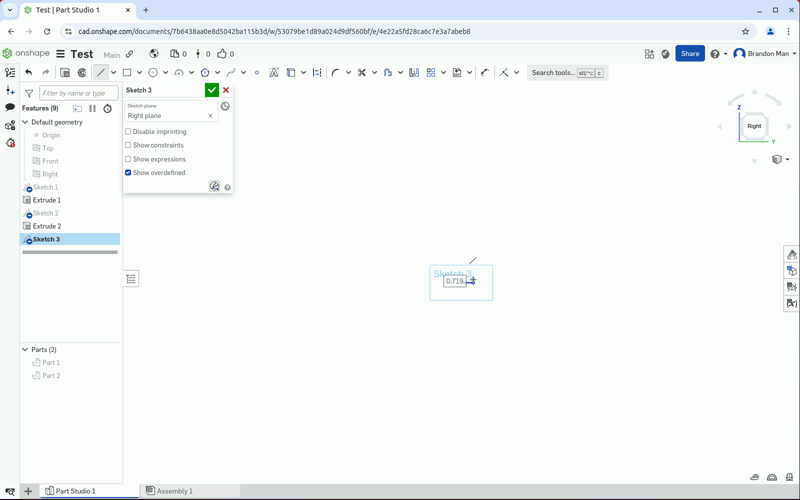
key_up(shift)
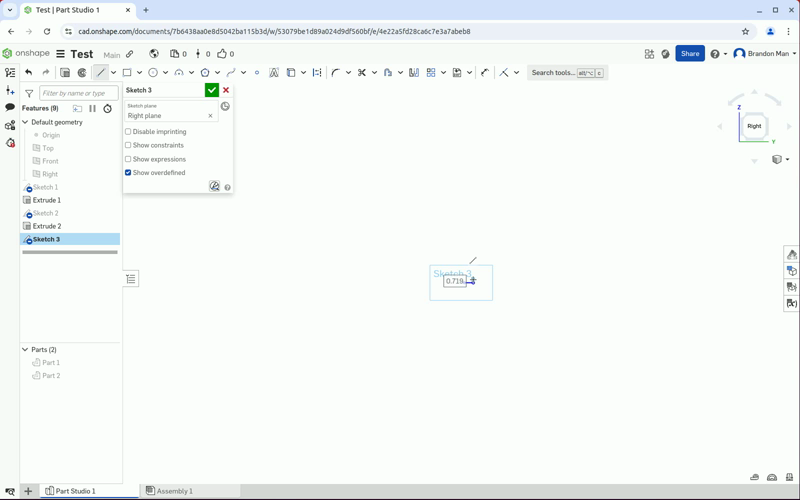
key_down(shift)
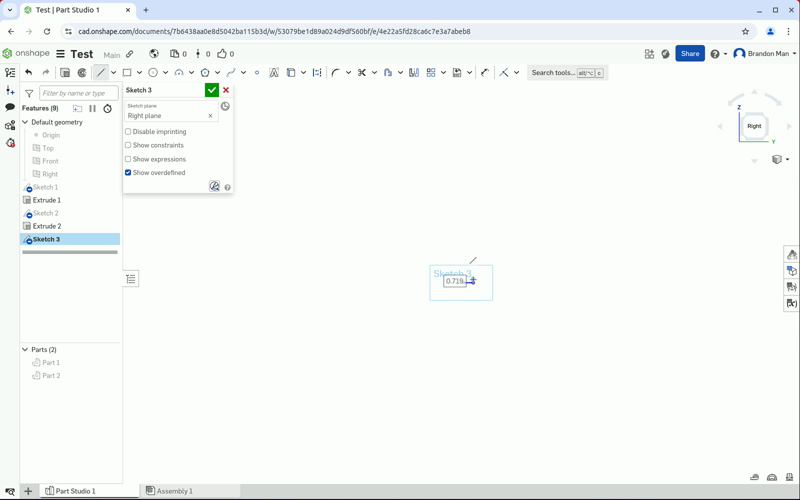
mouse_move(503, 279)
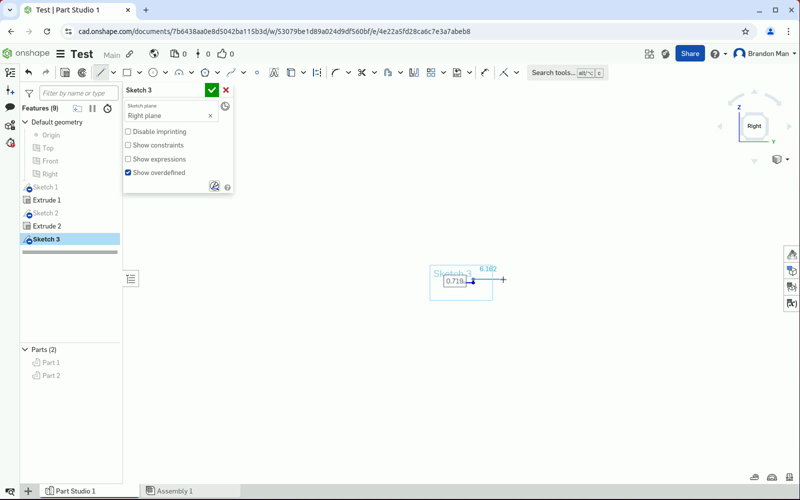
mouse_move(464, 279)
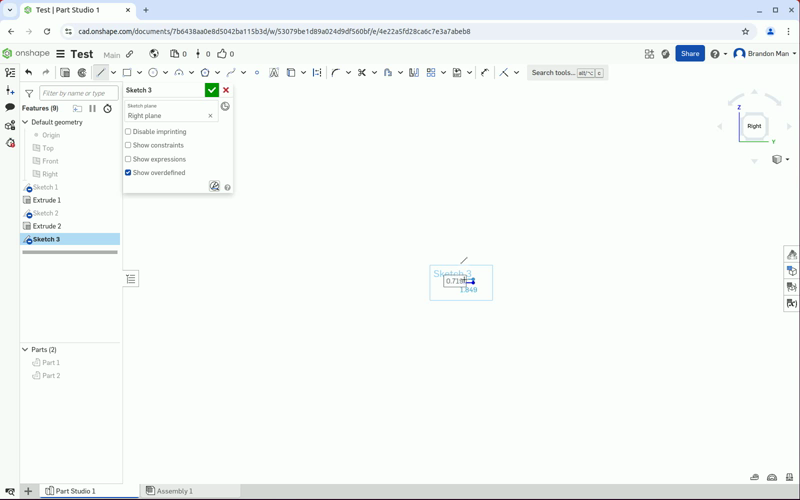
scroll(6)
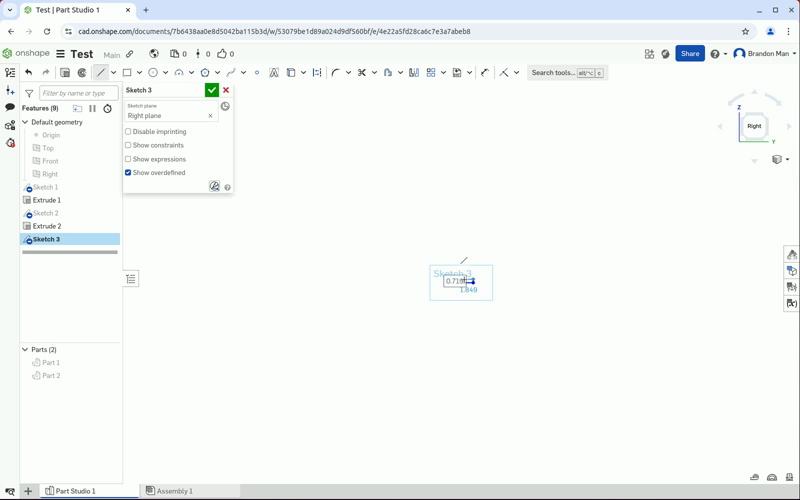
scroll(6)
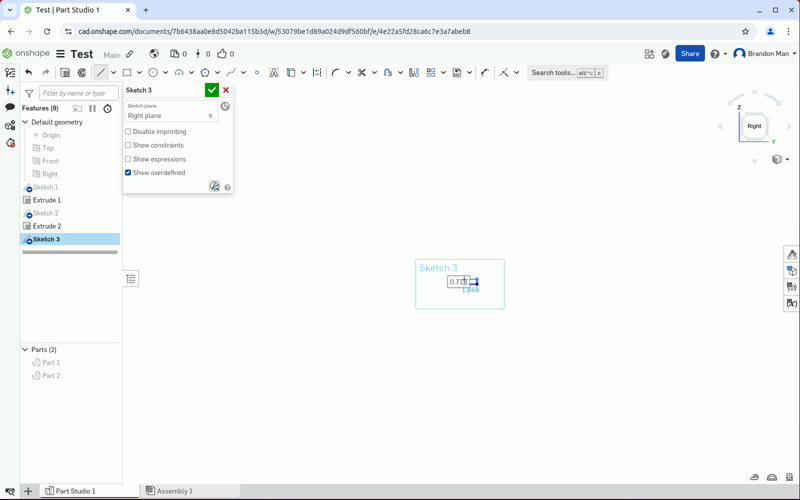
scroll(6)
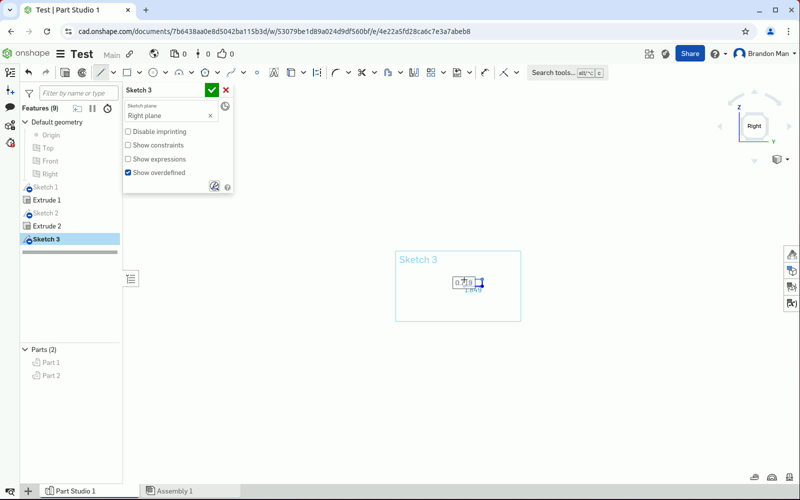
scroll(6)
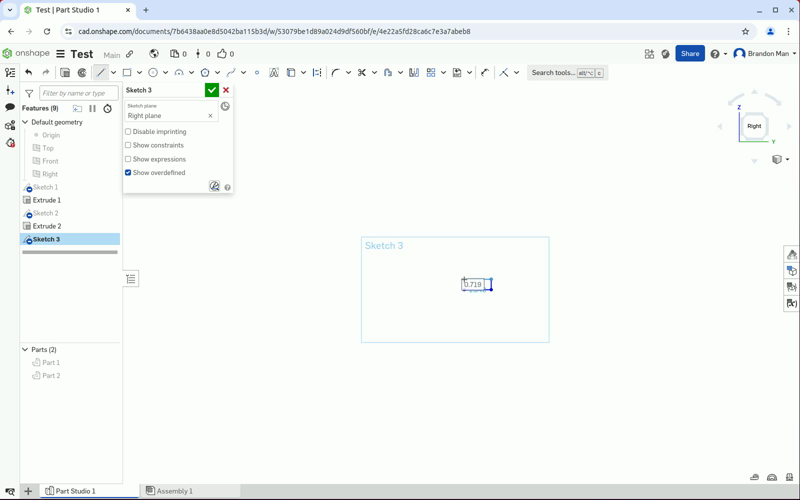
scroll(6)
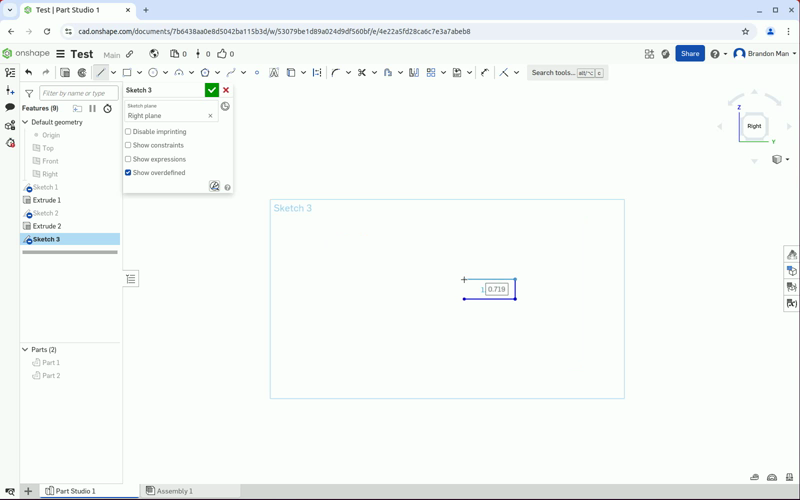
scroll(6)
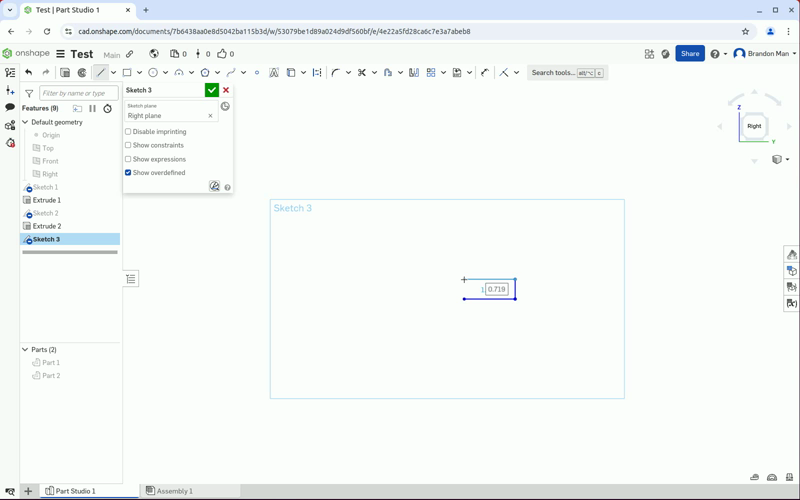
scroll(6)
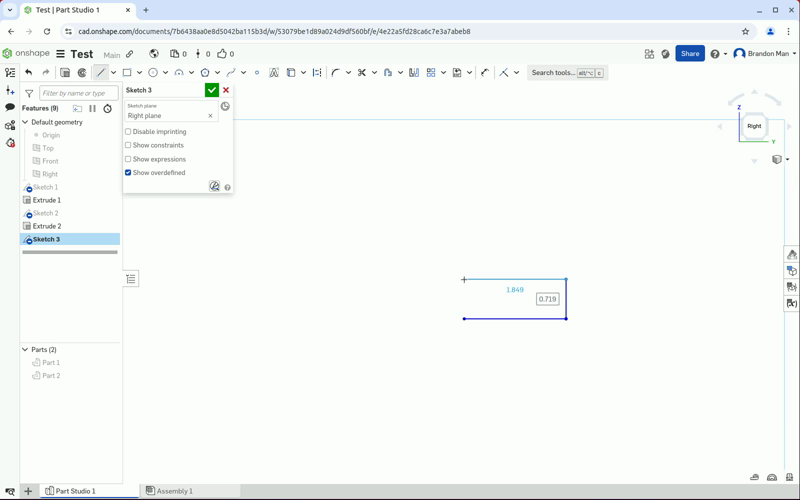
click(464, 279)
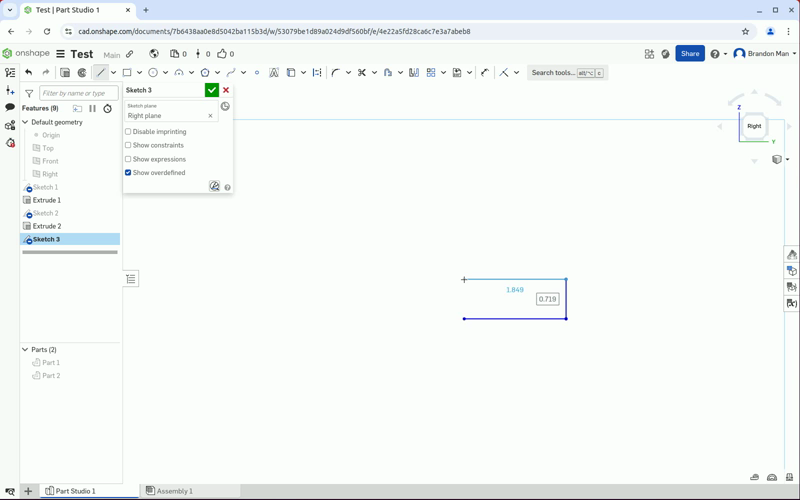
scroll(-6)
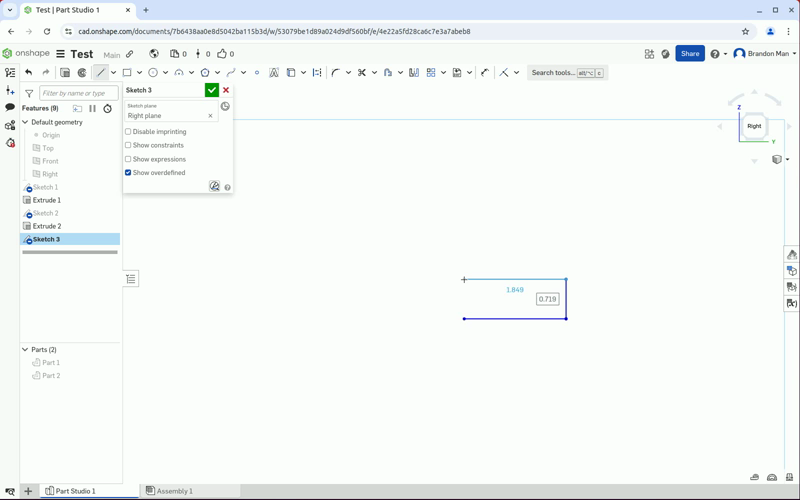
scroll(-6)
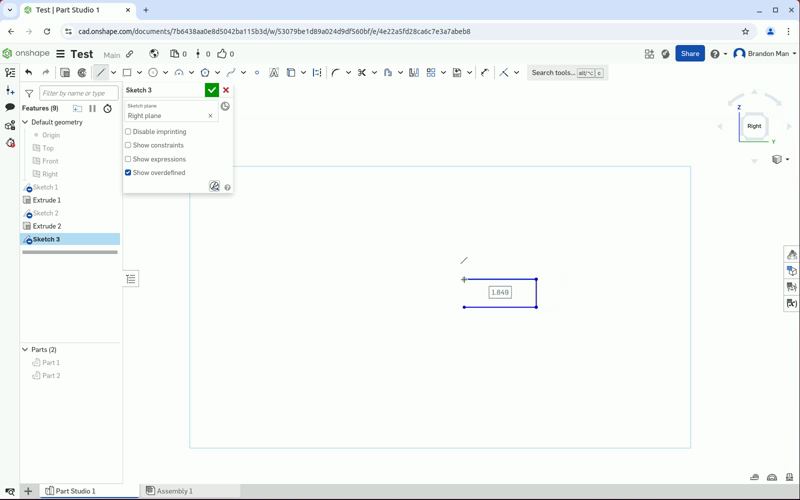
scroll(-6)
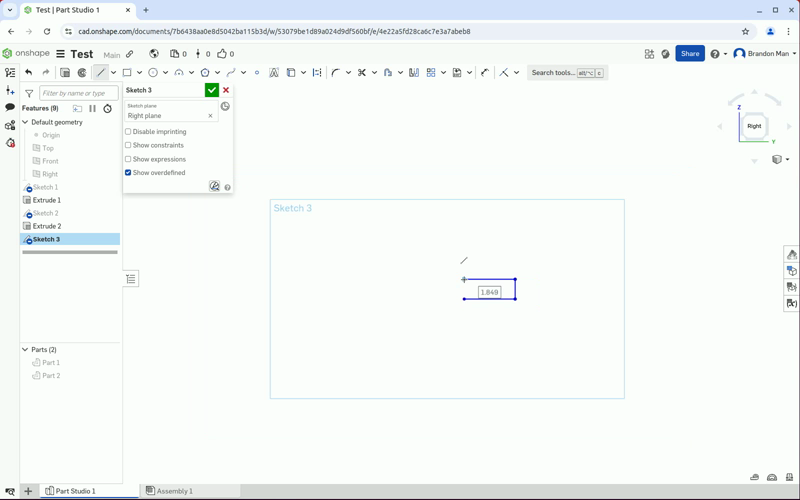
scroll(-6)
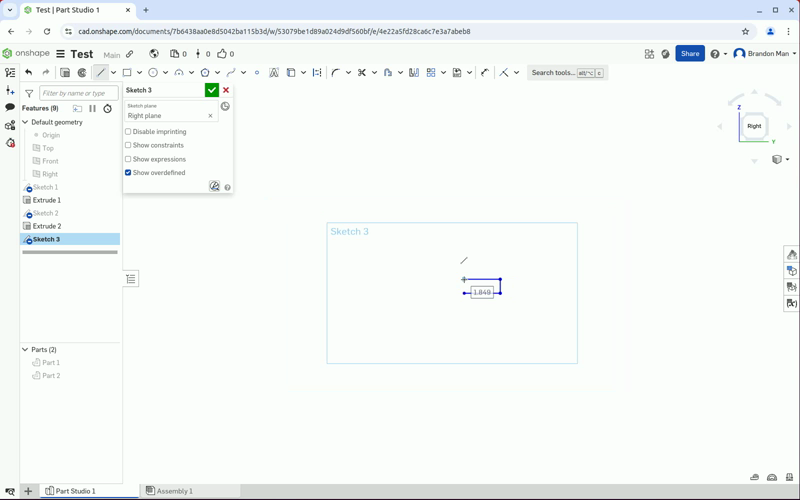
scroll(-6)
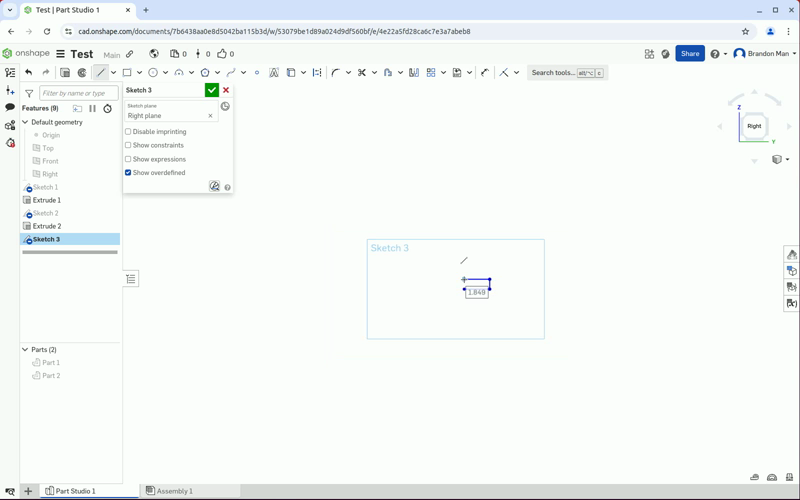
scroll(-6)
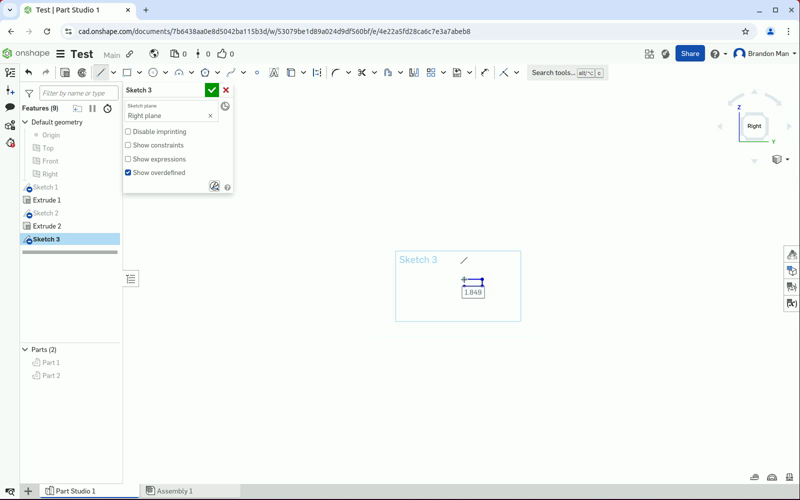
scroll(-6)
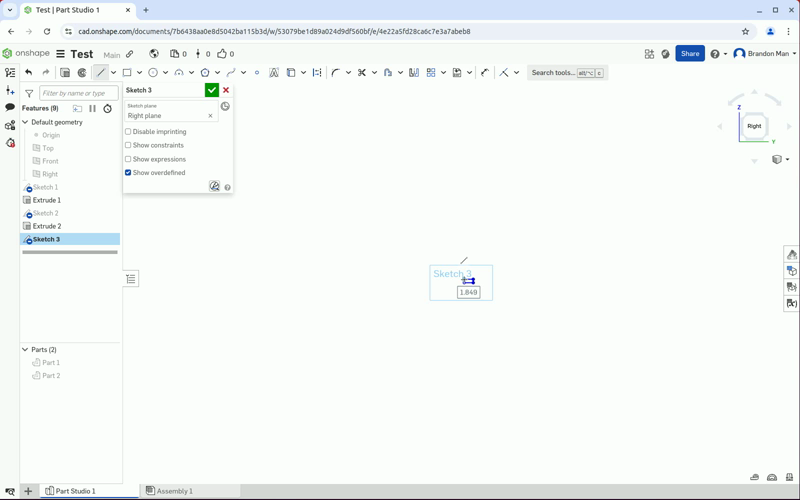
key_up(shift)
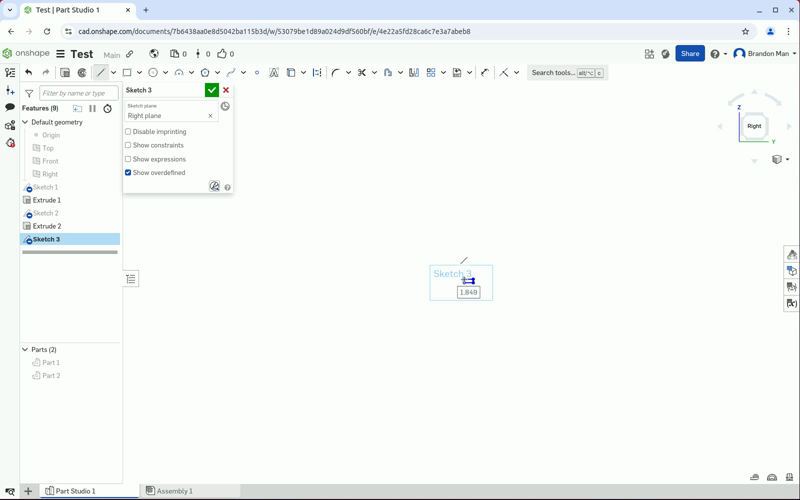
mouse_move(494, 279)
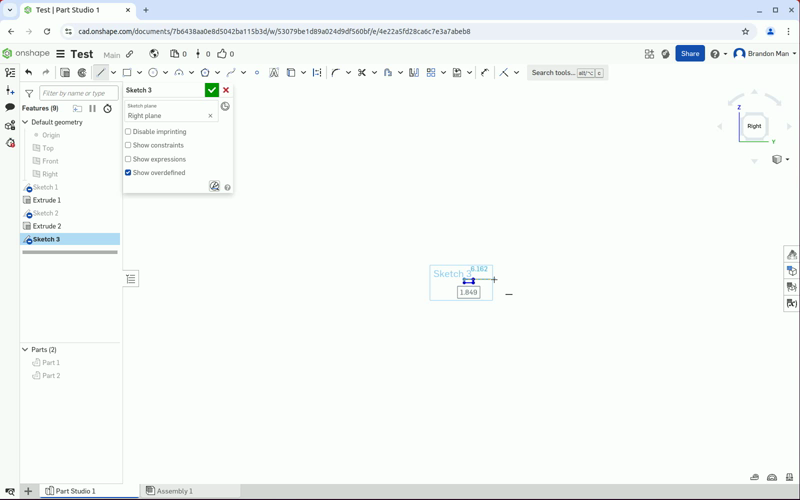
key_down(shift)
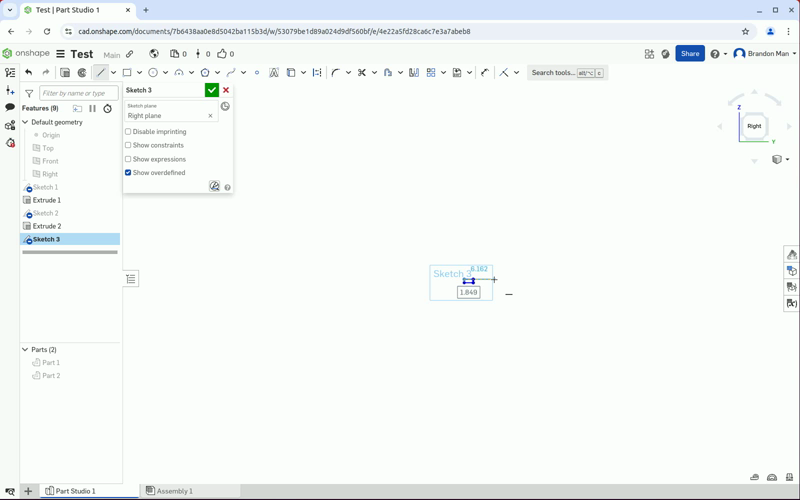
mouse_move(464, 282)
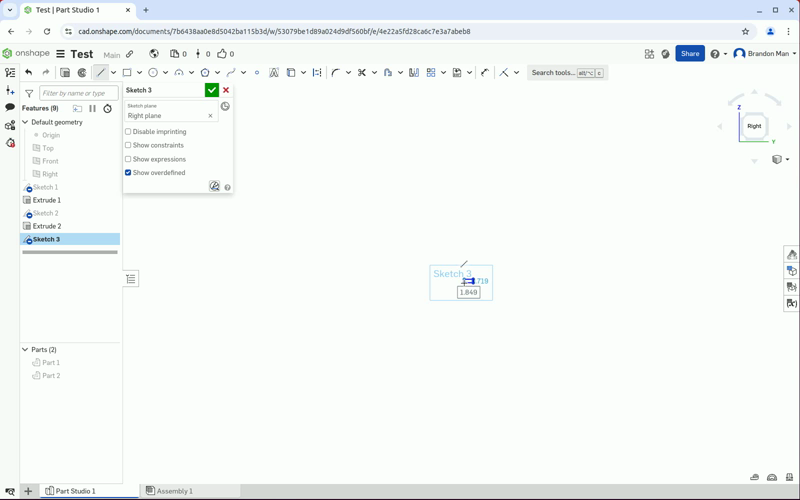
scroll(6)
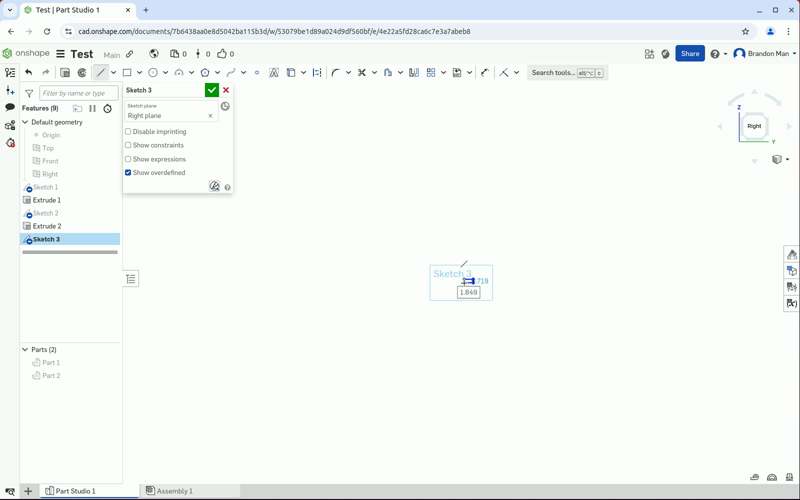
scroll(6)
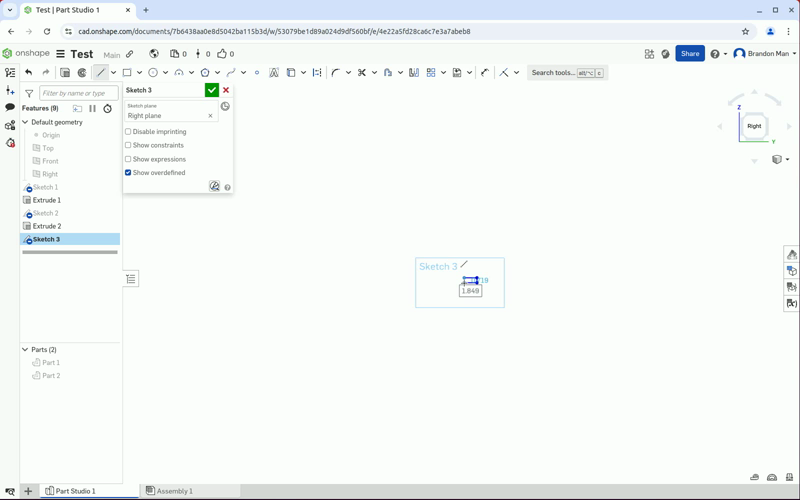
scroll(6)
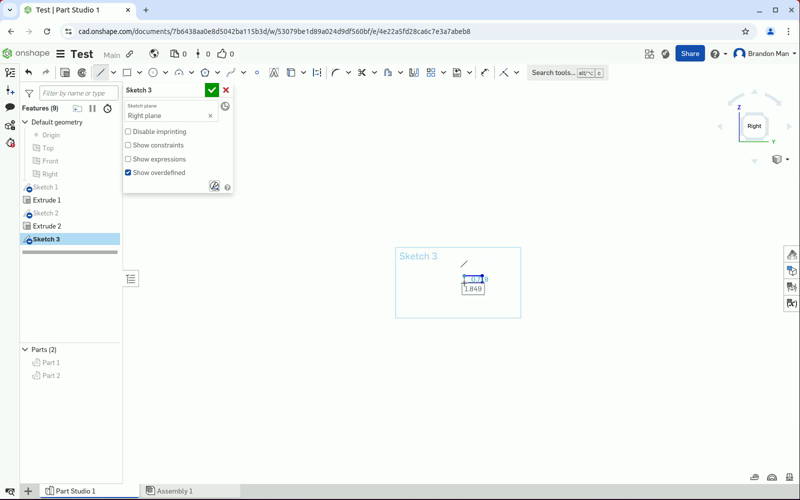
scroll(6)
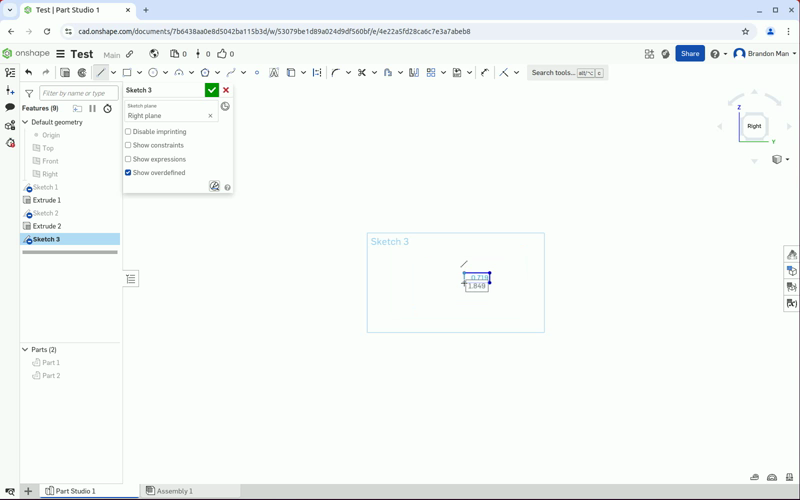
scroll(6)
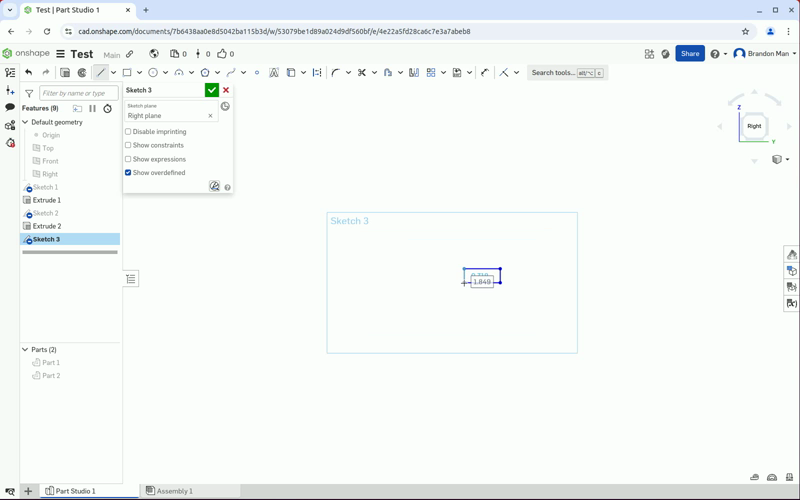
scroll(6)
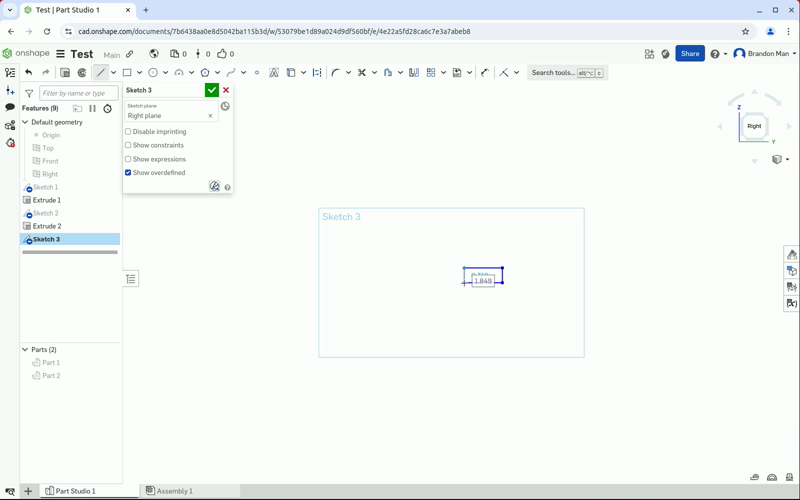
scroll(6)
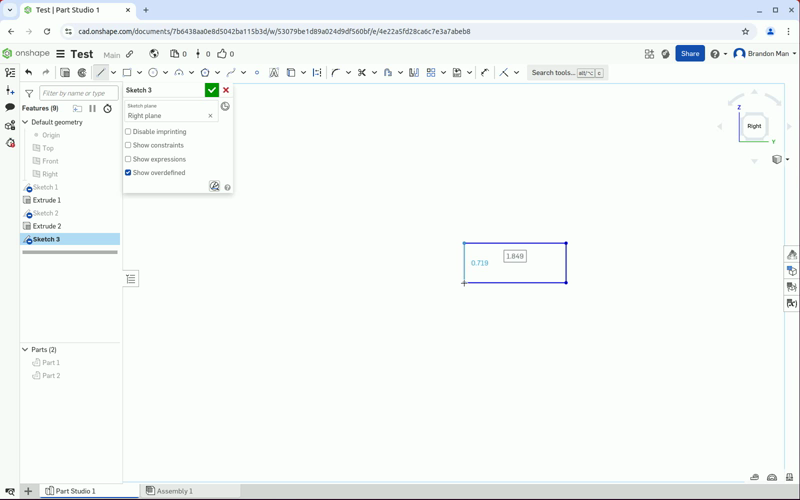
key_up(shift)
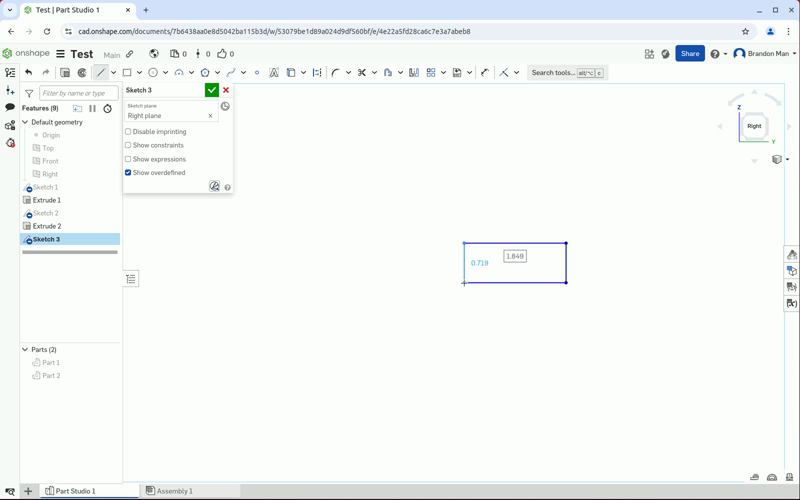
click(464, 282)
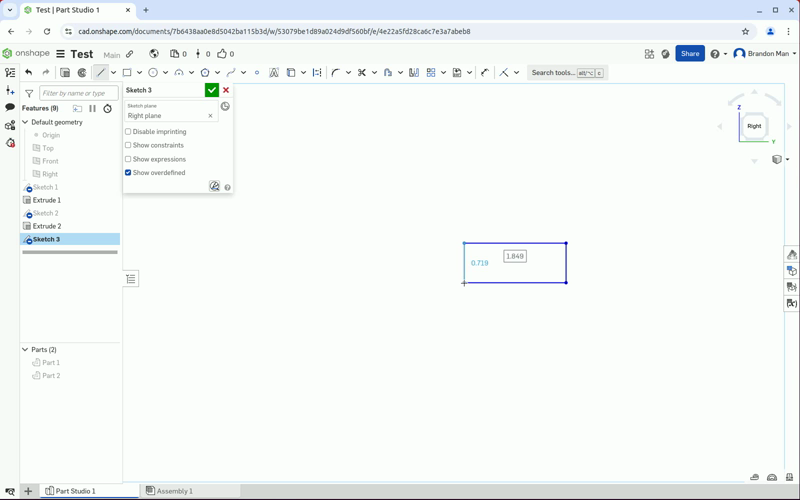
scroll(-6)
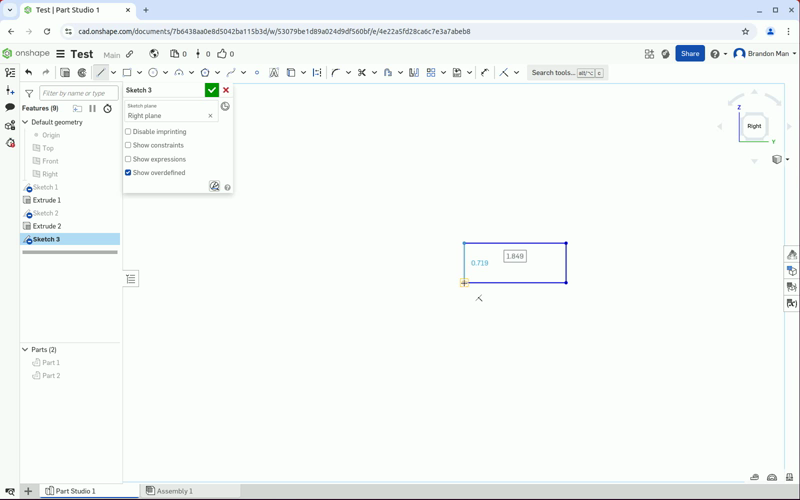
scroll(-6)
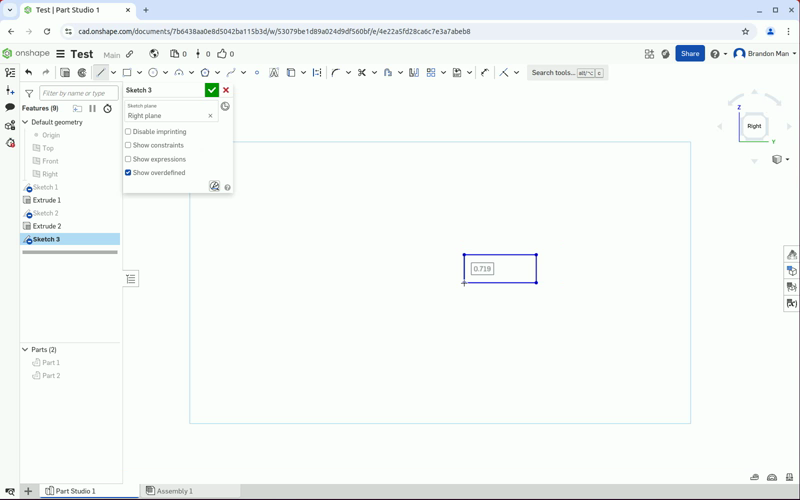
scroll(-6)
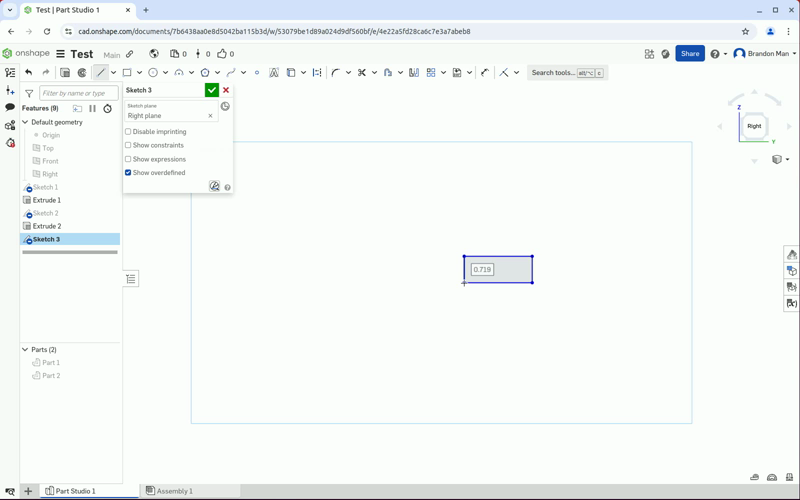
scroll(-6)
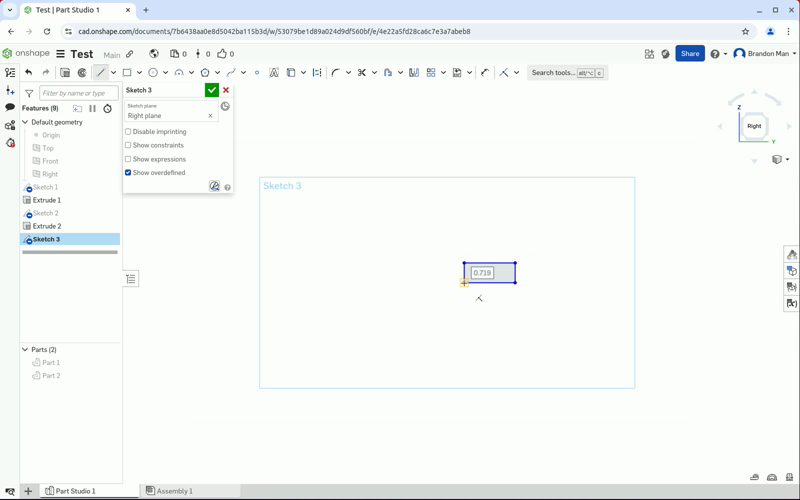
scroll(-6)
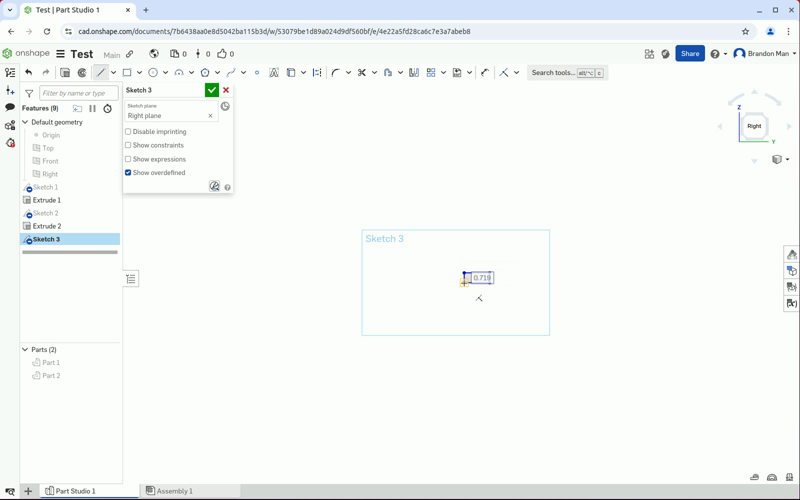
scroll(-6)
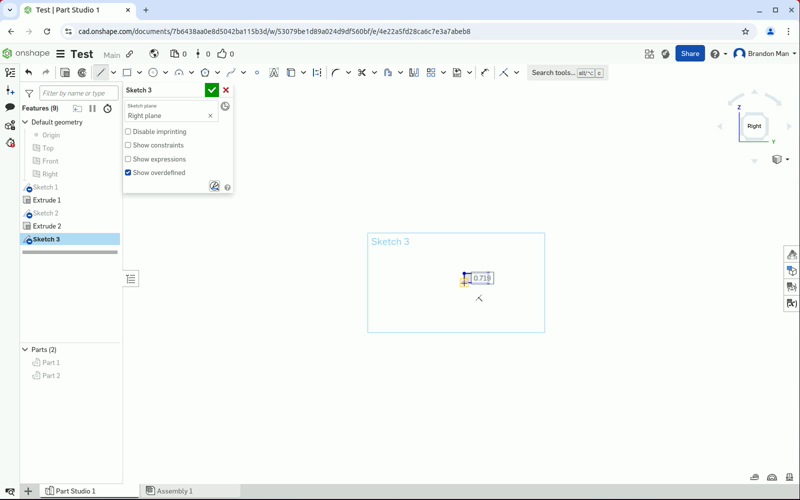
scroll(-6)
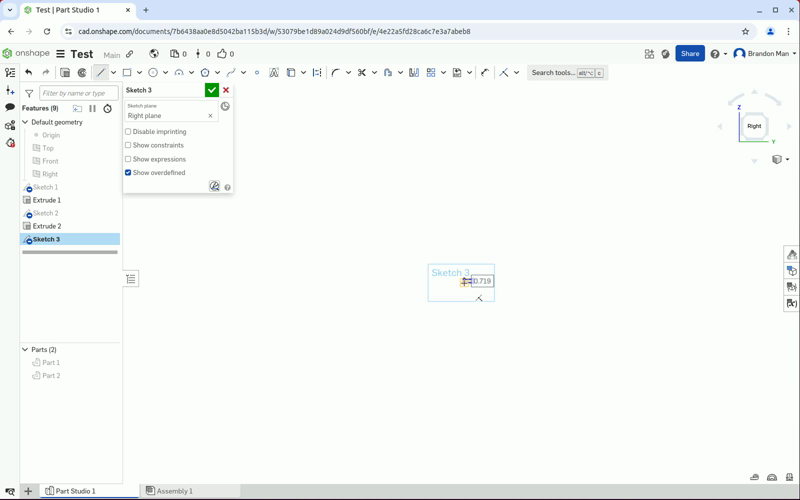
key(esc)
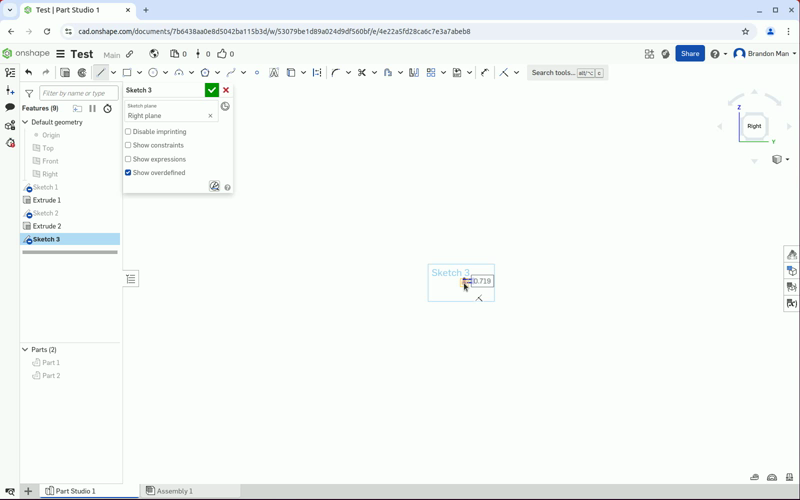
mouse_move(470, 281)
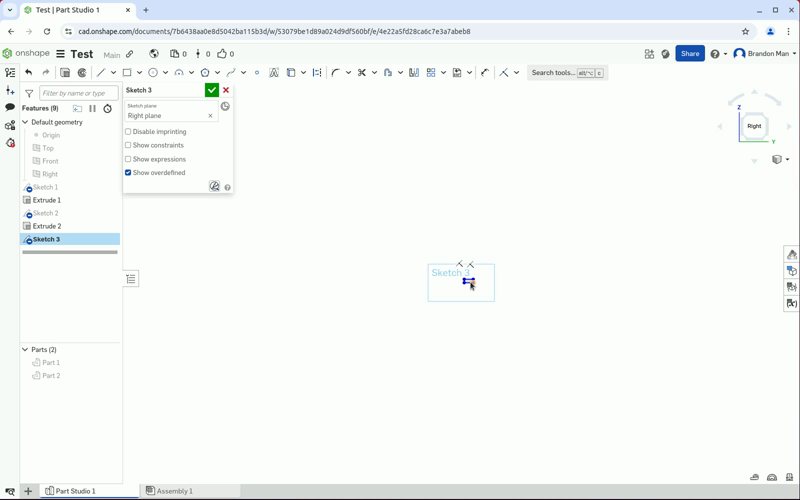
scroll(6)
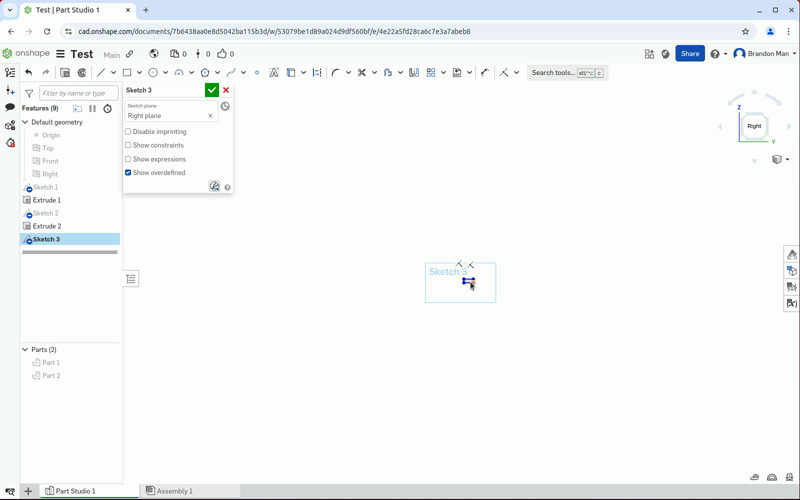
scroll(6)
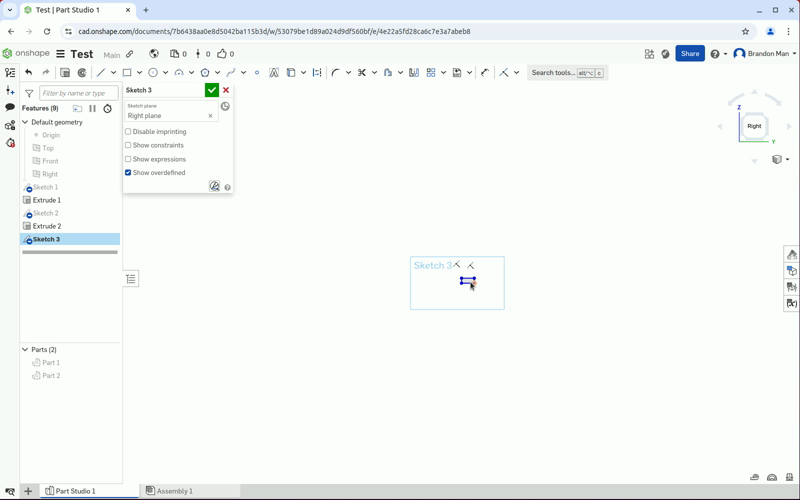
scroll(6)
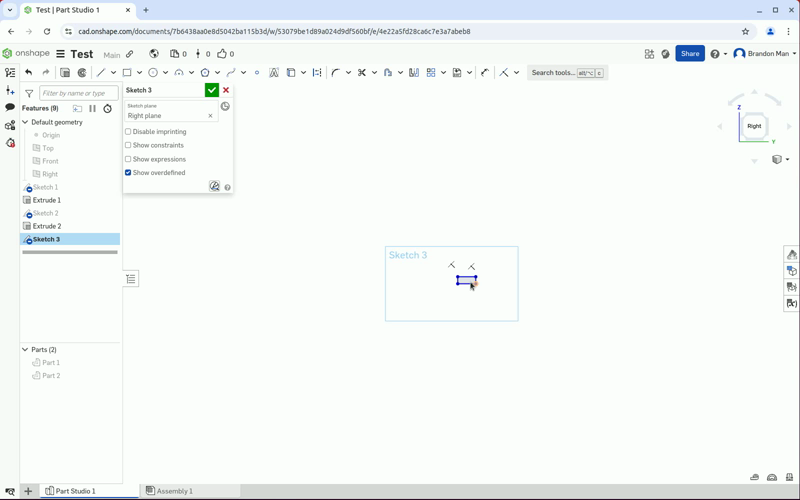
scroll(6)
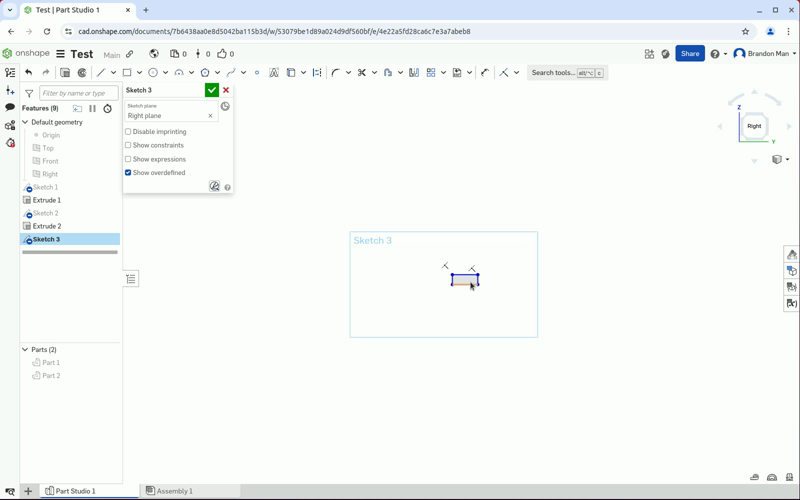
scroll(6)
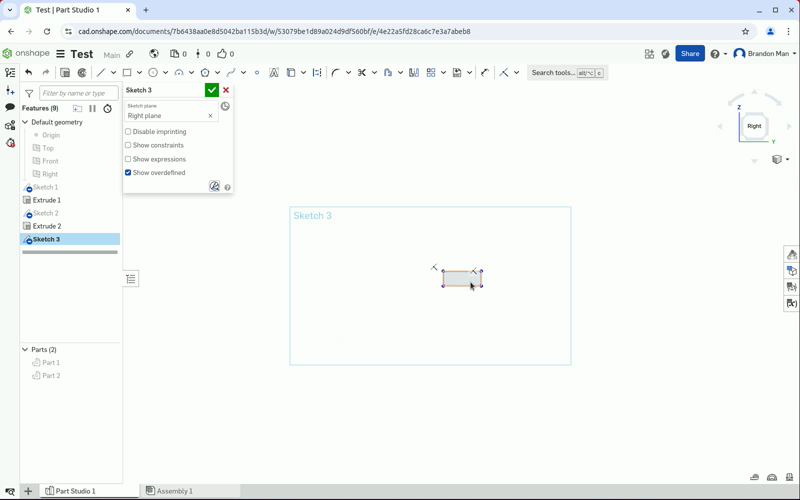
scroll(6)
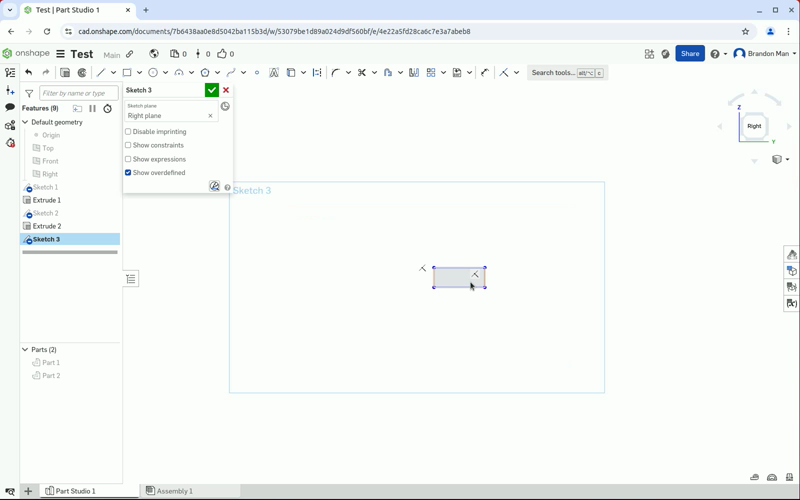
scroll(6)
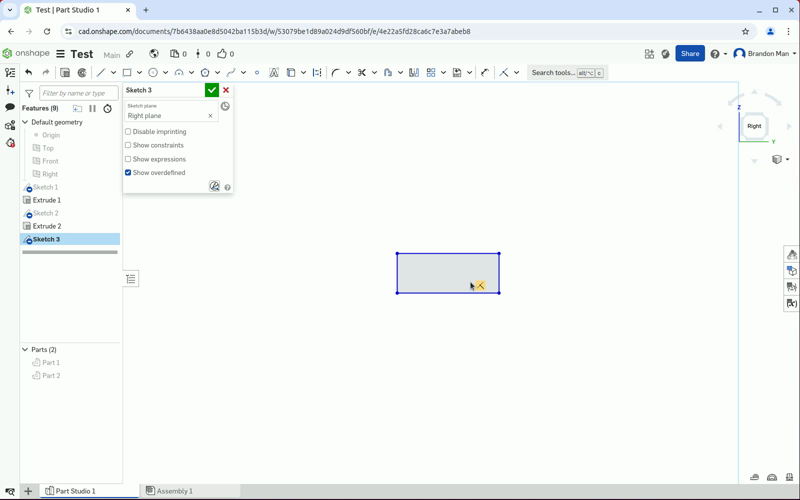
click(470, 281)
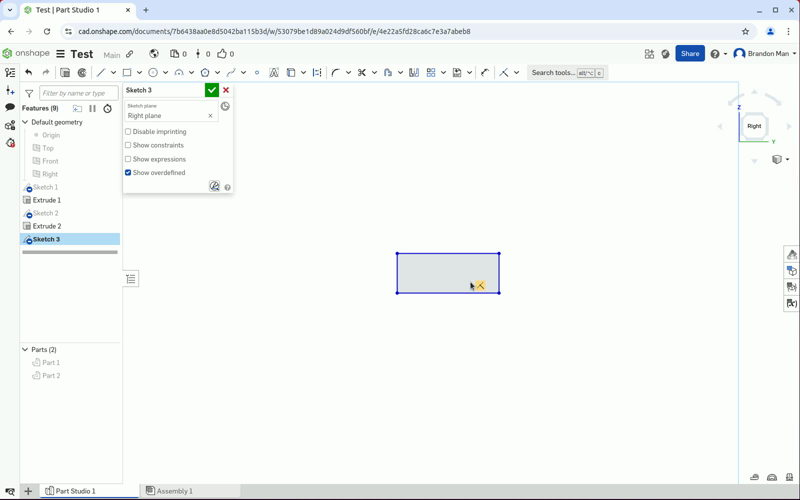
scroll(-6)
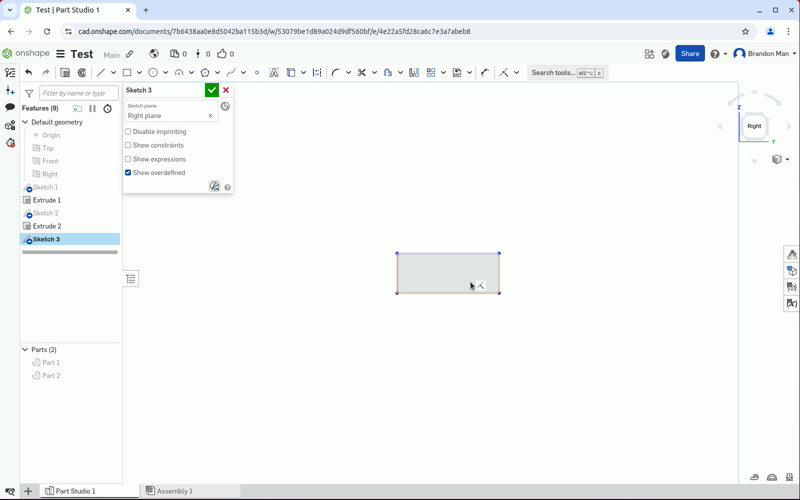
scroll(-6)
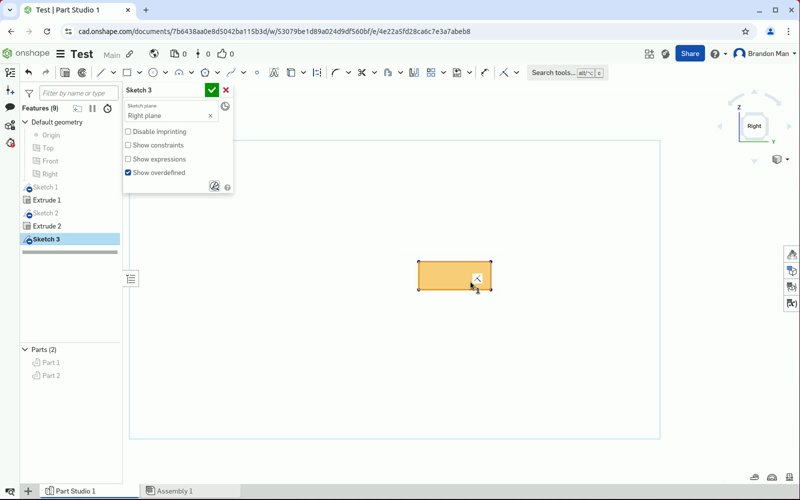
scroll(-6)
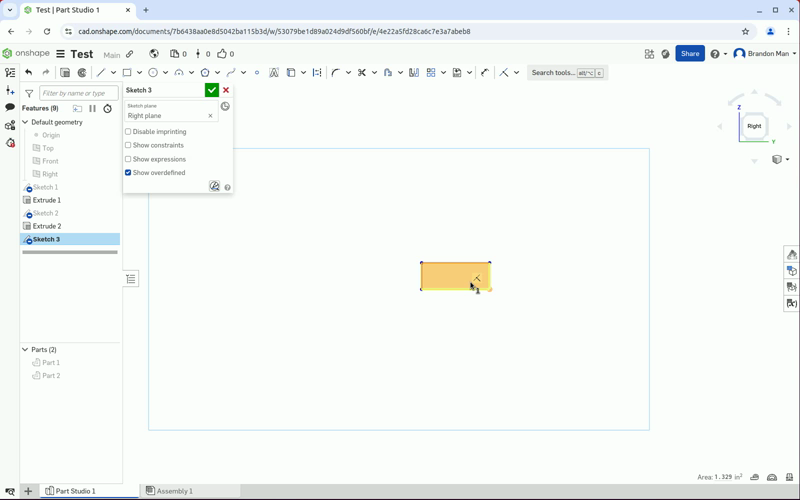
scroll(-6)
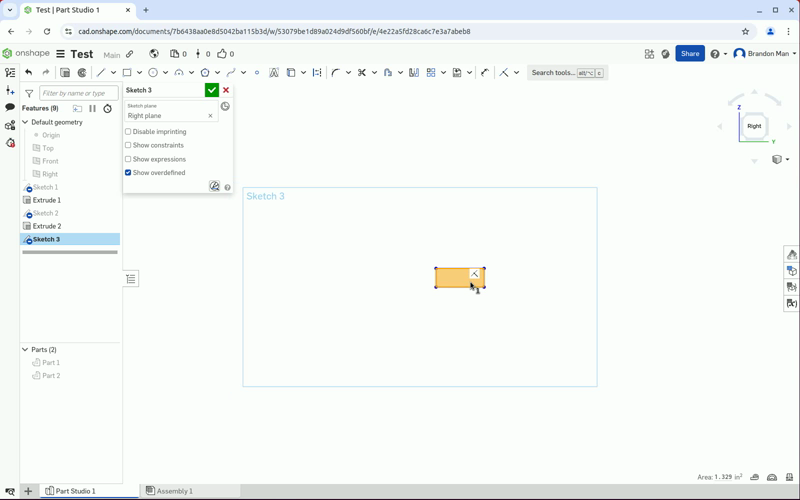
scroll(-6)
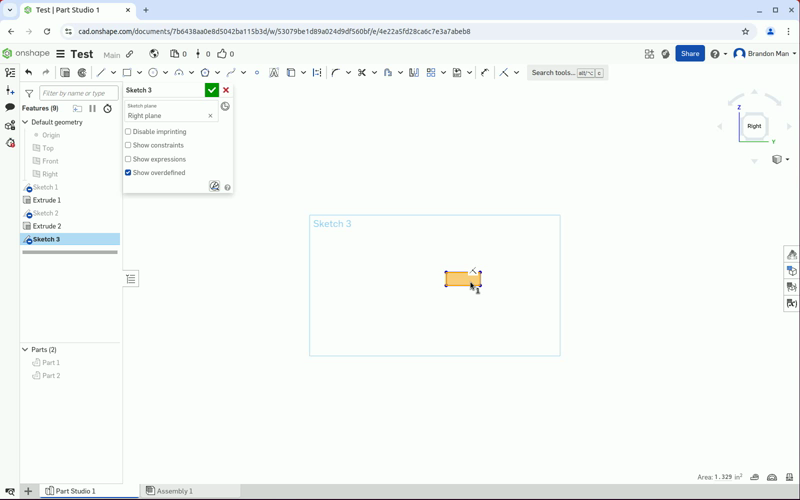
scroll(-6)
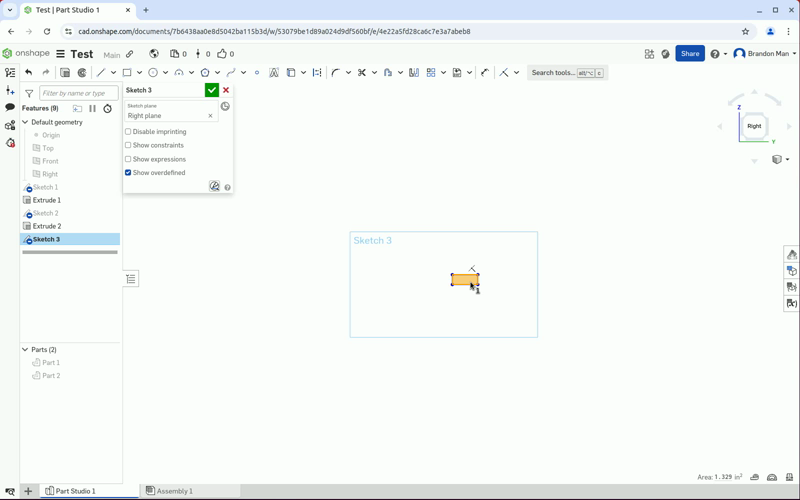
scroll(-6)
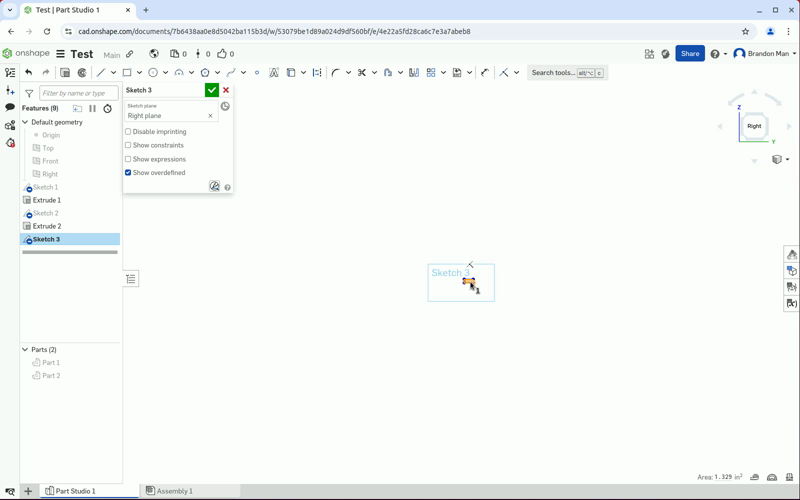
mouse_move(73, 352)
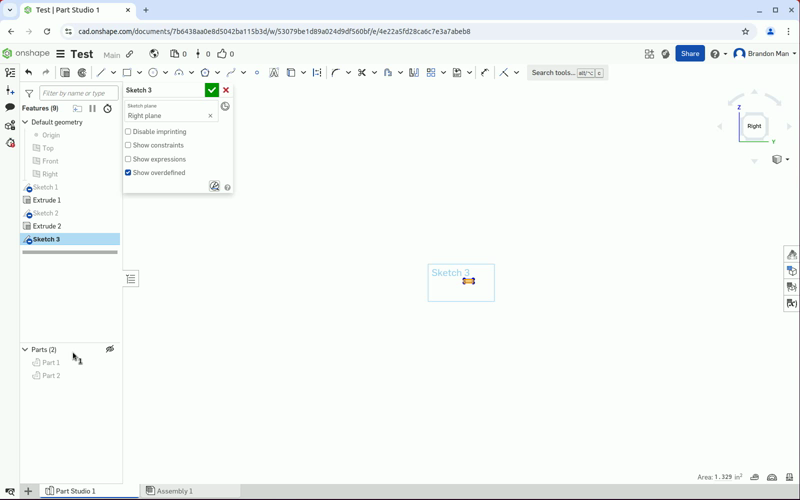
key(shift+y)
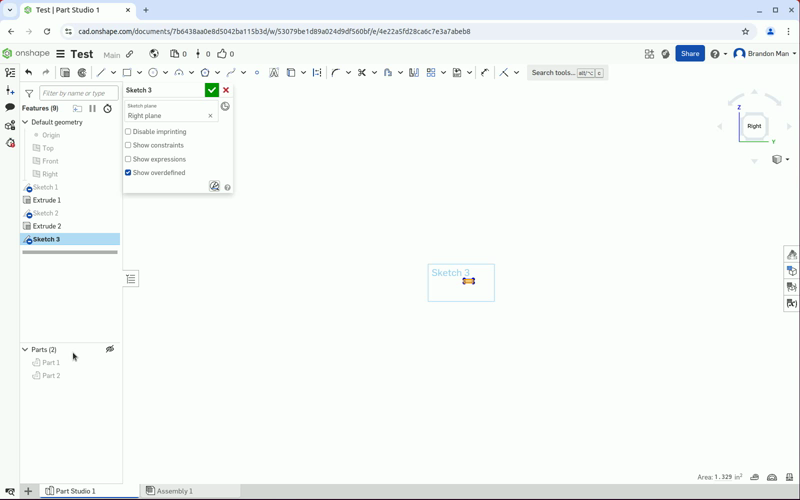
key(shift+e)
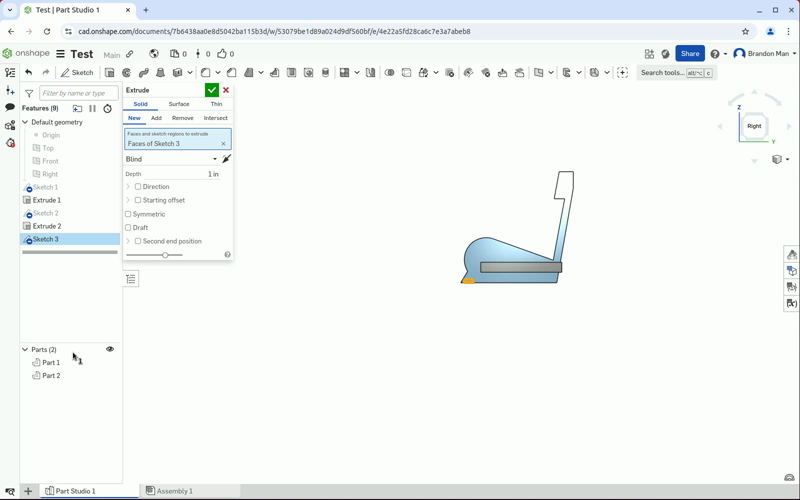
mouse_move(143, 106)
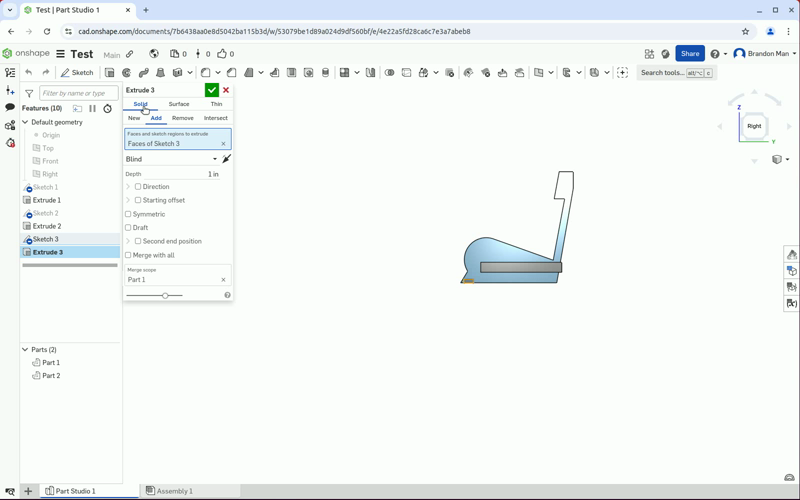
click(143, 106)
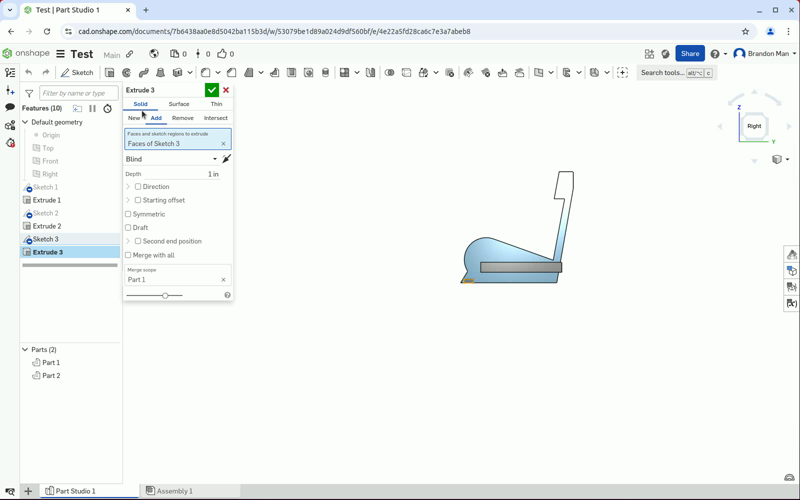
mouse_move(137, 120)
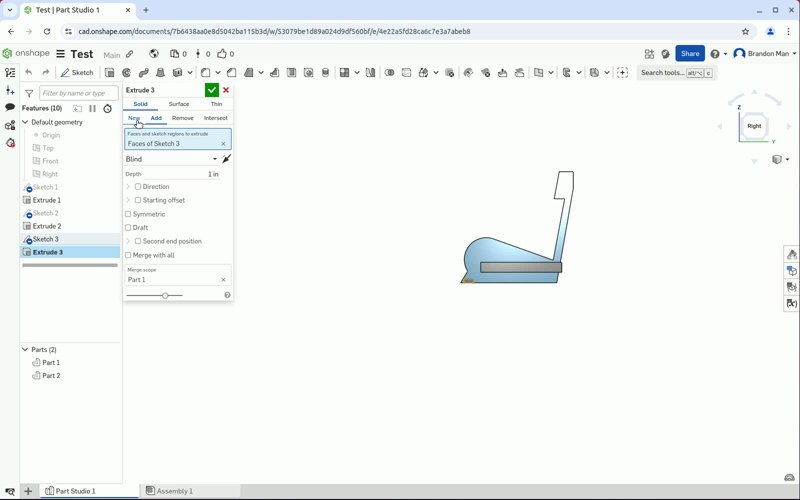
click(137, 120)
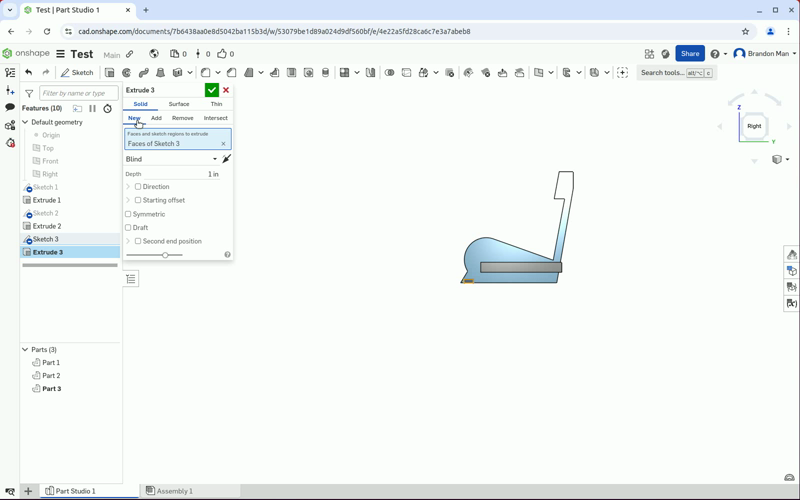
key(tab, 4)
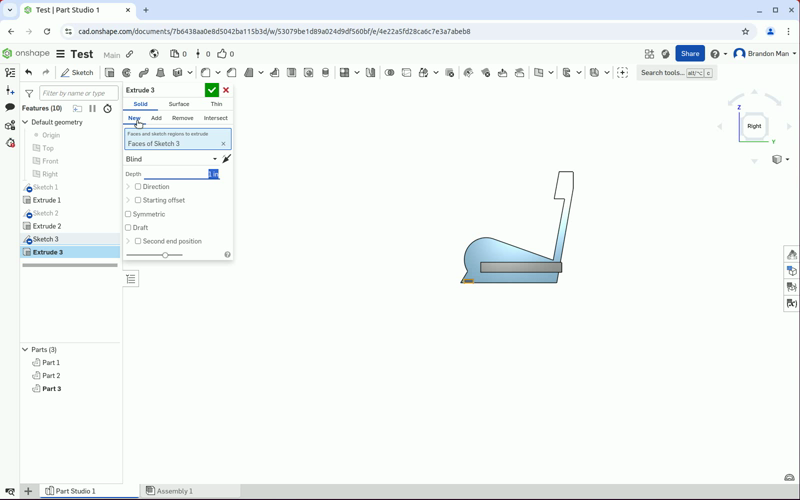
text(8.184)
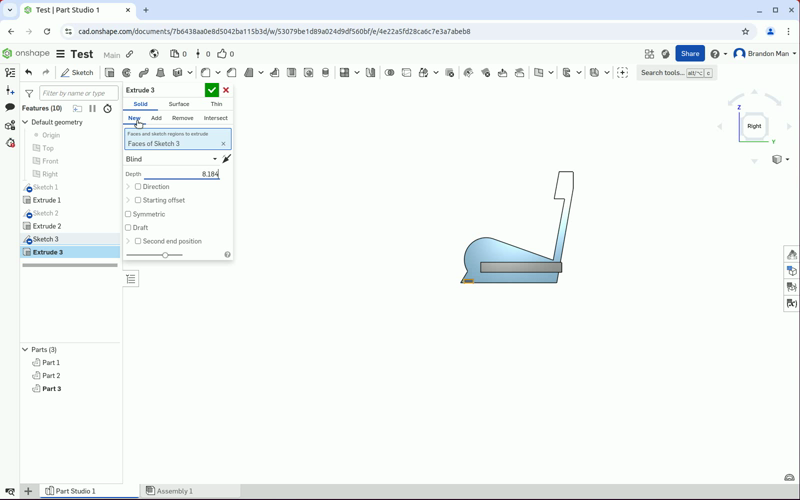
key(tab, 3)
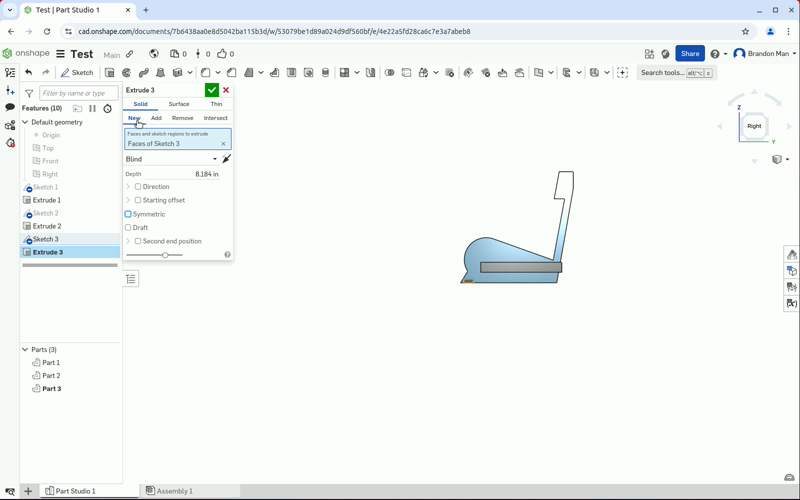
key(space)
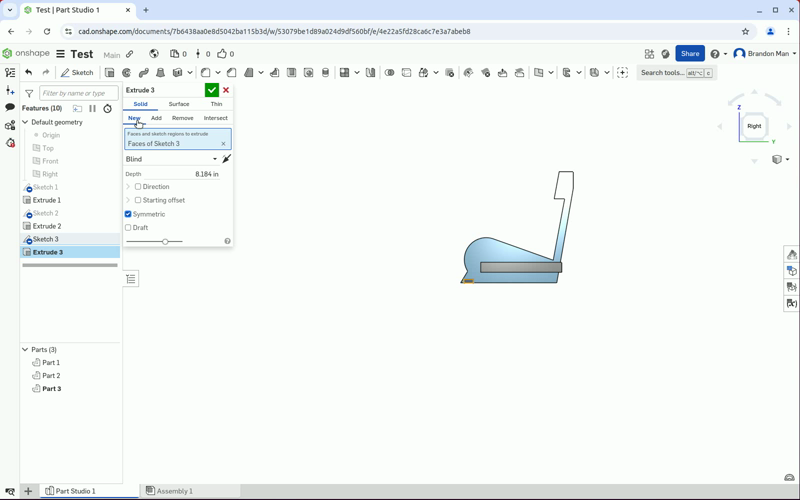
key(enter)
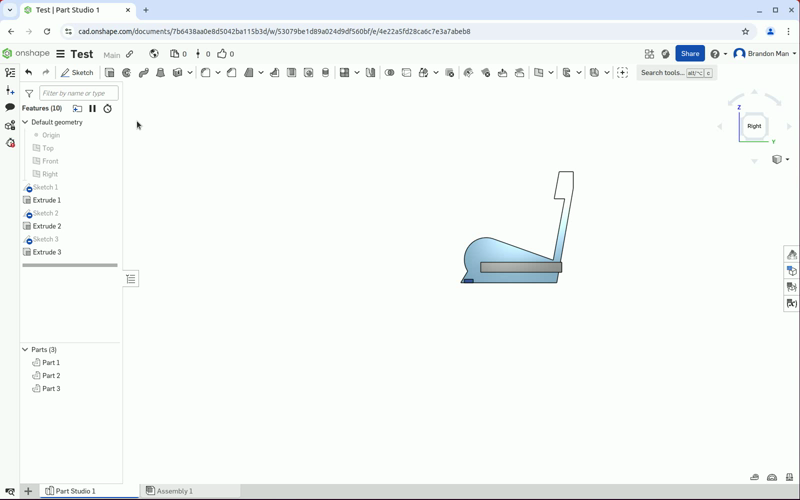
key(shift+h)
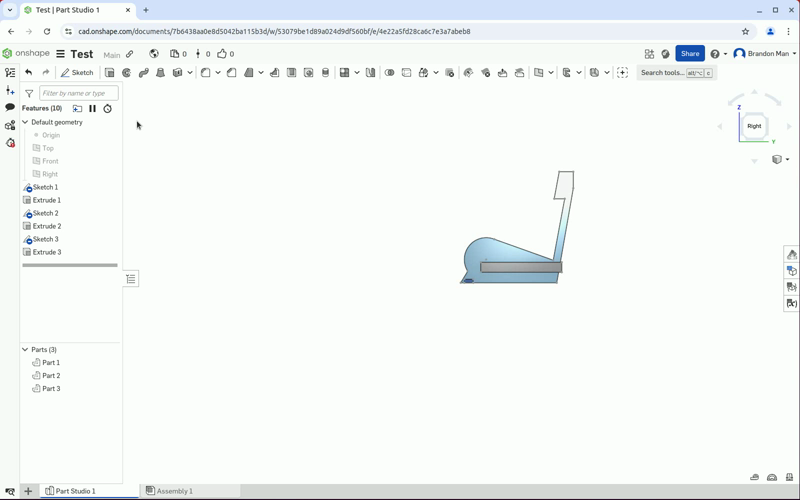
key(shift+h)
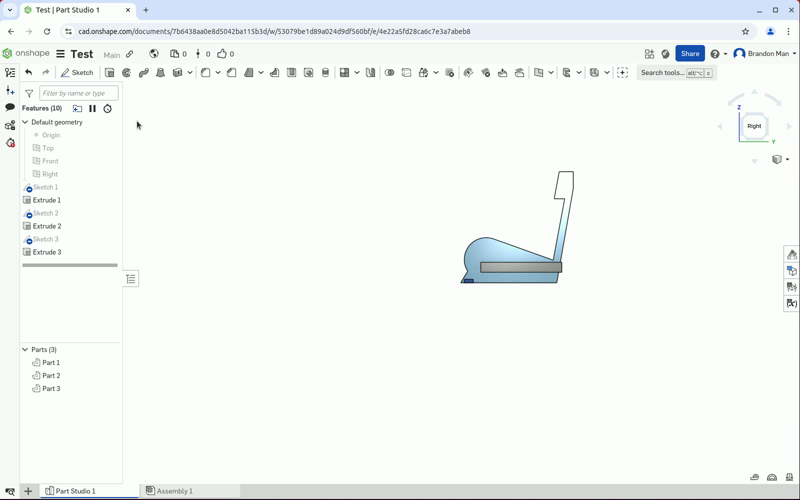
mouse_move(73, 189)
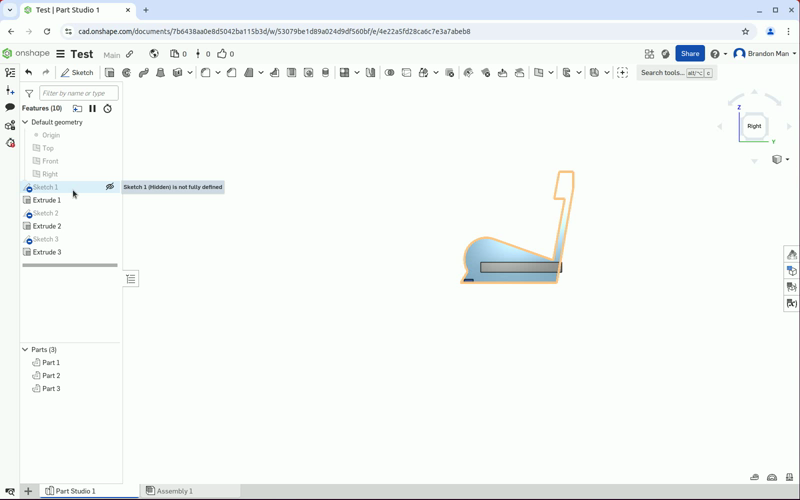
click(73, 189)
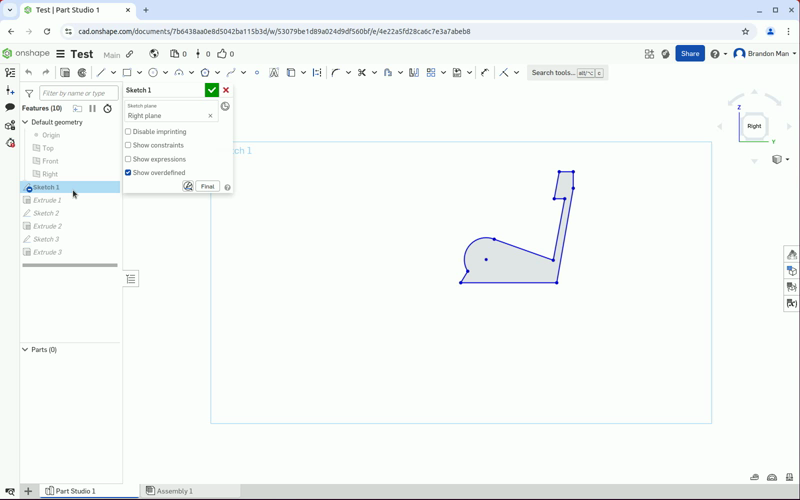
mouse_move(229, 92)
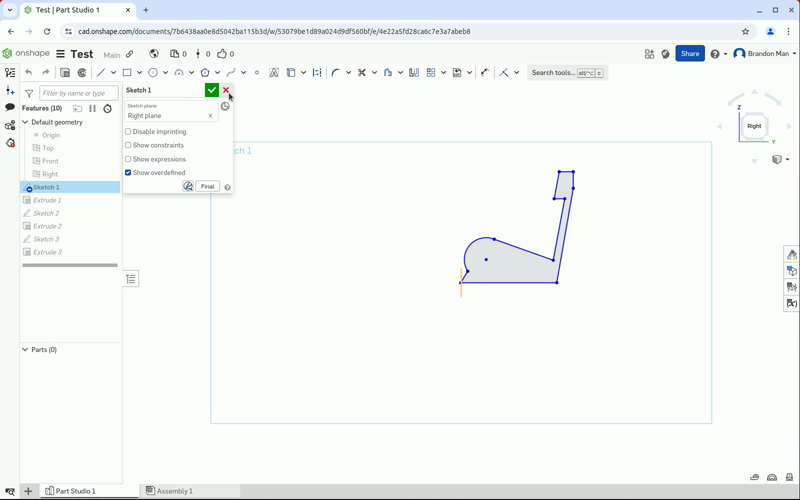
click(229, 92)
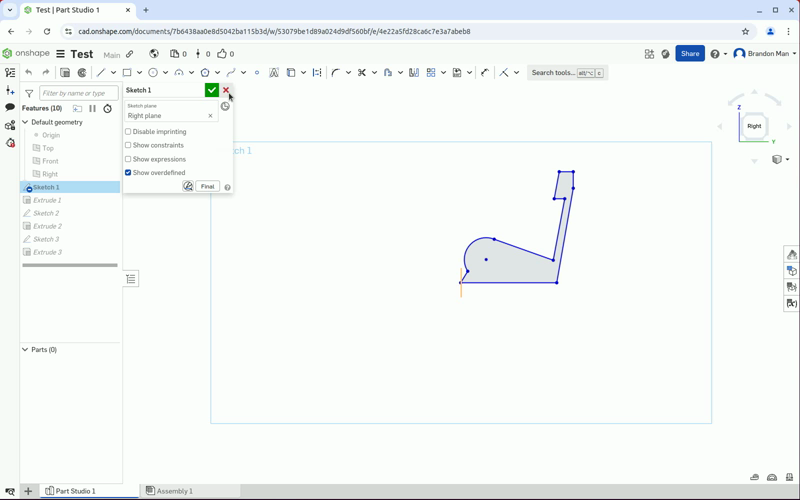
key(shift+s)
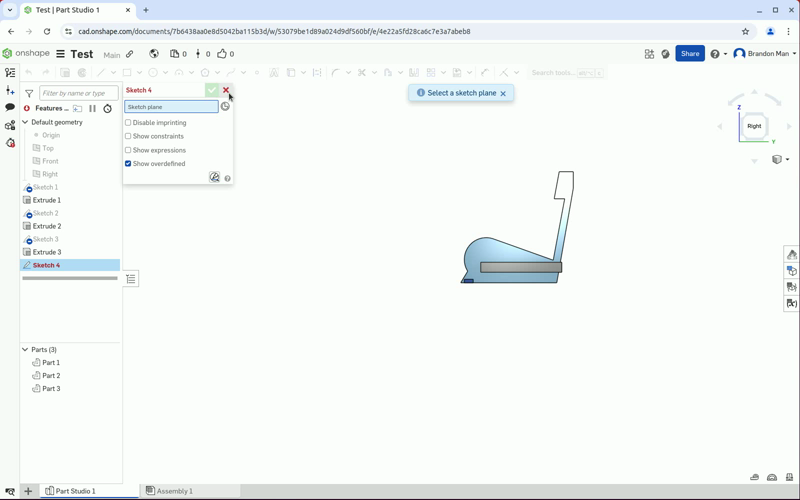
mouse_move(73, 176)
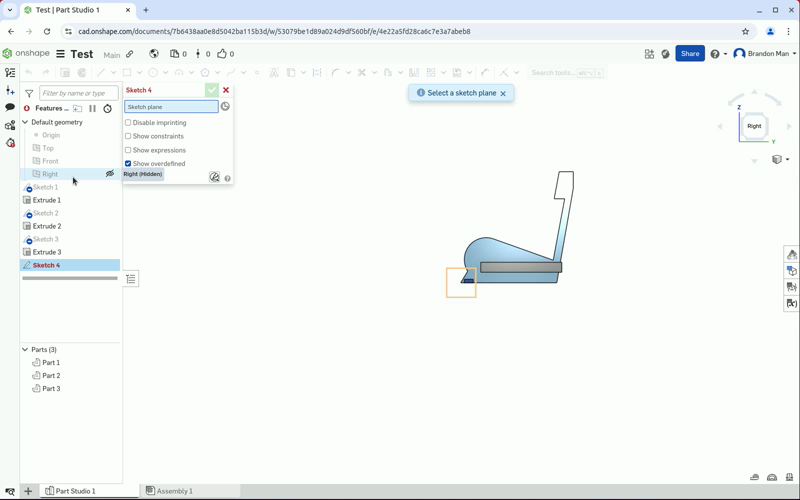
click(73, 176)
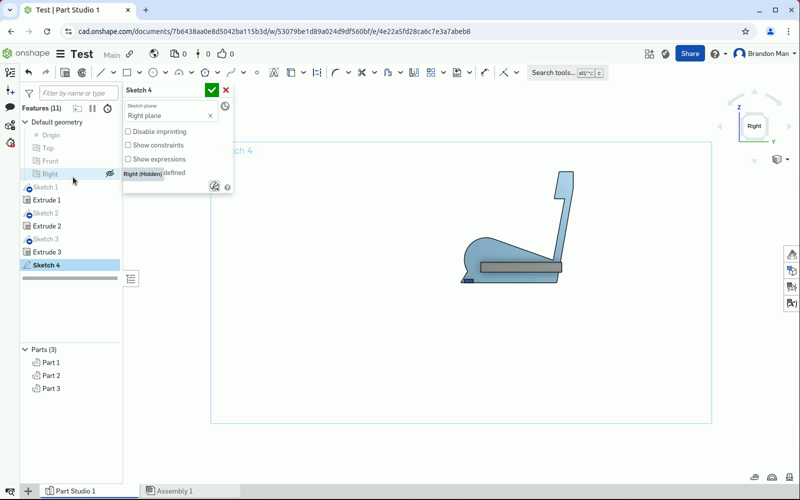
mouse_move(73, 352)
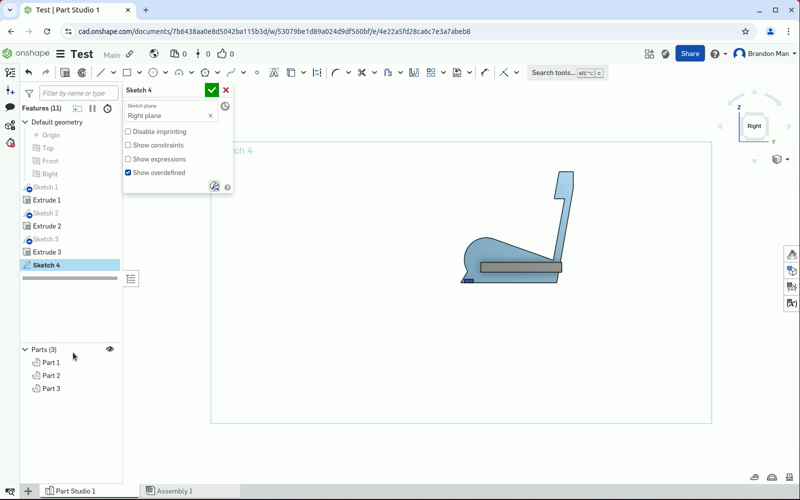
key(y)
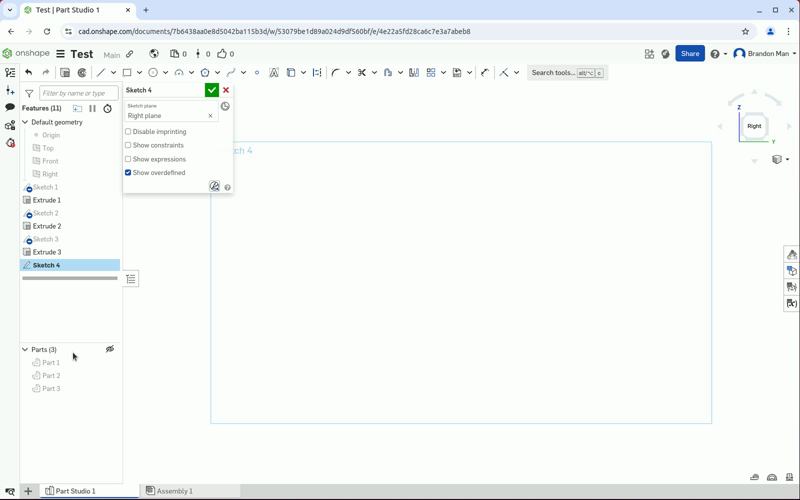
key(l)
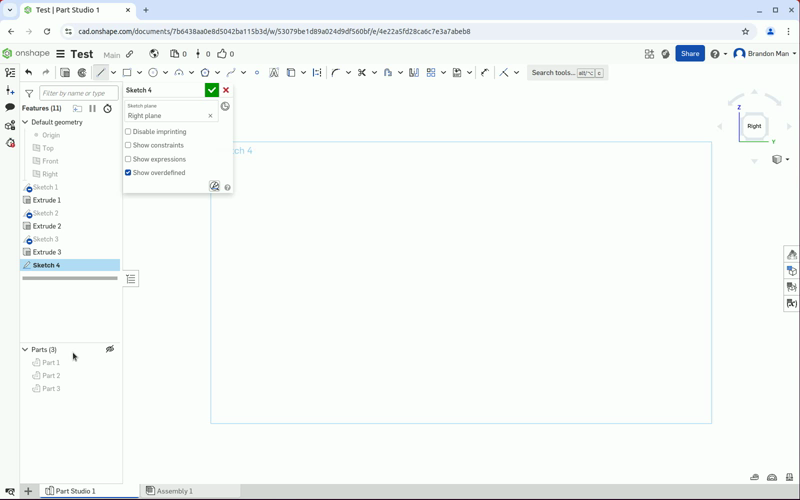
key_down(shift)
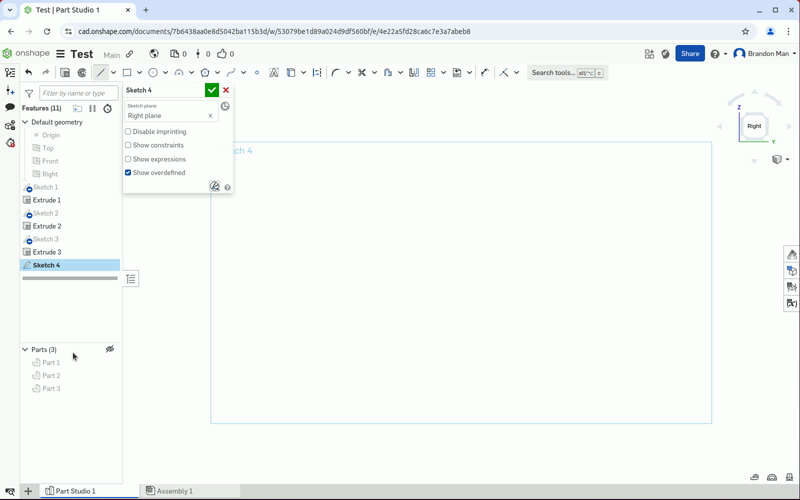
mouse_move(545, 282)
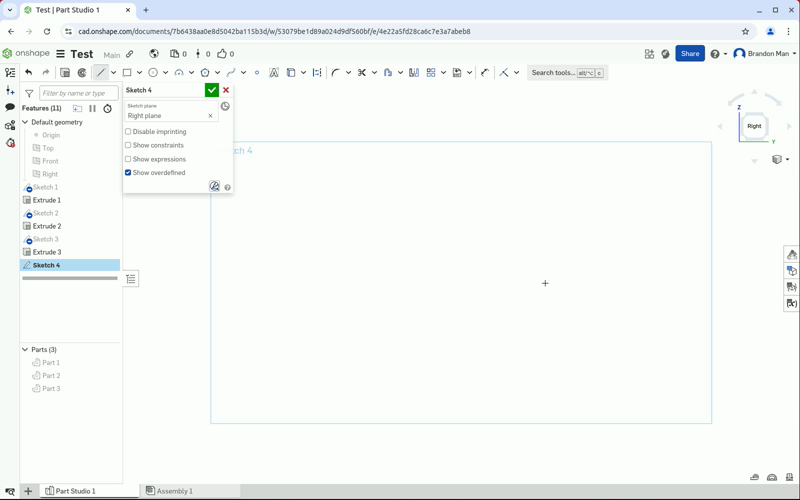
click(545, 282)
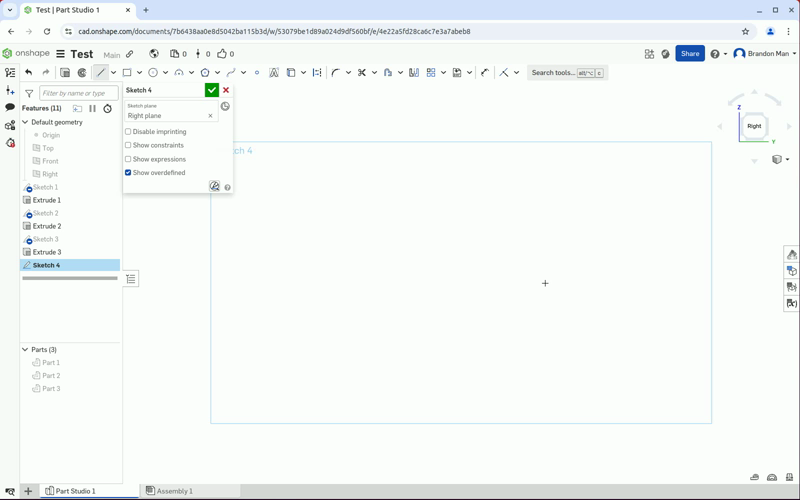
key_up(shift)
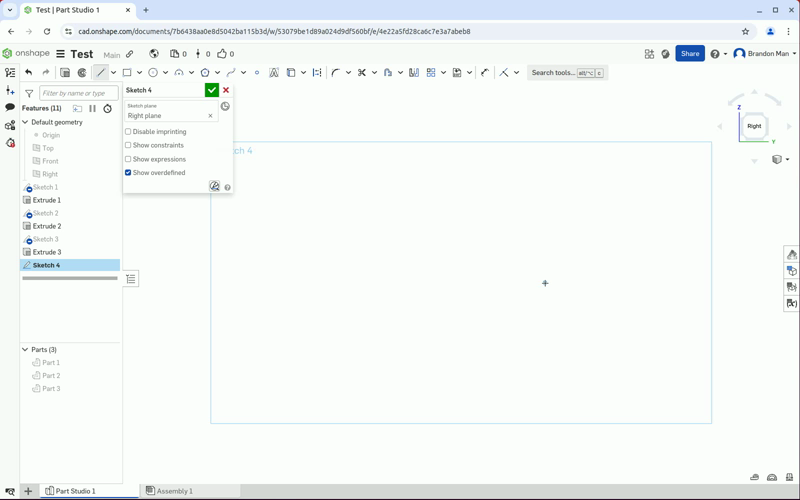
key_down(shift)
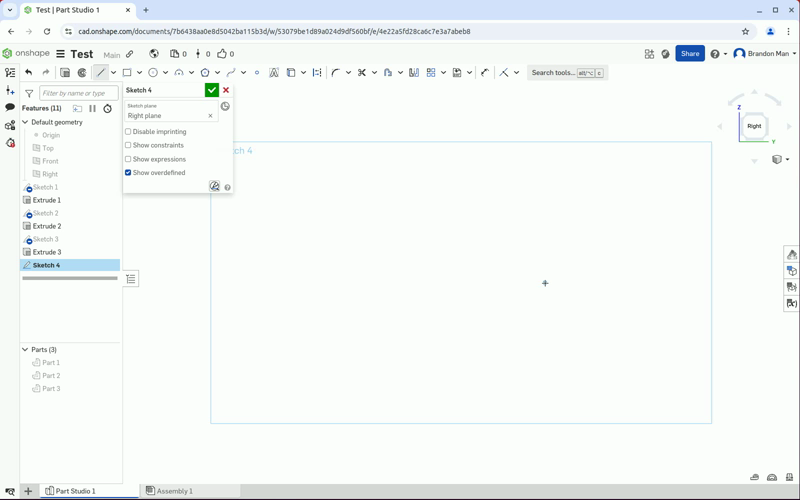
mouse_move(575, 282)
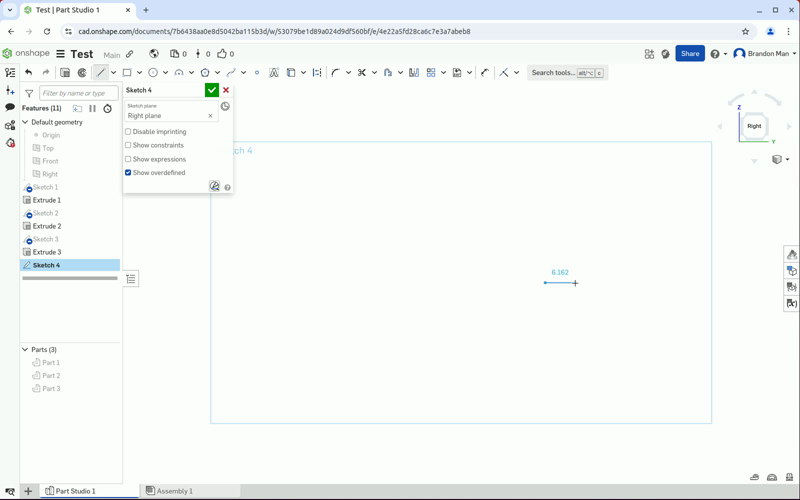
mouse_move(554, 282)
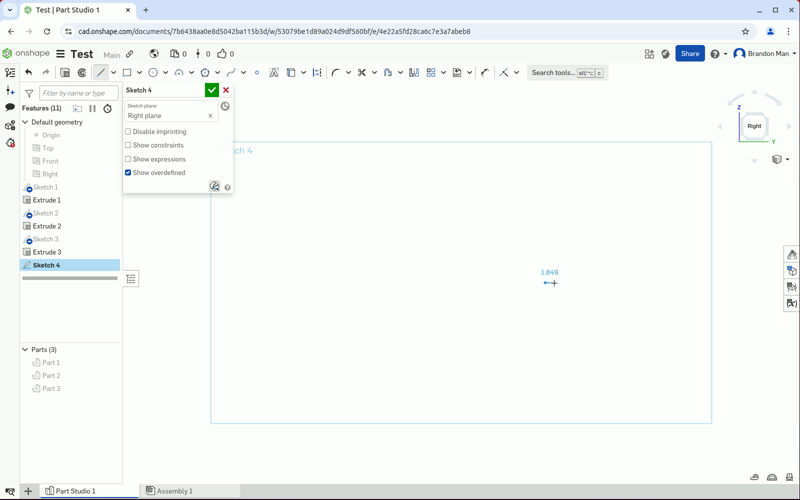
click(554, 282)
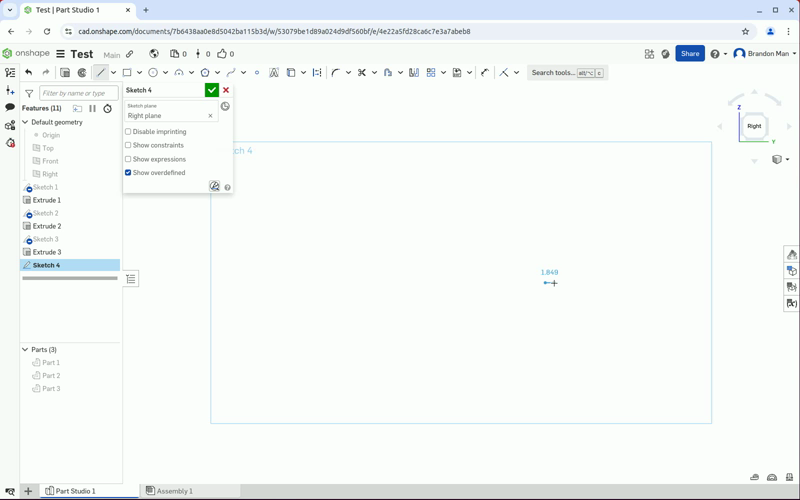
key_up(shift)
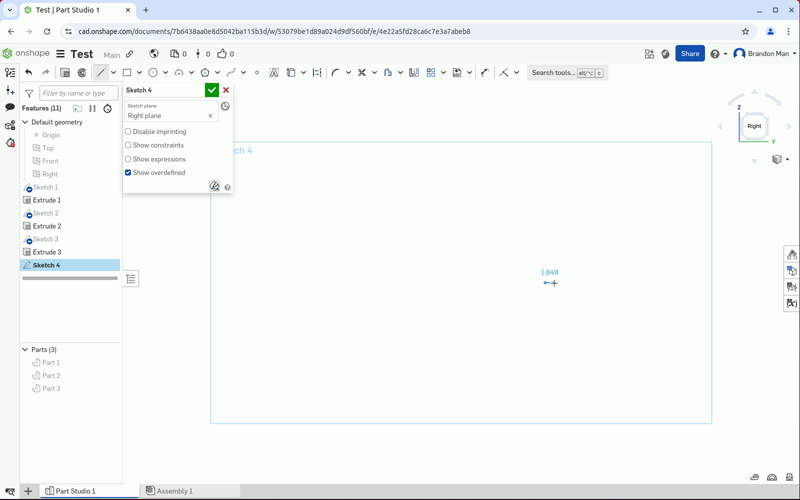
key_down(shift)
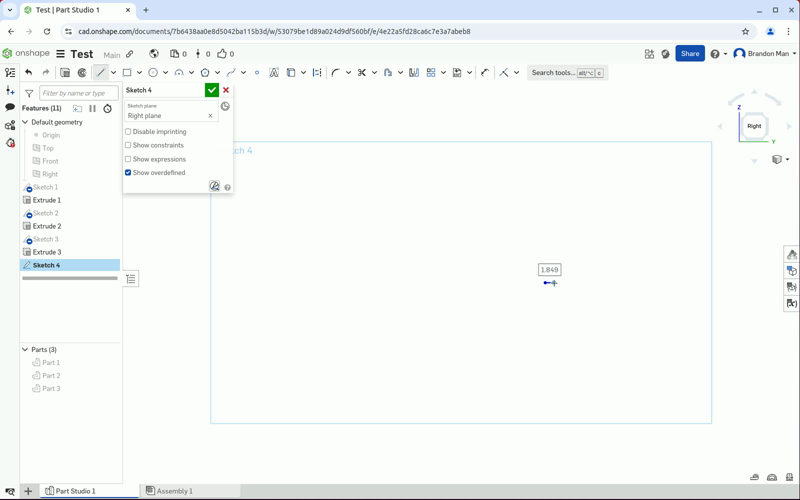
mouse_move(584, 282)
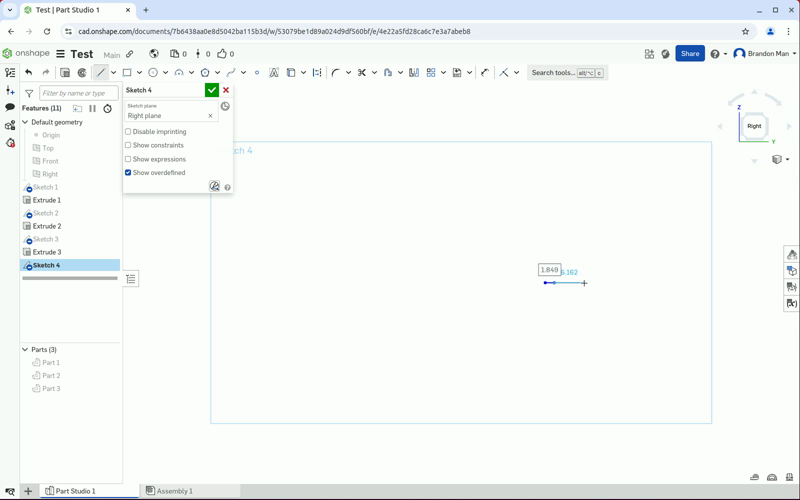
mouse_move(554, 279)
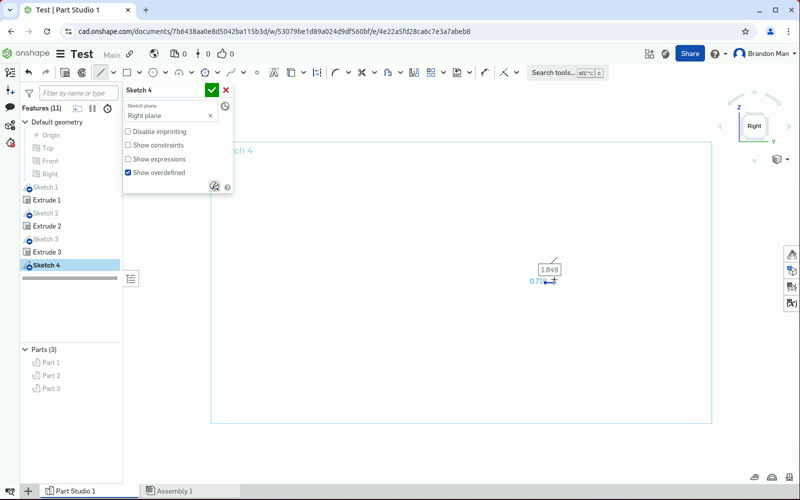
scroll(6)
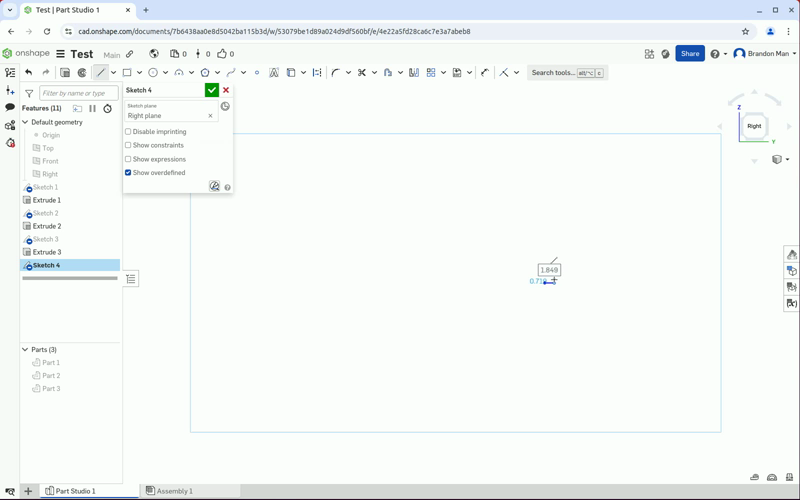
scroll(6)
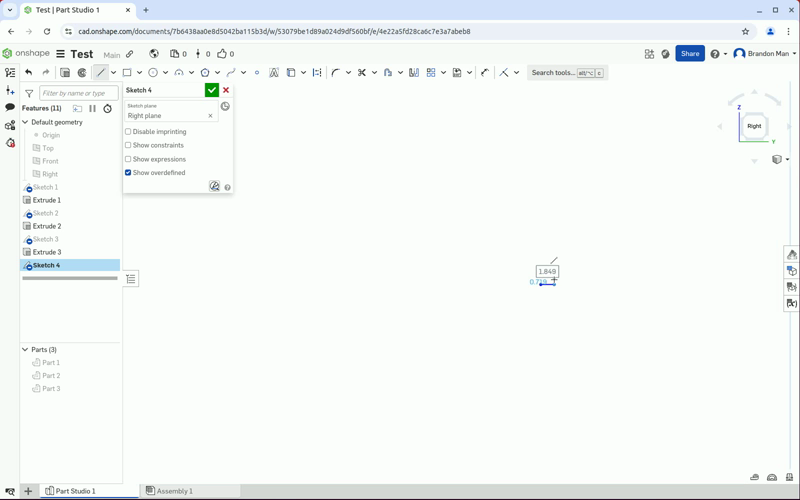
scroll(6)
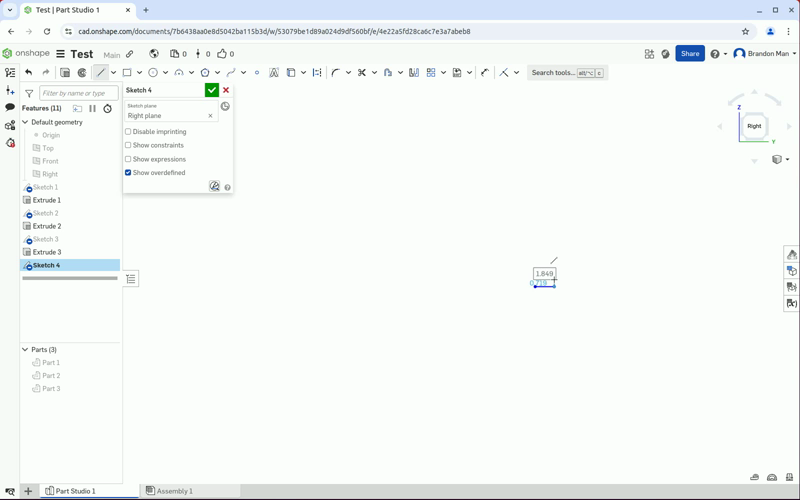
scroll(6)
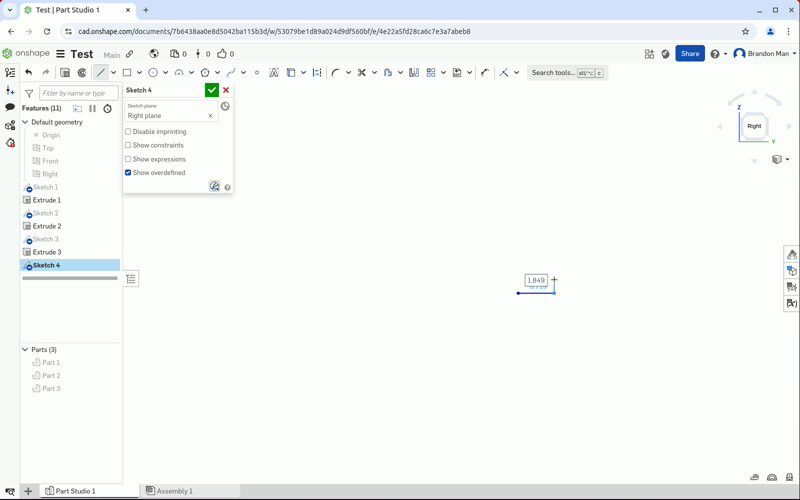
scroll(6)
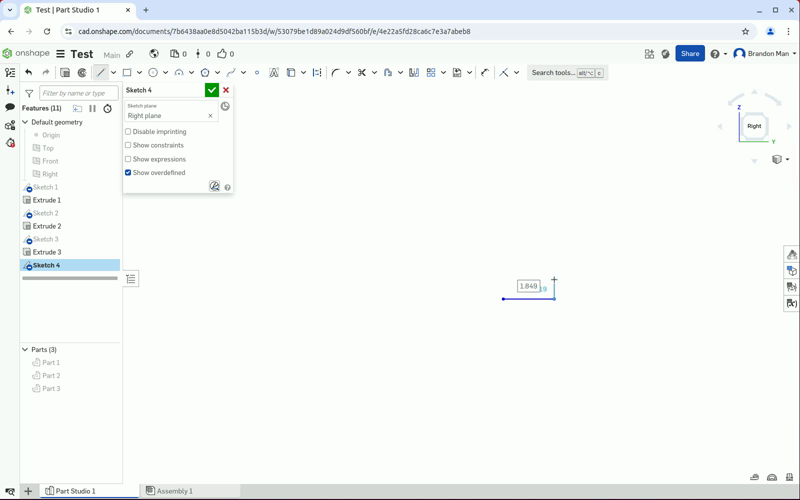
scroll(6)
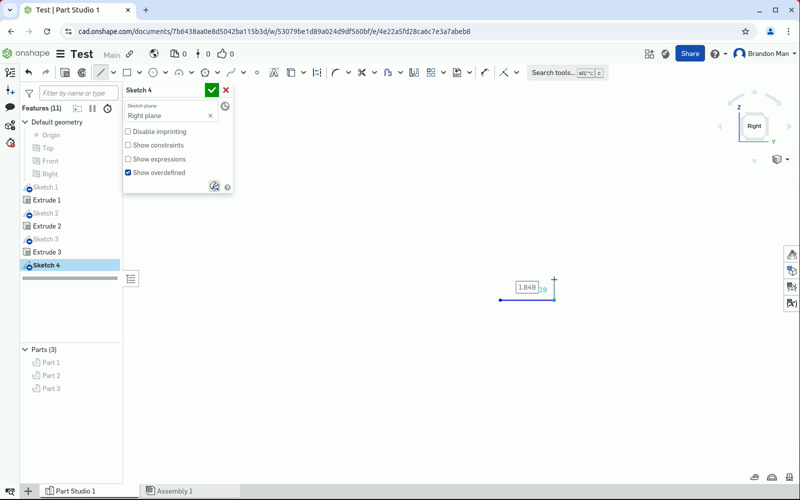
scroll(6)
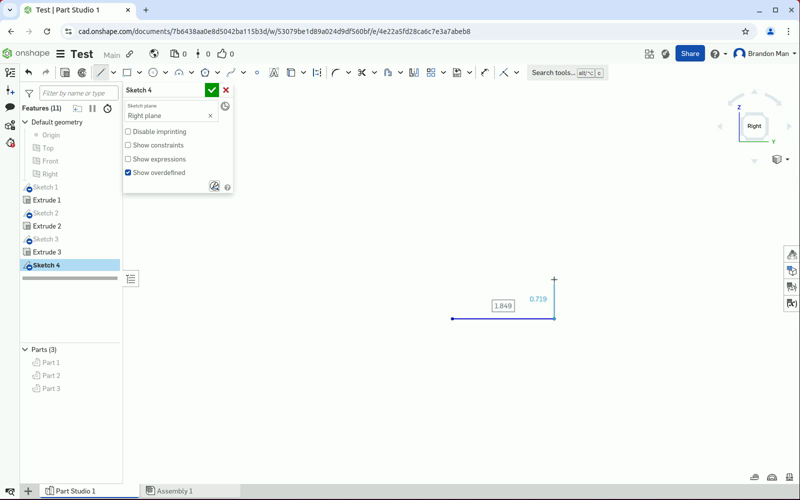
click(554, 279)
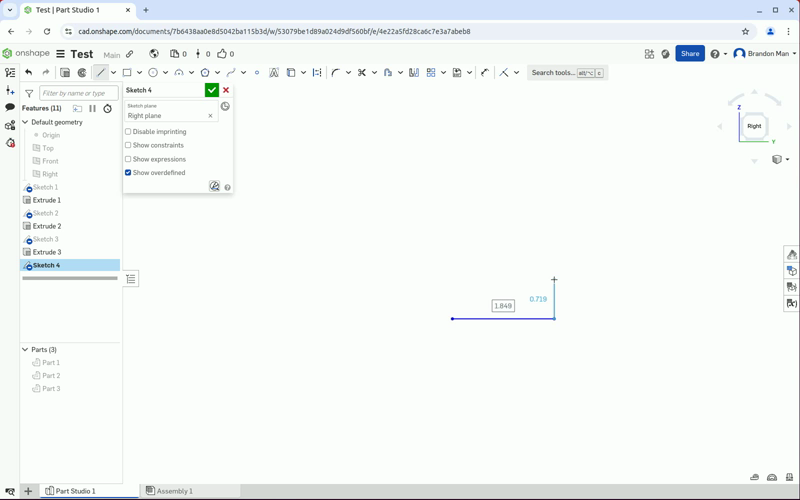
scroll(-6)
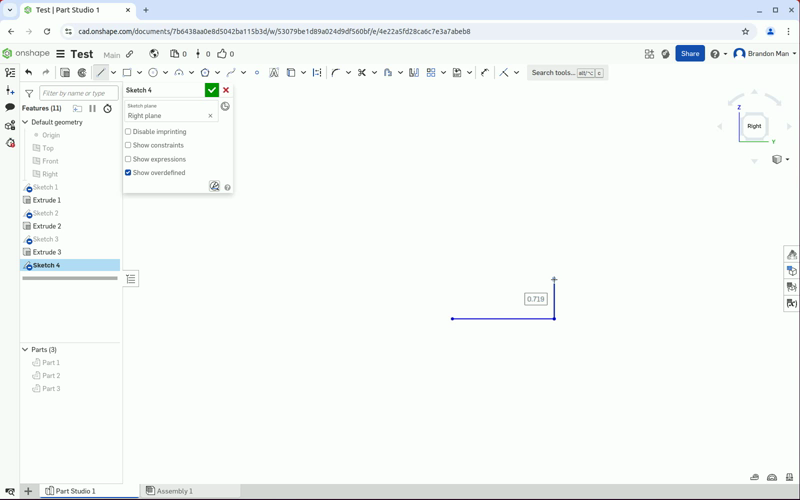
scroll(-6)
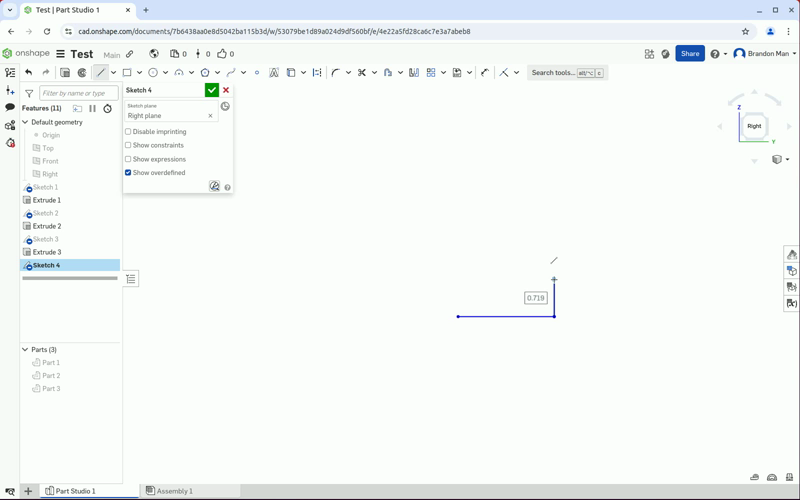
scroll(-6)
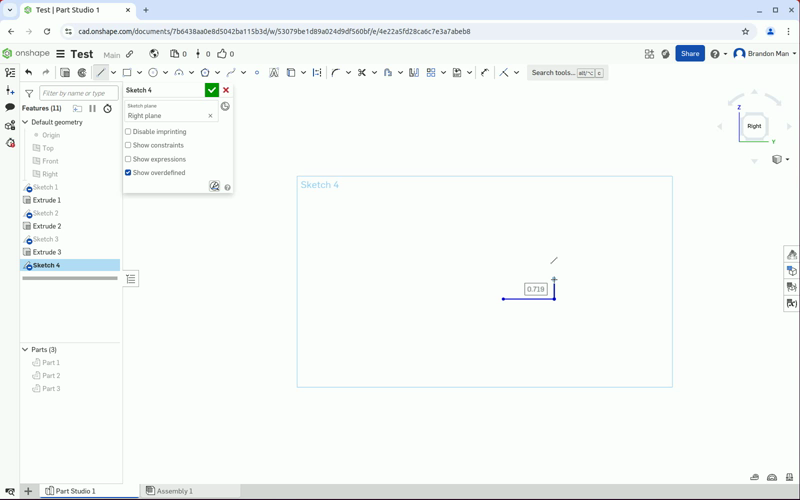
scroll(-6)
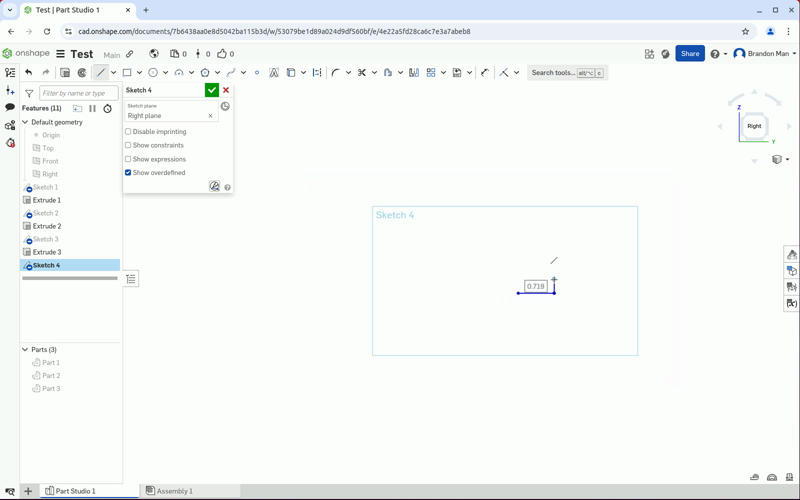
scroll(-6)
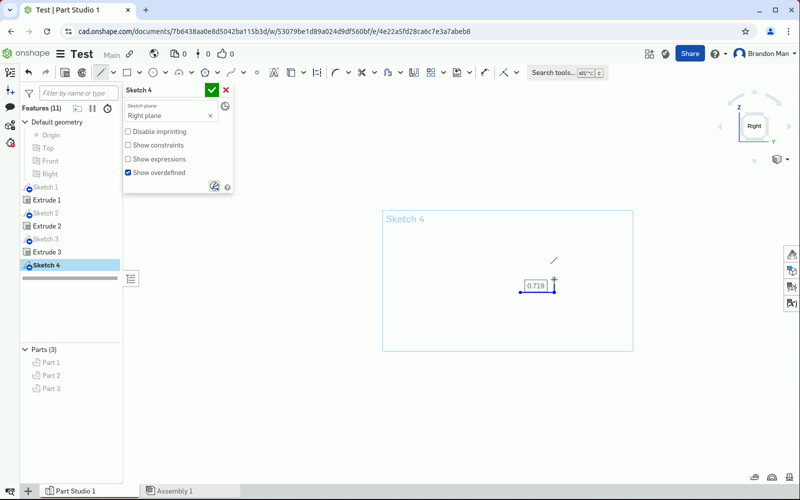
scroll(-6)
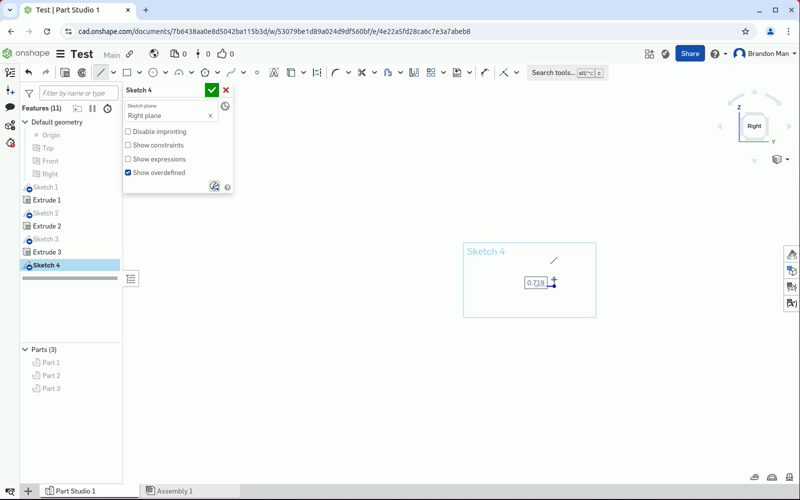
scroll(-6)
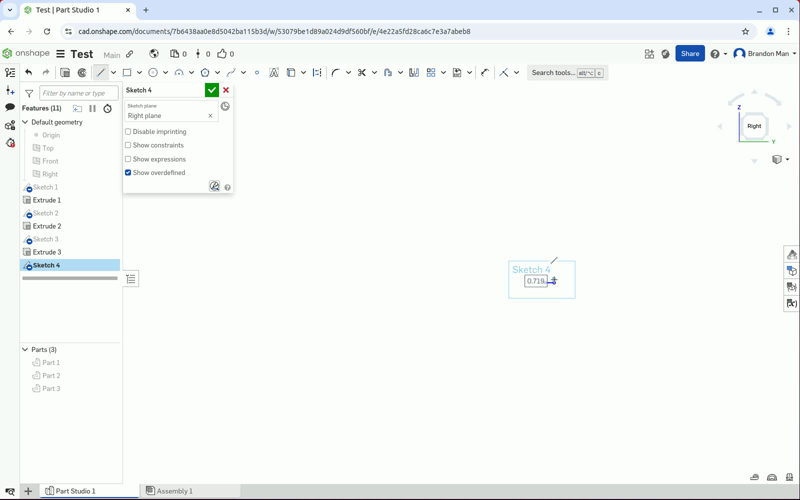
key_up(shift)
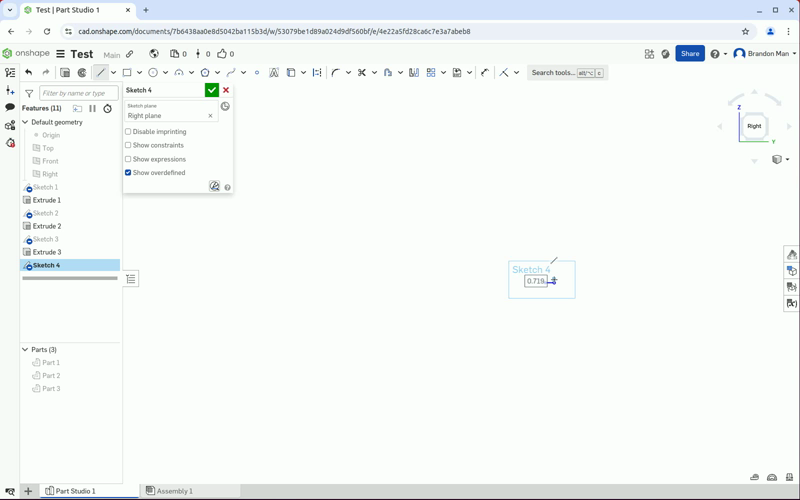
key_down(shift)
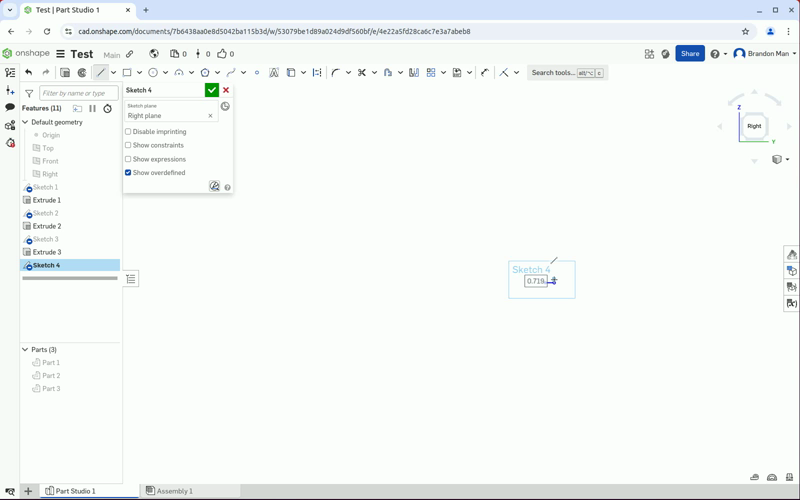
mouse_move(584, 279)
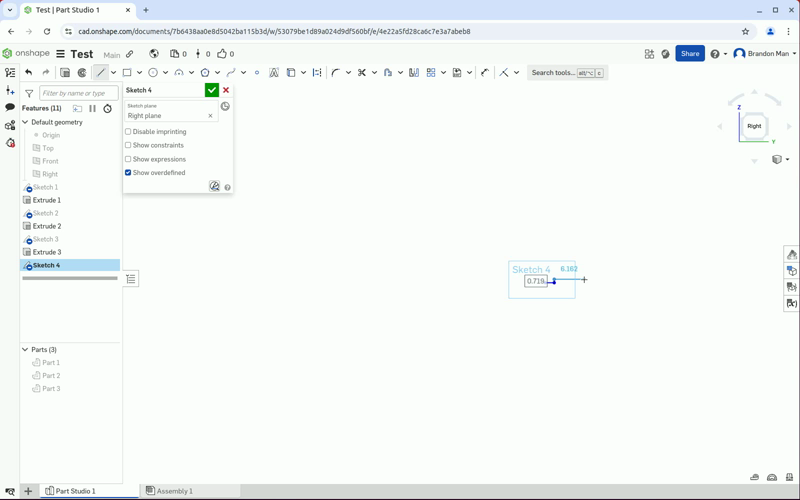
mouse_move(545, 279)
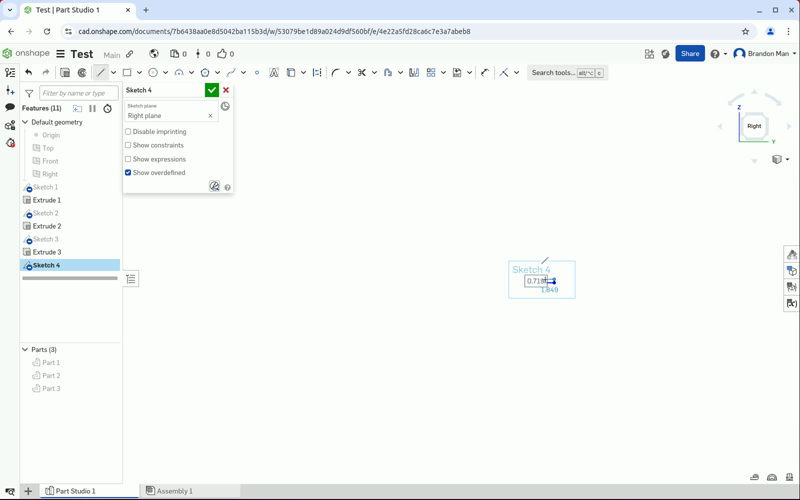
scroll(6)
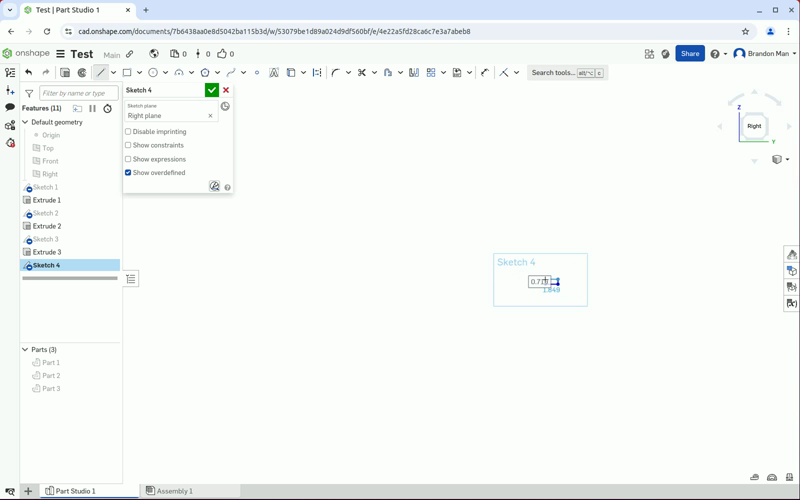
scroll(6)
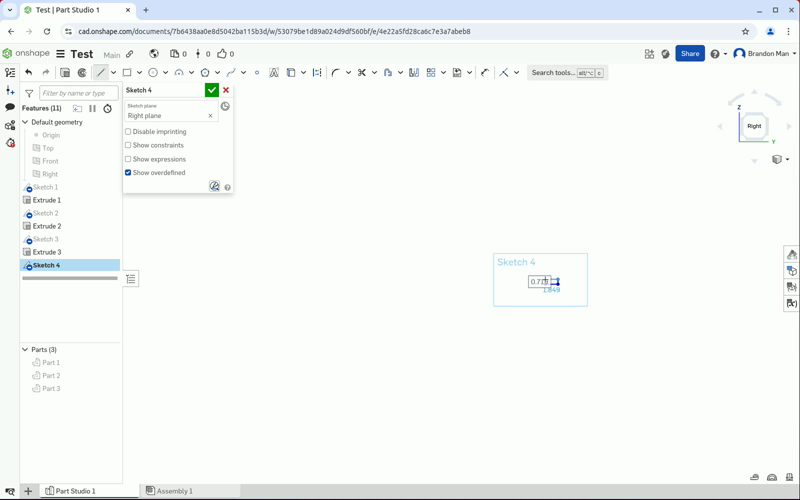
scroll(6)
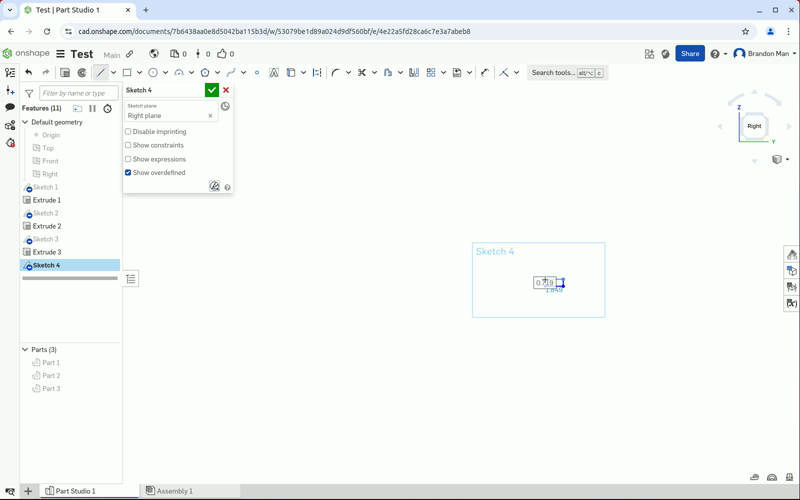
scroll(6)
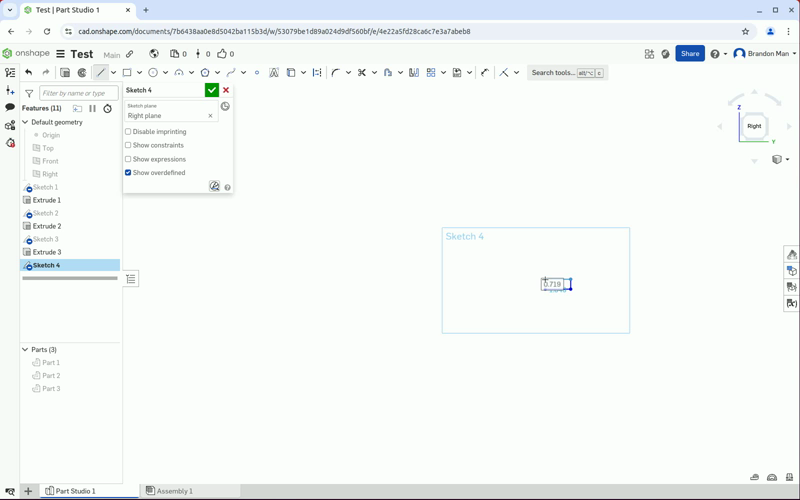
scroll(6)
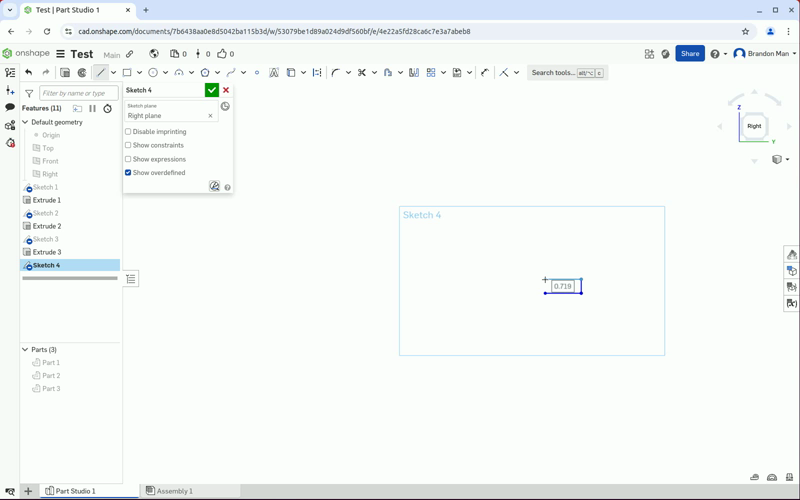
scroll(6)
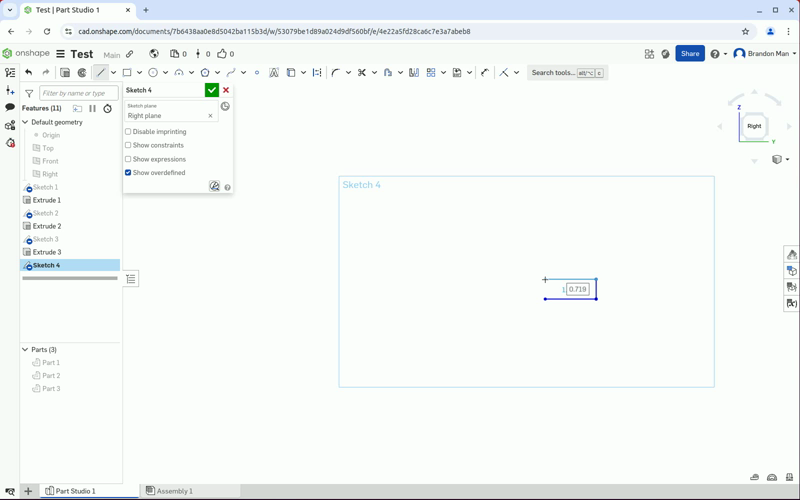
scroll(6)
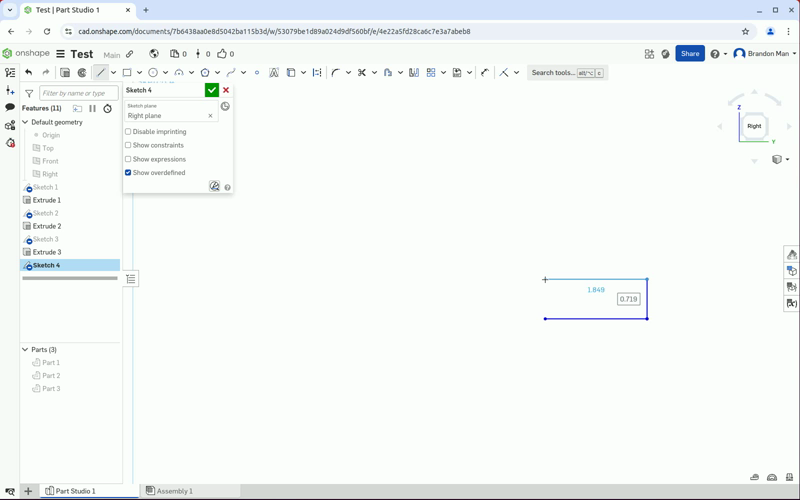
click(545, 279)
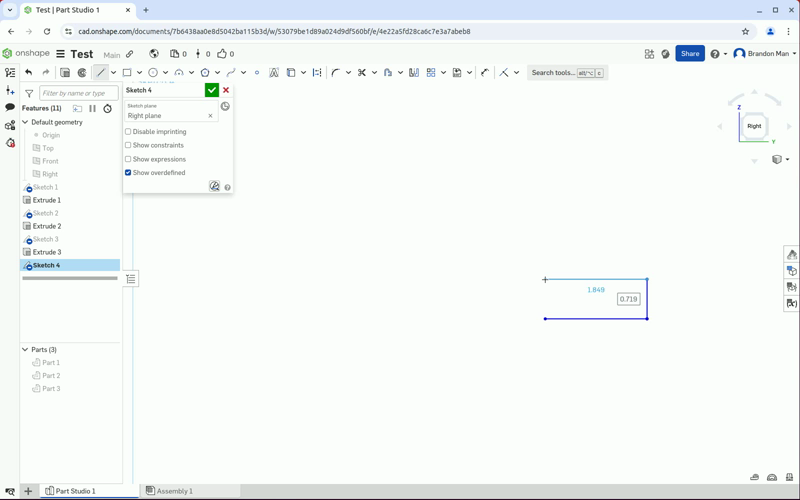
scroll(-6)
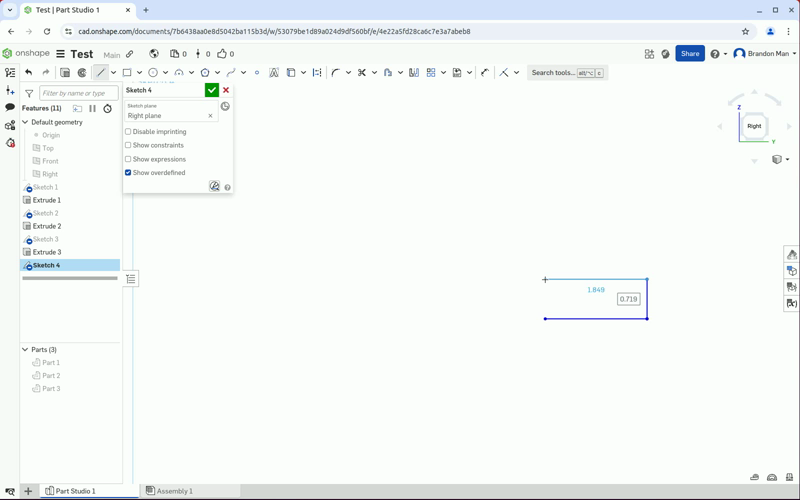
scroll(-6)
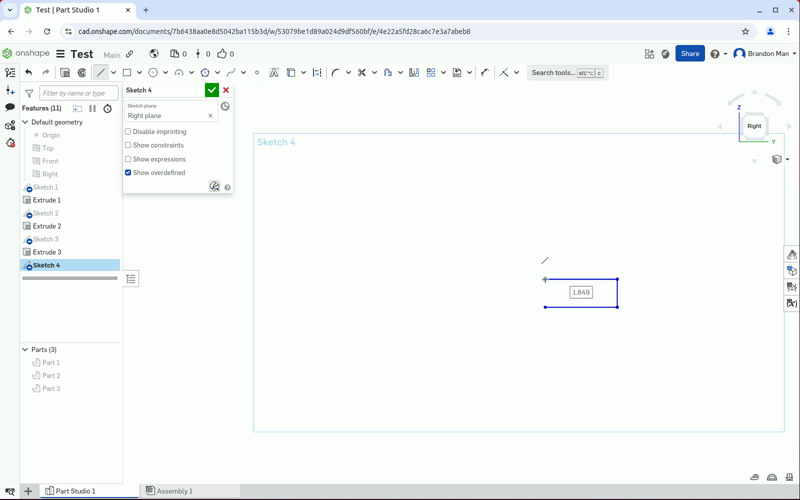
scroll(-6)
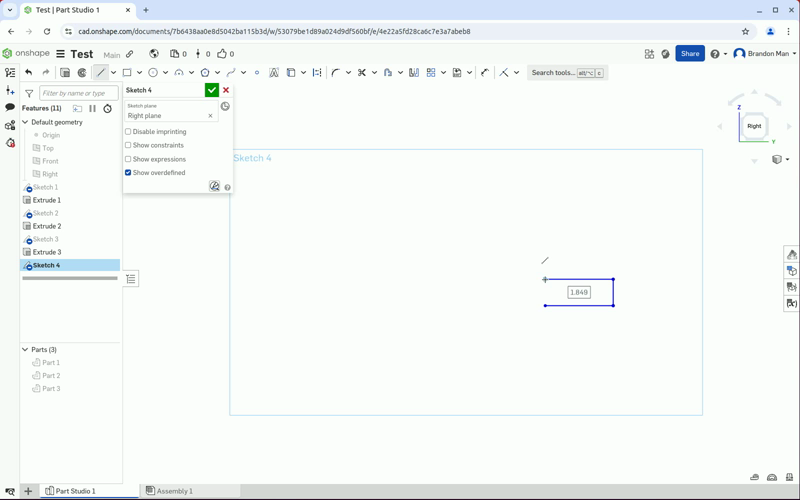
scroll(-6)
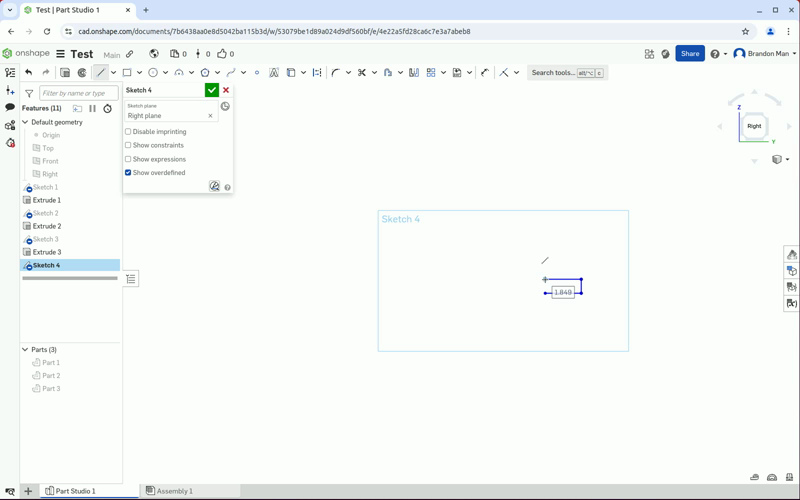
scroll(-6)
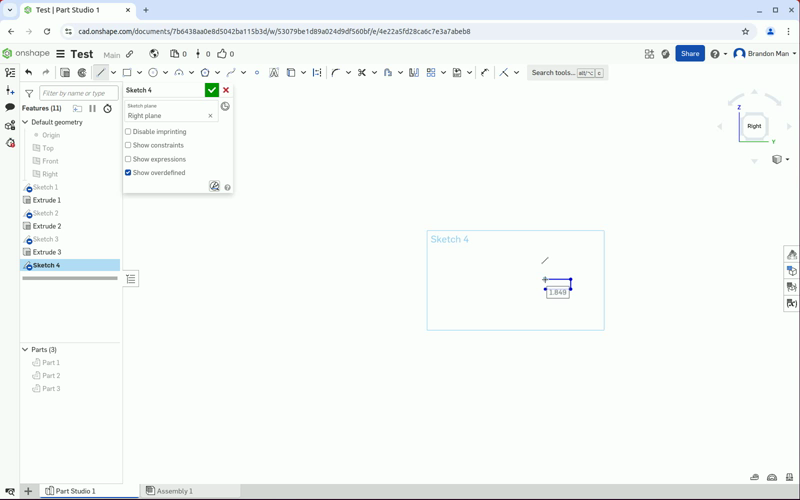
scroll(-6)
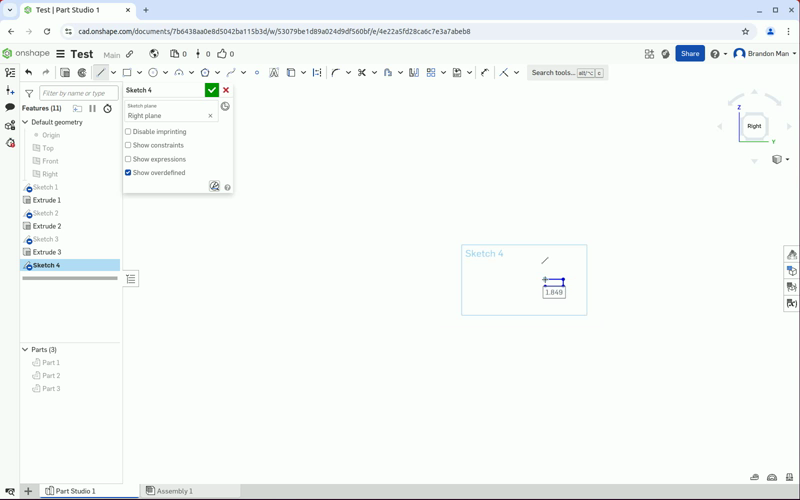
scroll(-6)
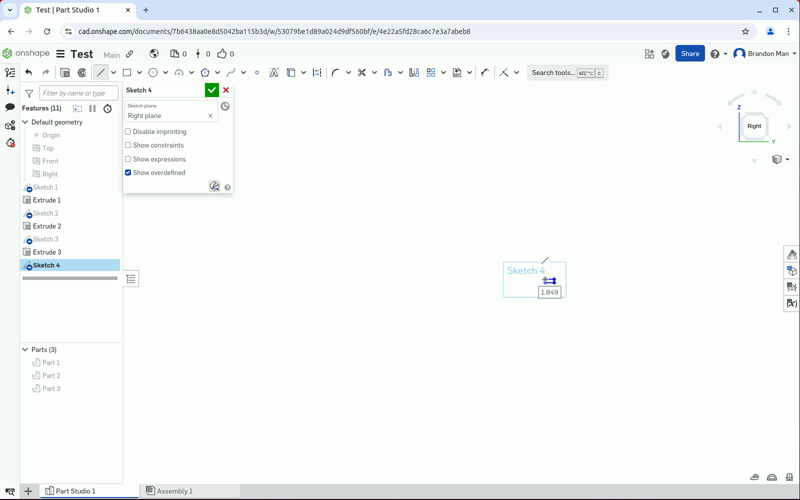
key_up(shift)
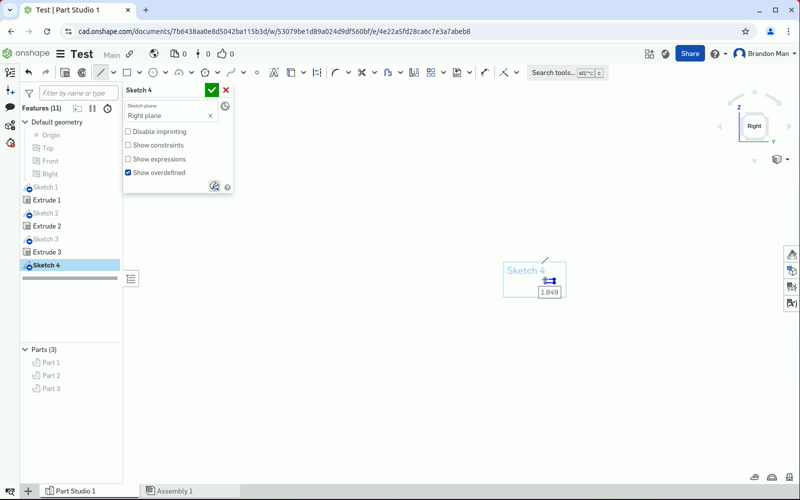
mouse_move(575, 279)
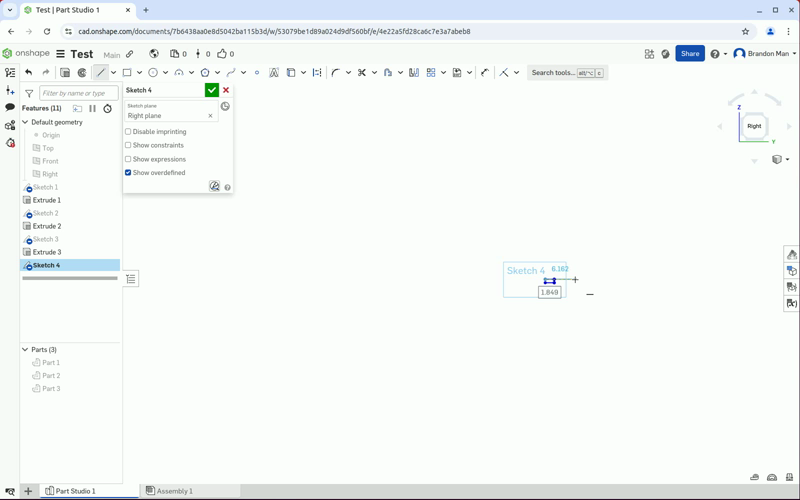
key_down(shift)
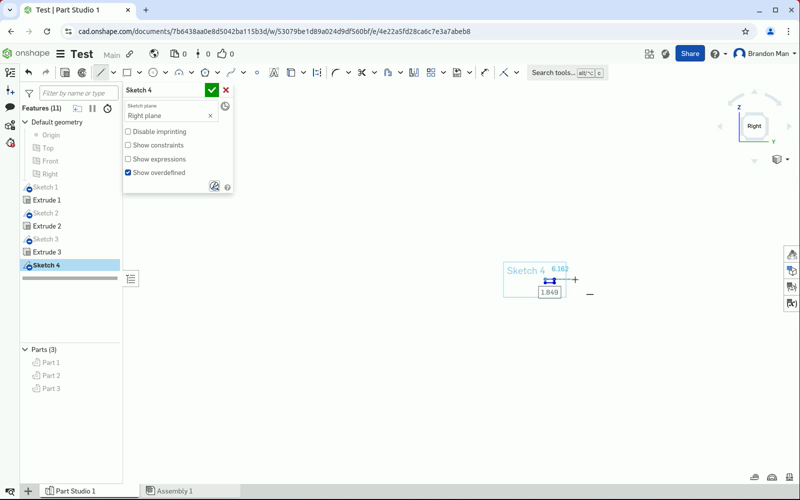
mouse_move(545, 282)
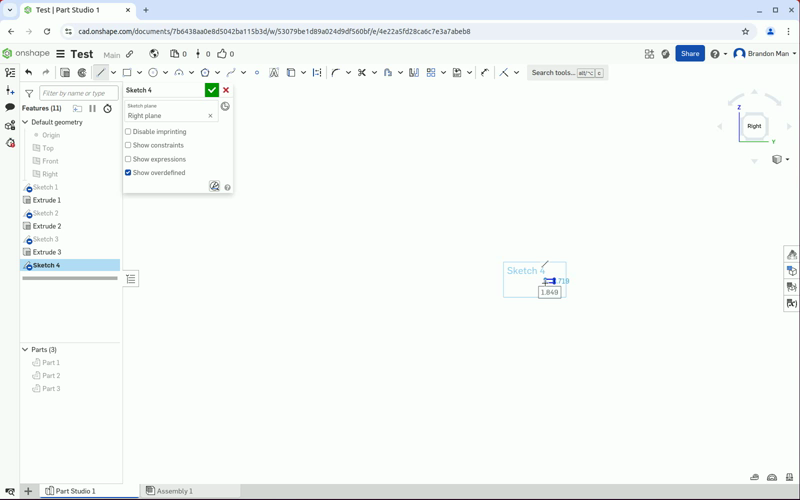
scroll(6)
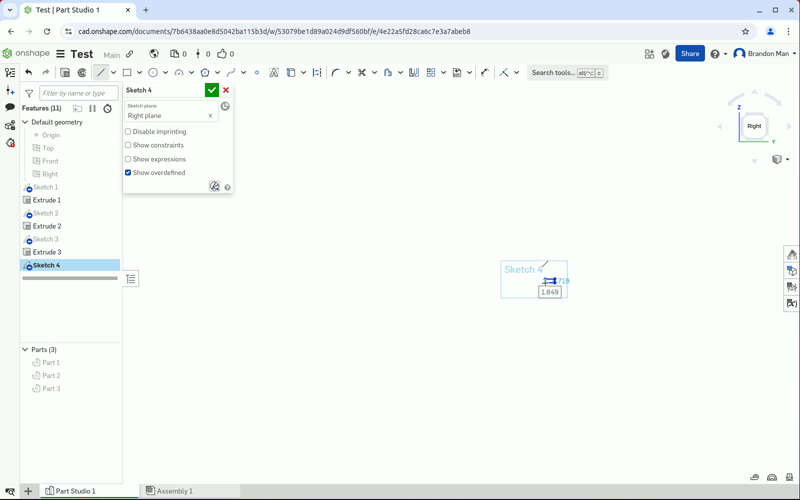
scroll(6)
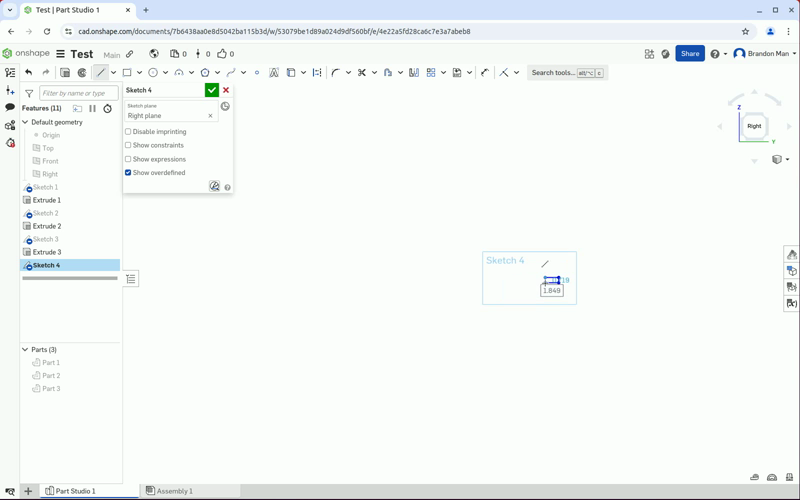
scroll(6)
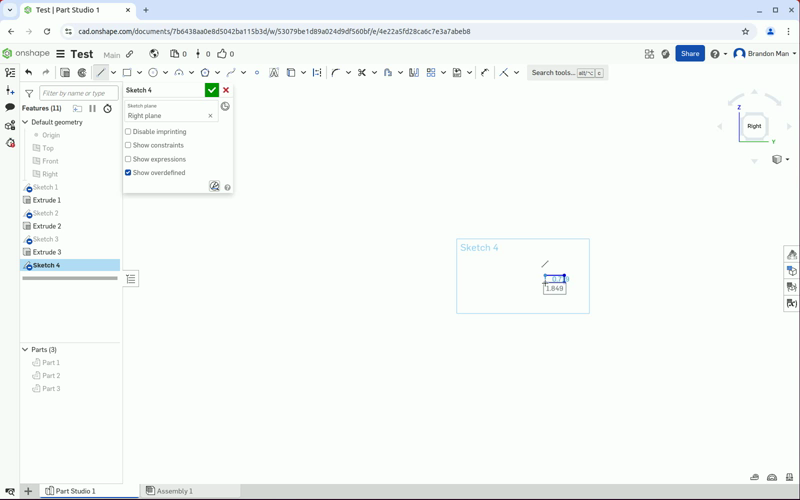
scroll(6)
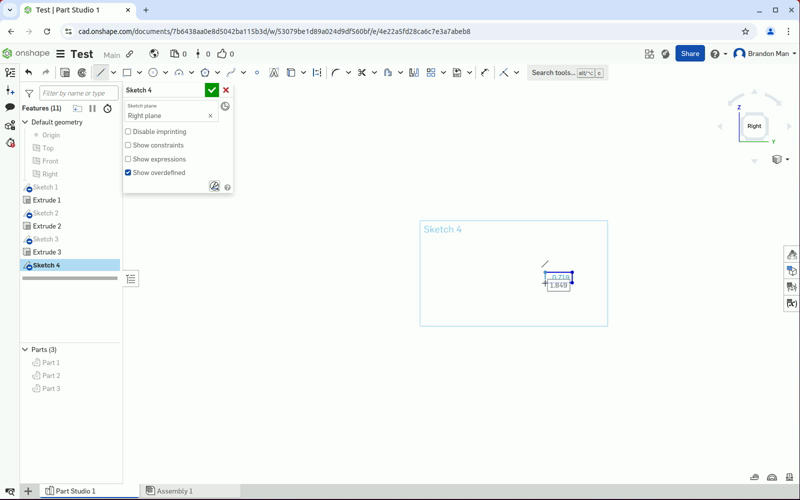
scroll(6)
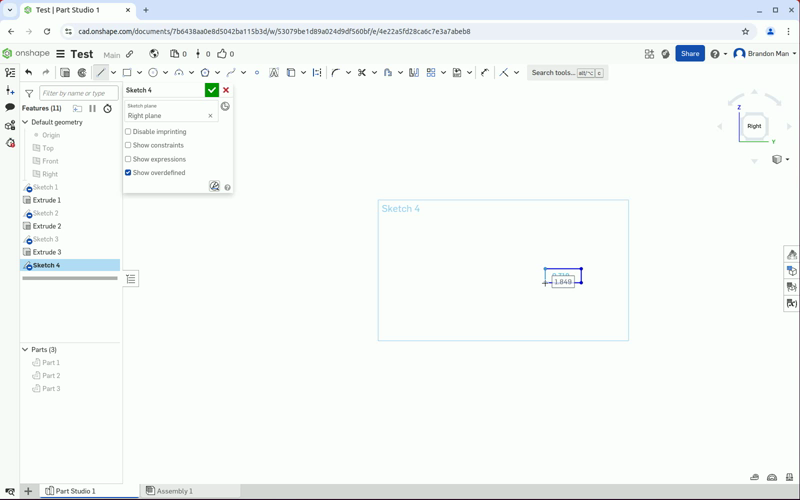
scroll(6)
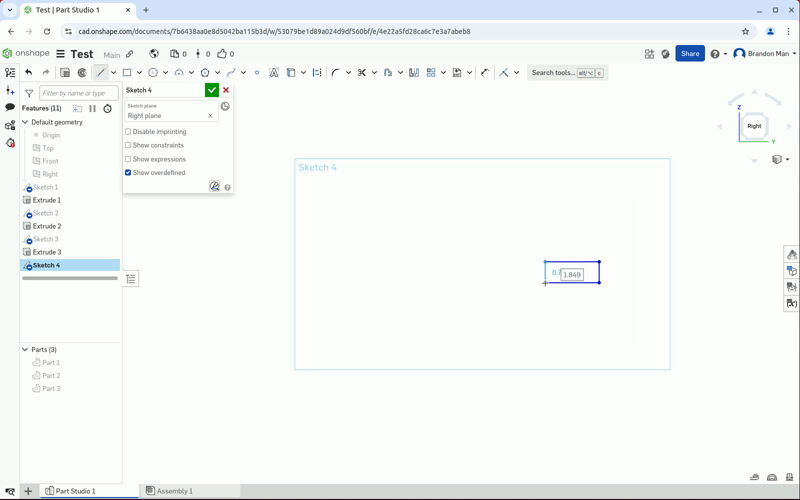
scroll(6)
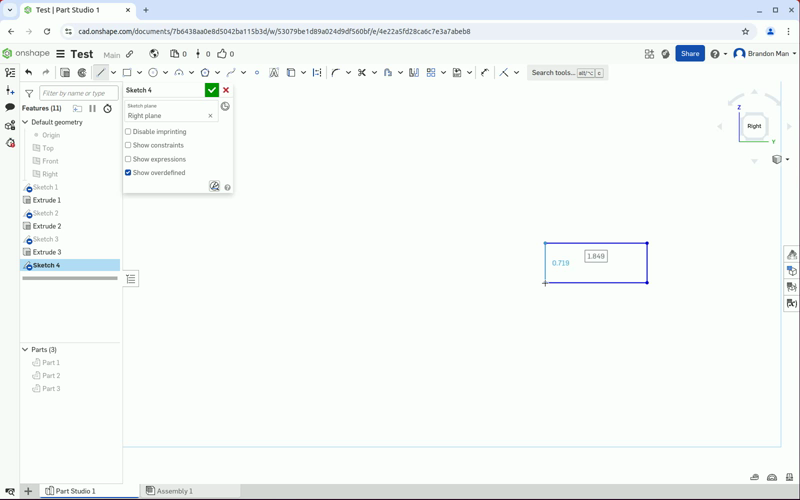
key_up(shift)
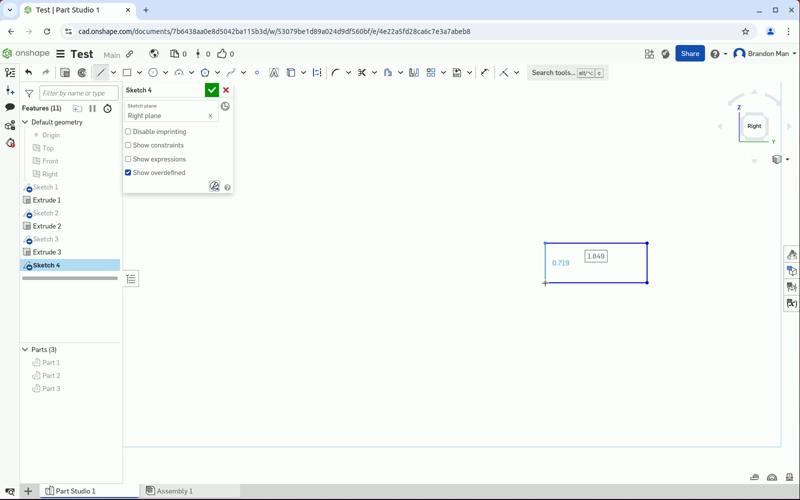
click(545, 282)
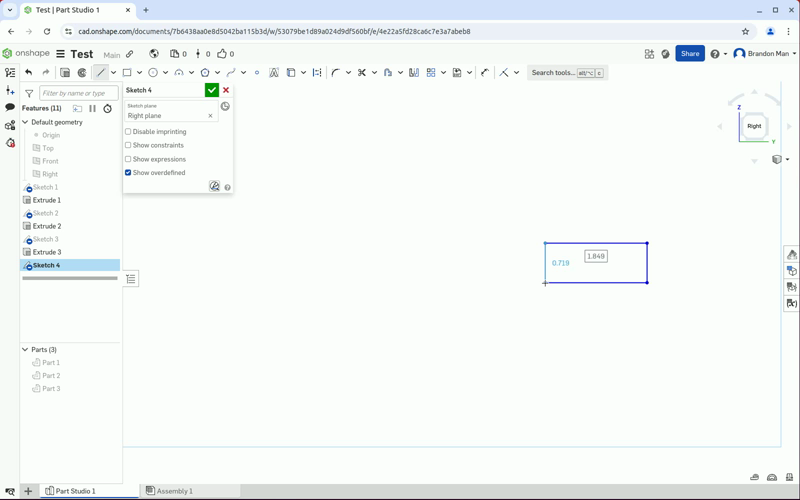
scroll(-6)
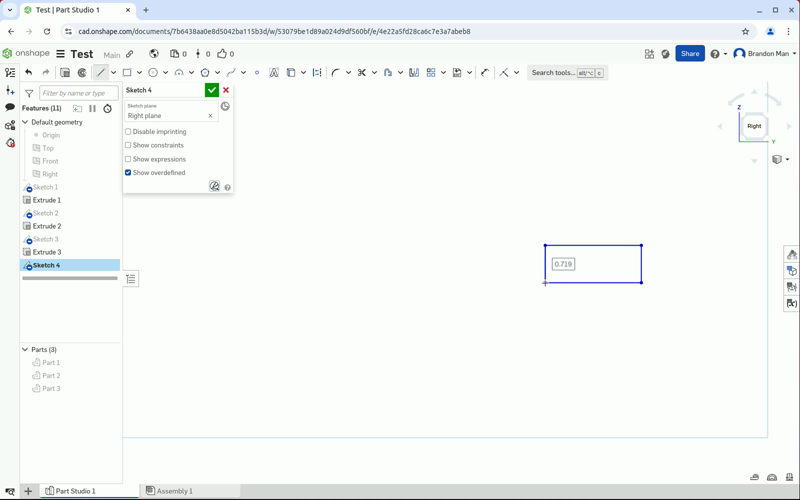
scroll(-6)
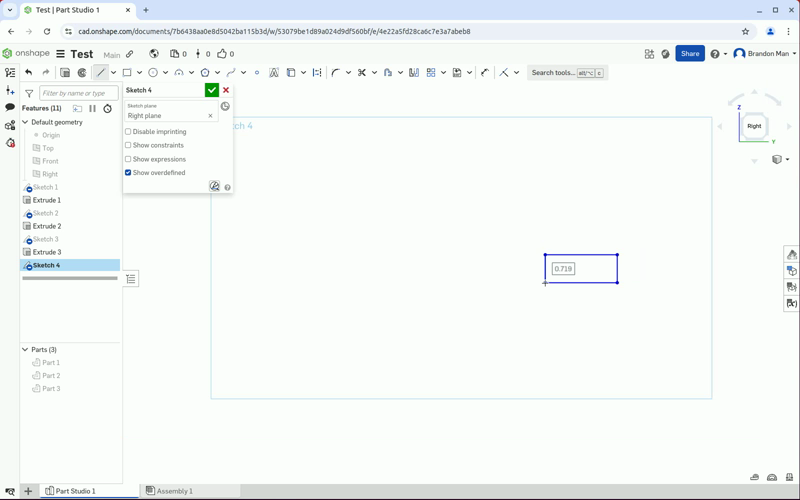
scroll(-6)
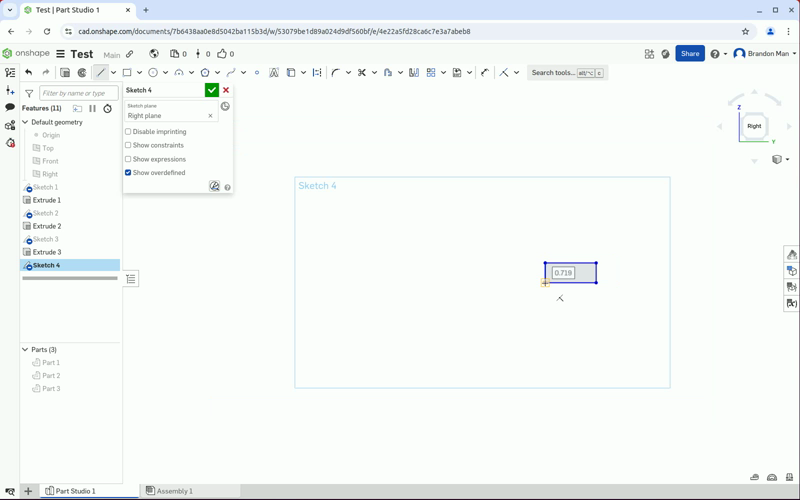
scroll(-6)
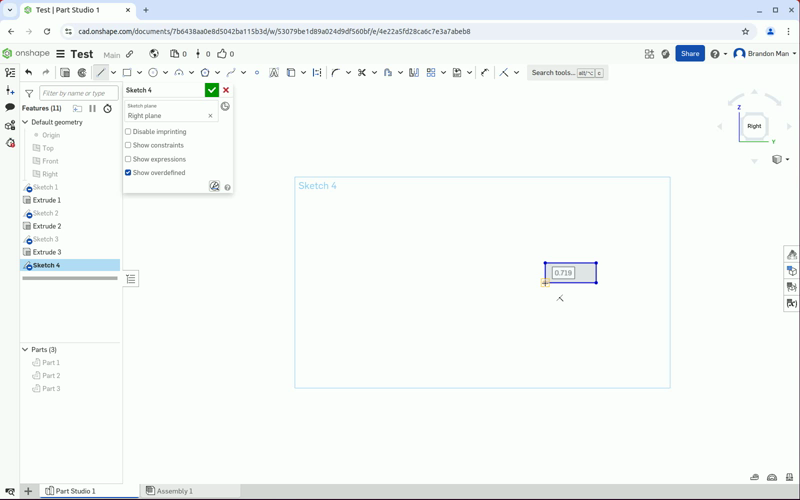
scroll(-6)
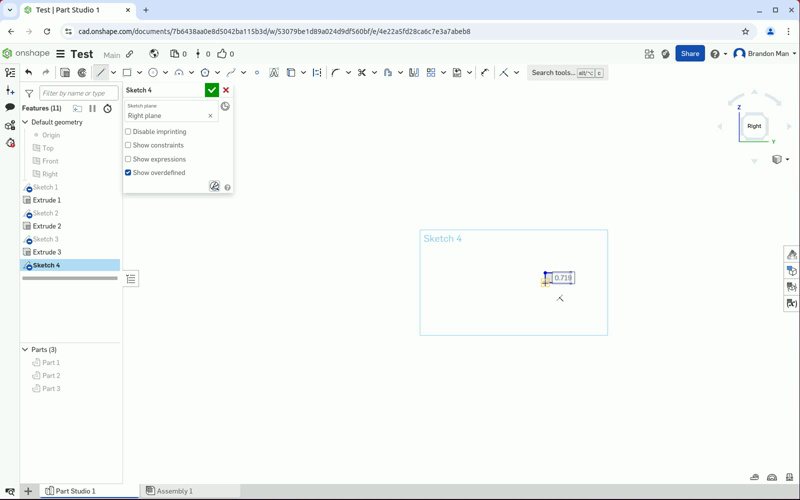
scroll(-6)
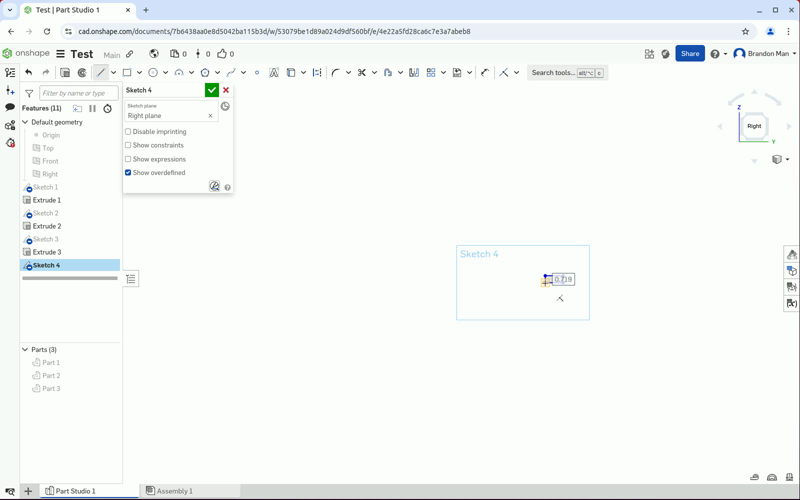
scroll(-6)
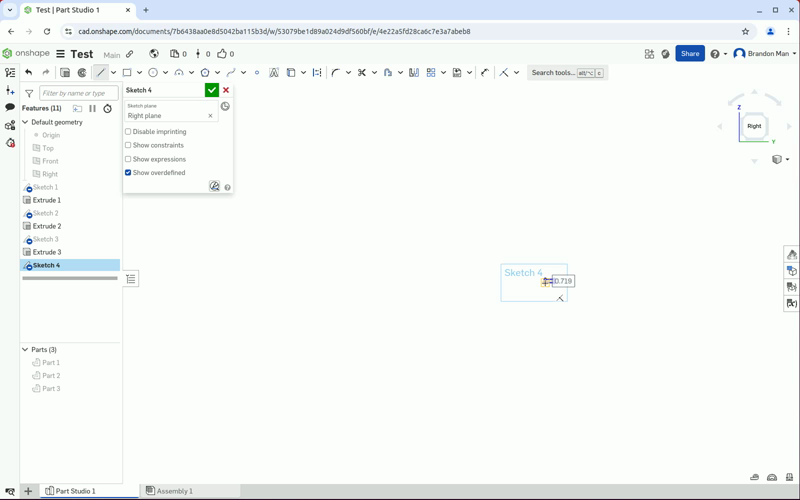
key(esc)
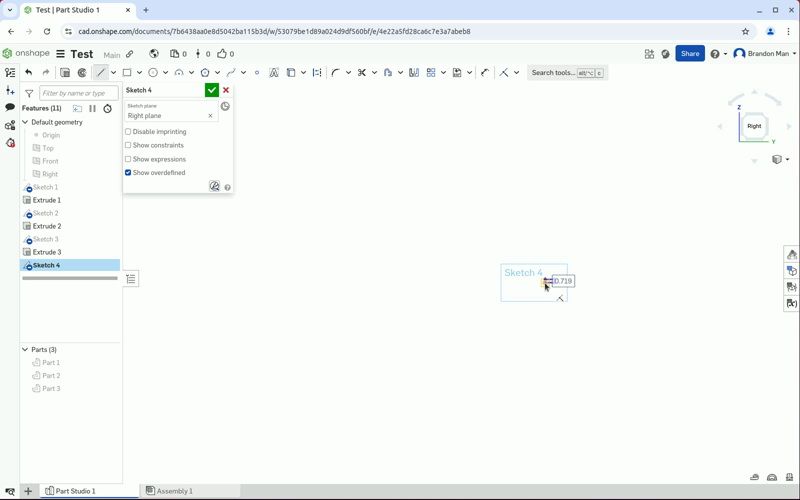
mouse_move(548, 281)
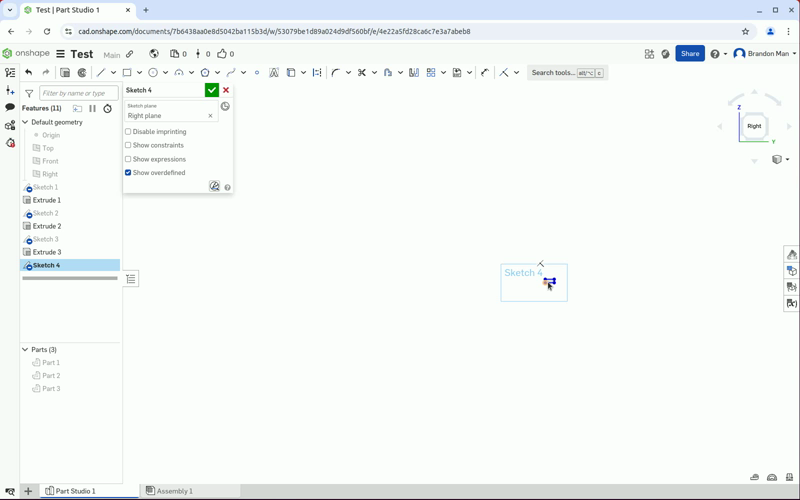
scroll(6)
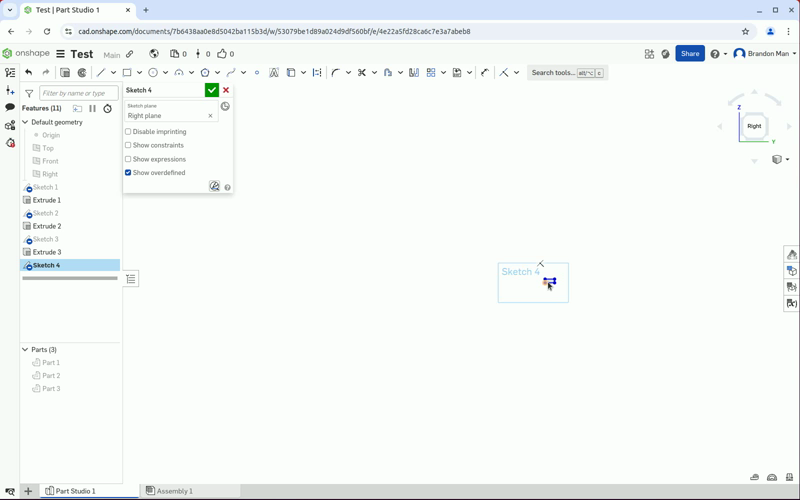
scroll(6)
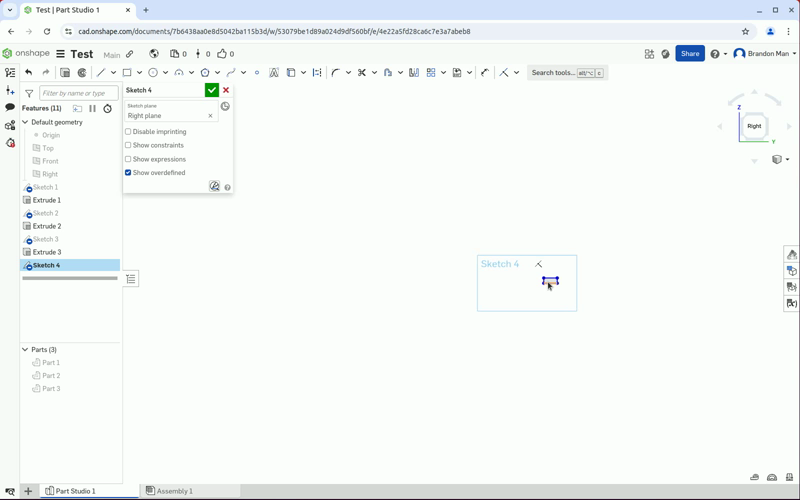
scroll(6)
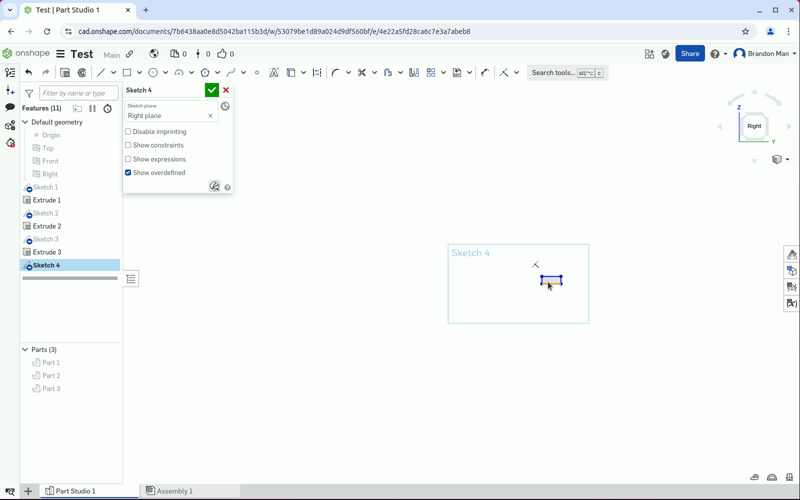
scroll(6)
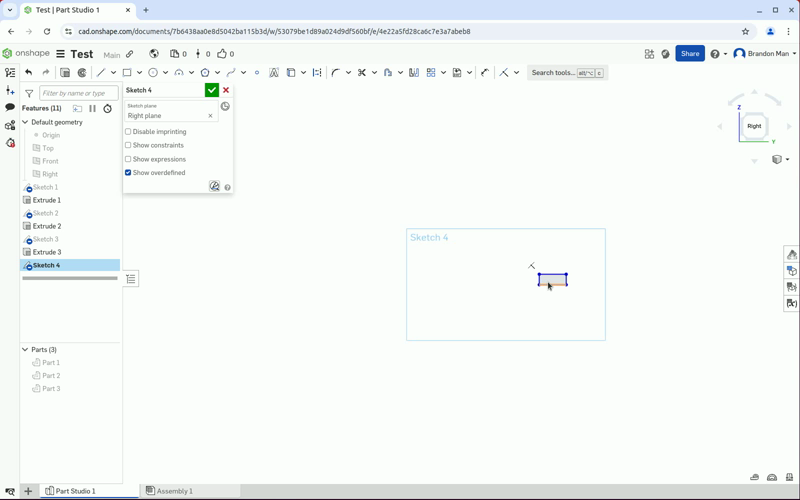
scroll(6)
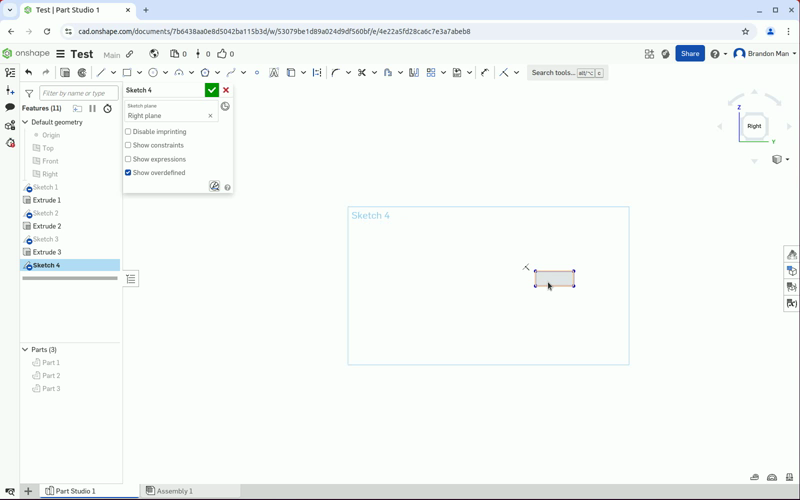
scroll(6)
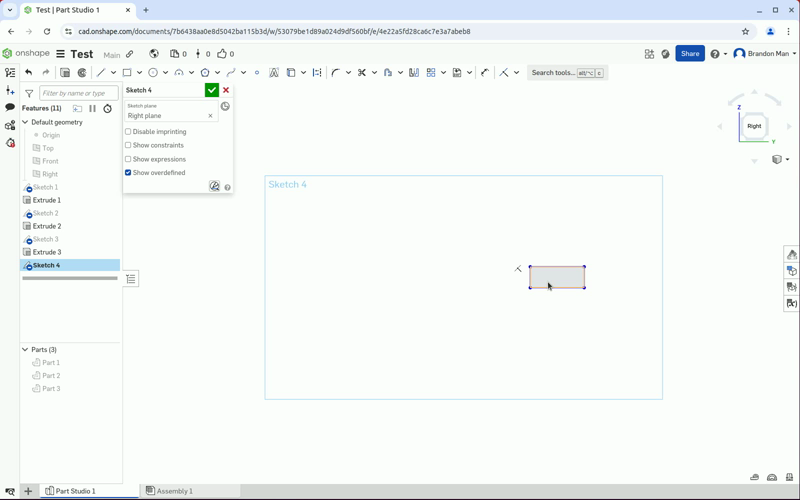
scroll(6)
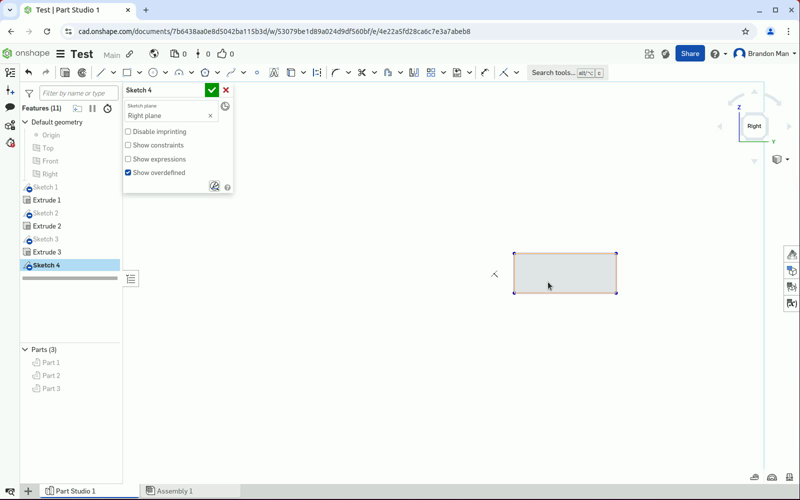
click(548, 281)
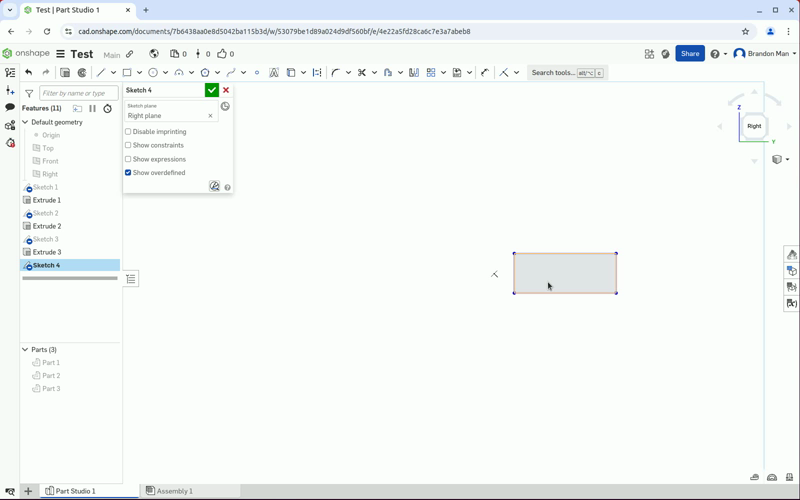
scroll(-6)
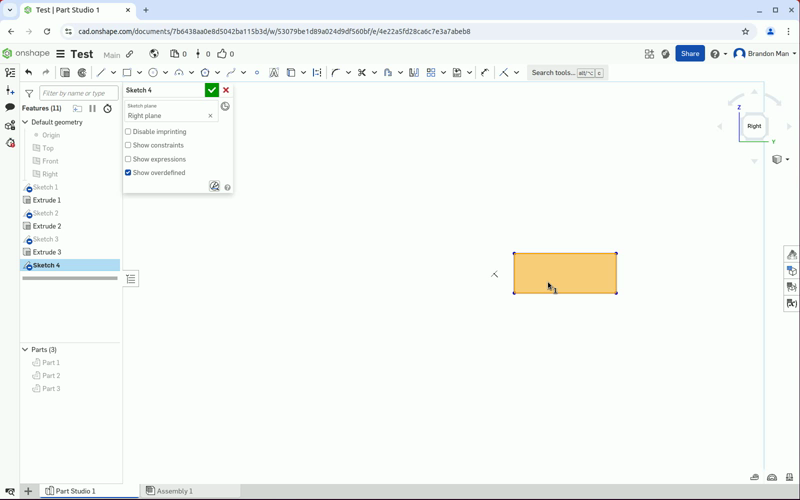
scroll(-6)
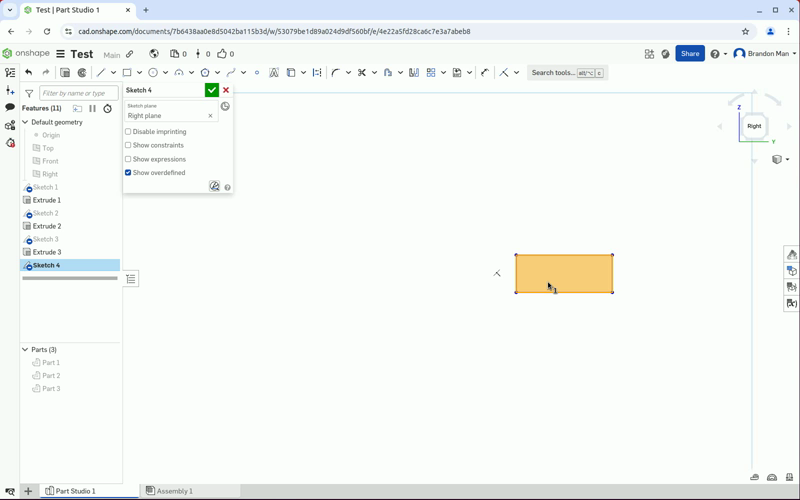
scroll(-6)
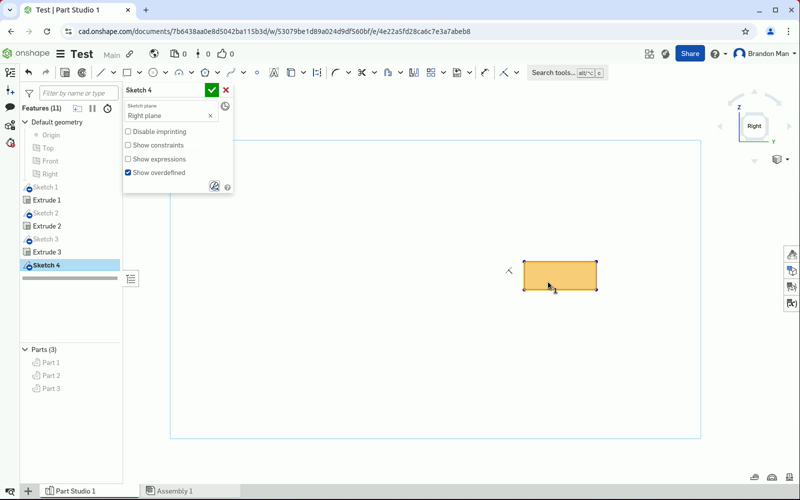
scroll(-6)
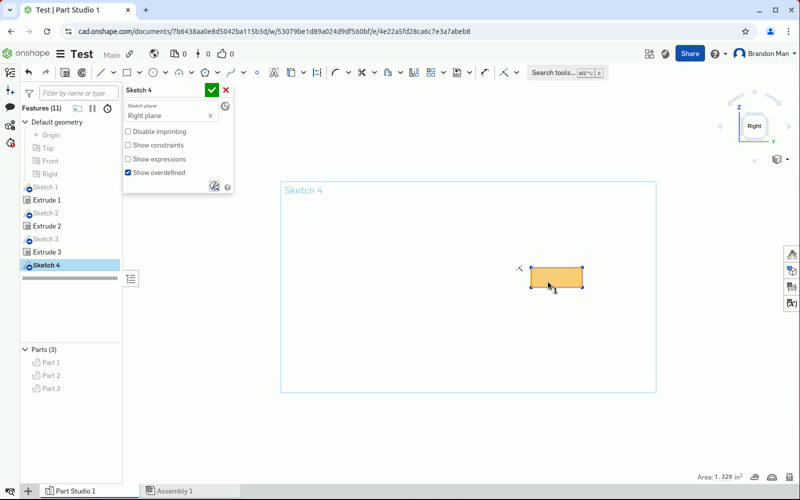
scroll(-6)
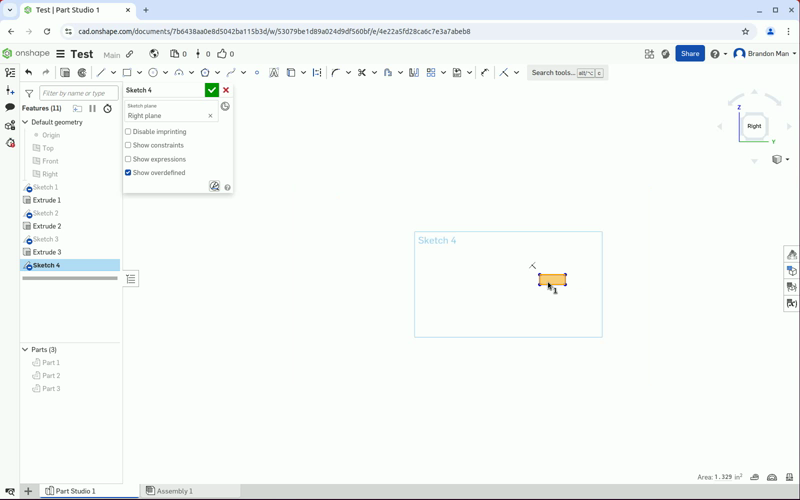
scroll(-6)
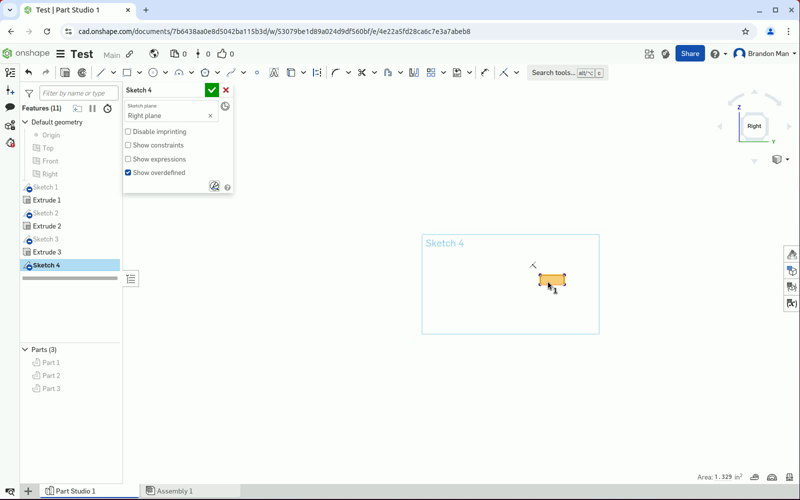
scroll(-6)
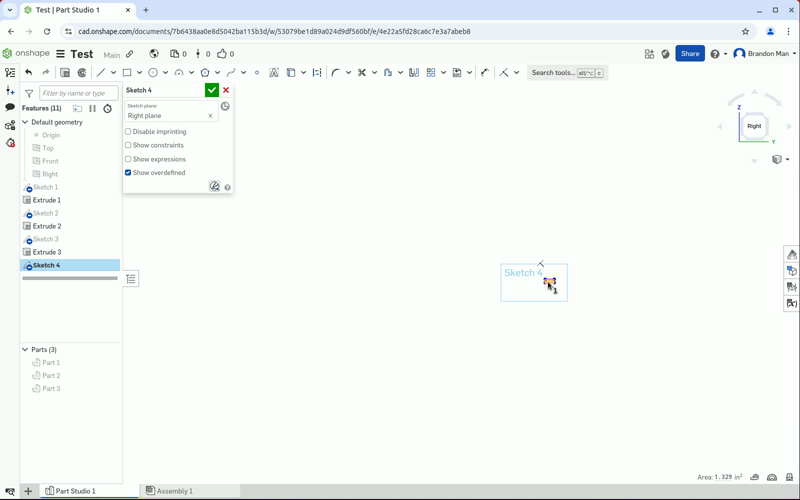
mouse_move(73, 352)
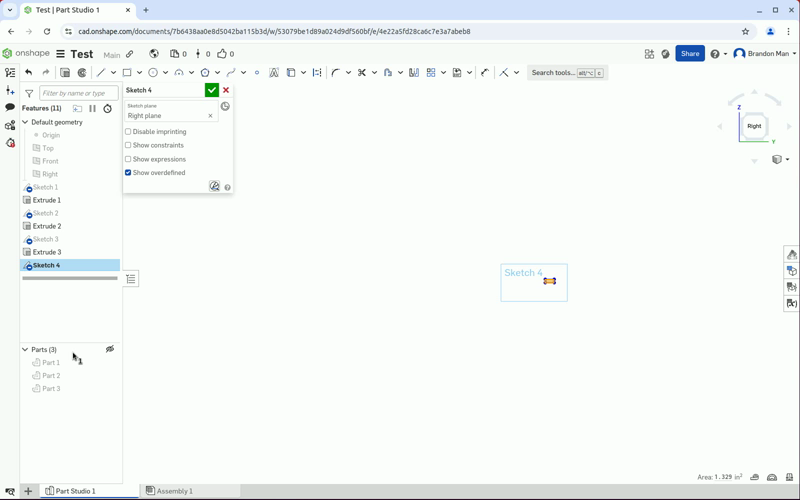
key(shift+y)
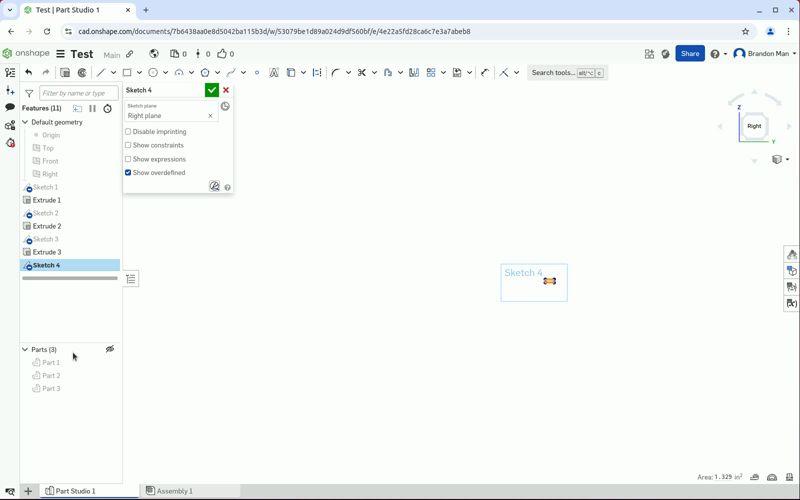
key(shift+e)
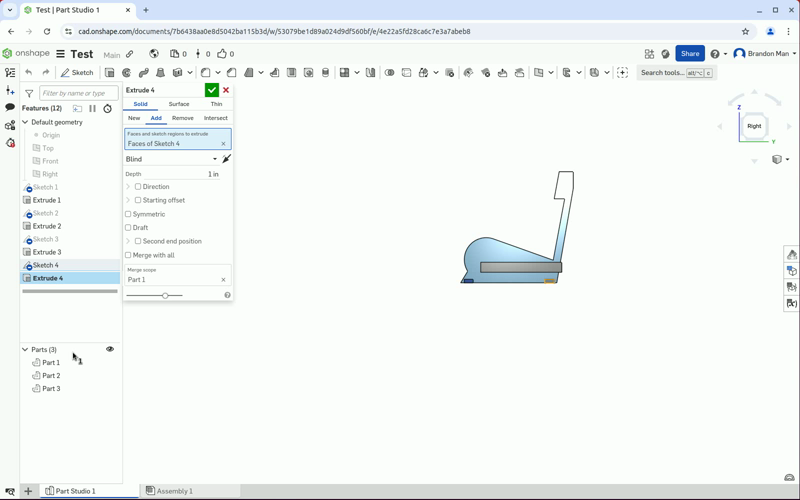
mouse_move(143, 106)
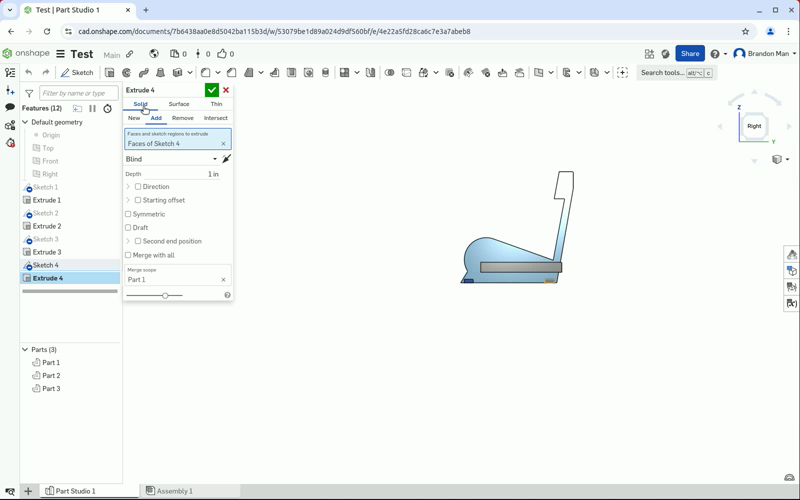
click(143, 106)
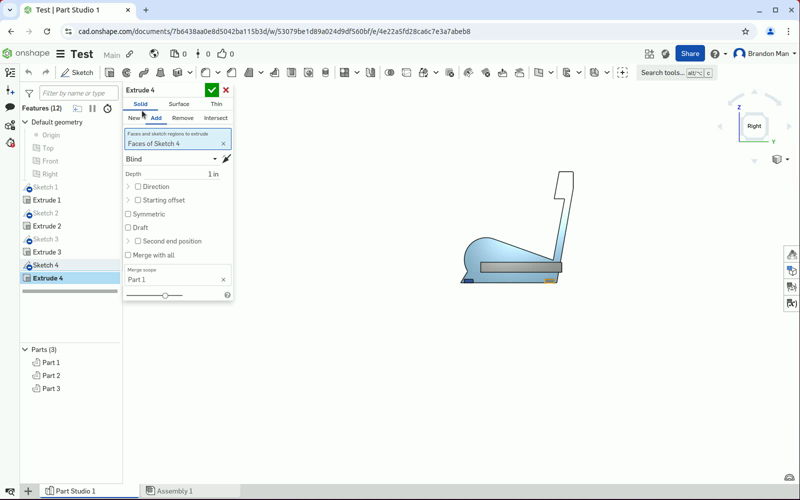
mouse_move(137, 120)
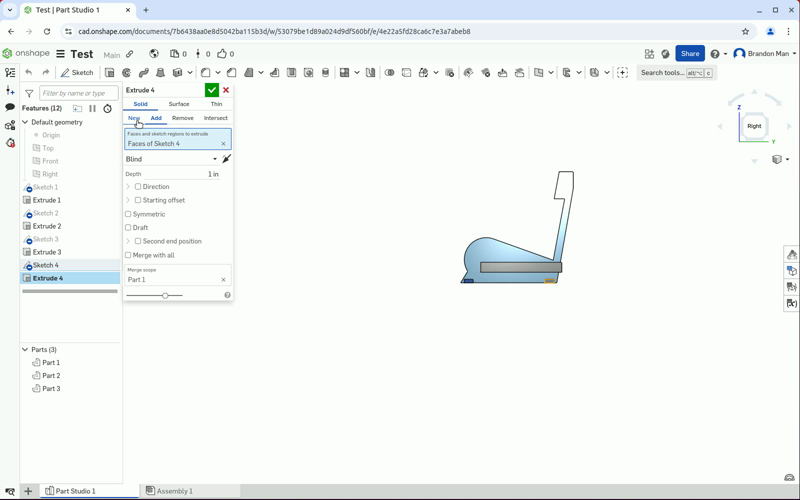
click(137, 120)
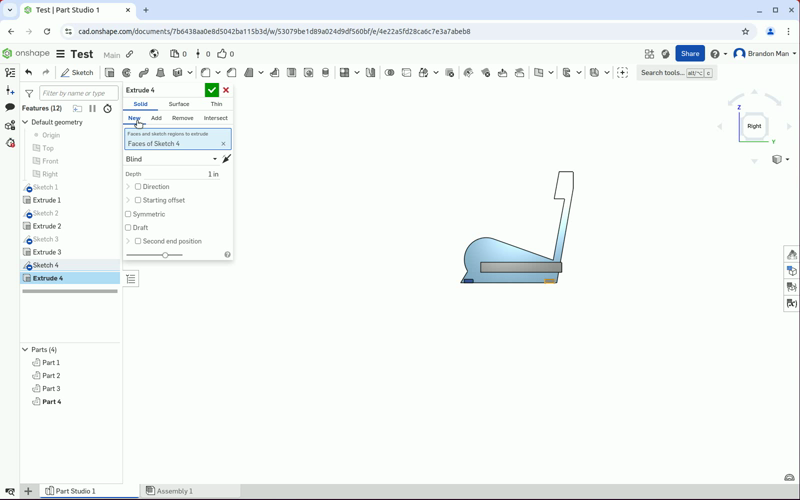
key(tab, 4)
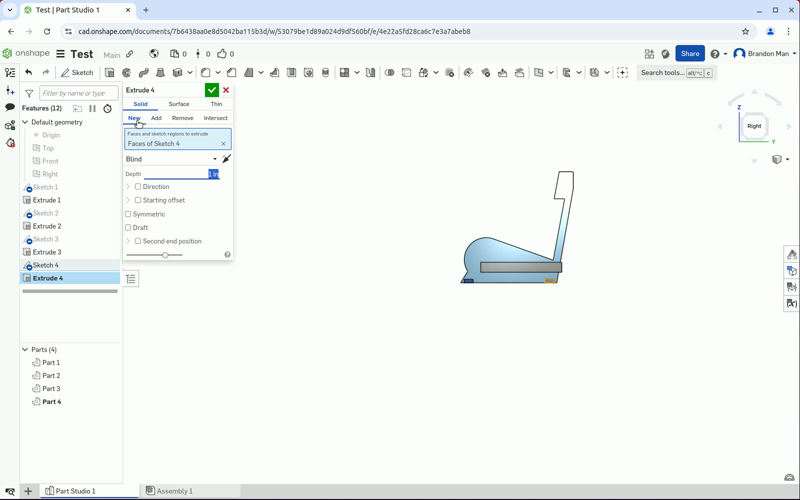
text(8.184)
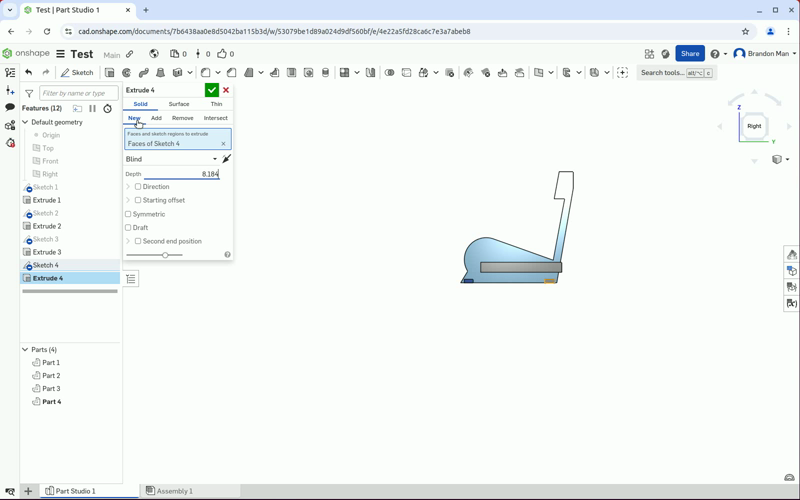
key(tab, 3)
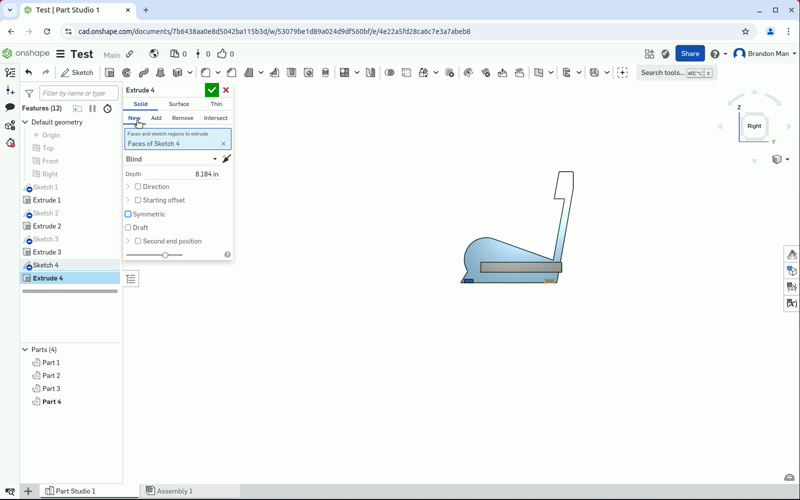
key(space)
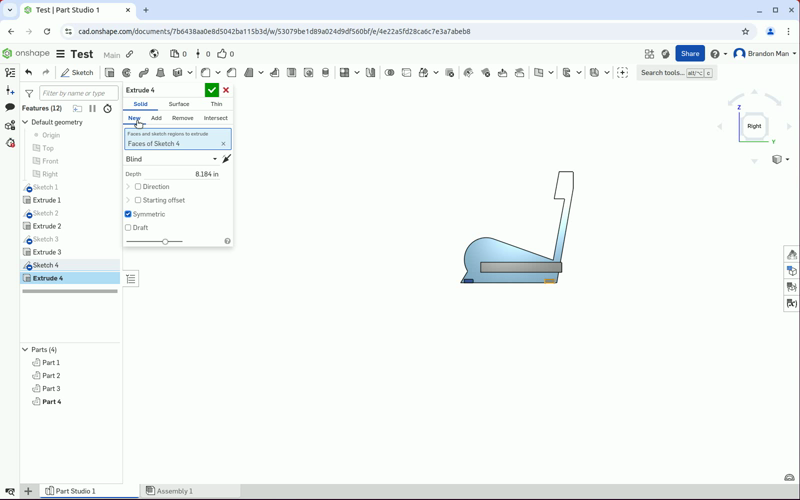
key(enter)
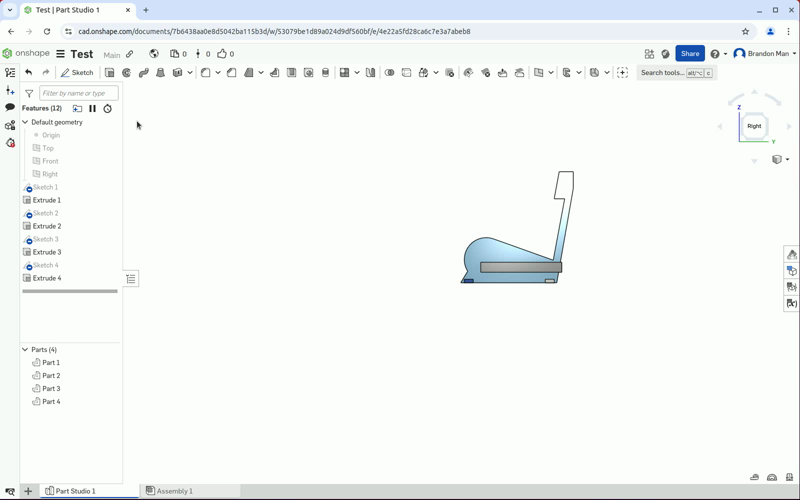
key(shift+h)
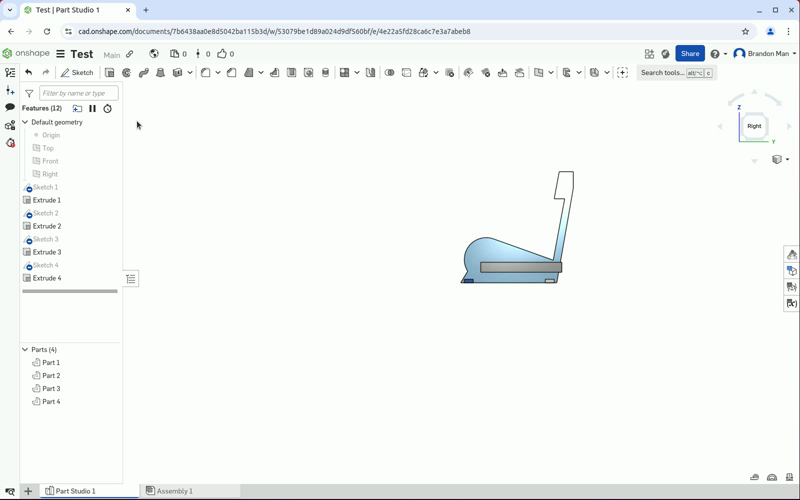
key(shift+h)
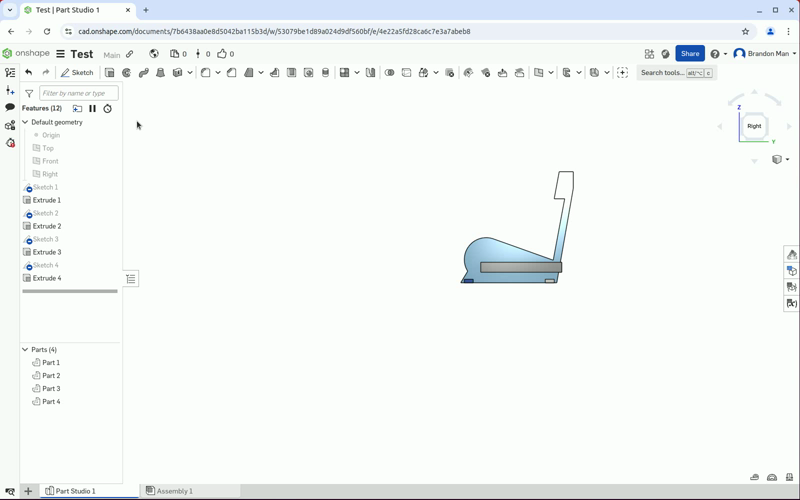
key(shift+7)
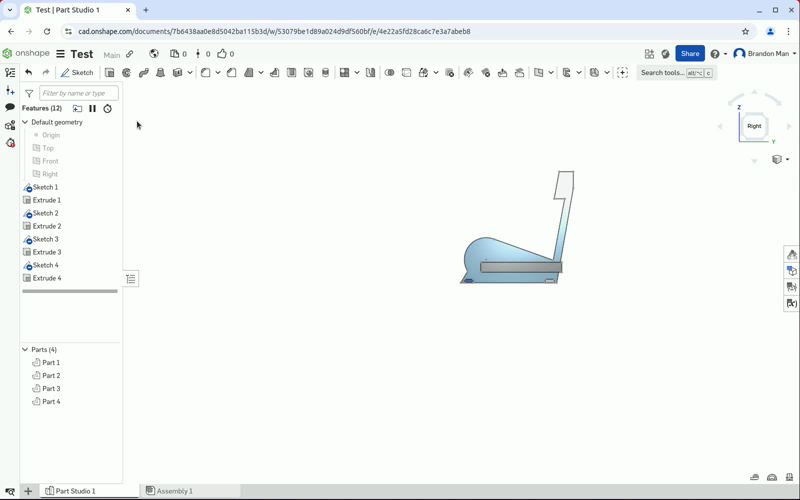
key(right, 2)
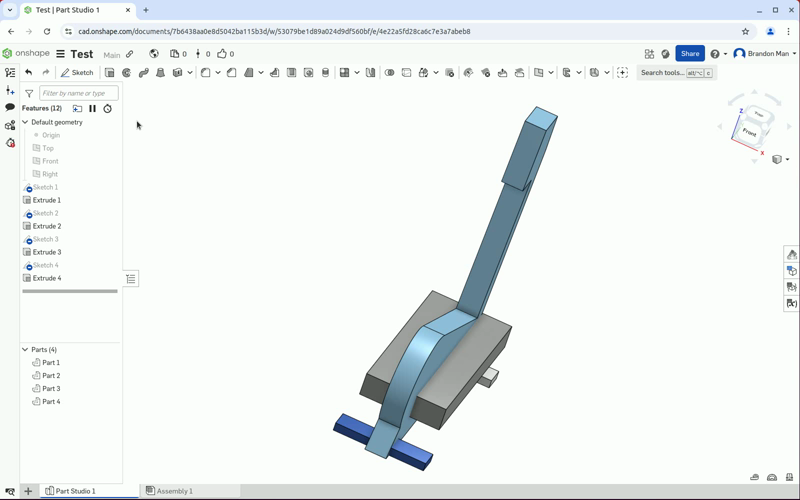
key(down, 2)
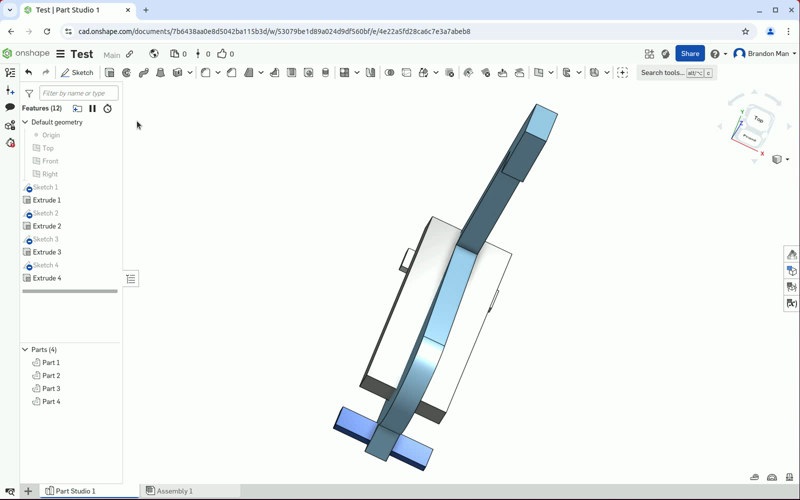
key(up, 2)
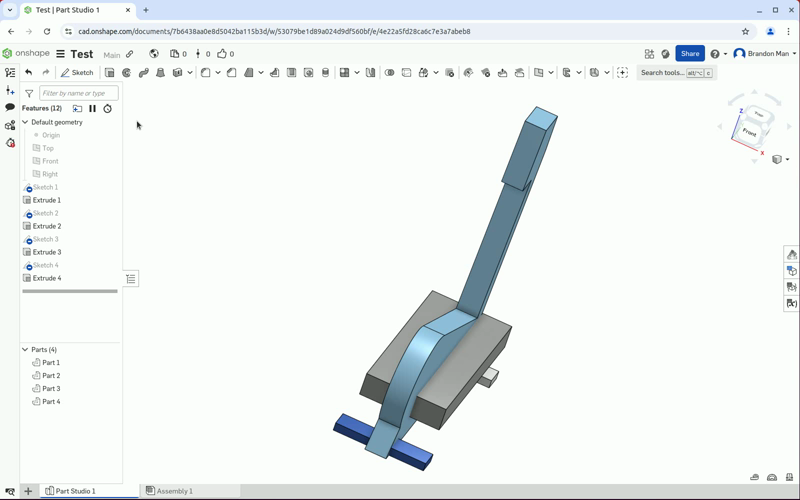
key(left, 2)
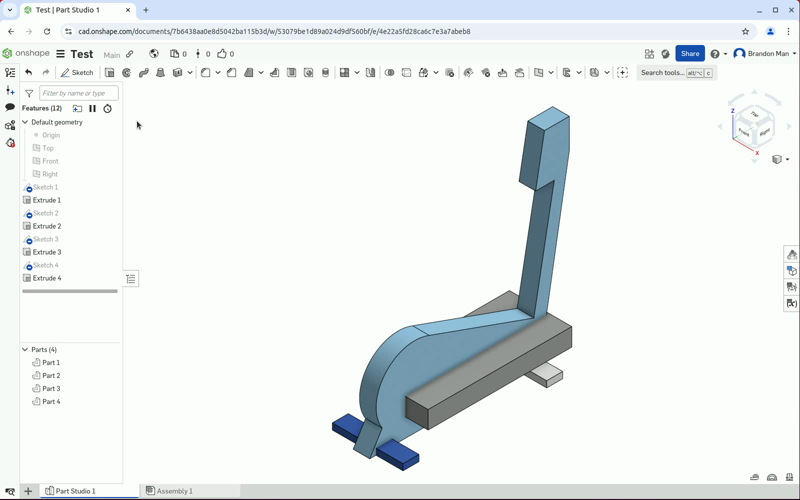
mouse_move(73, 189)
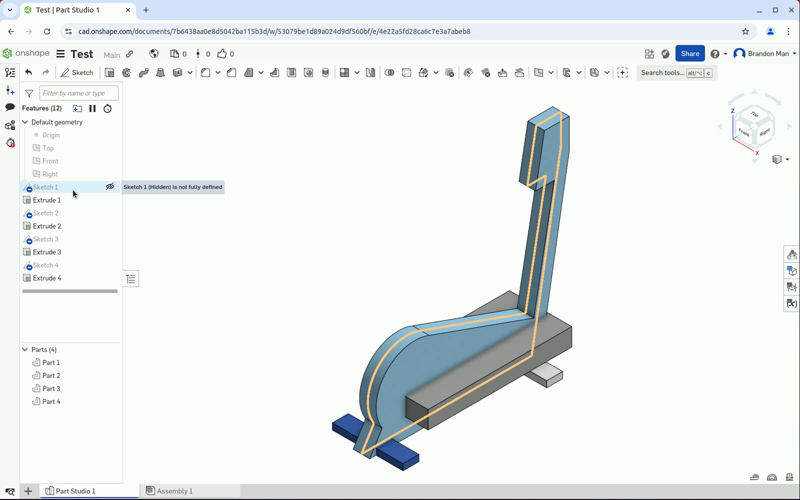
click(73, 189)